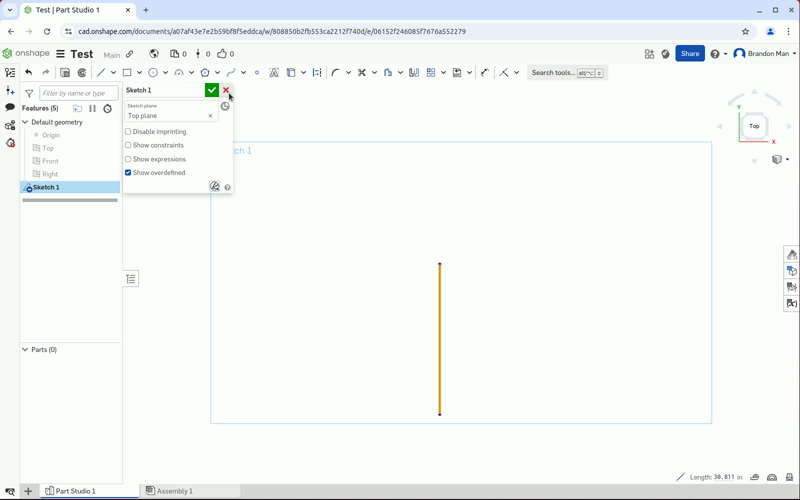
key(shift+h)
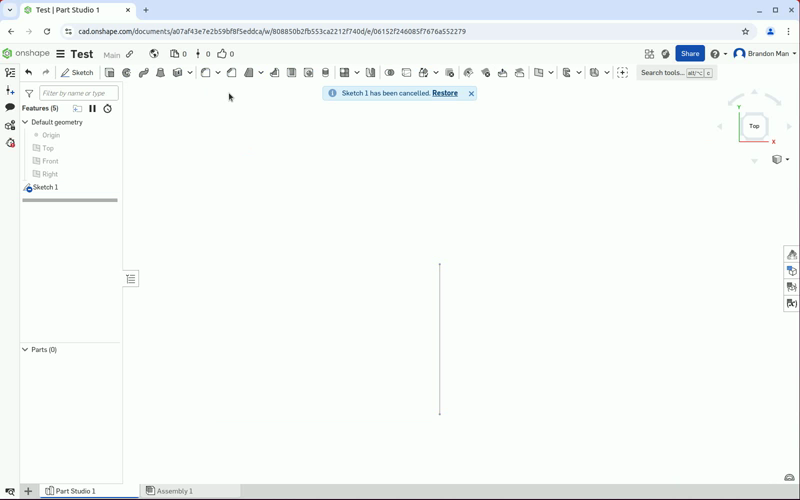
key(shift+s)
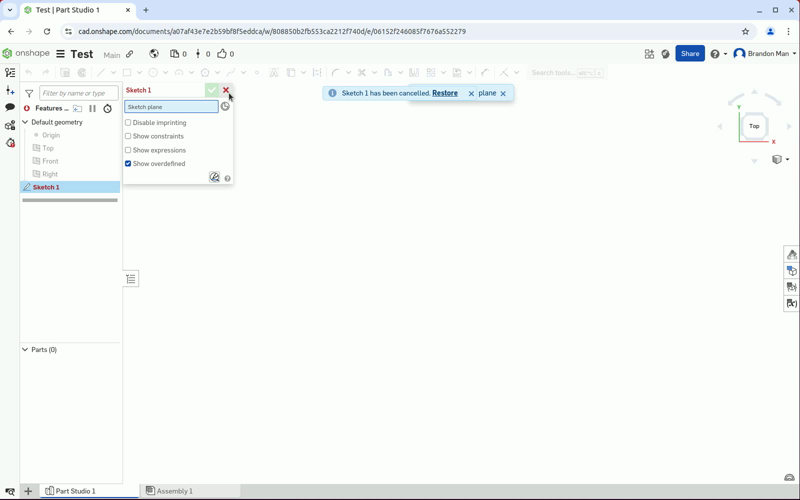
mouse_move(73, 150)
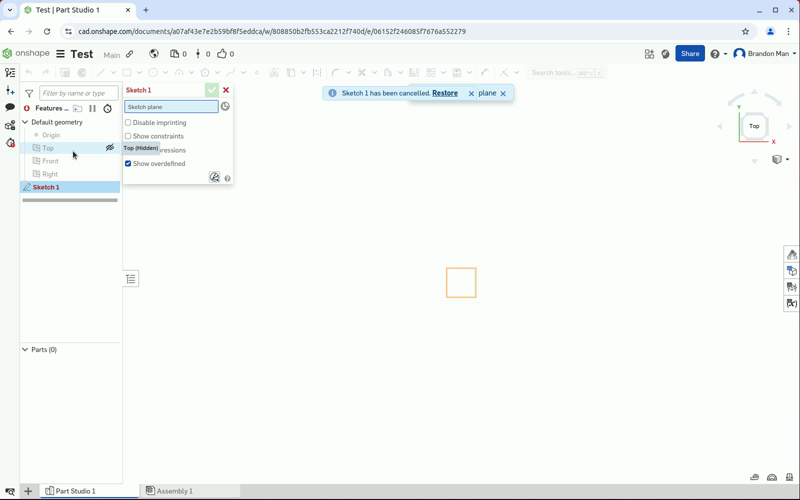
click(73, 150)
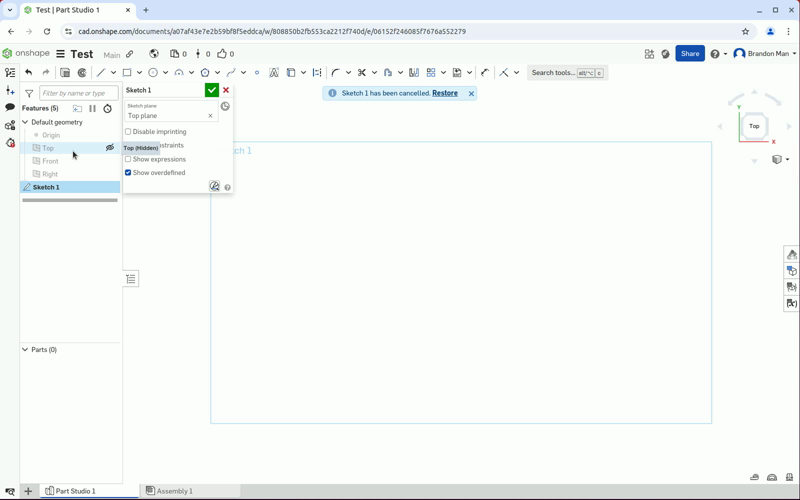
mouse_move(73, 352)
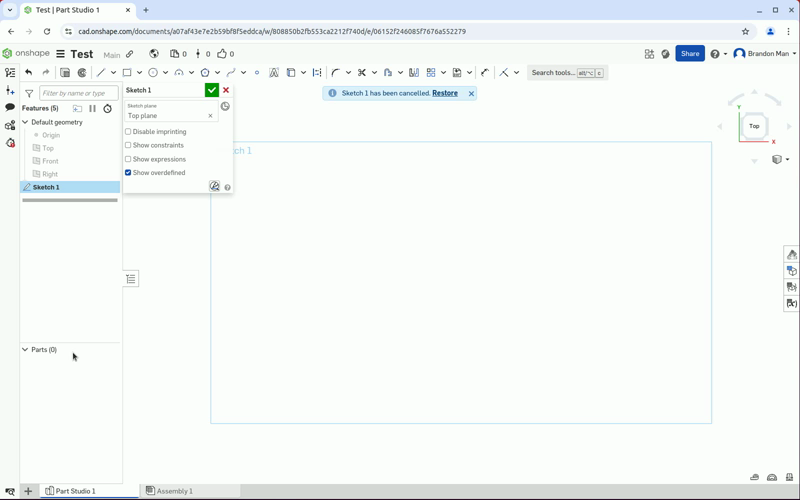
key(y)
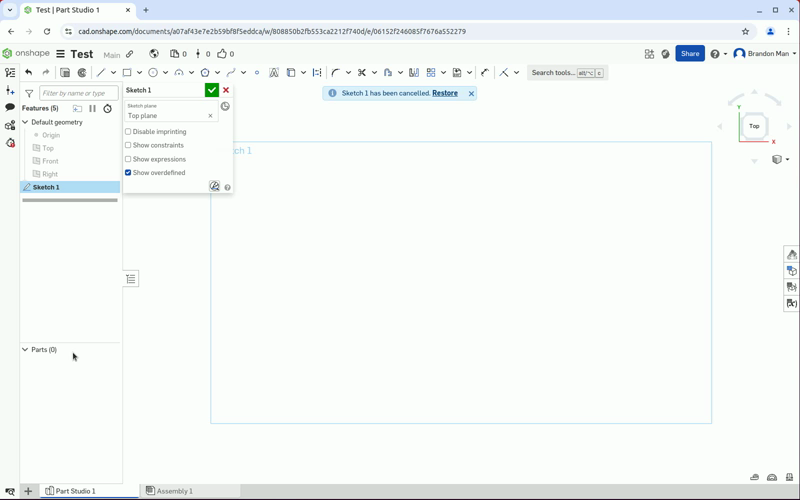
key(c)
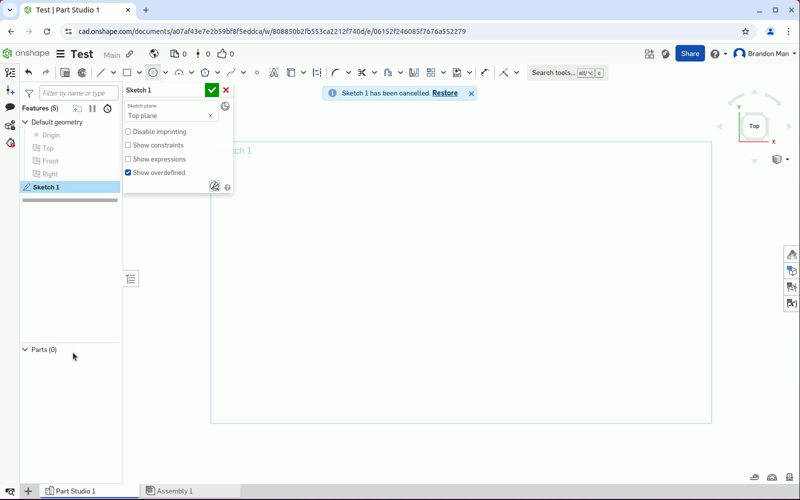
key_down(shift)
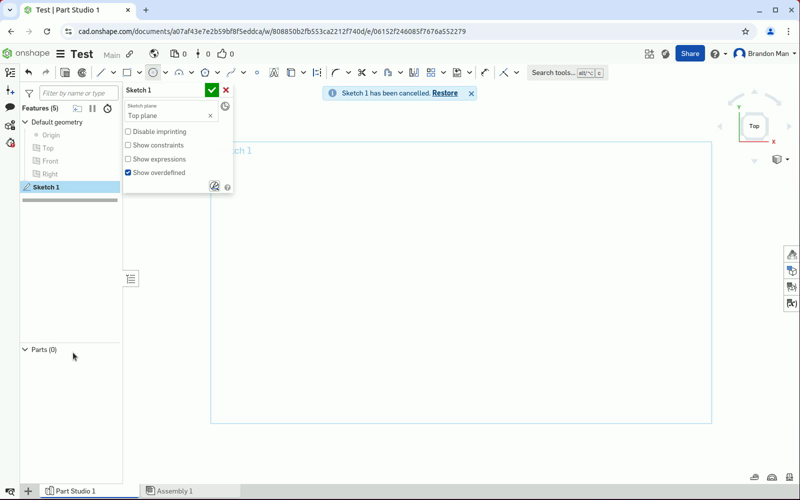
mouse_move(383, 233)
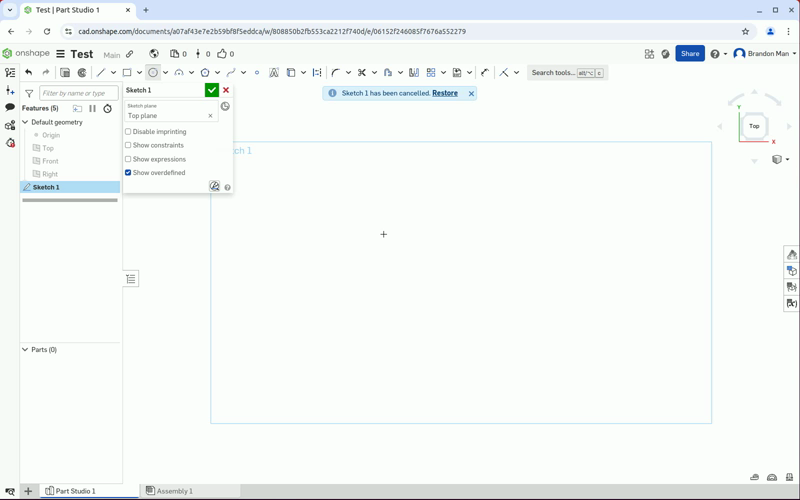
click(383, 233)
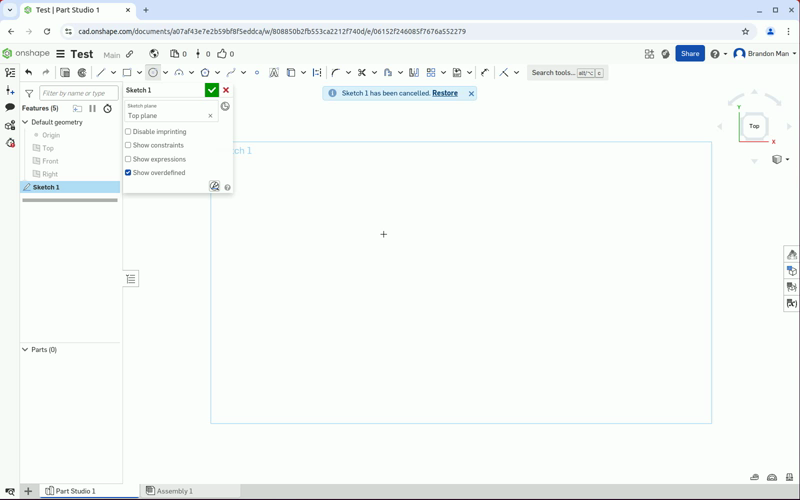
key_up(shift)
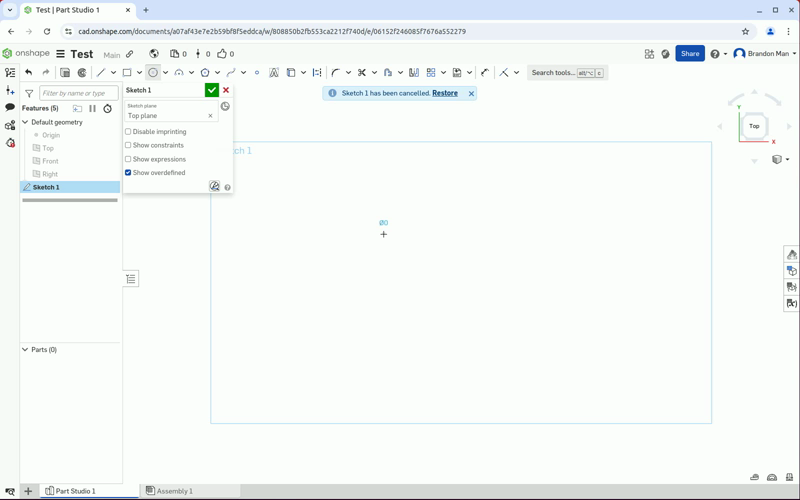
mouse_move(391, 233)
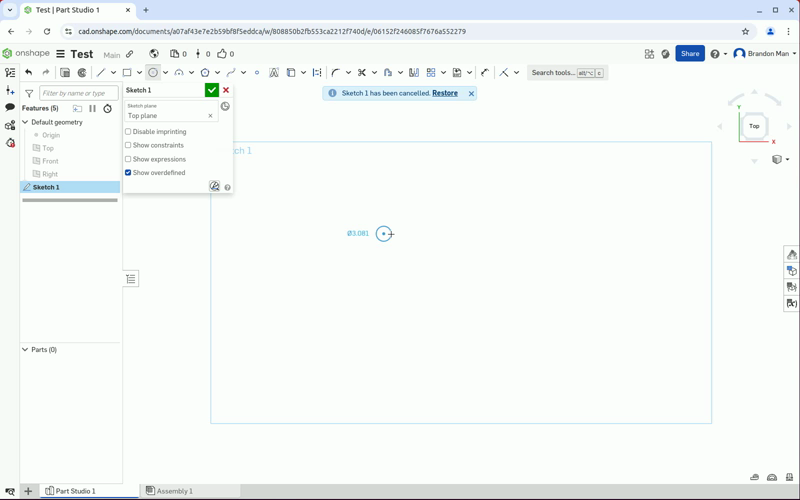
click(391, 233)
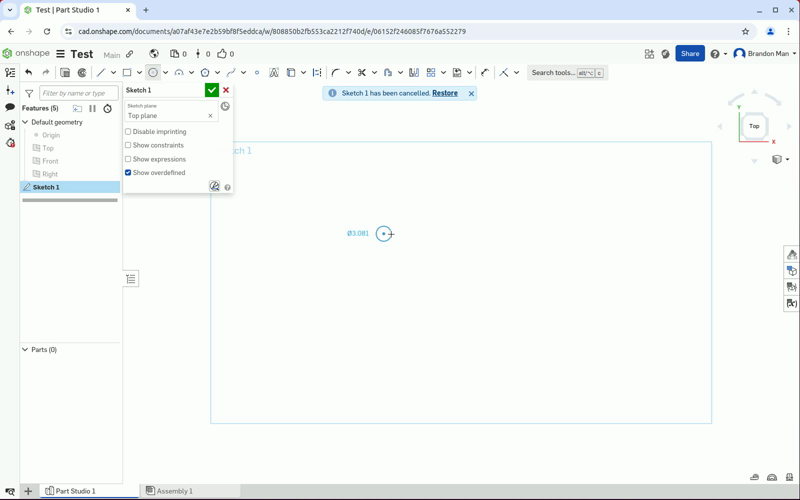
key(esc)
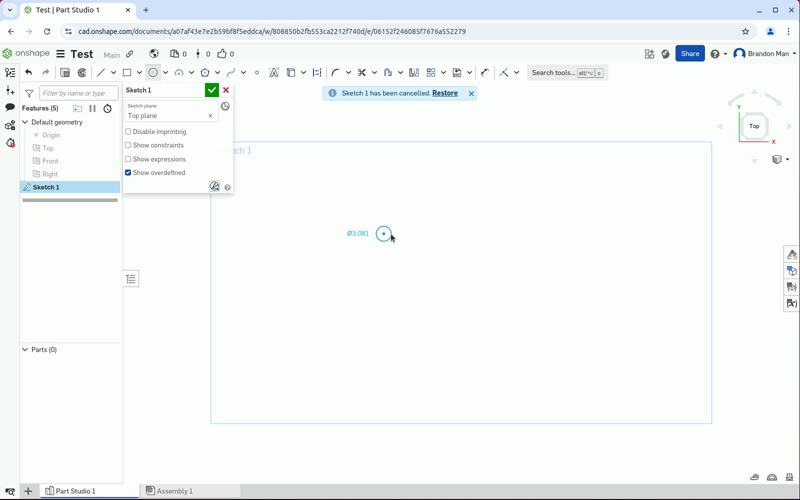
mouse_move(386, 239)
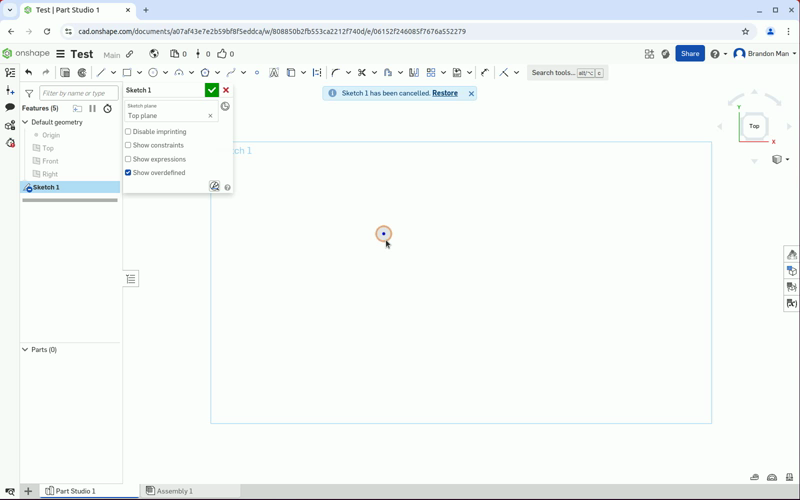
scroll(6)
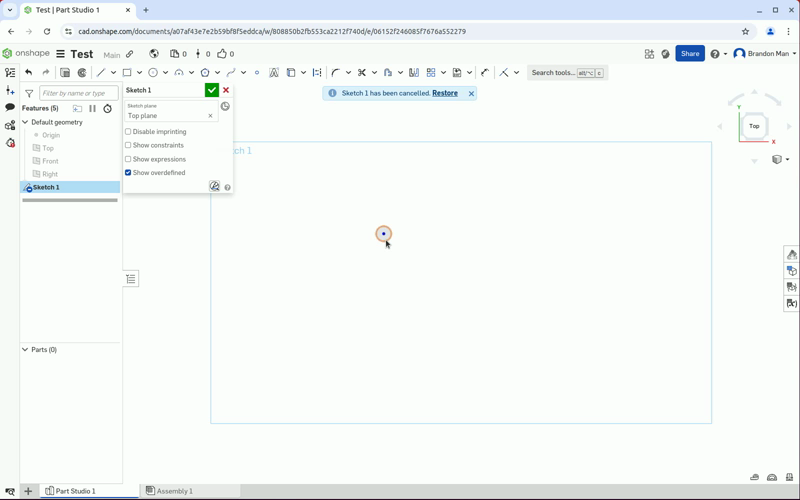
scroll(6)
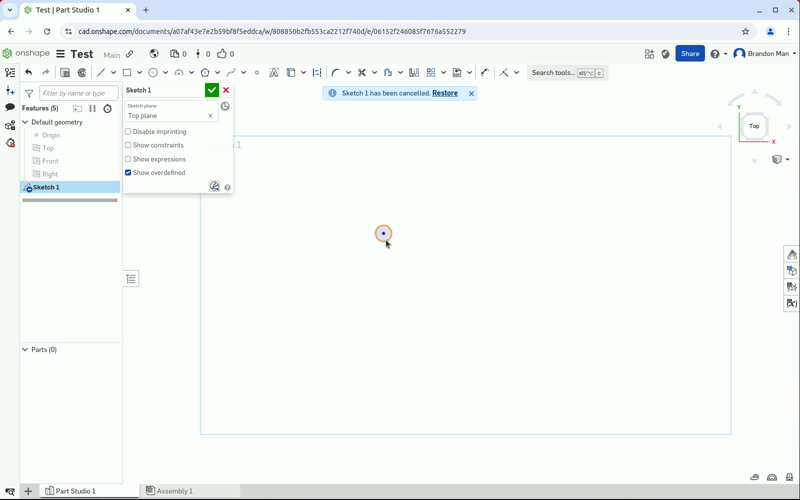
scroll(6)
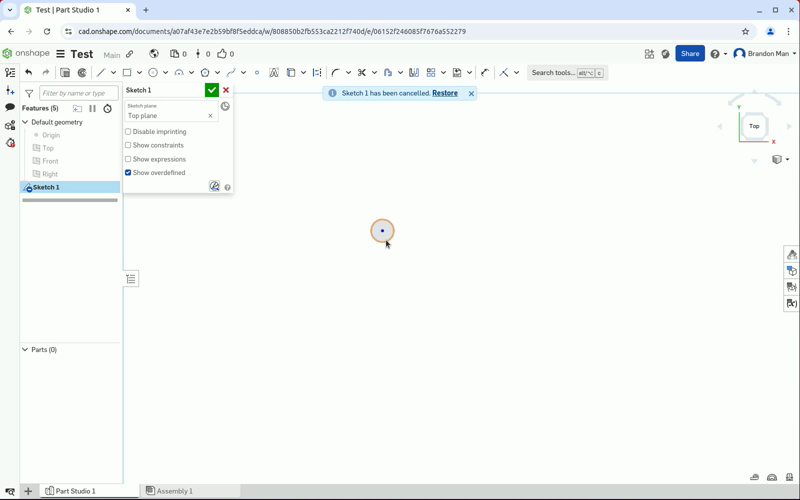
scroll(6)
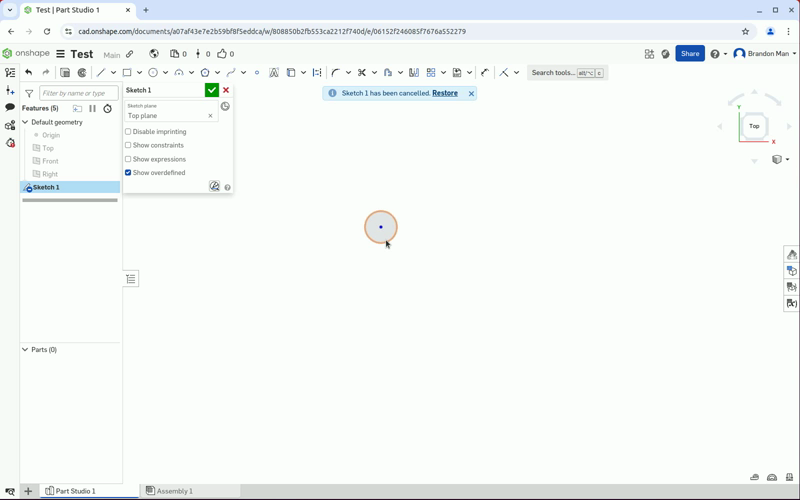
scroll(6)
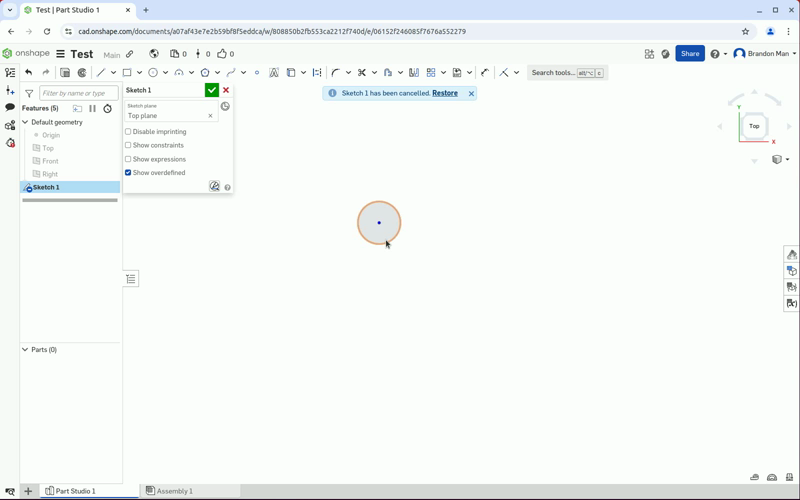
scroll(6)
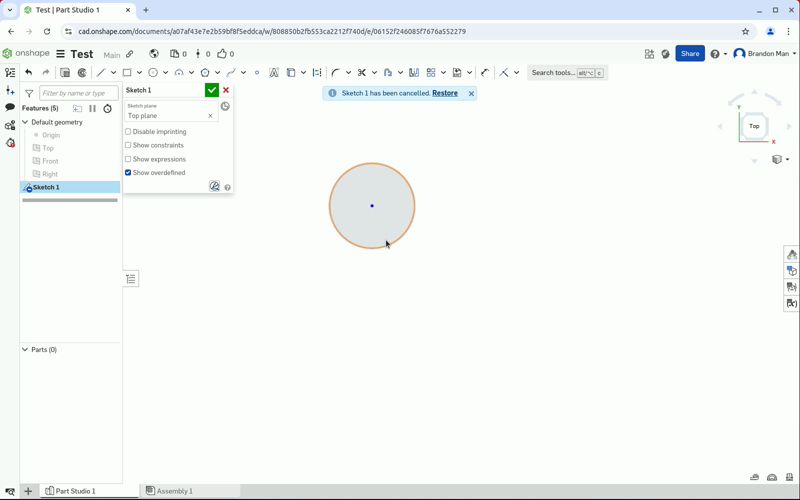
scroll(6)
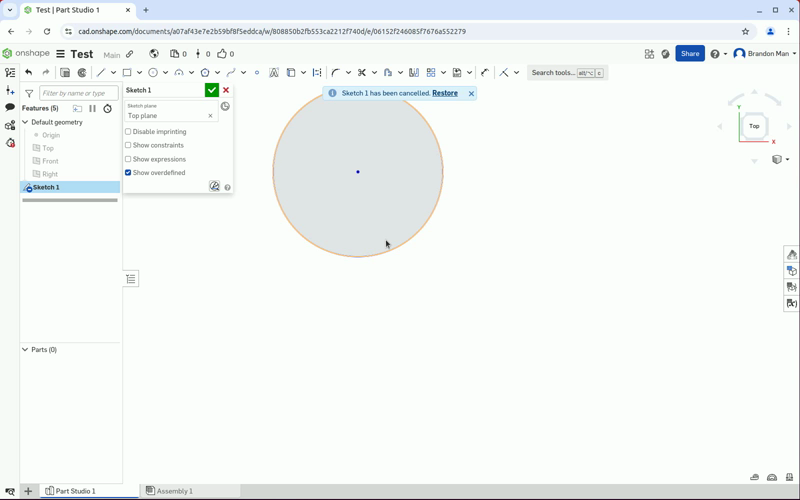
click(386, 239)
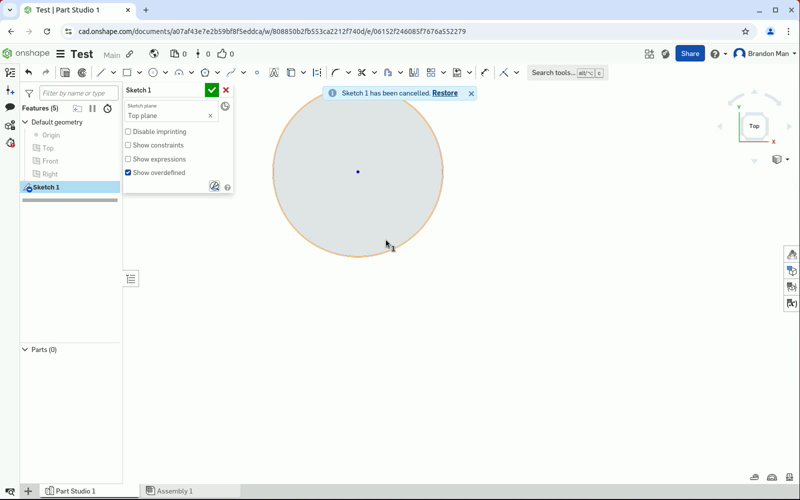
scroll(-6)
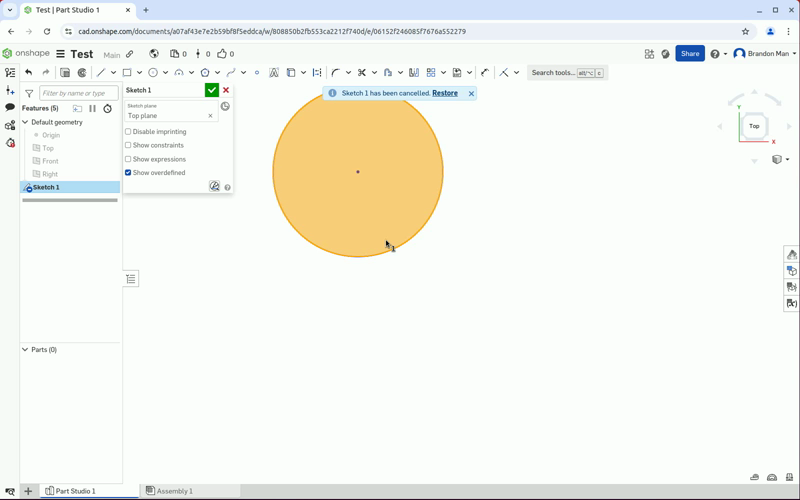
scroll(-6)
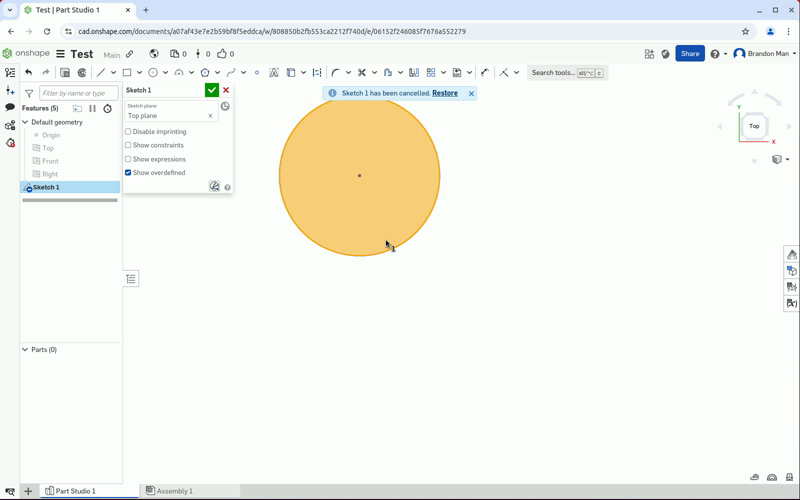
scroll(-6)
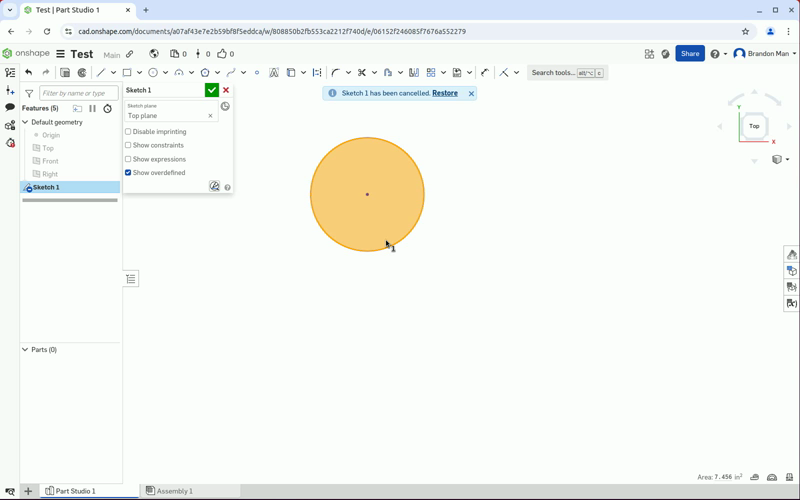
scroll(-6)
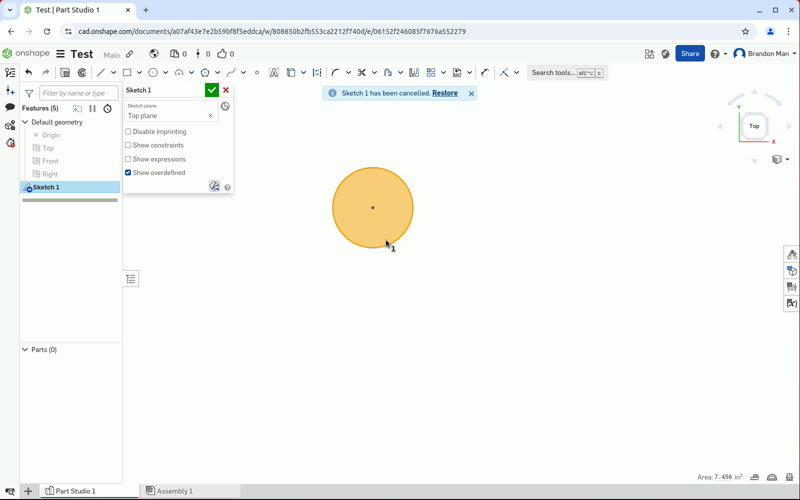
scroll(-6)
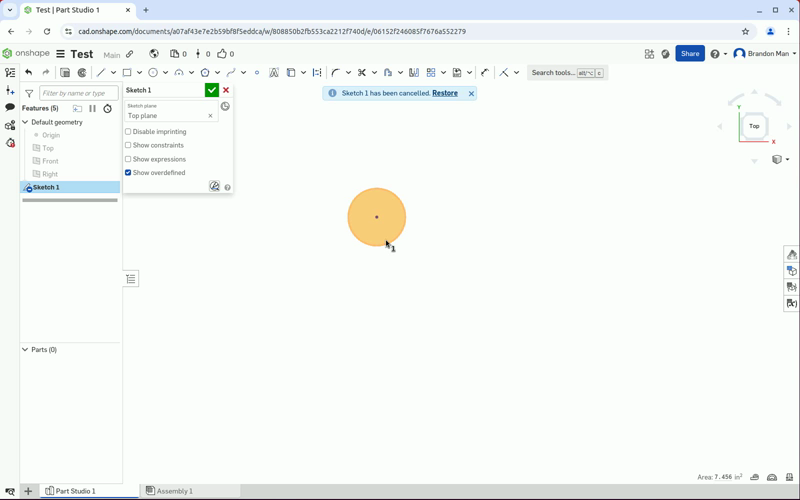
scroll(-6)
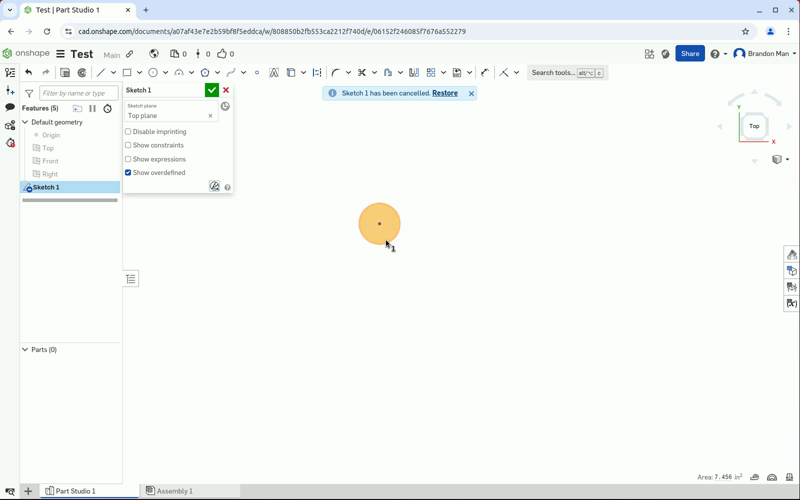
scroll(-6)
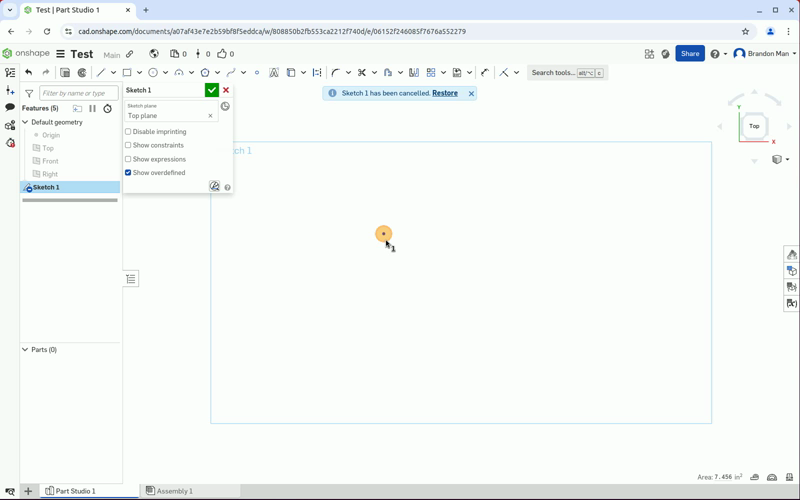
mouse_move(73, 352)
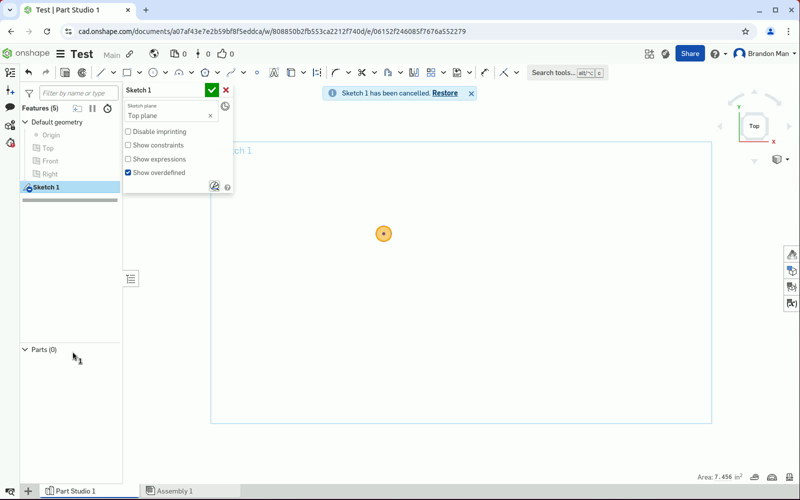
key(shift+y)
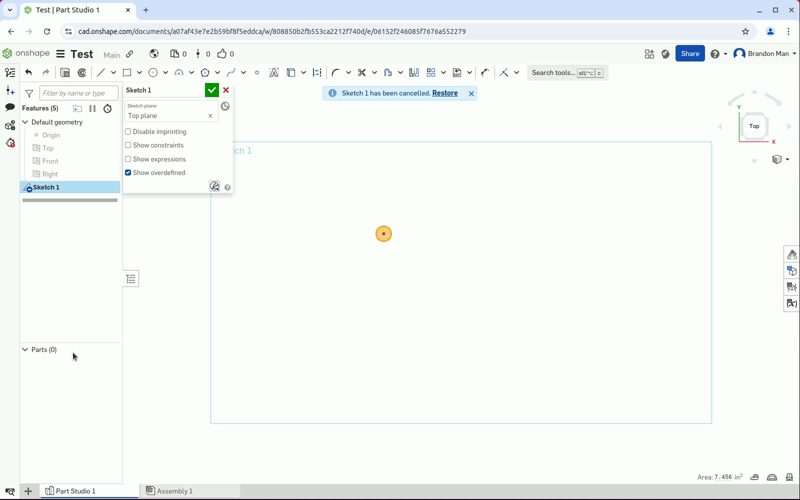
key(shift+e)
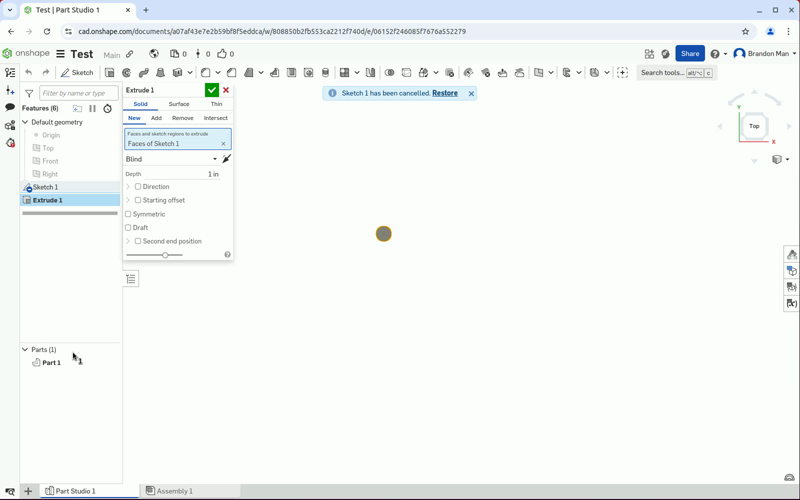
mouse_move(143, 106)
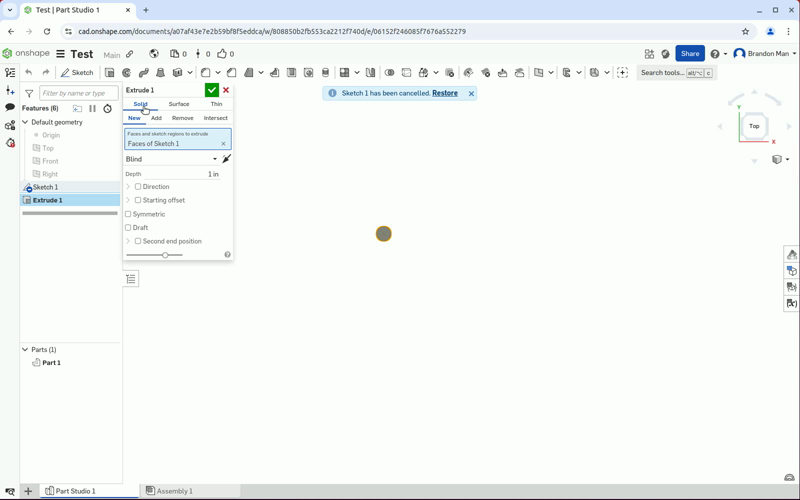
click(143, 106)
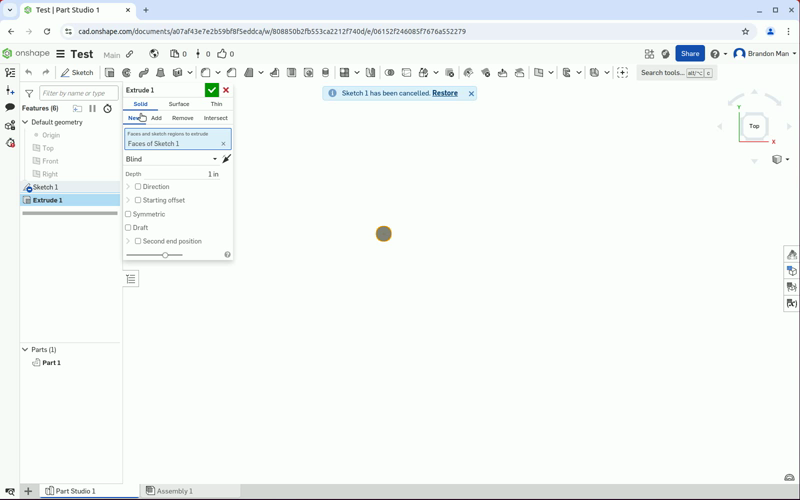
mouse_move(137, 120)
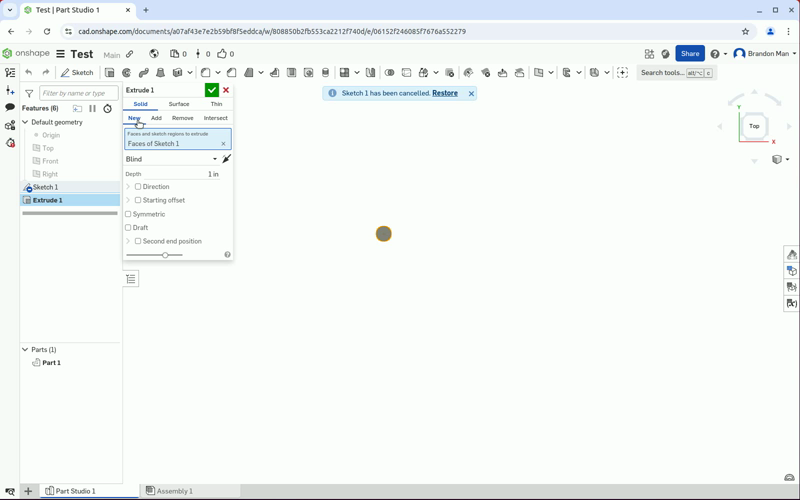
click(137, 120)
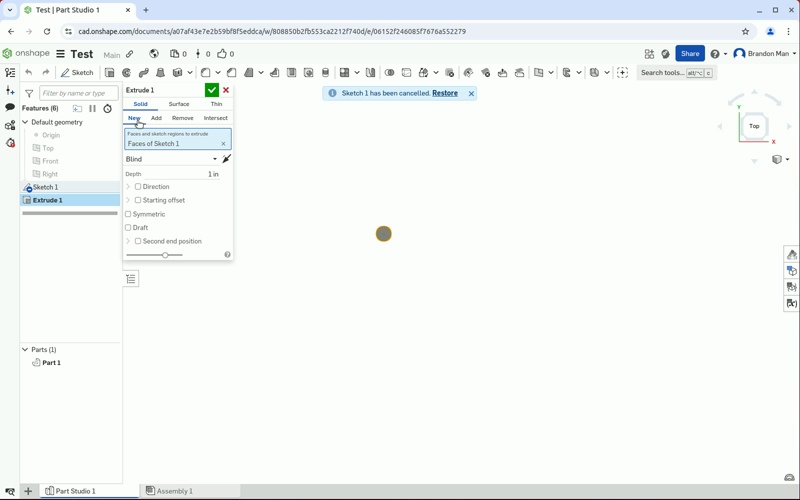
key(tab, 4)
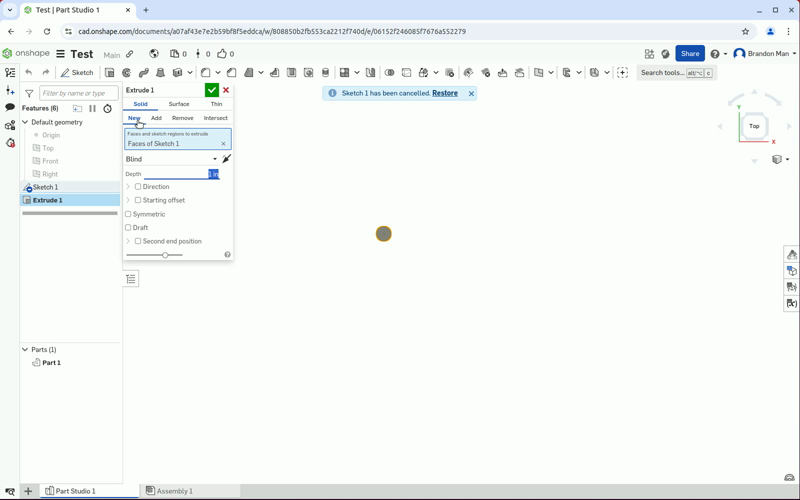
text(11.554)
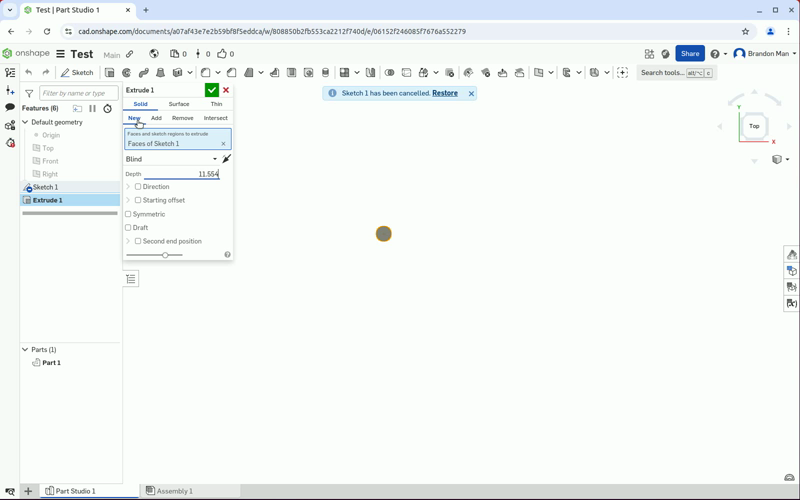
key(enter)
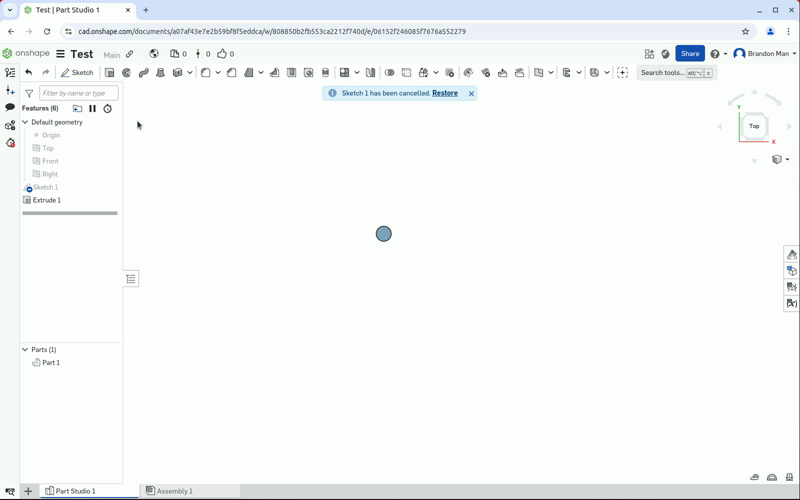
key(shift+h)
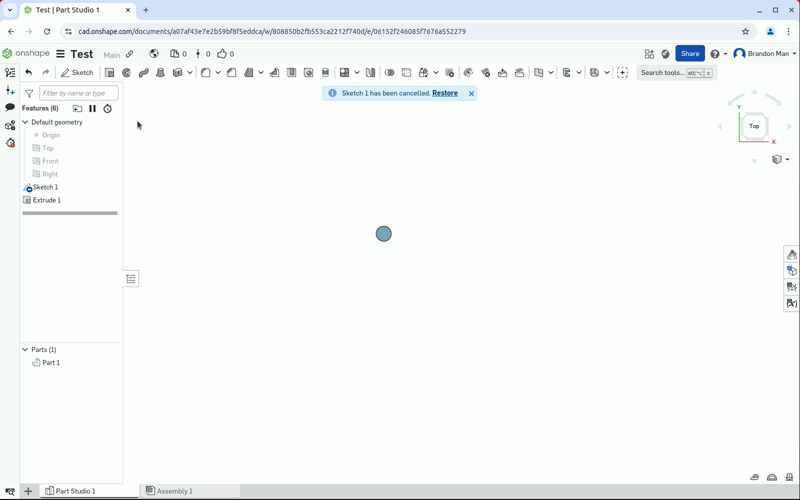
key(shift+h)
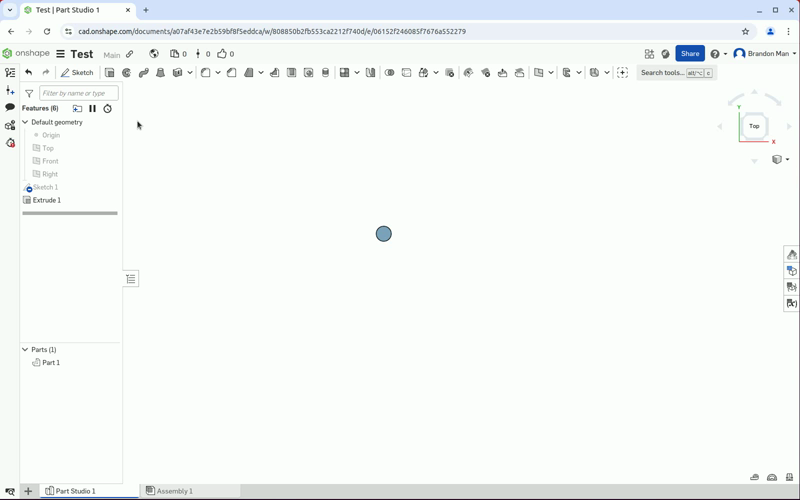
mouse_move(73, 189)
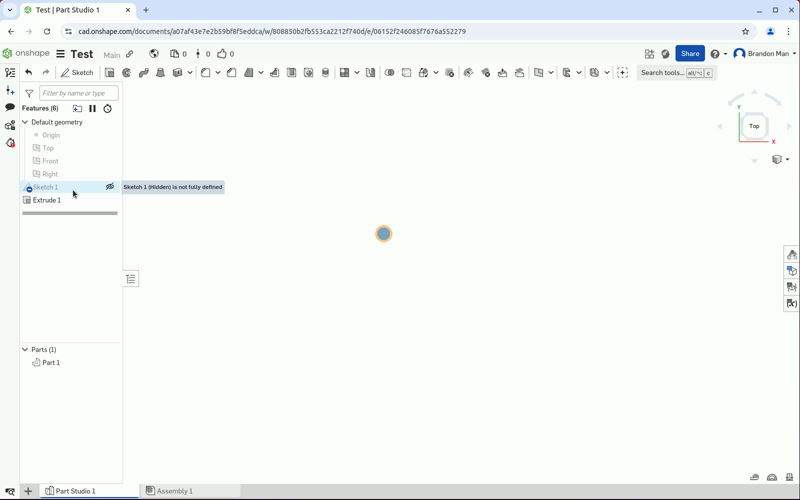
click(73, 189)
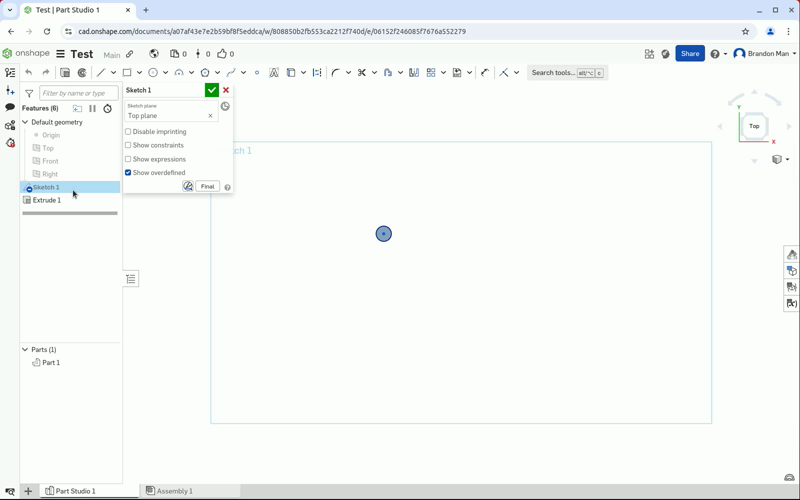
mouse_move(229, 92)
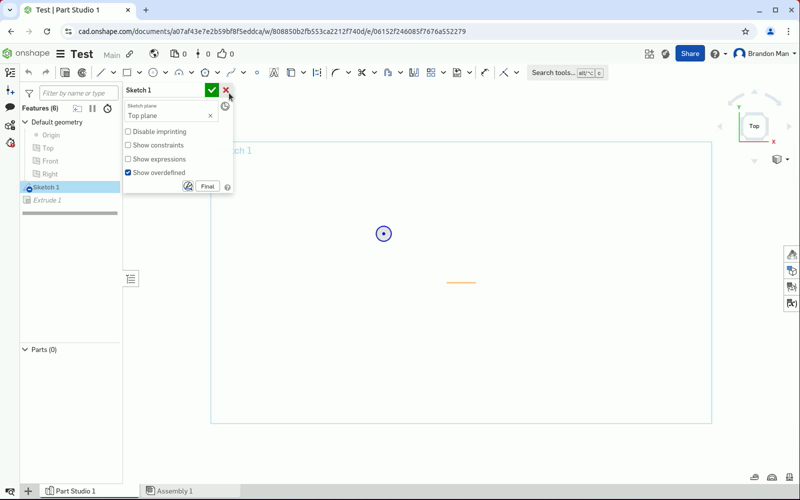
click(229, 92)
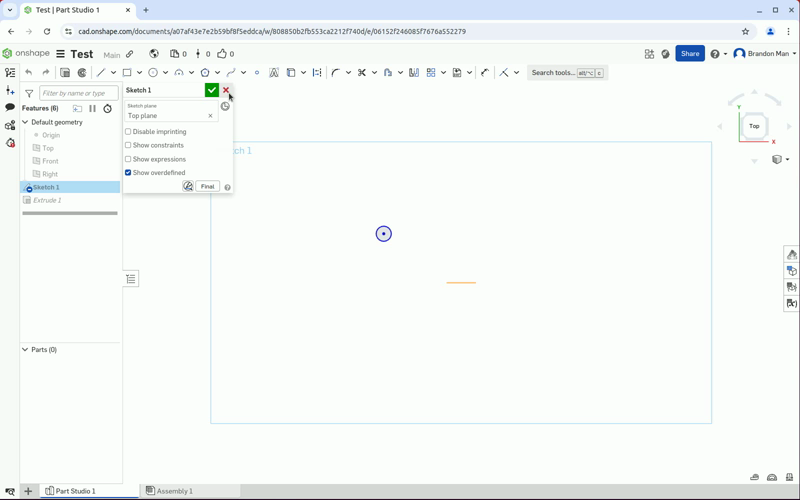
key(shift+s)
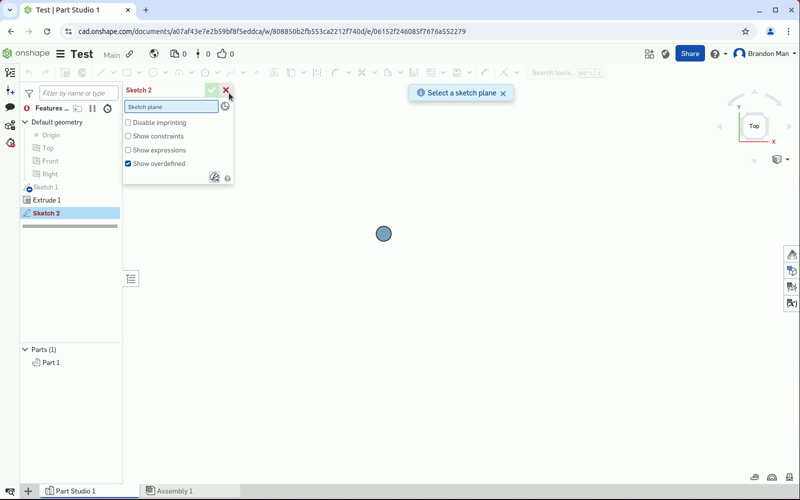
mouse_move(73, 150)
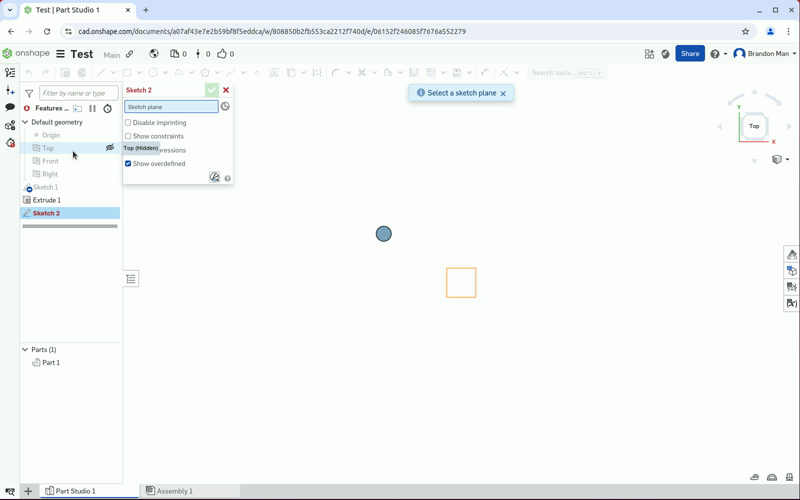
click(73, 150)
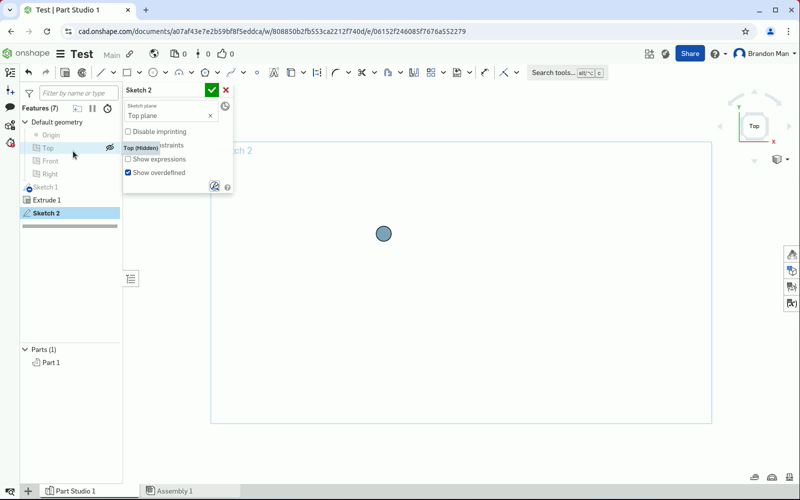
mouse_move(73, 352)
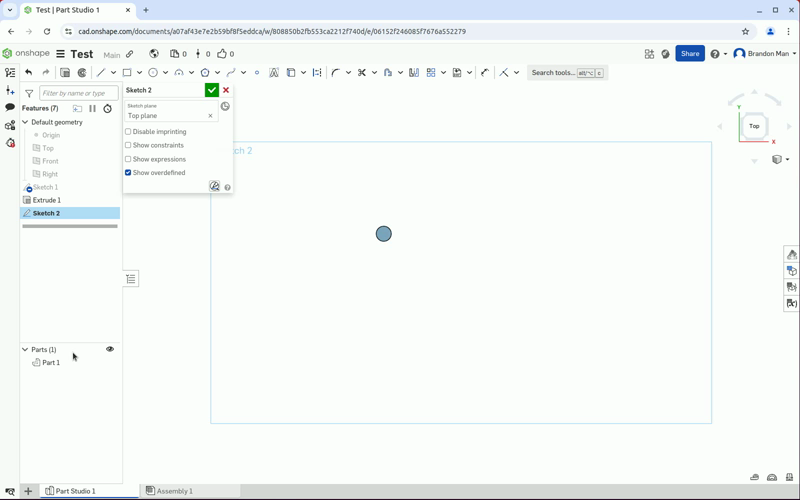
key(y)
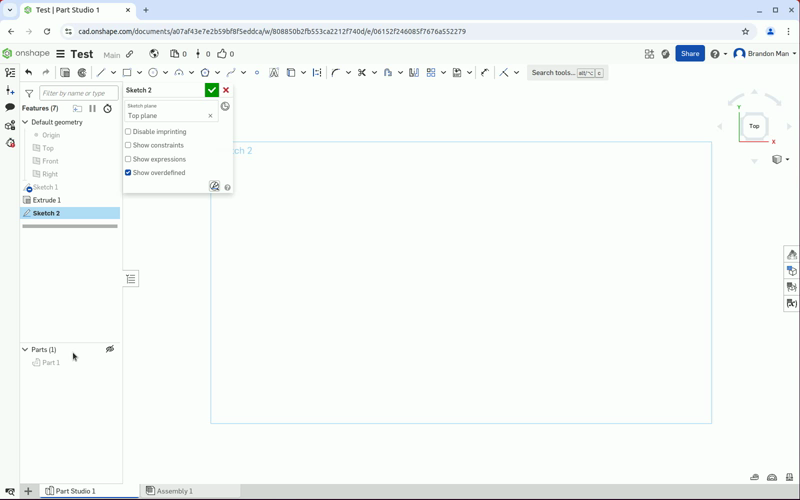
key(c)
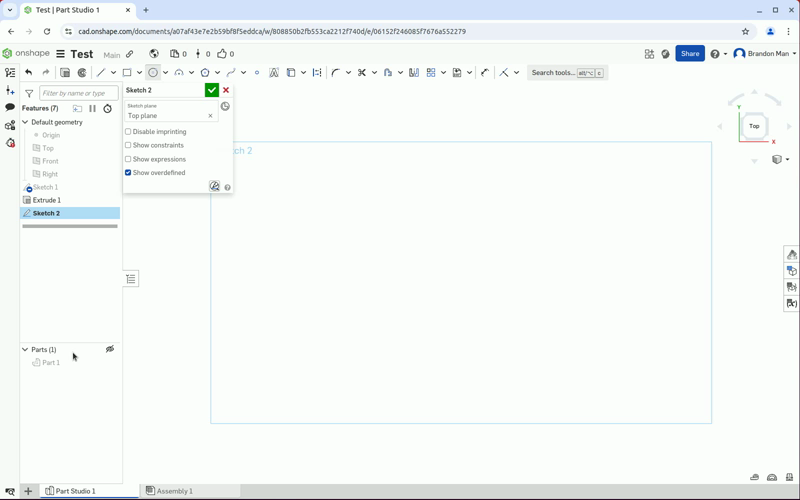
key_down(shift)
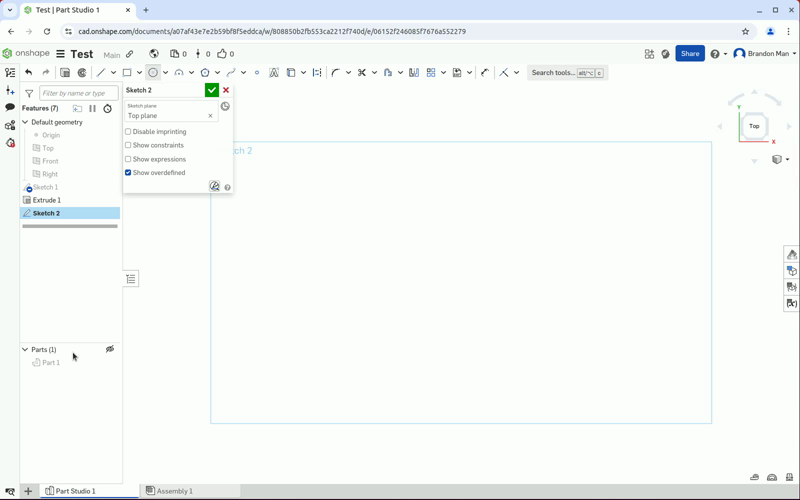
mouse_move(538, 332)
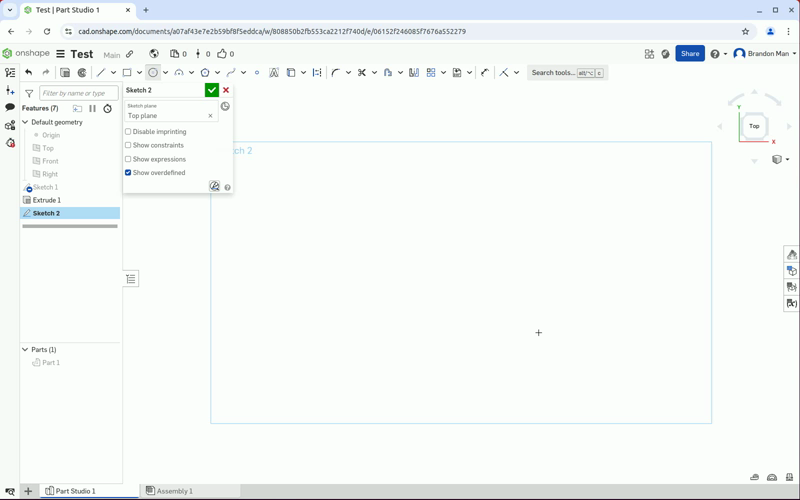
click(538, 332)
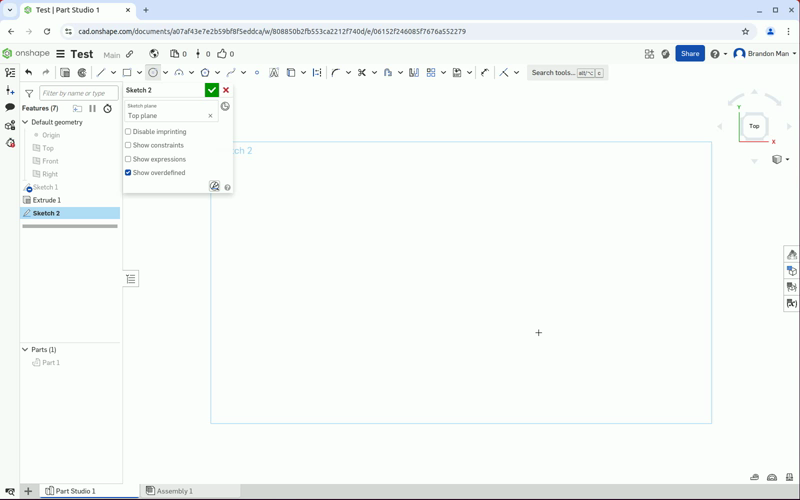
key_up(shift)
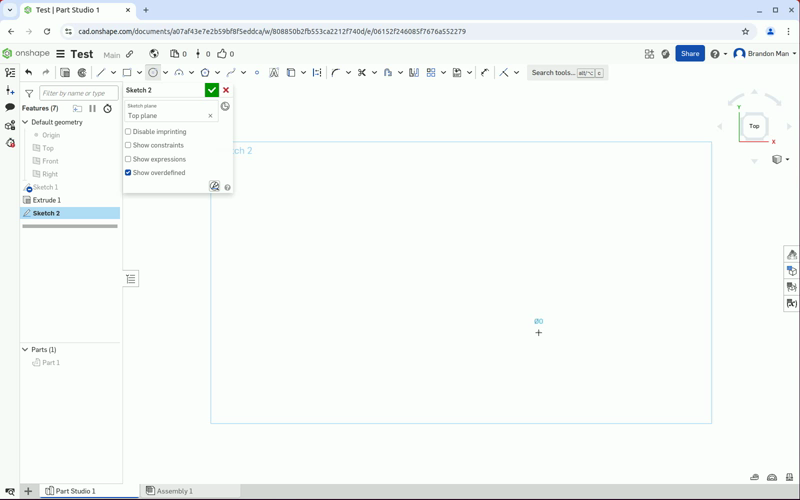
mouse_move(546, 332)
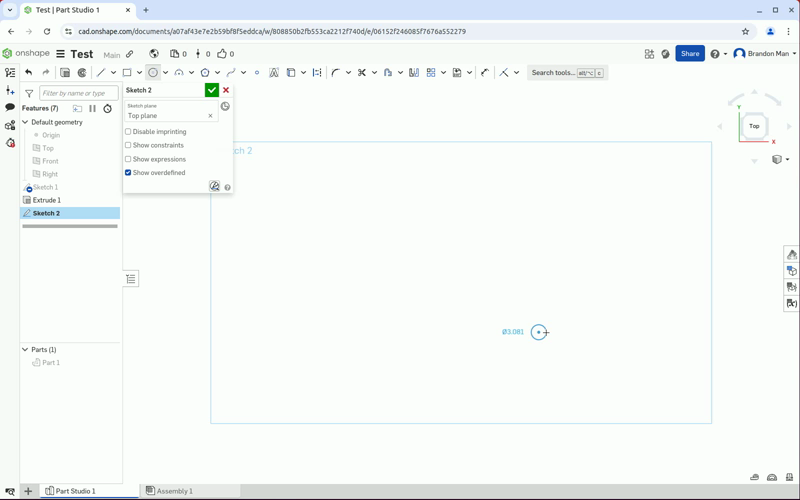
click(546, 332)
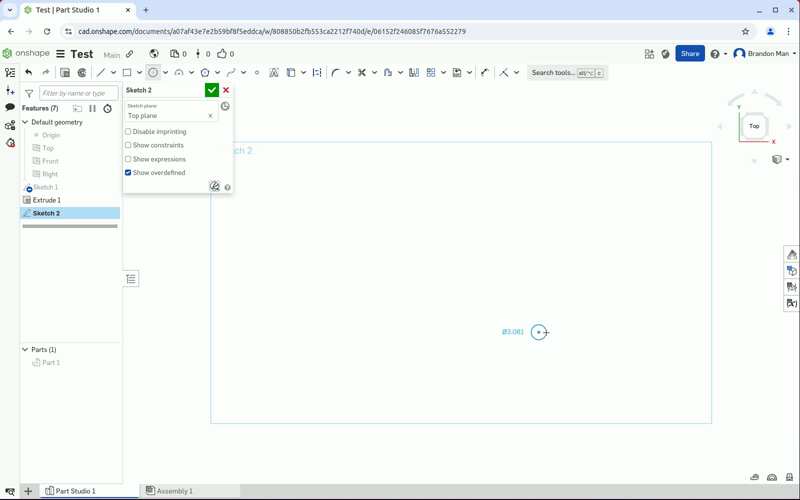
key(esc)
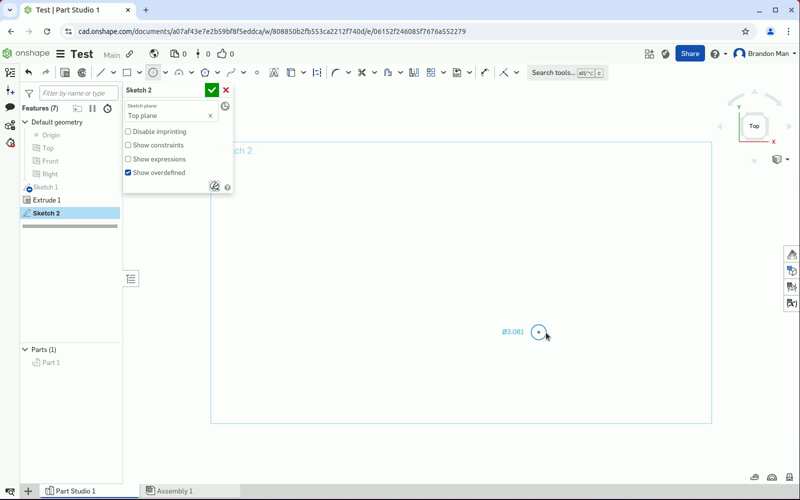
mouse_move(538, 329)
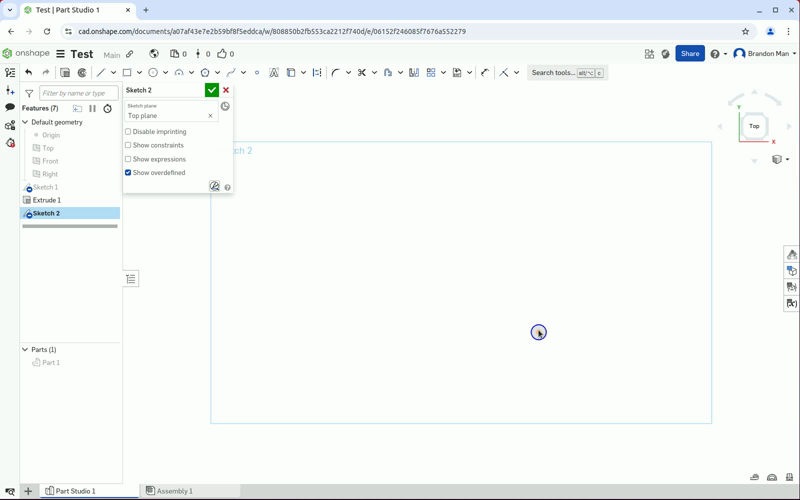
scroll(6)
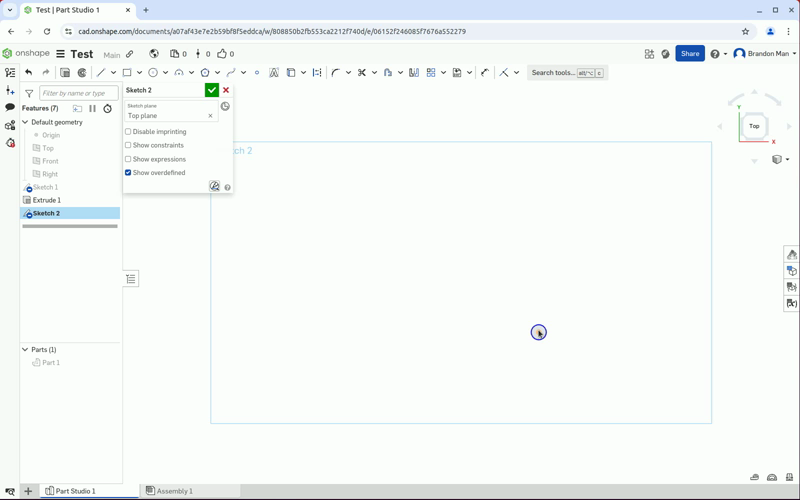
scroll(6)
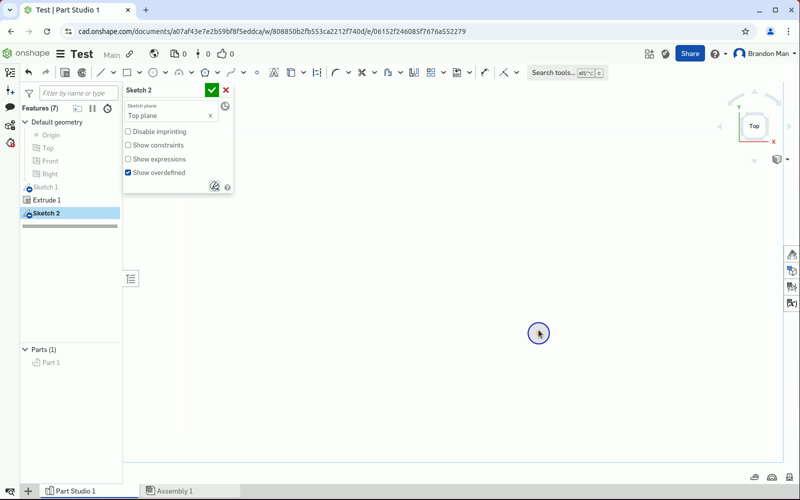
scroll(6)
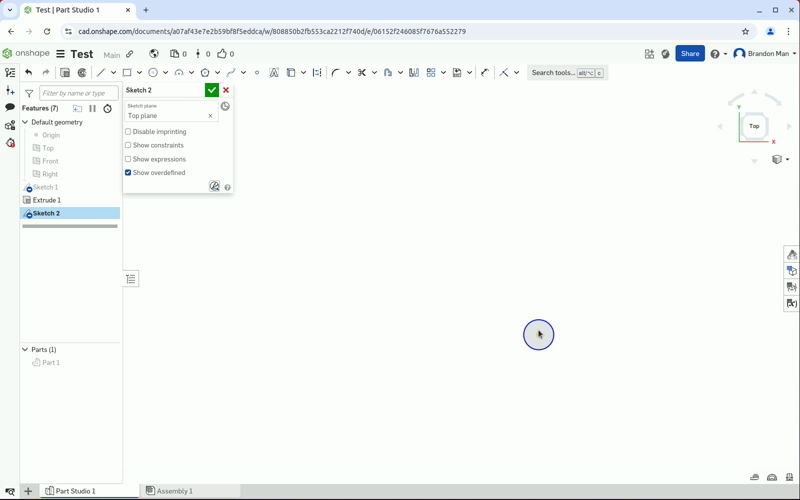
scroll(6)
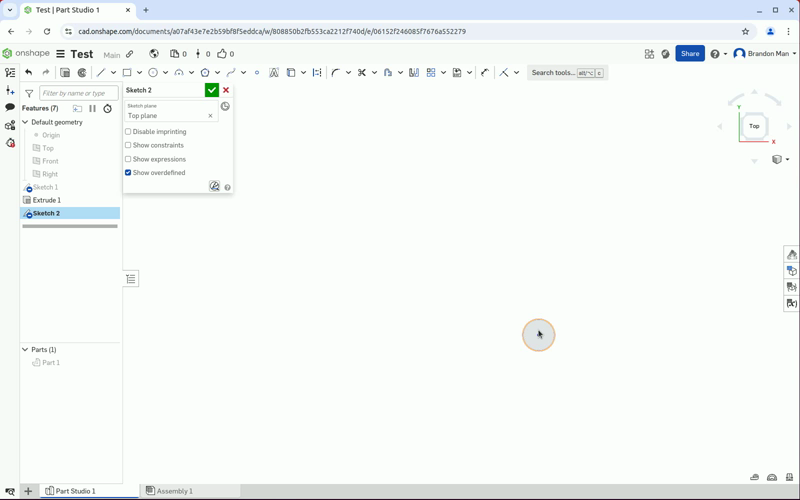
scroll(6)
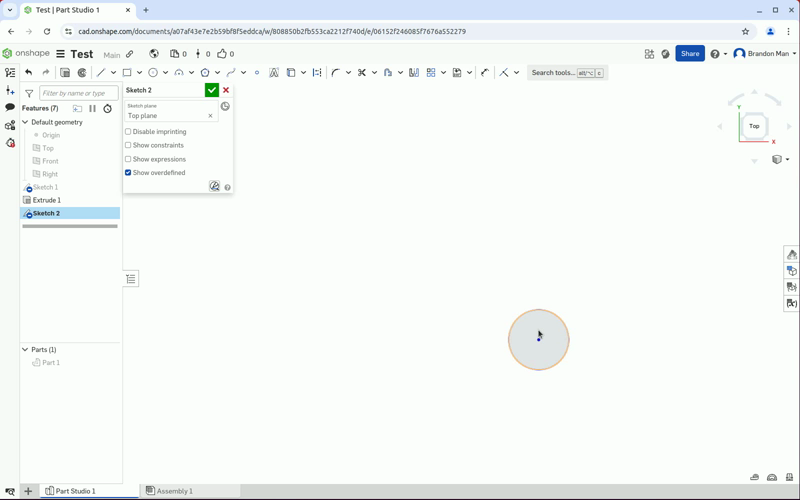
scroll(6)
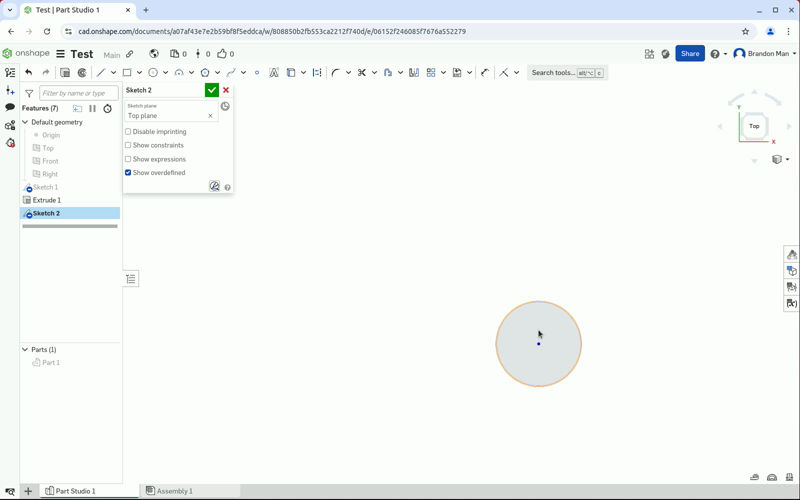
scroll(6)
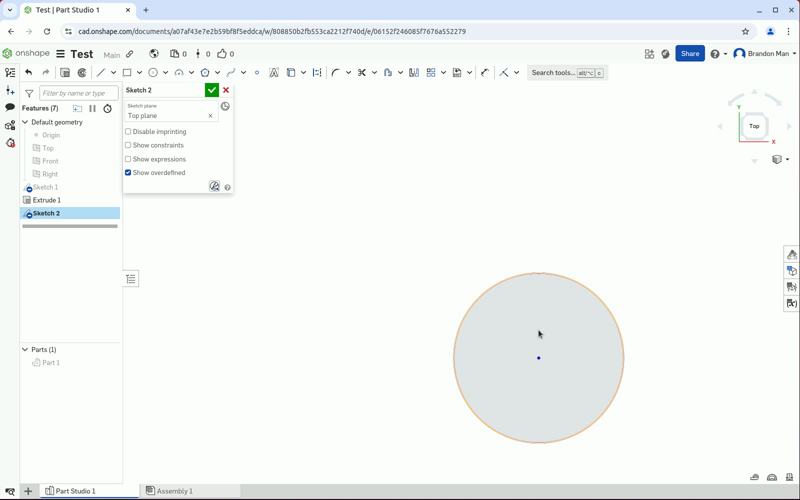
click(538, 329)
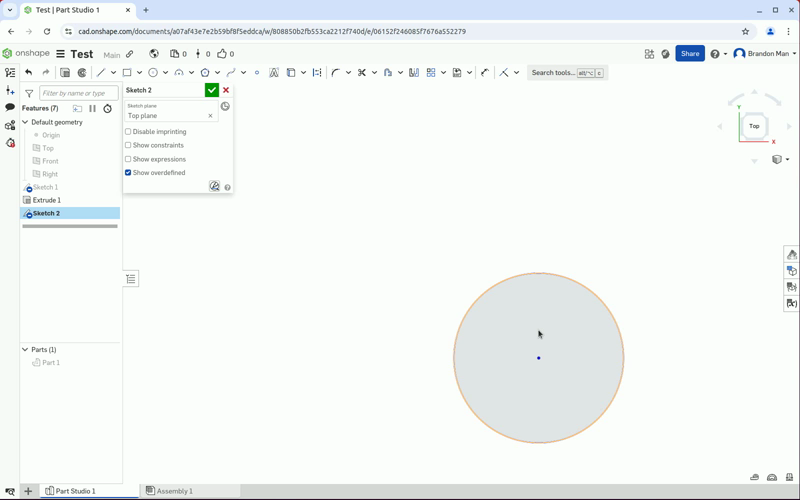
scroll(-6)
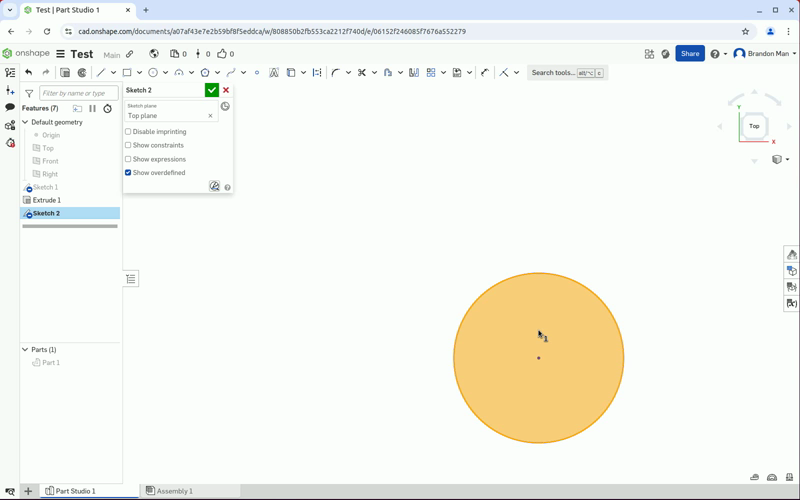
scroll(-6)
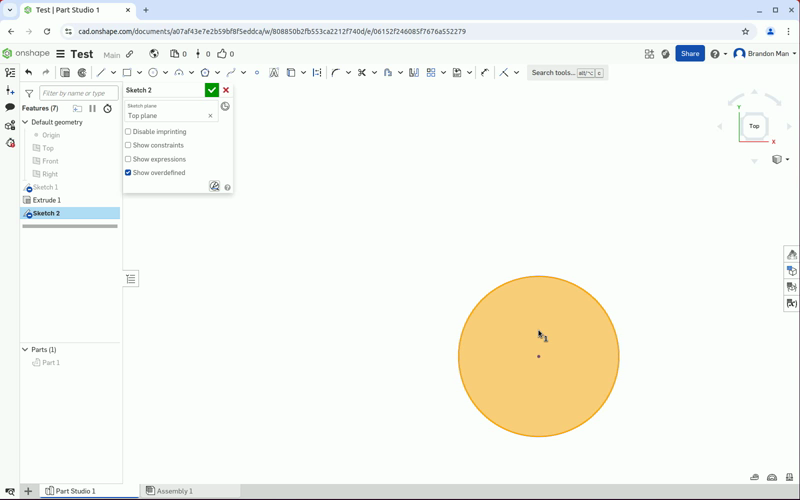
scroll(-6)
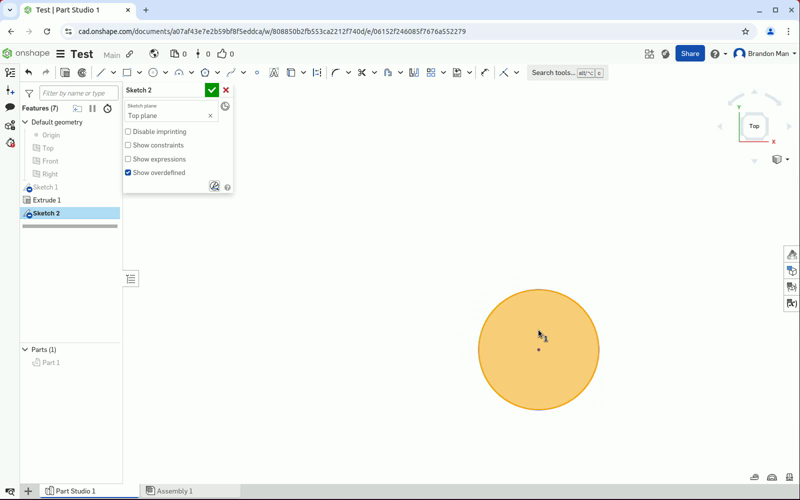
scroll(-6)
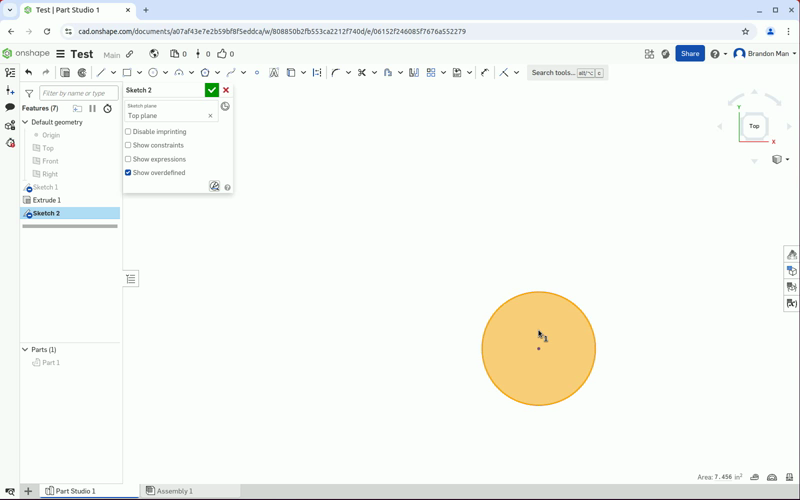
scroll(-6)
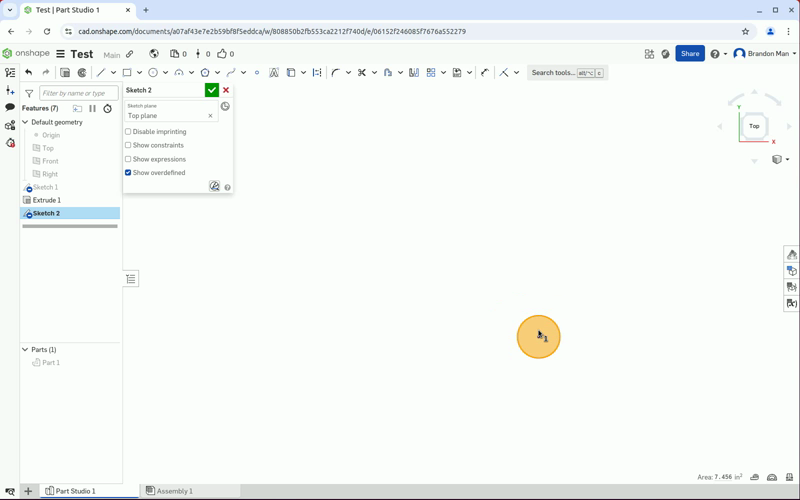
scroll(-6)
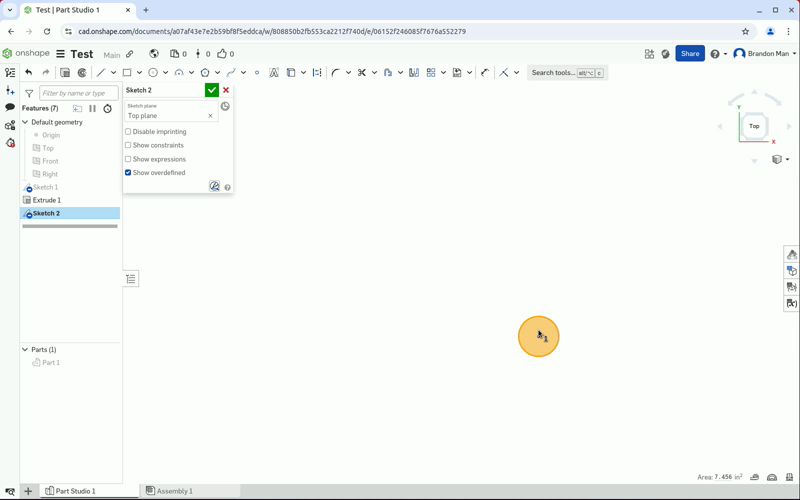
scroll(-6)
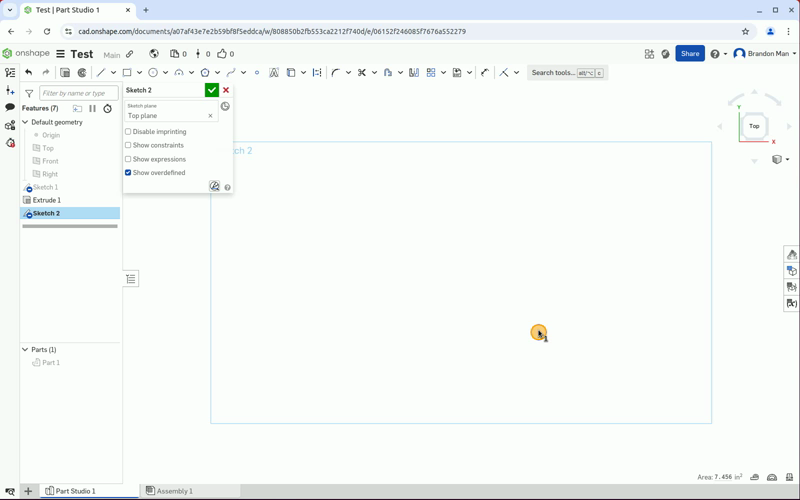
mouse_move(73, 352)
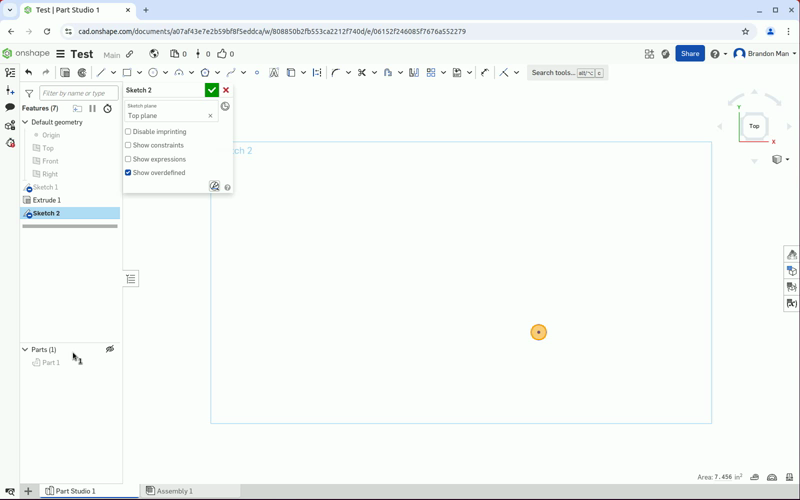
key(shift+y)
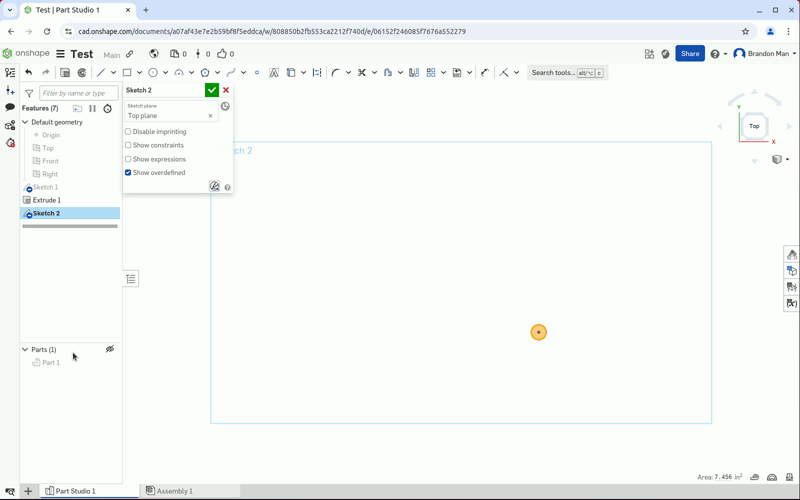
key(shift+e)
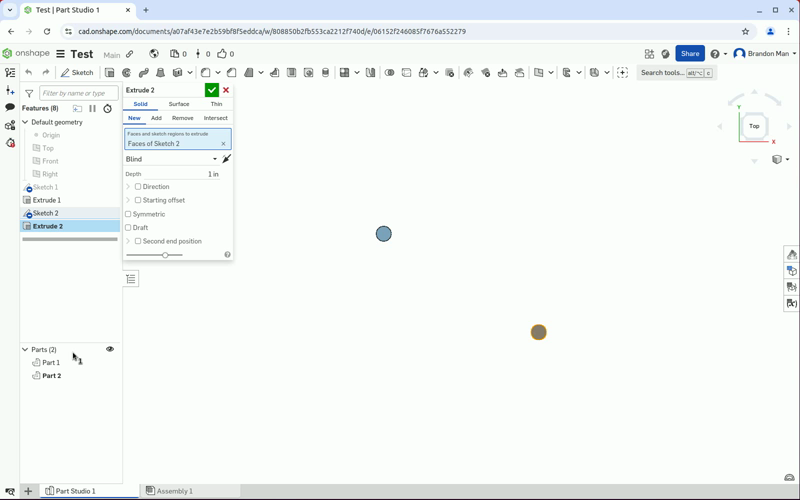
mouse_move(143, 106)
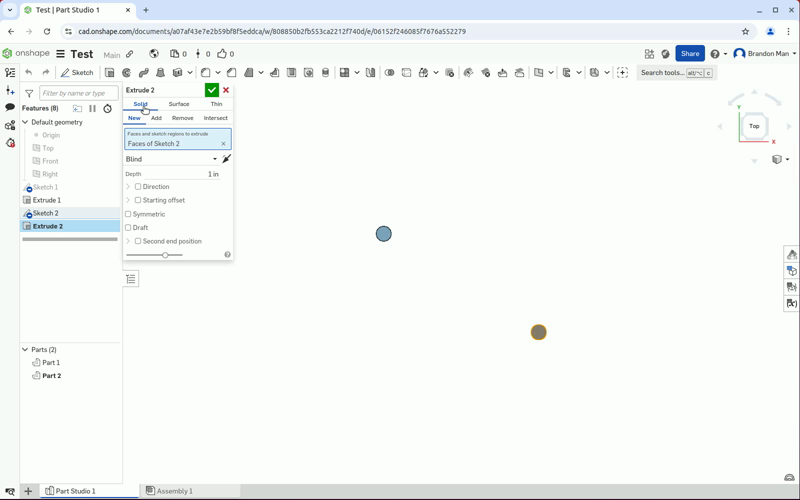
click(143, 106)
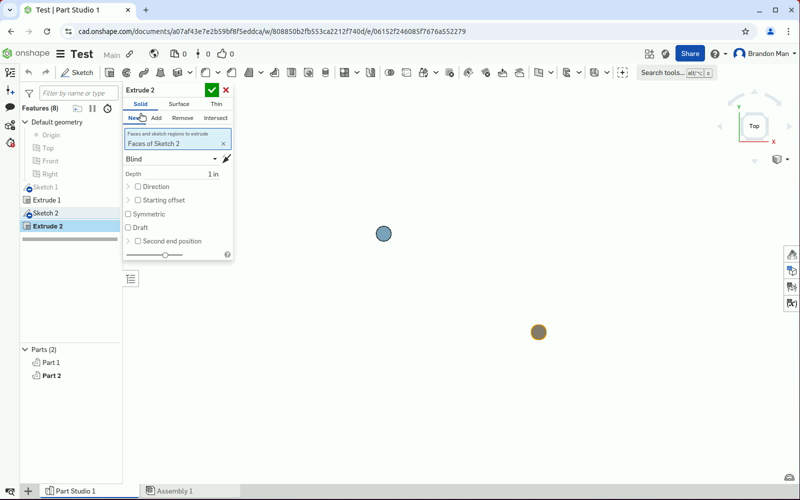
mouse_move(137, 120)
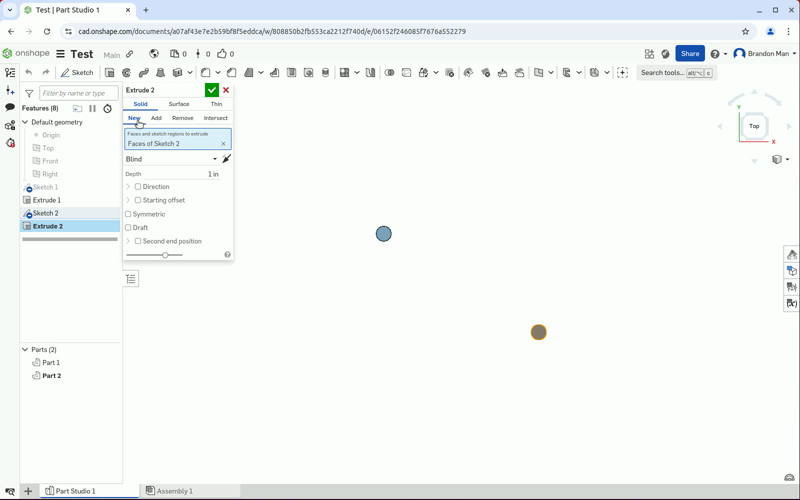
click(137, 120)
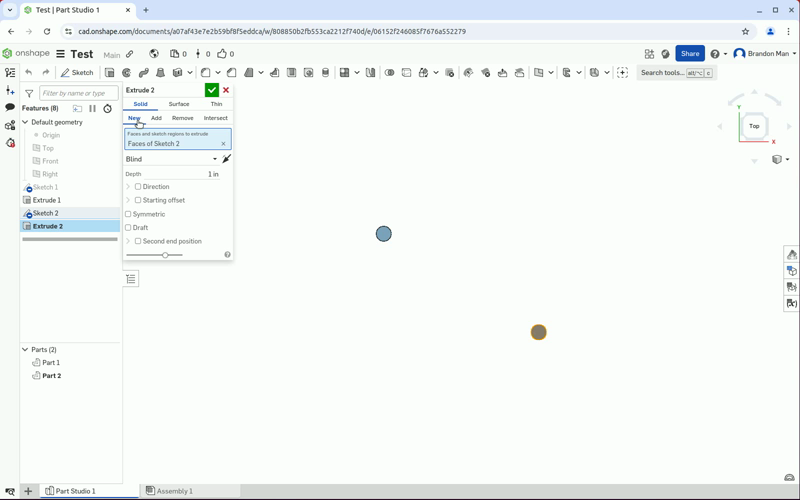
key(tab, 4)
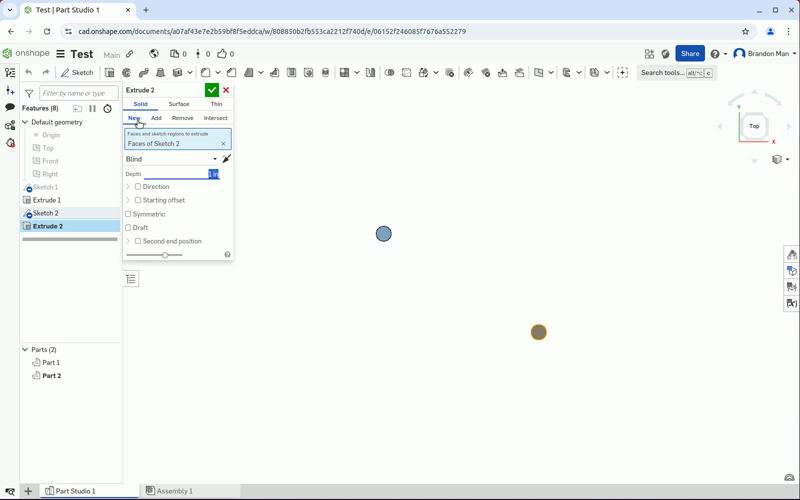
text(11.554)
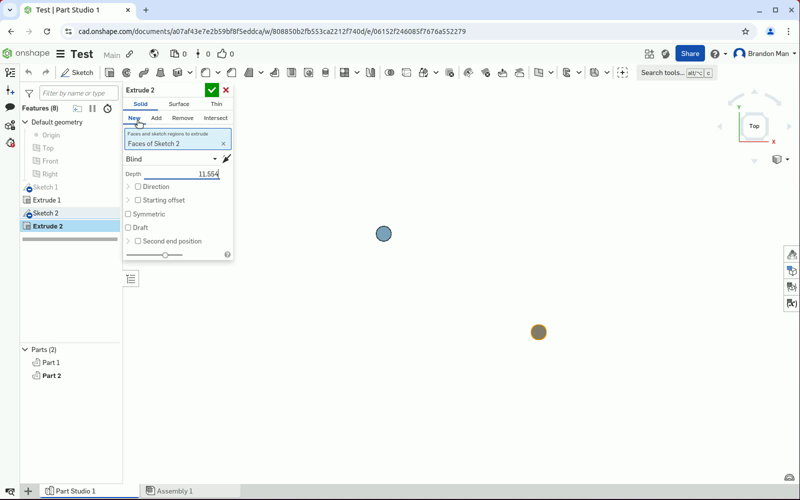
key(enter)
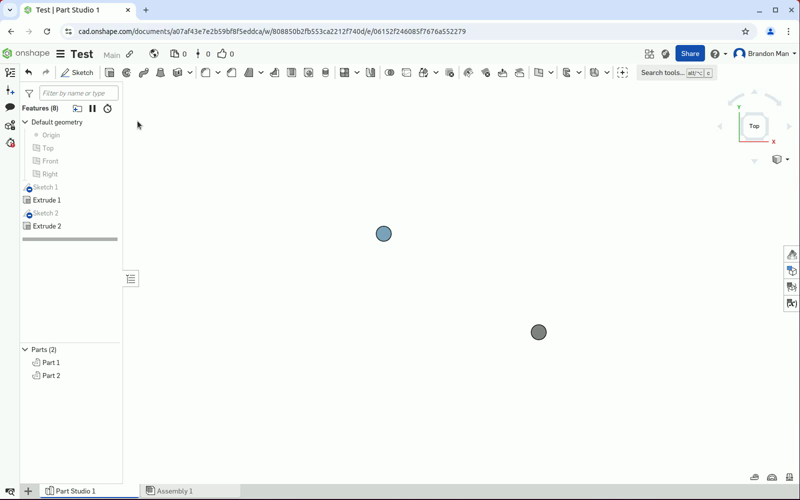
key(shift+h)
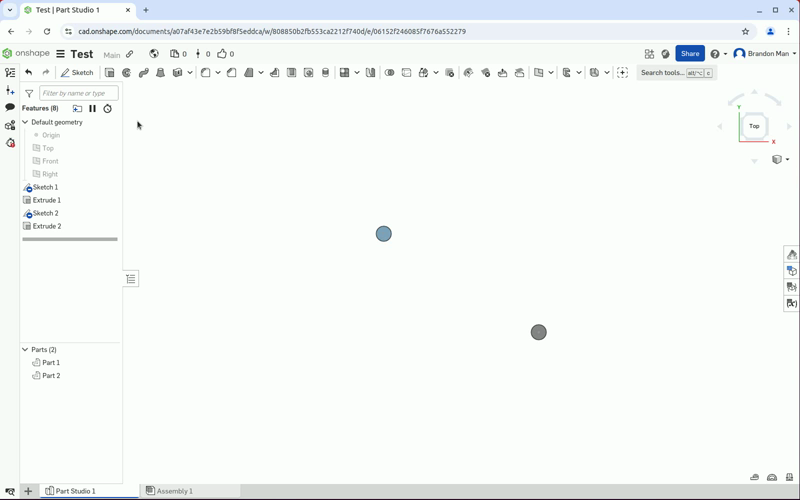
key(shift+h)
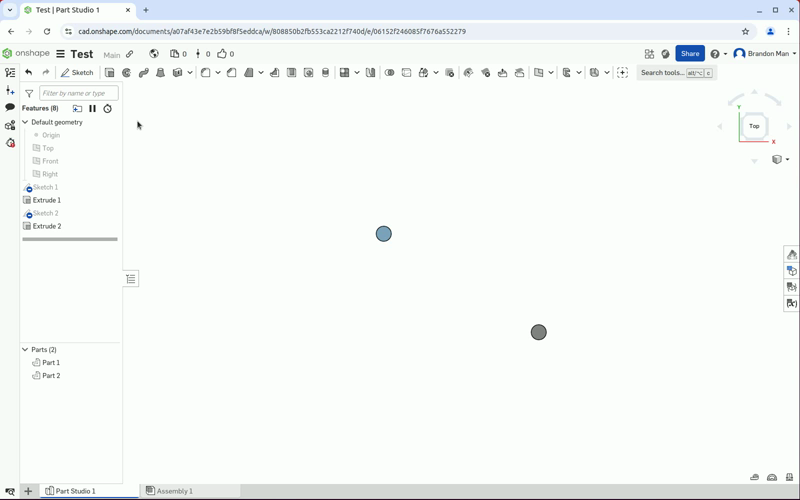
mouse_move(73, 189)
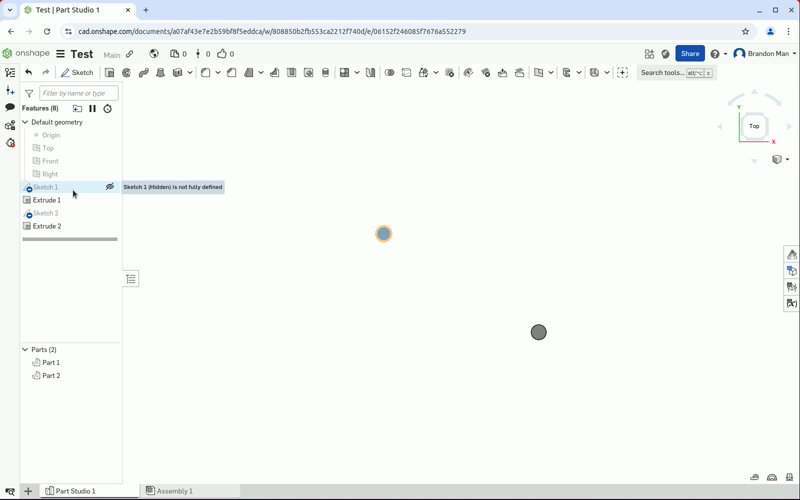
click(73, 189)
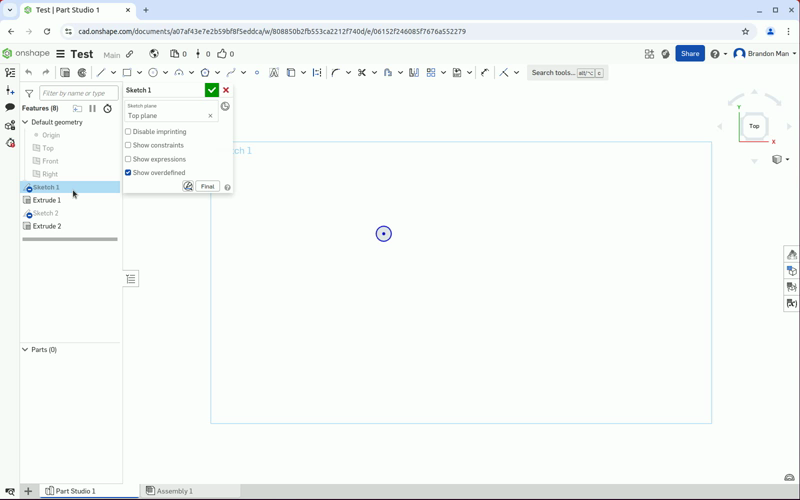
mouse_move(229, 92)
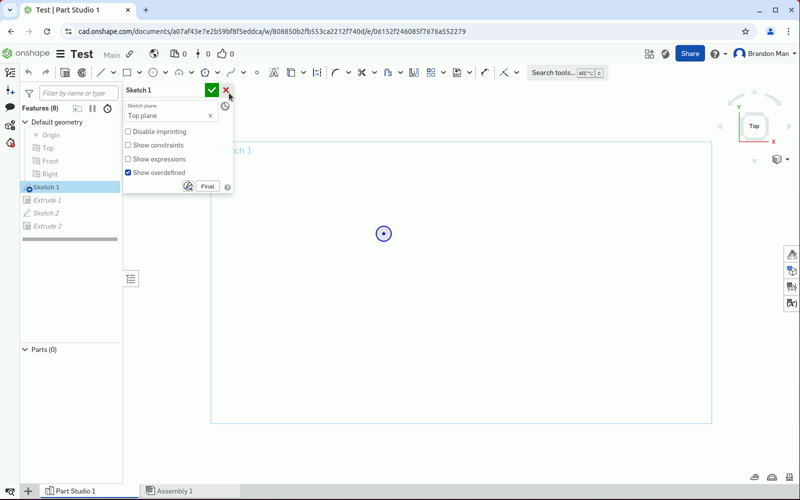
click(229, 92)
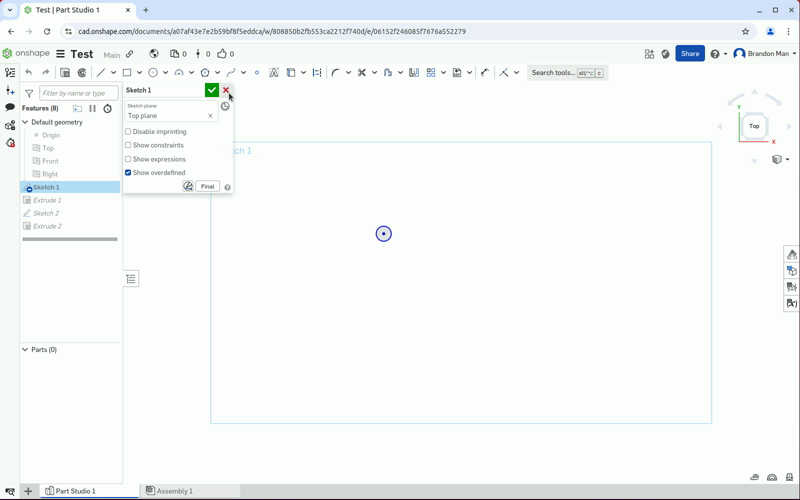
key(shift+s)
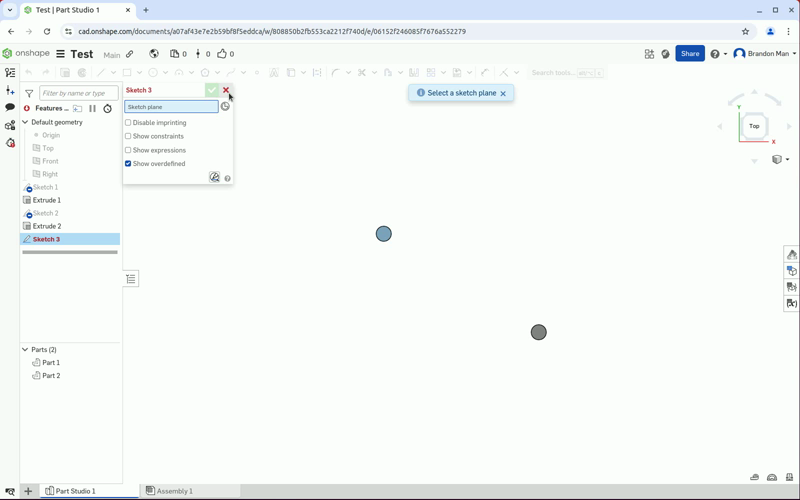
mouse_move(73, 150)
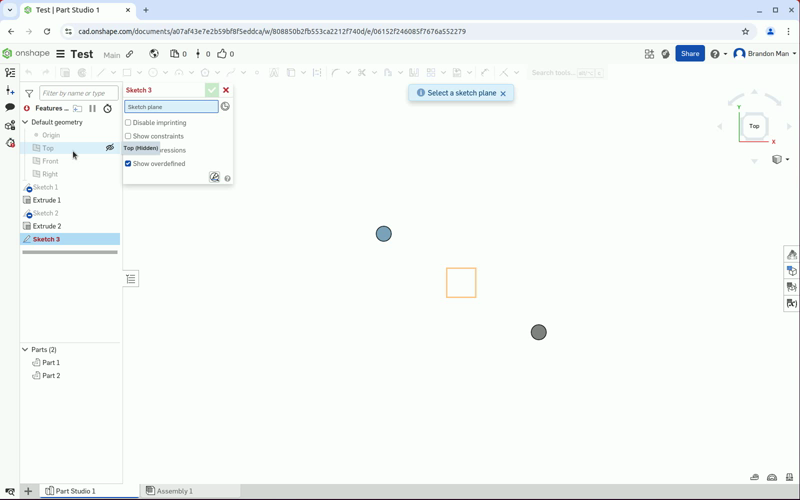
click(73, 150)
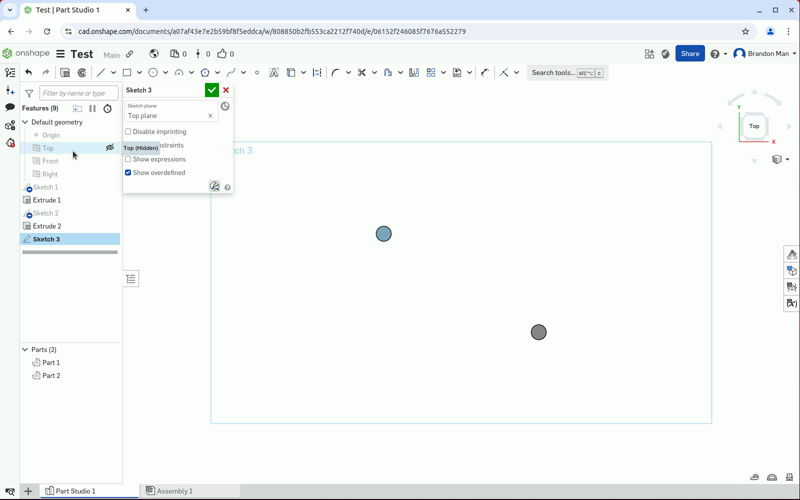
mouse_move(73, 352)
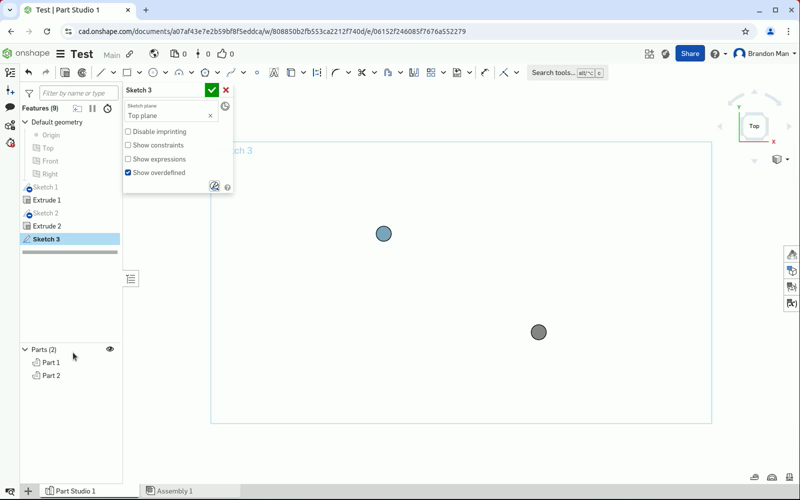
key(y)
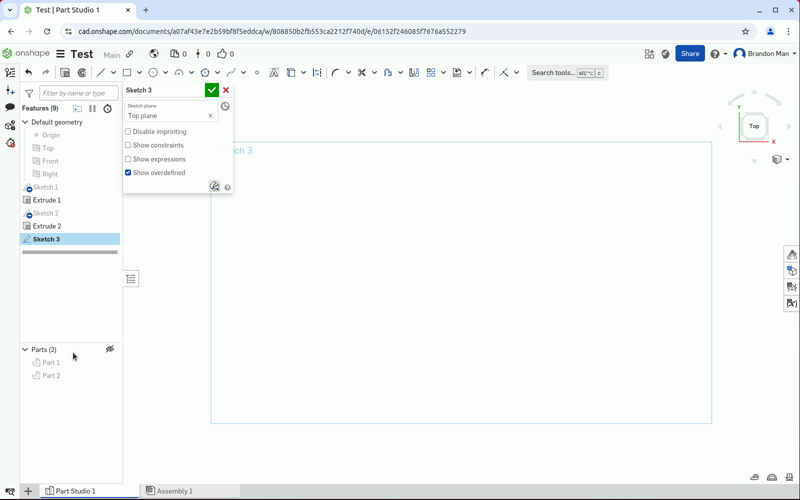
key(a)
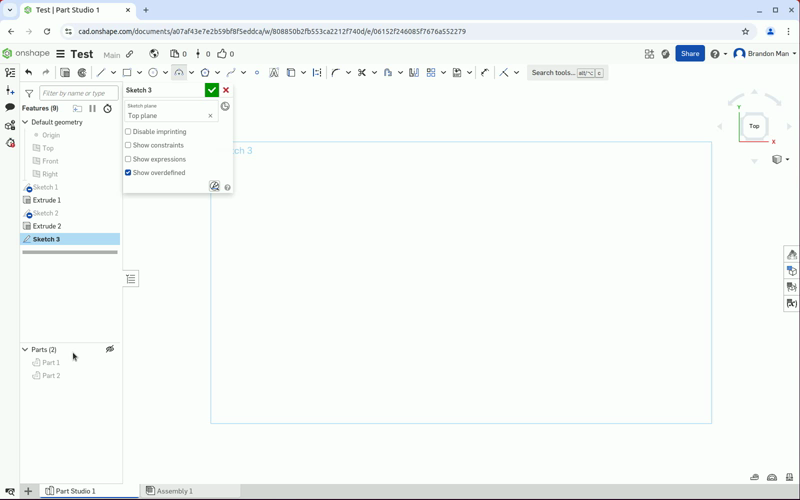
key_down(shift)
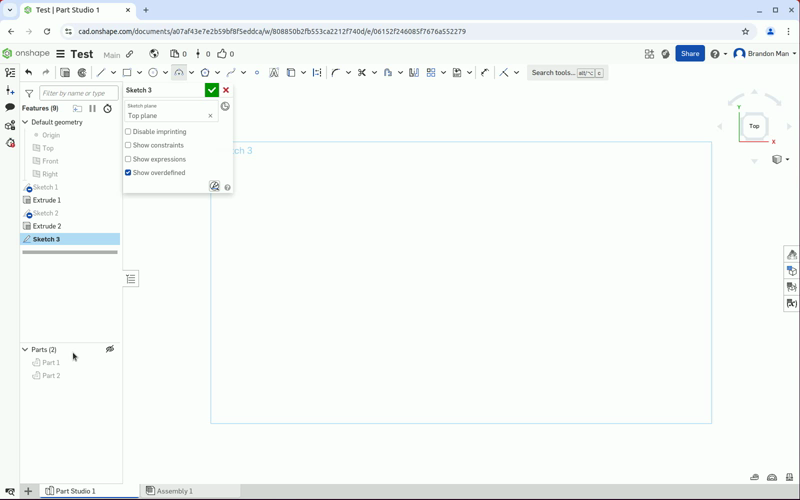
mouse_move(376, 332)
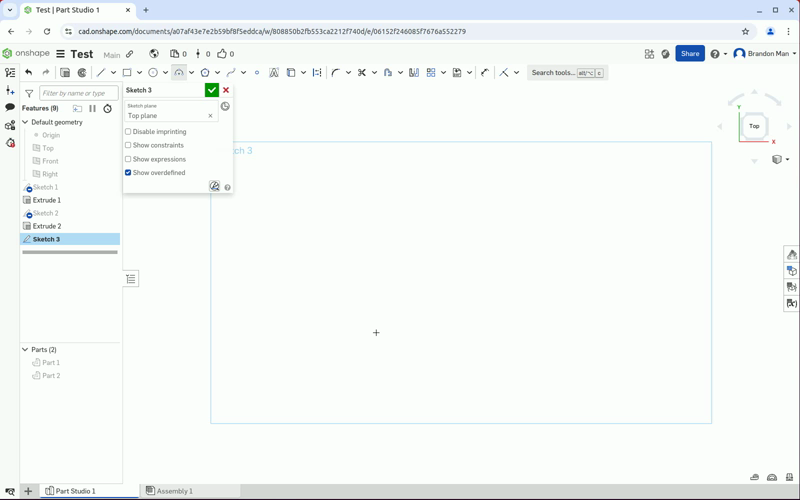
click(376, 332)
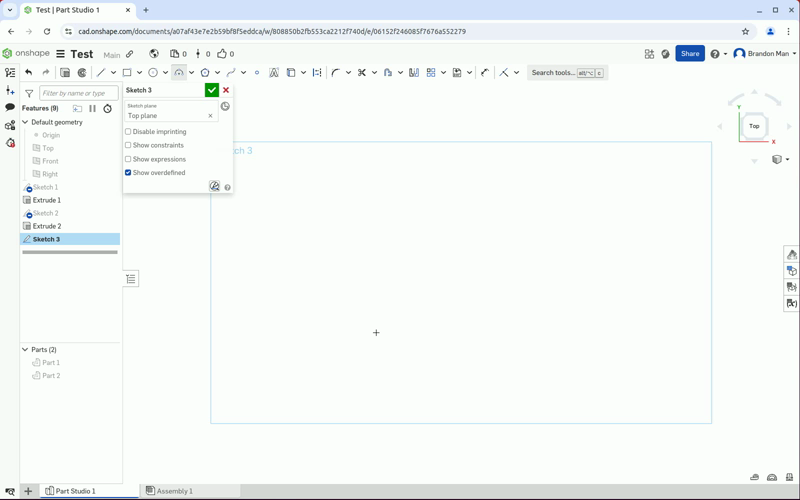
key_up(shift)
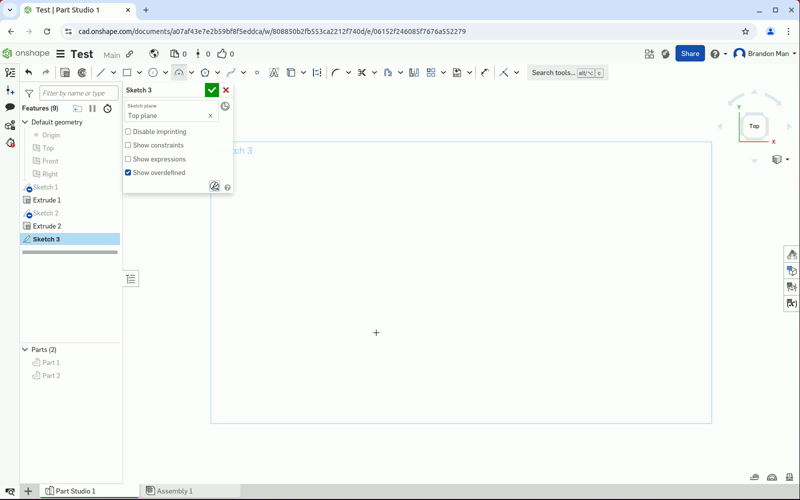
key_down(shift)
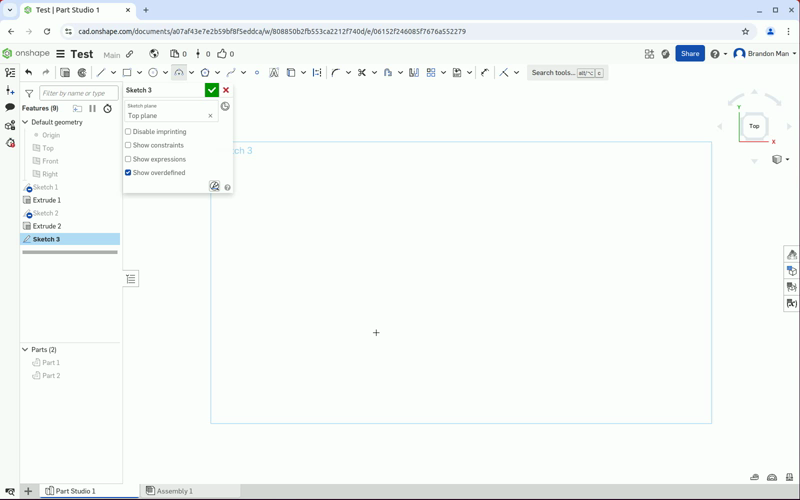
mouse_move(383, 339)
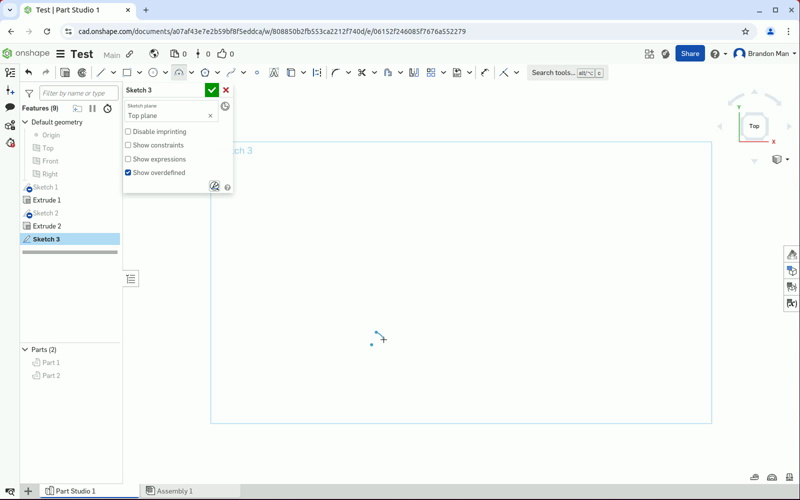
click(383, 339)
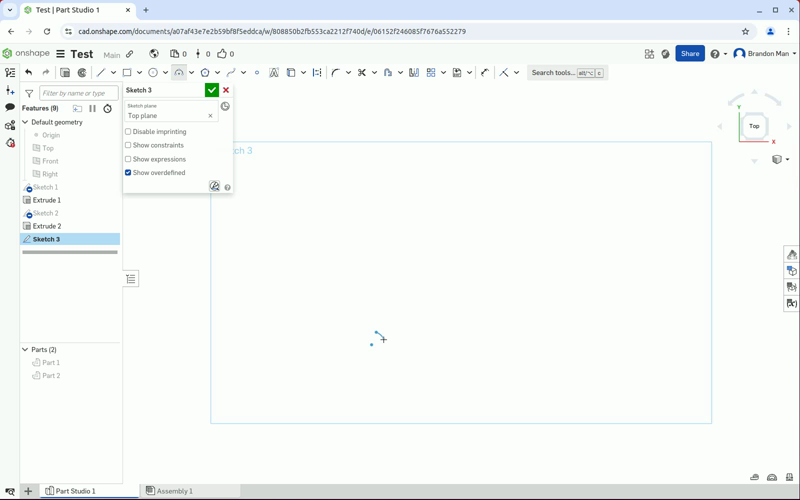
mouse_move(378, 337)
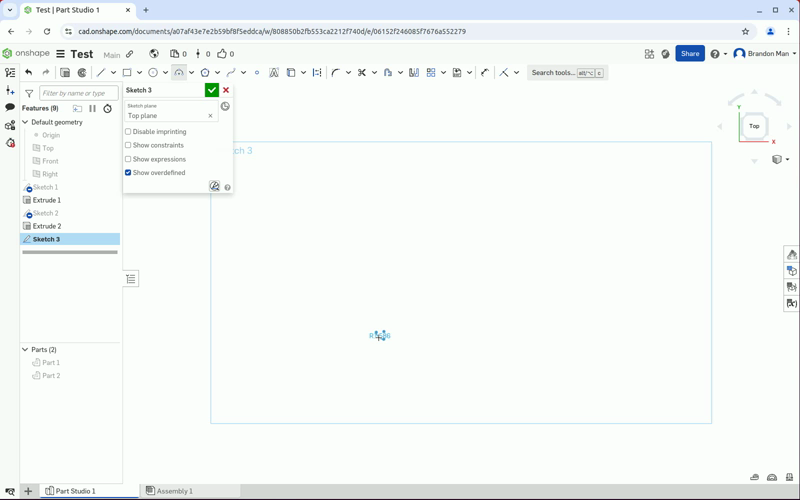
click(378, 337)
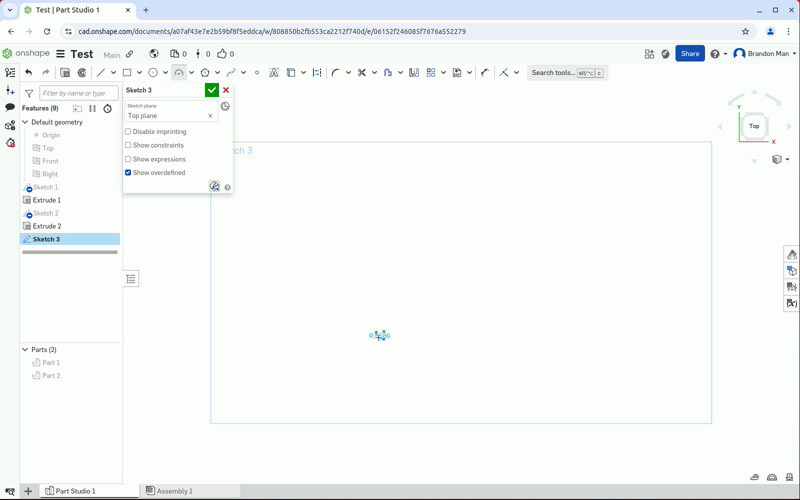
key_up(shift)
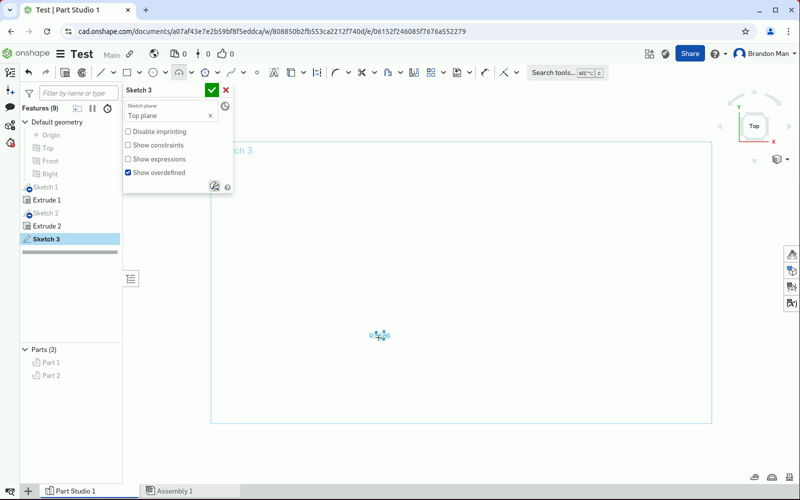
key(esc)
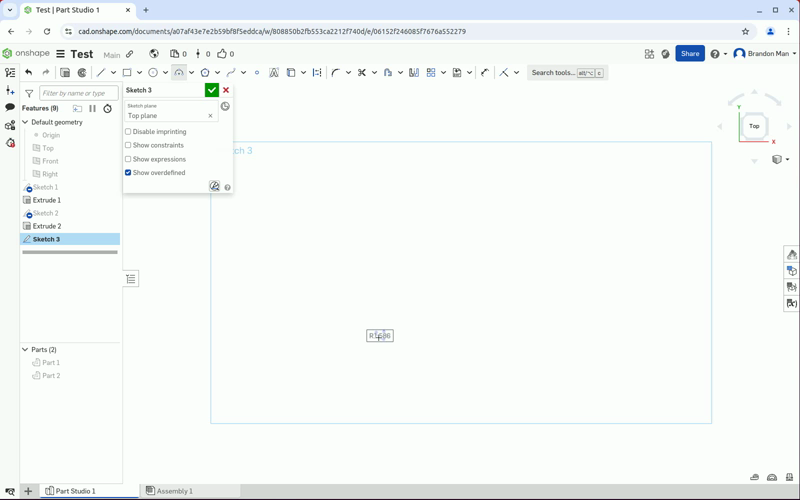
key(l)
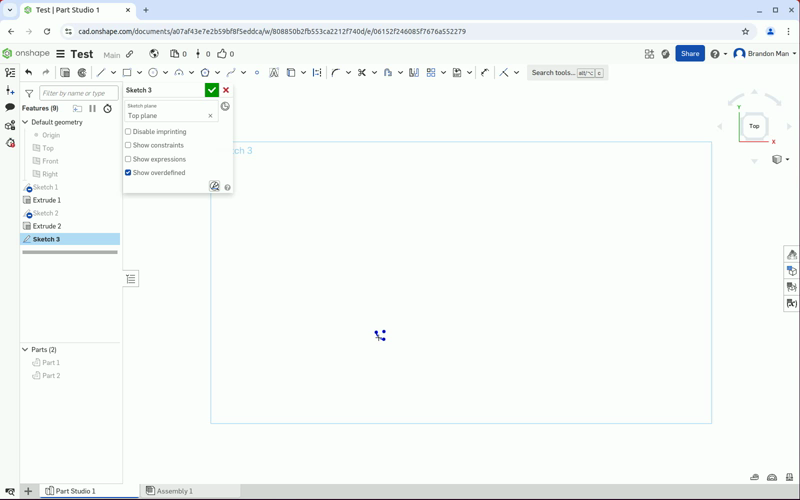
mouse_move(383, 339)
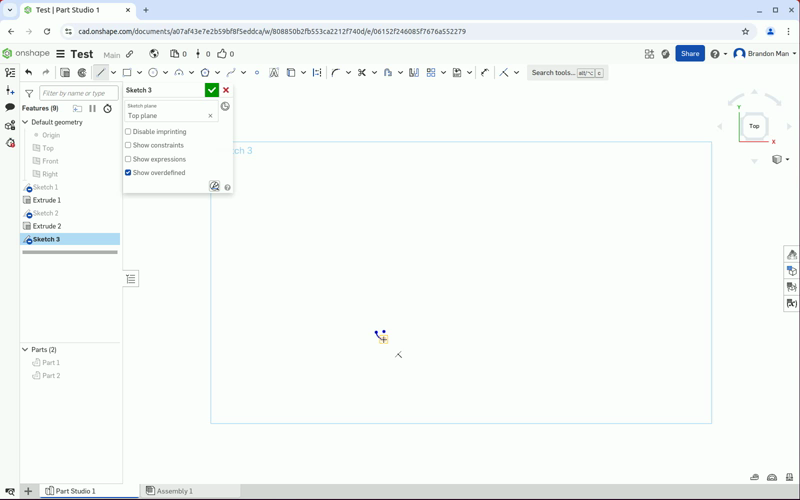
click(383, 339)
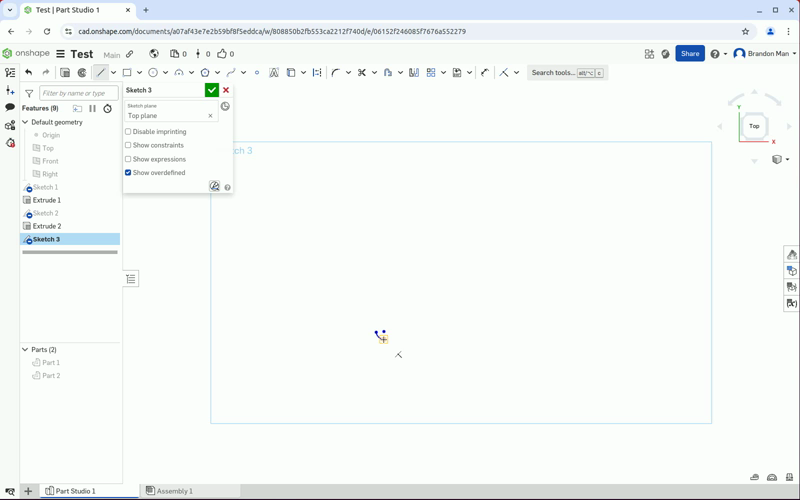
key_down(shift)
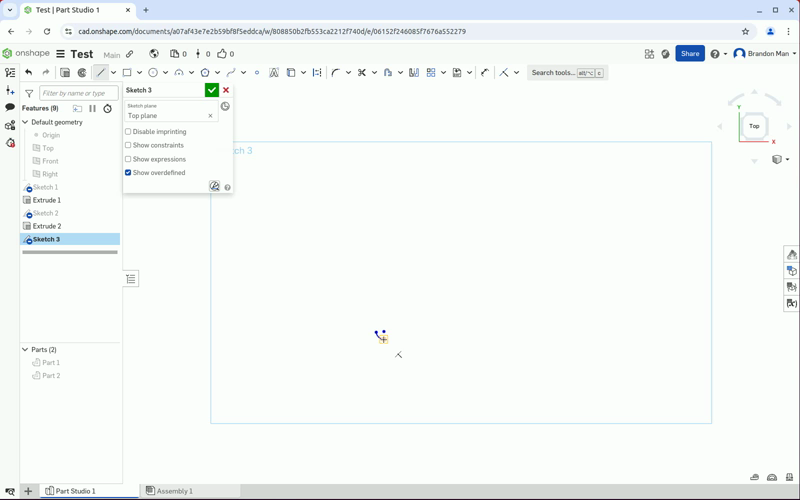
mouse_move(537, 339)
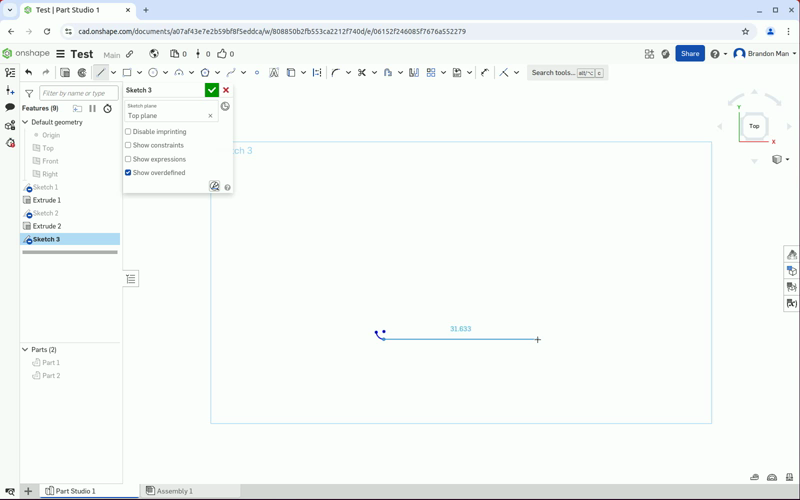
click(537, 339)
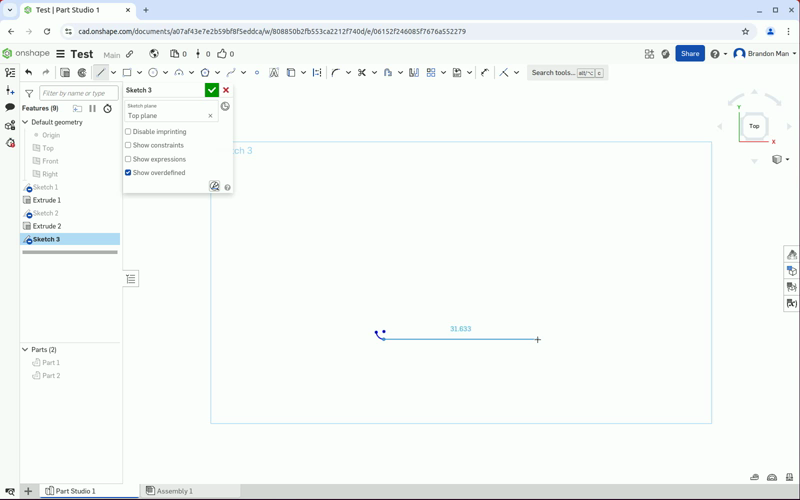
key_up(shift)
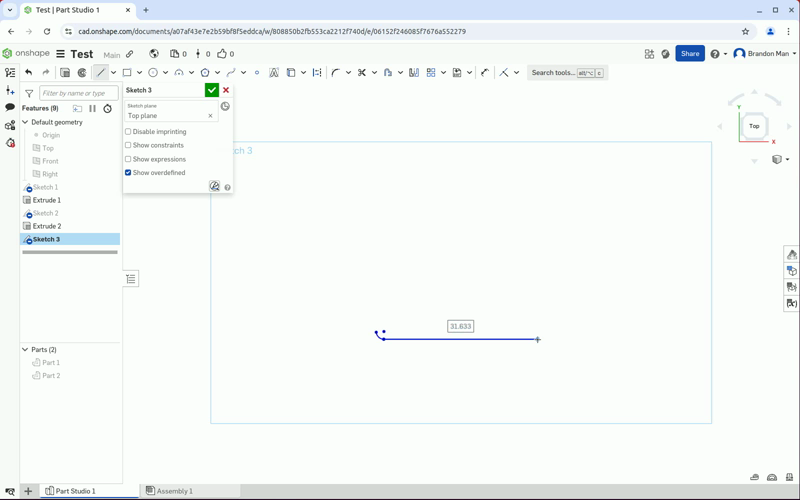
key(esc)
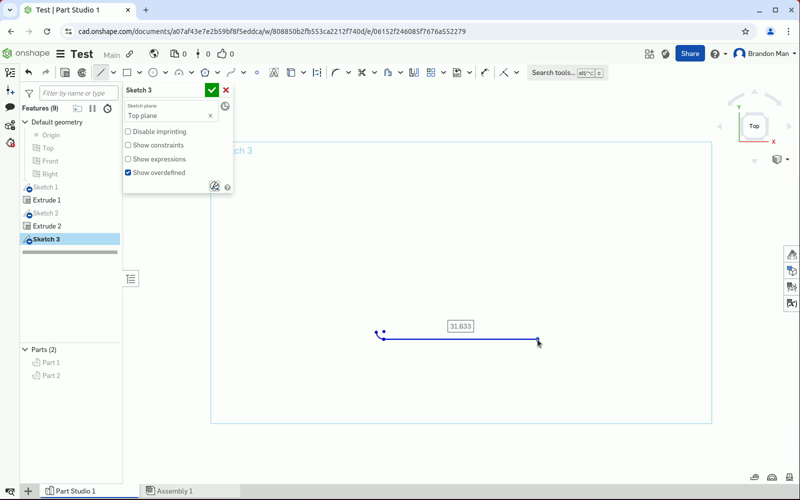
key(a)
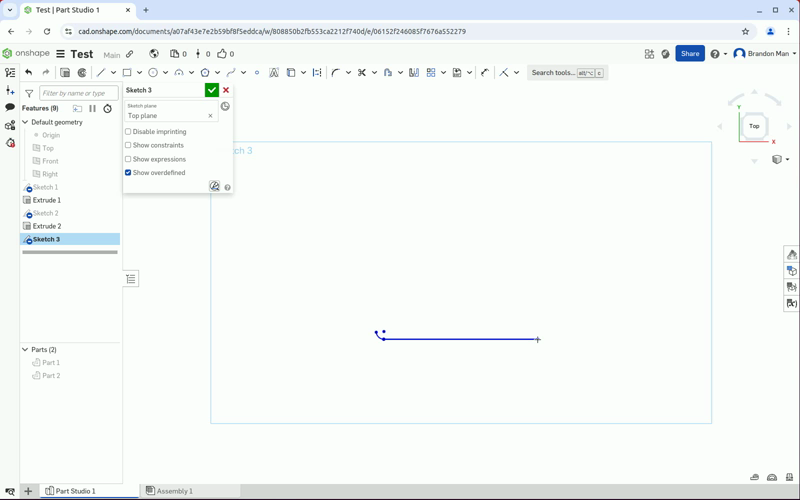
mouse_move(537, 339)
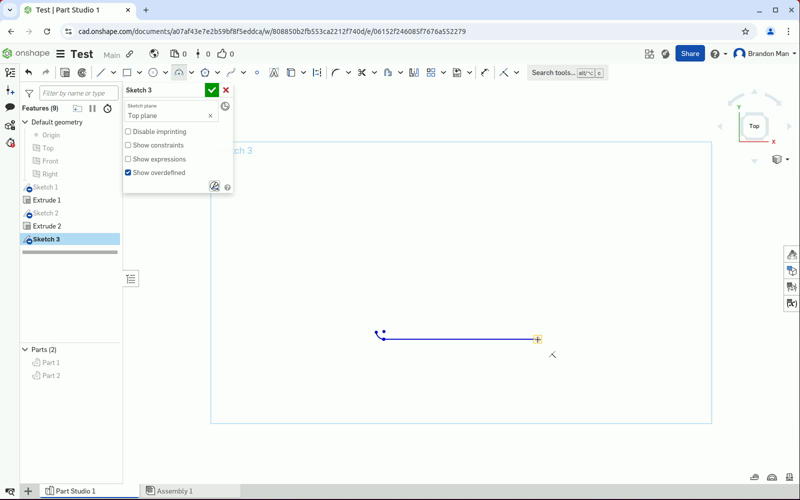
click(537, 339)
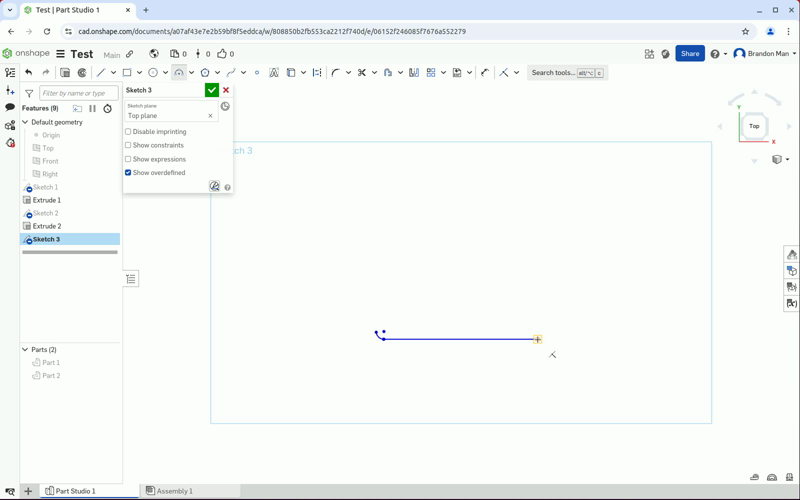
key_down(shift)
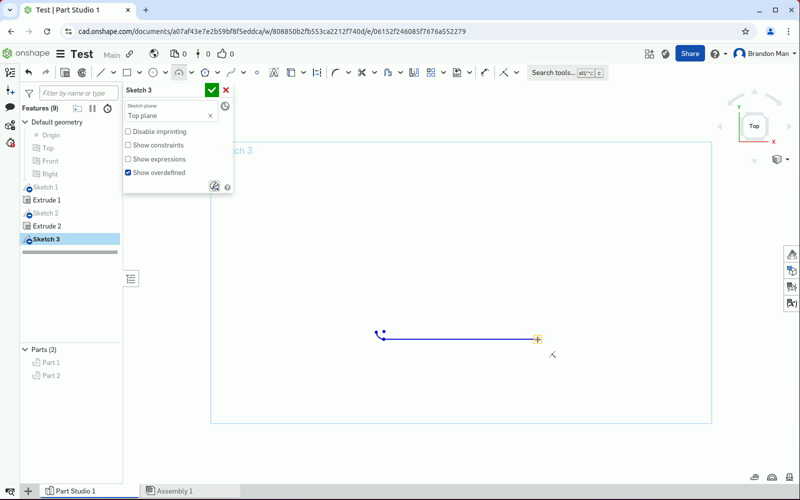
mouse_move(544, 332)
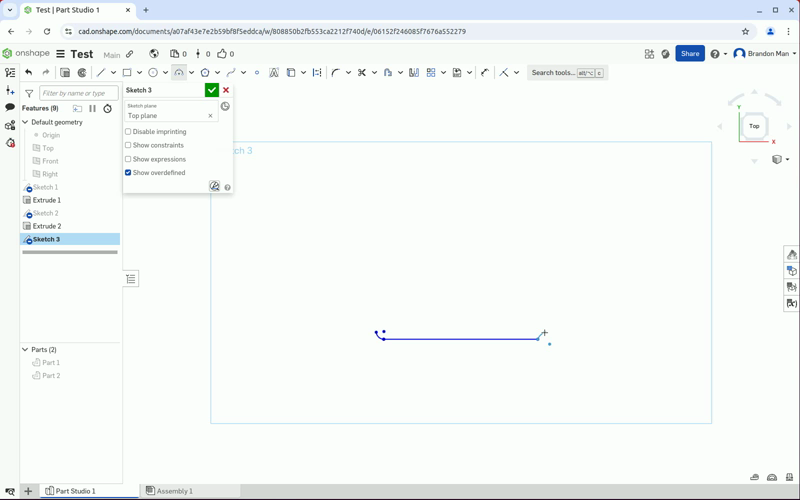
click(544, 332)
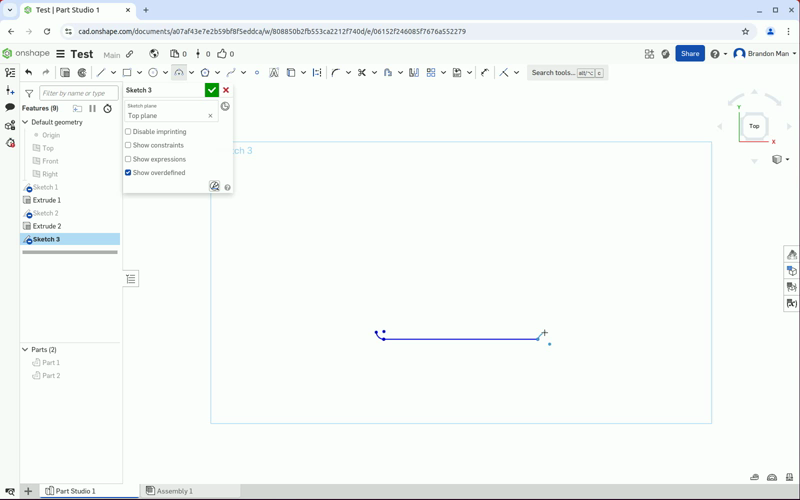
mouse_move(532, 327)
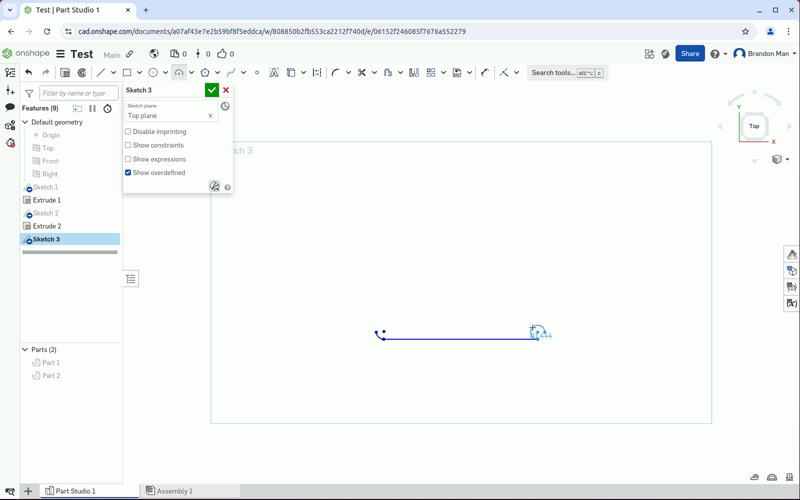
click(532, 327)
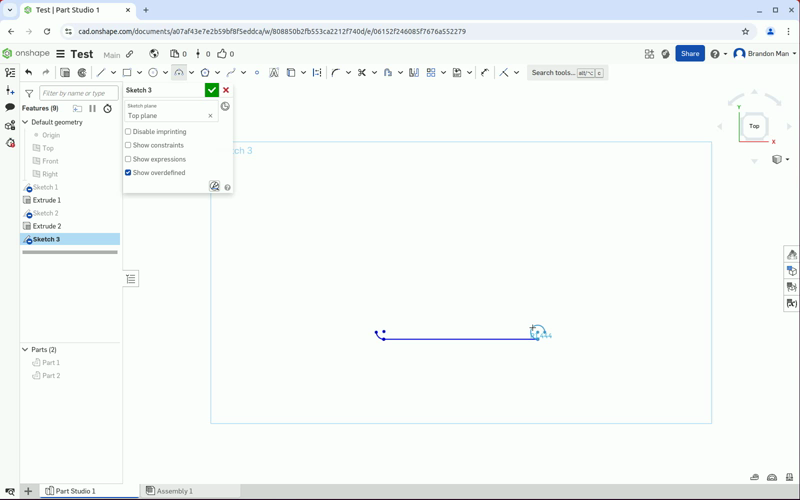
key_up(shift)
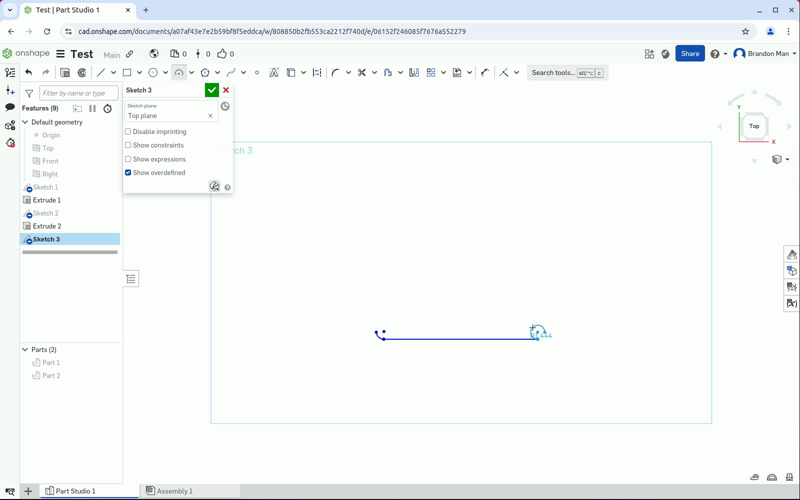
key(esc)
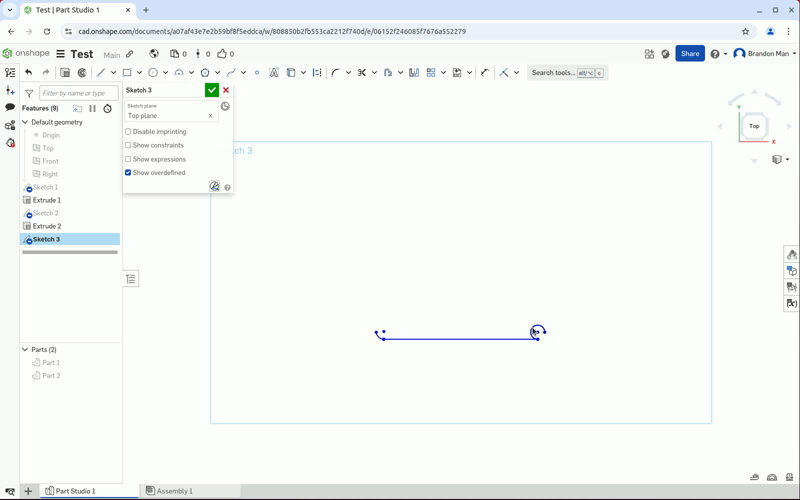
key(l)
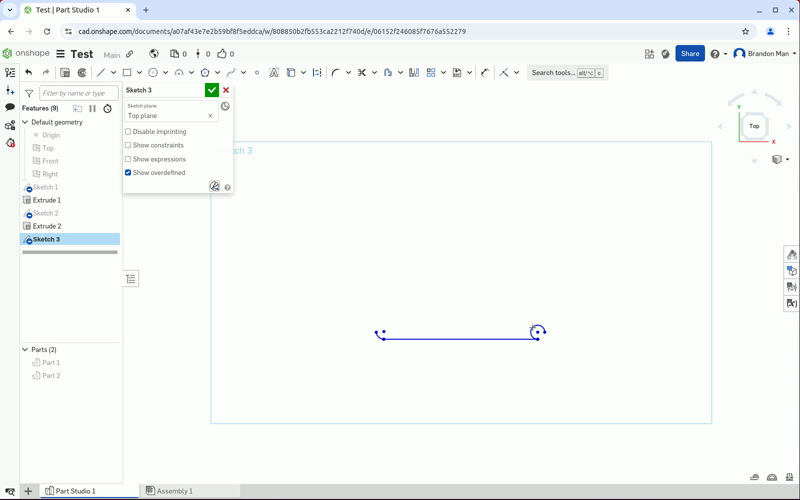
mouse_move(544, 332)
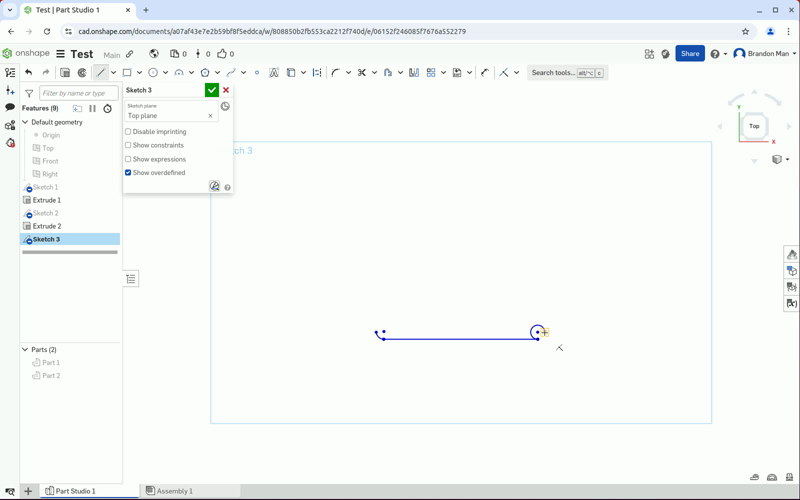
click(544, 332)
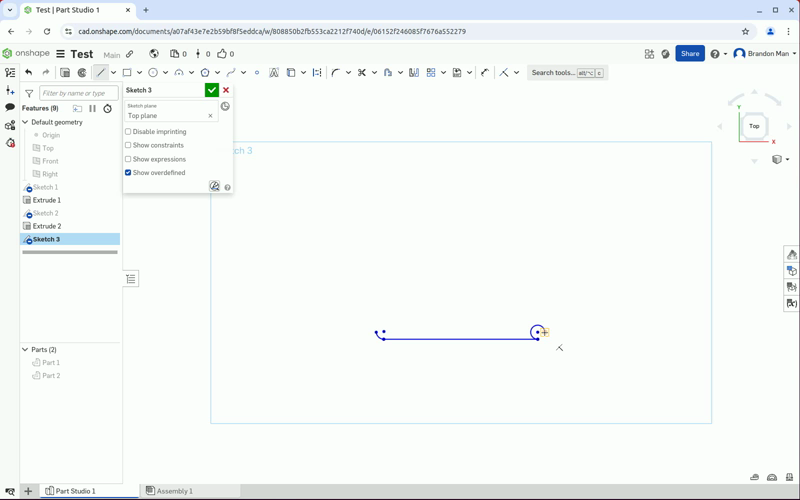
key_down(shift)
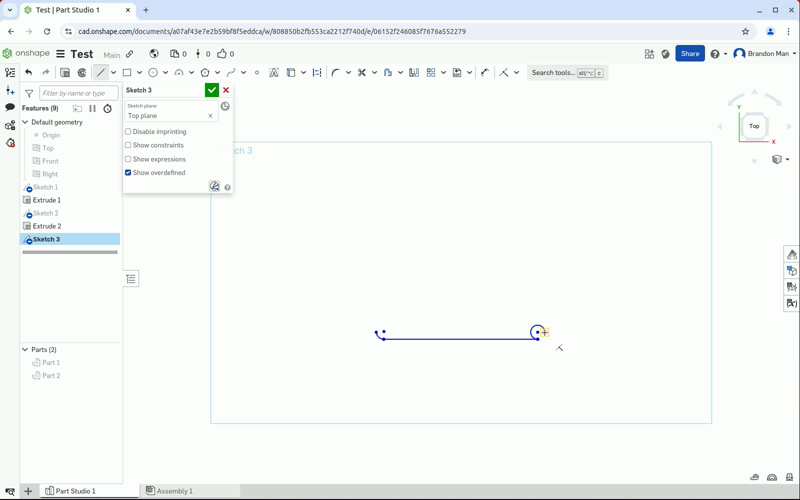
mouse_move(544, 234)
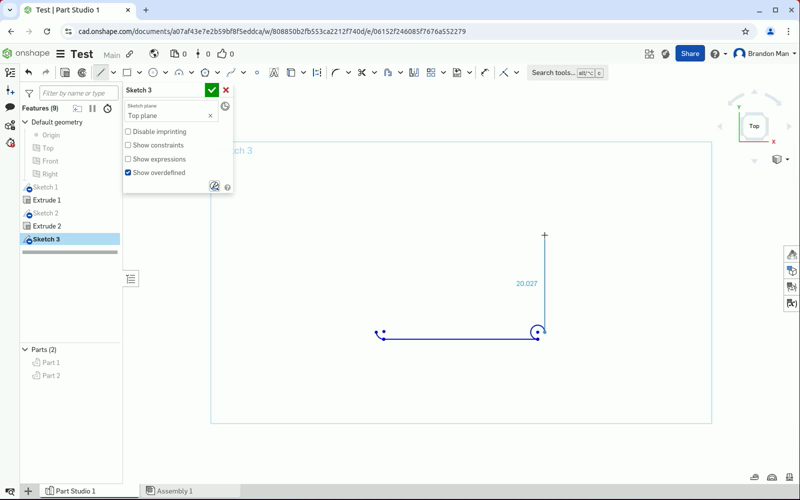
click(544, 234)
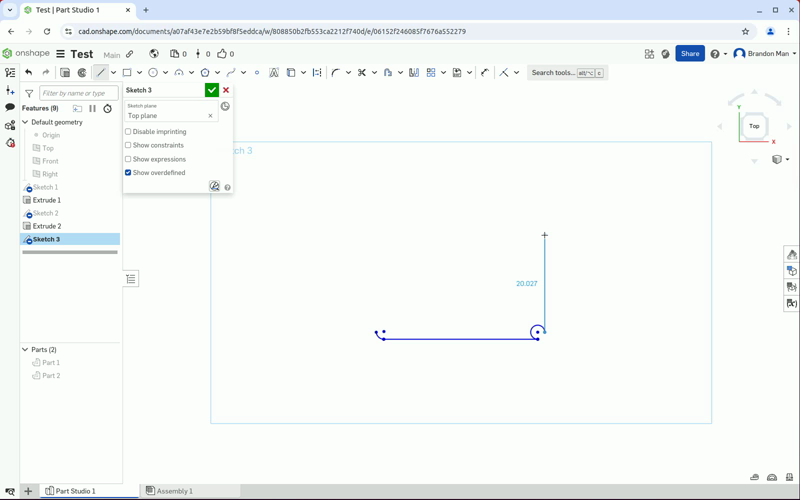
key_up(shift)
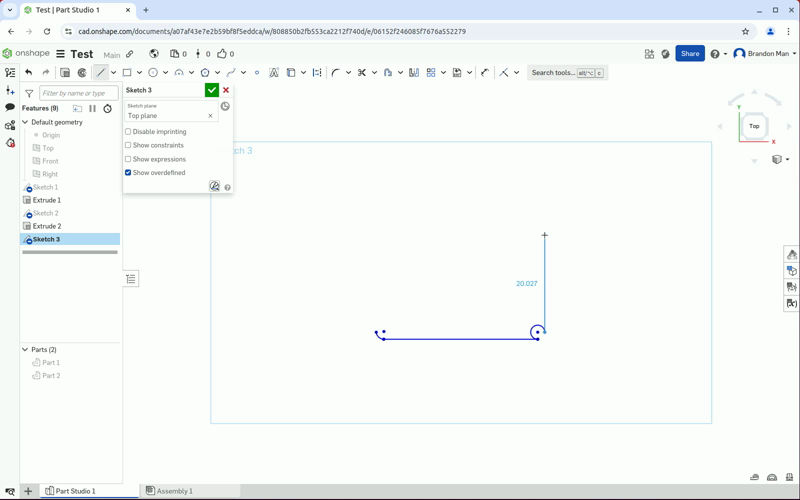
key(esc)
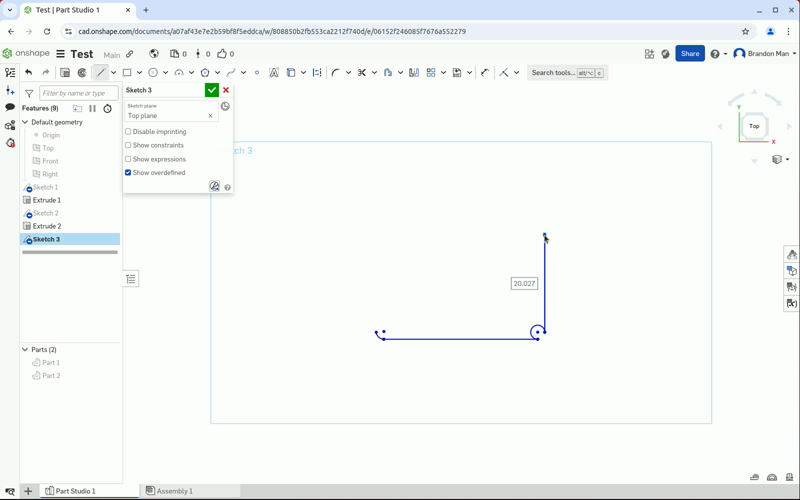
key(a)
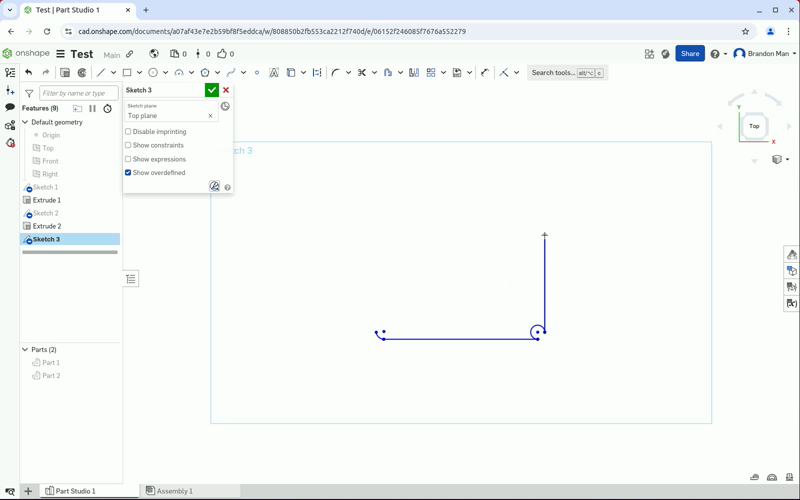
mouse_move(544, 234)
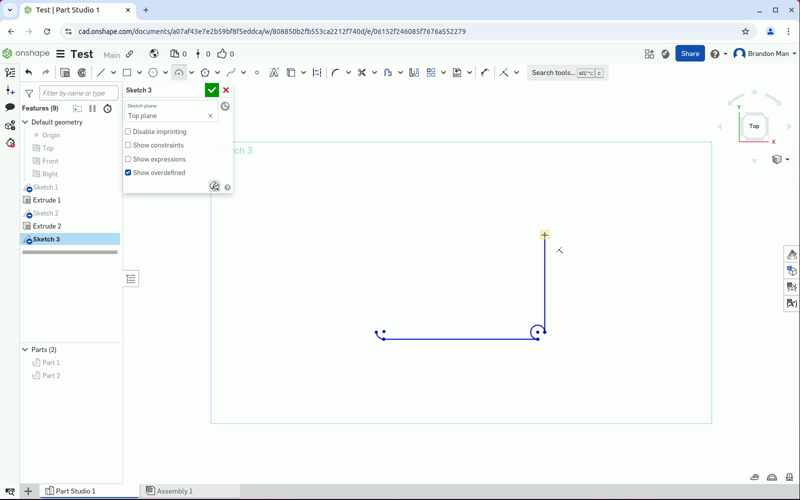
click(544, 234)
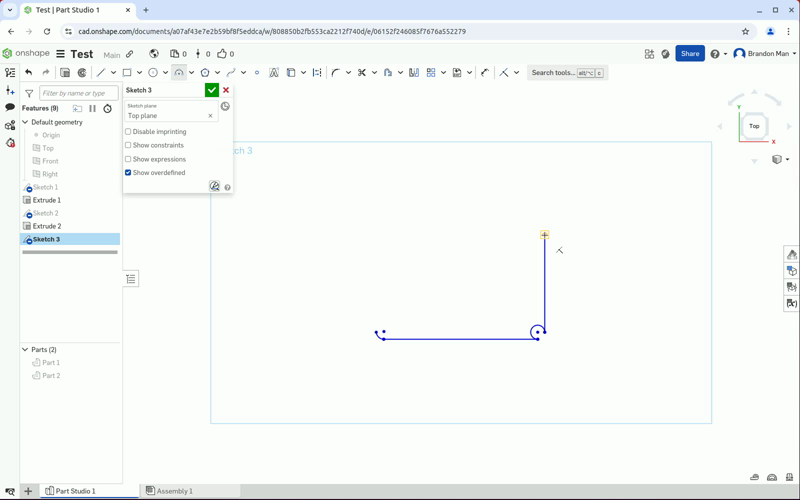
key_down(shift)
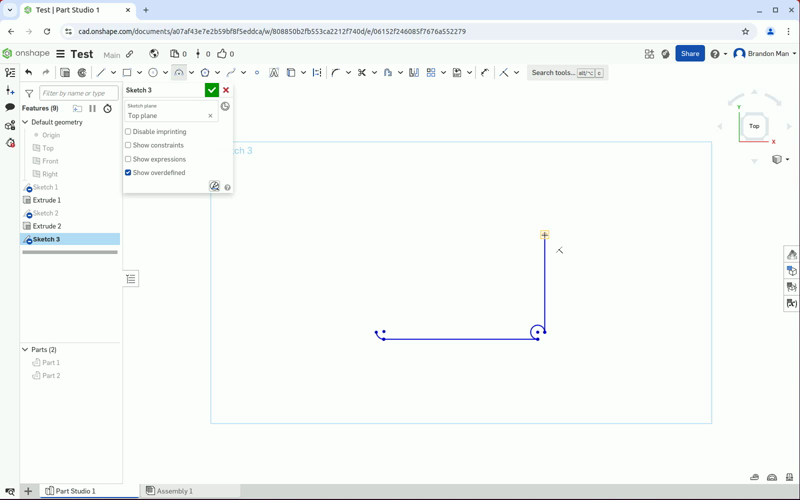
mouse_move(537, 227)
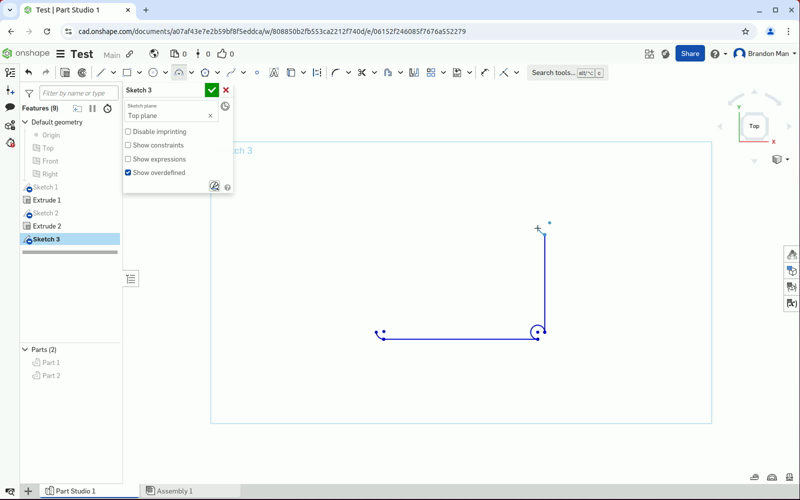
click(537, 227)
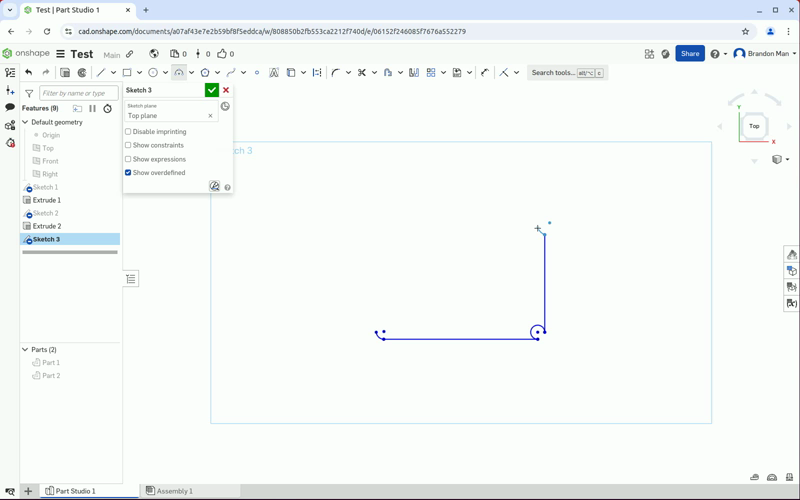
mouse_move(542, 229)
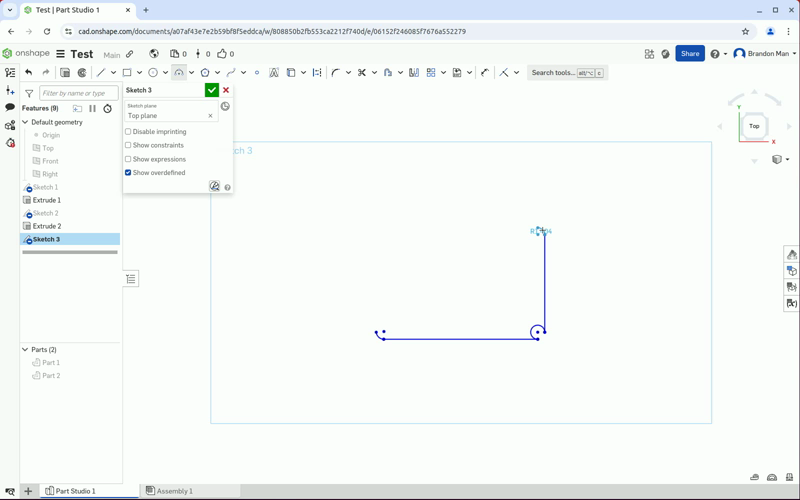
click(542, 229)
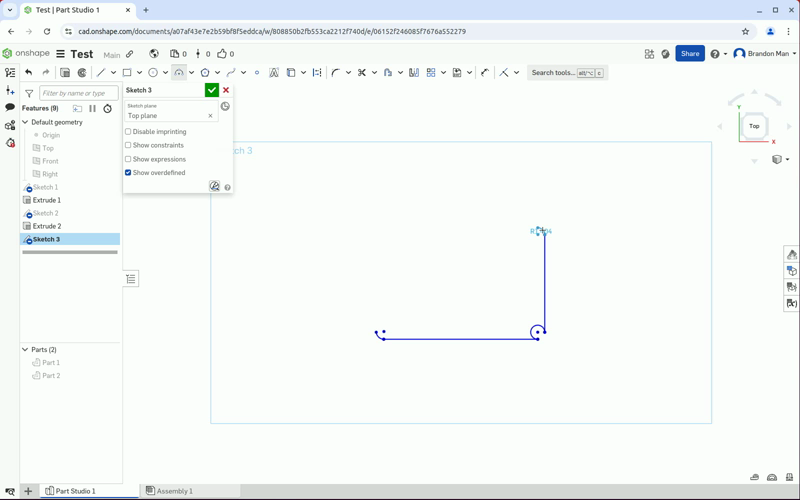
key_up(shift)
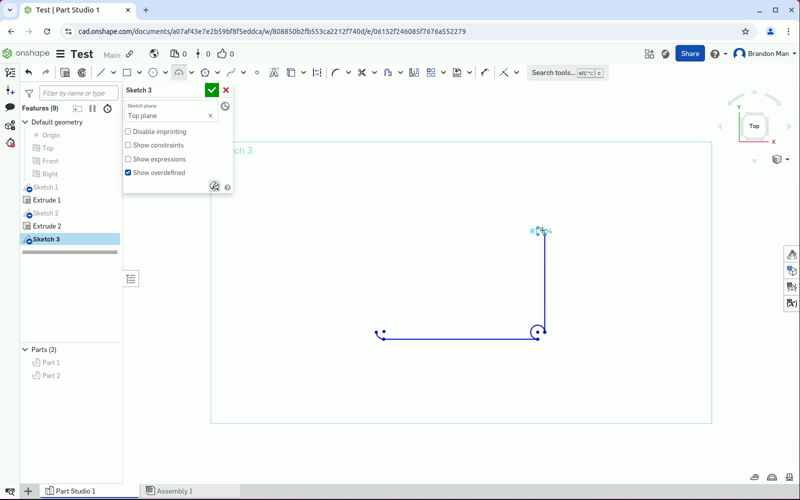
key(esc)
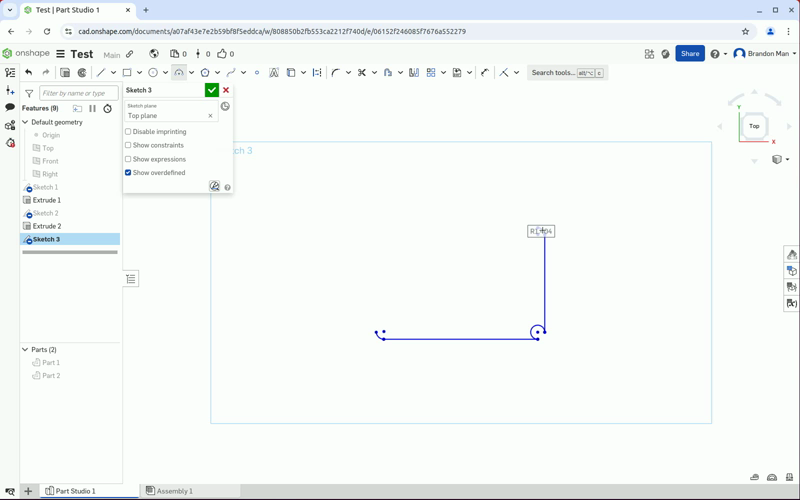
key(l)
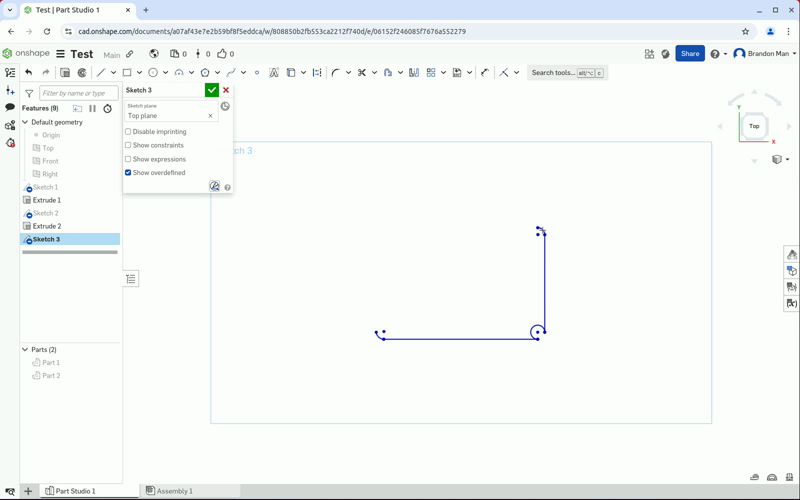
mouse_move(537, 227)
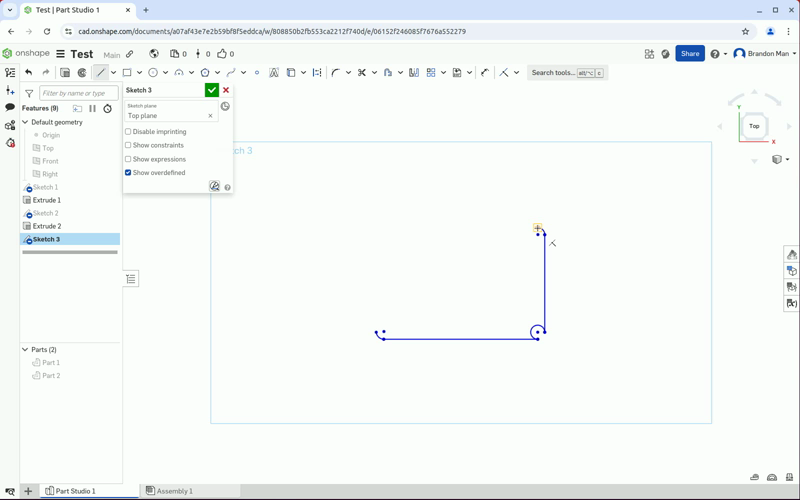
click(537, 227)
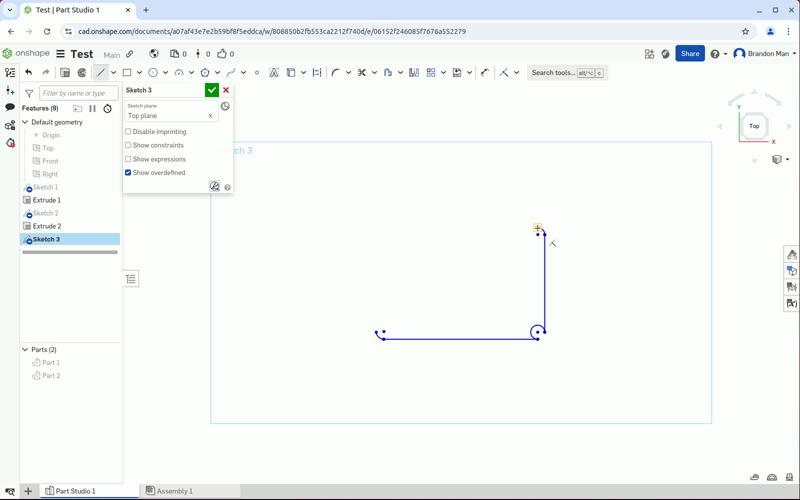
key_down(shift)
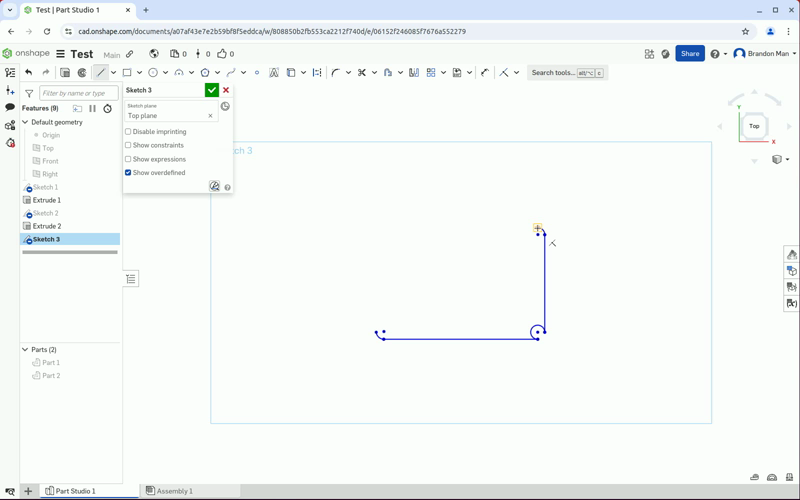
mouse_move(383, 227)
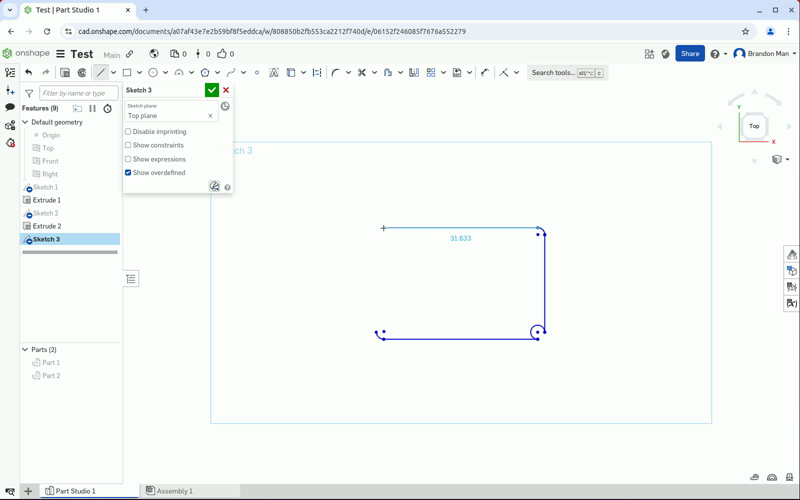
click(383, 227)
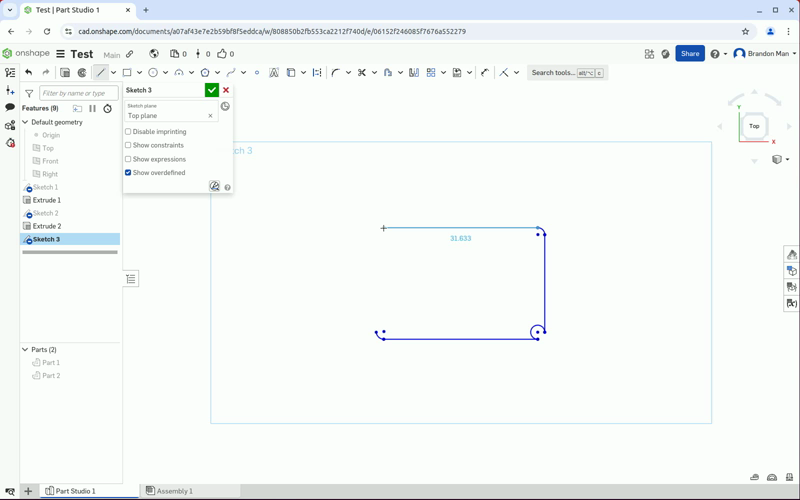
key_up(shift)
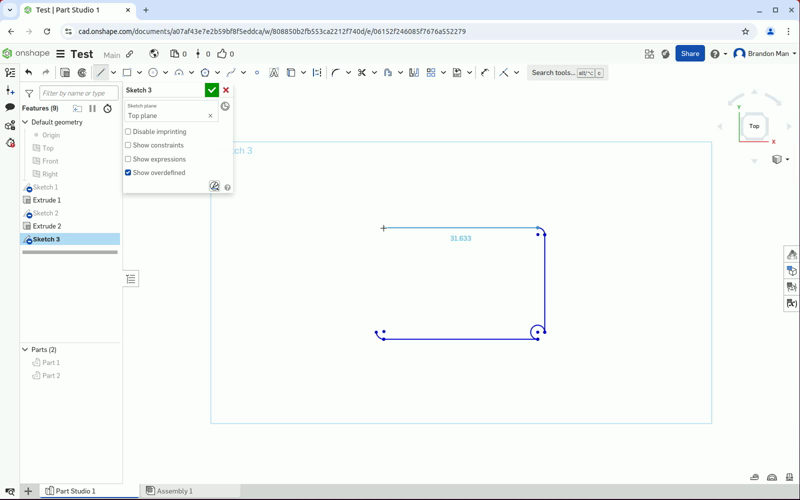
key(esc)
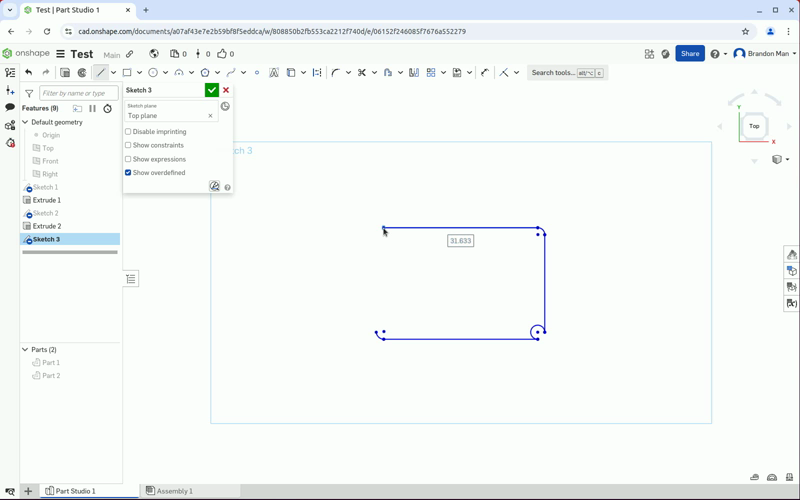
key(a)
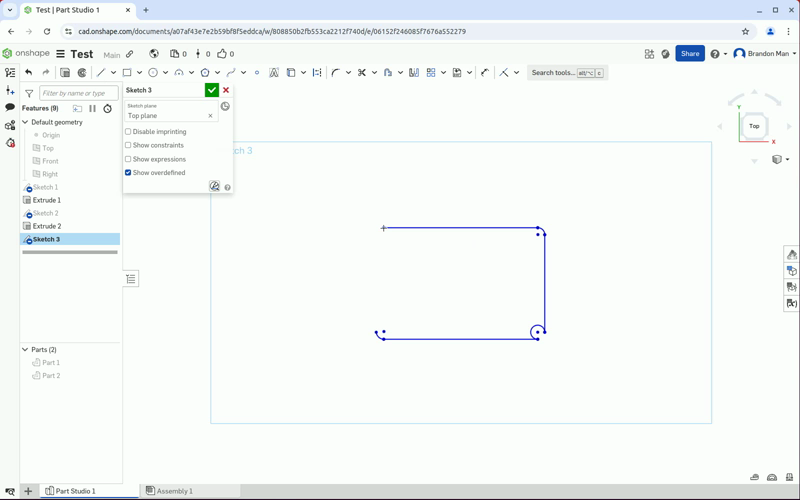
mouse_move(383, 227)
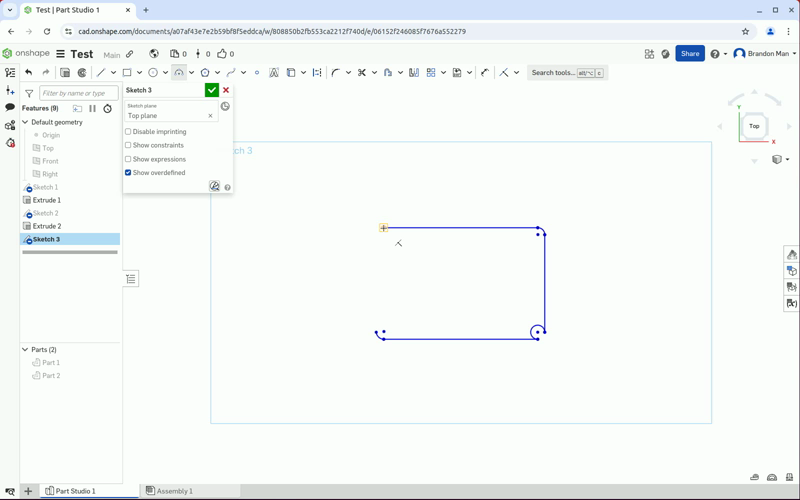
click(383, 227)
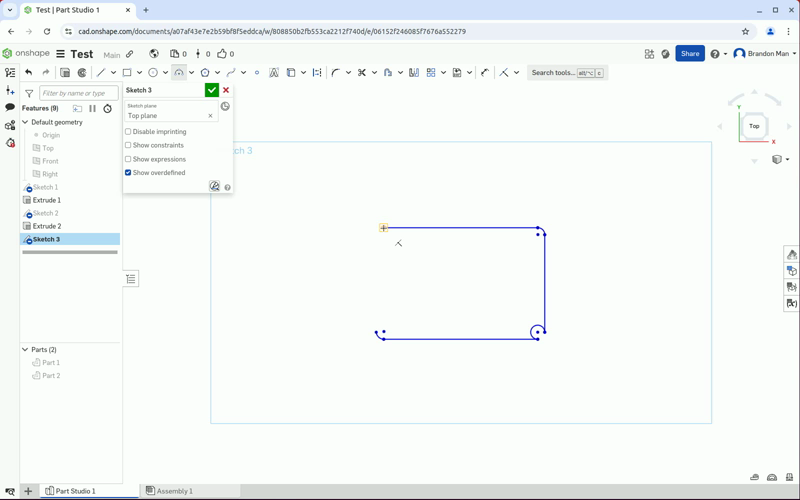
key_down(shift)
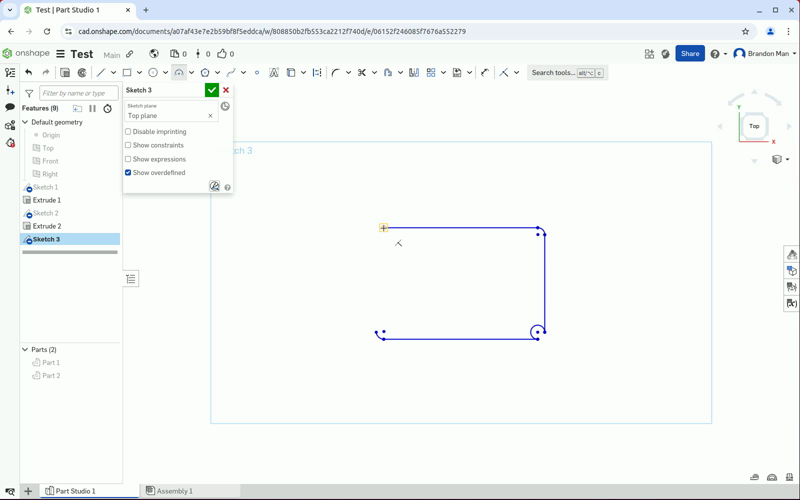
mouse_move(376, 234)
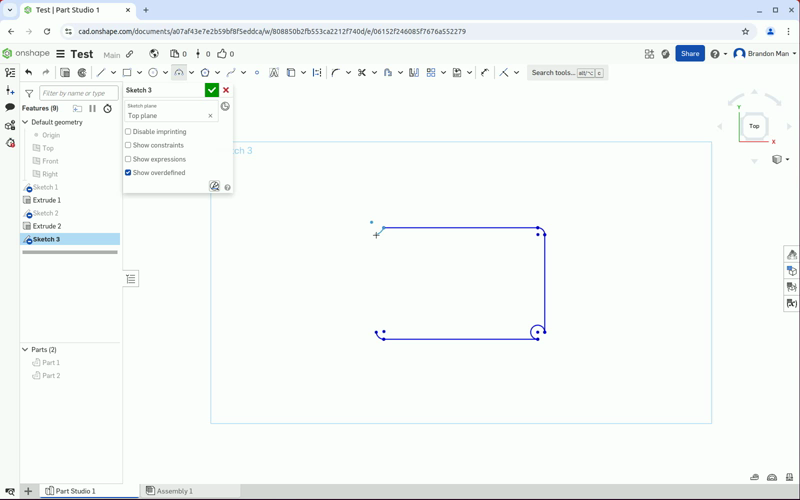
click(376, 234)
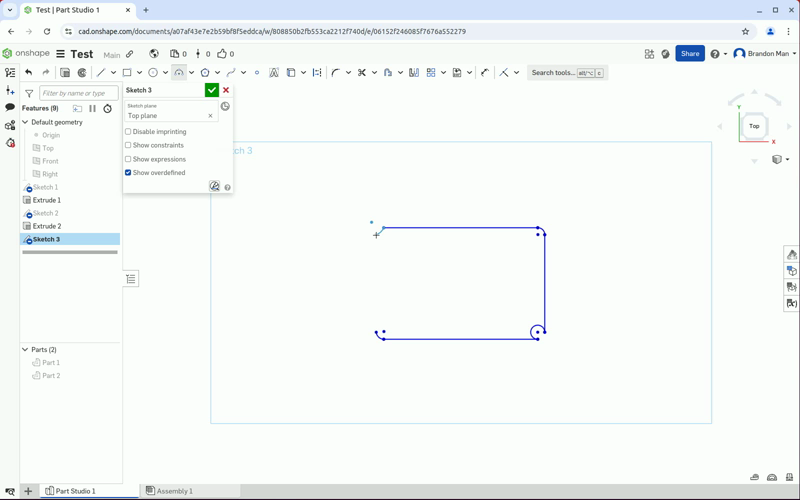
mouse_move(388, 239)
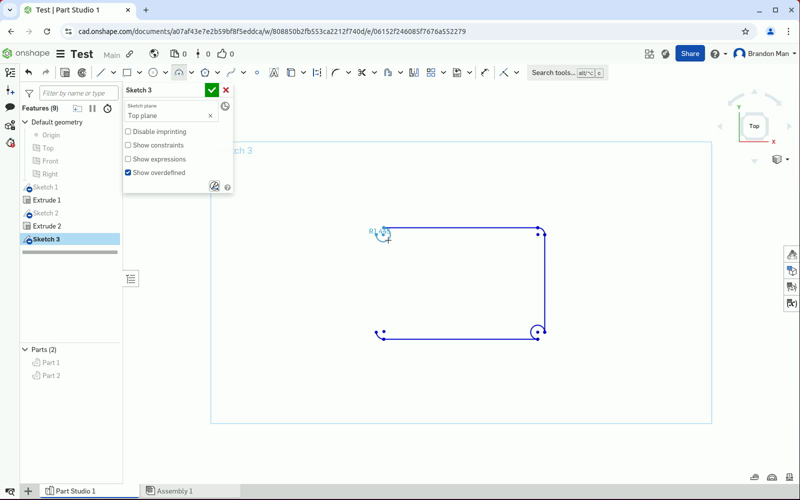
click(388, 239)
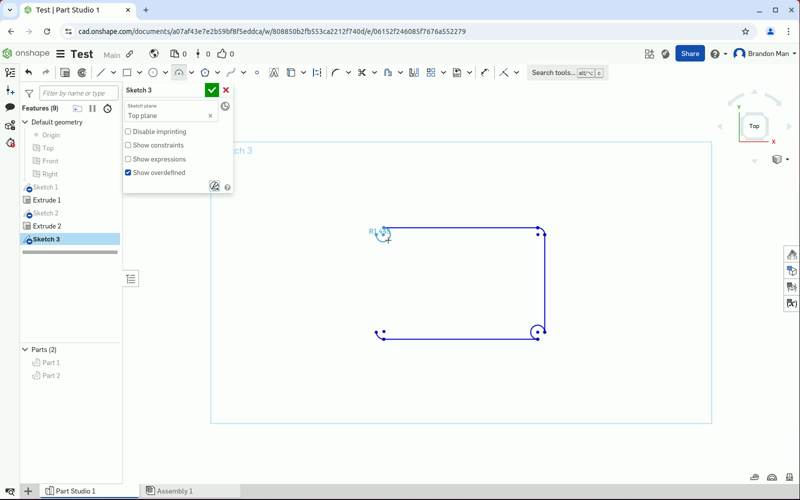
key_up(shift)
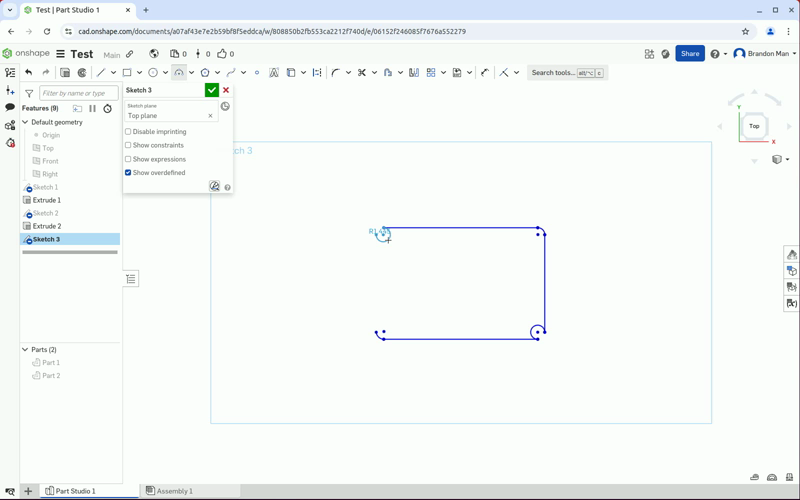
key(esc)
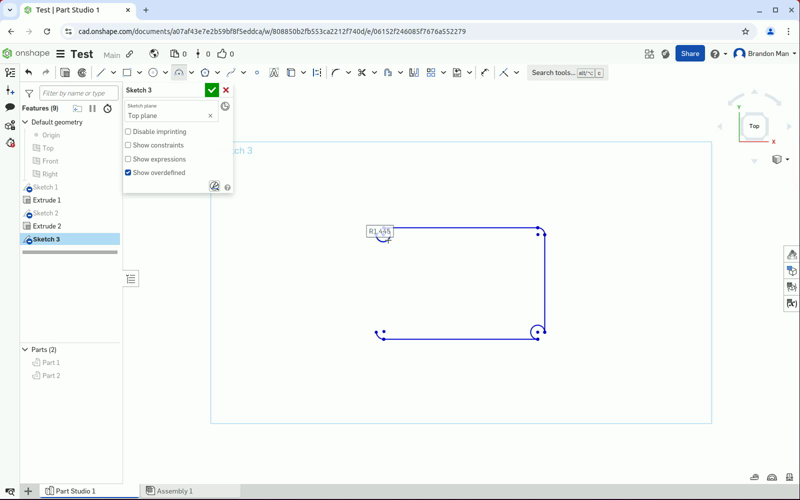
key(l)
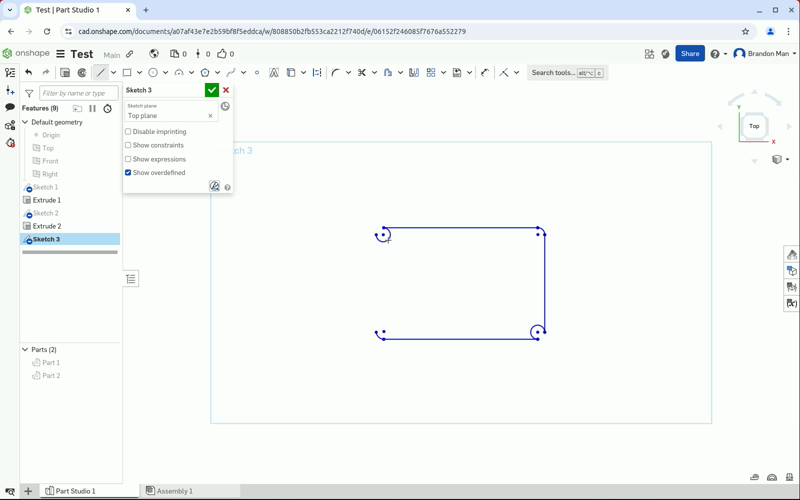
mouse_move(376, 234)
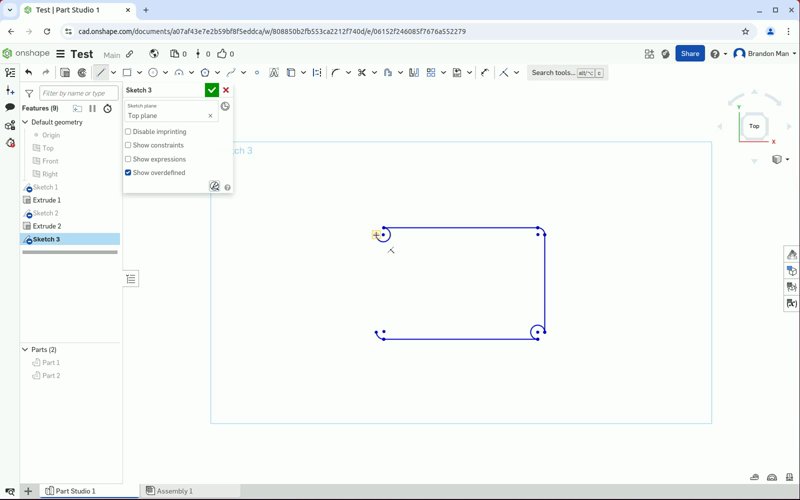
click(376, 234)
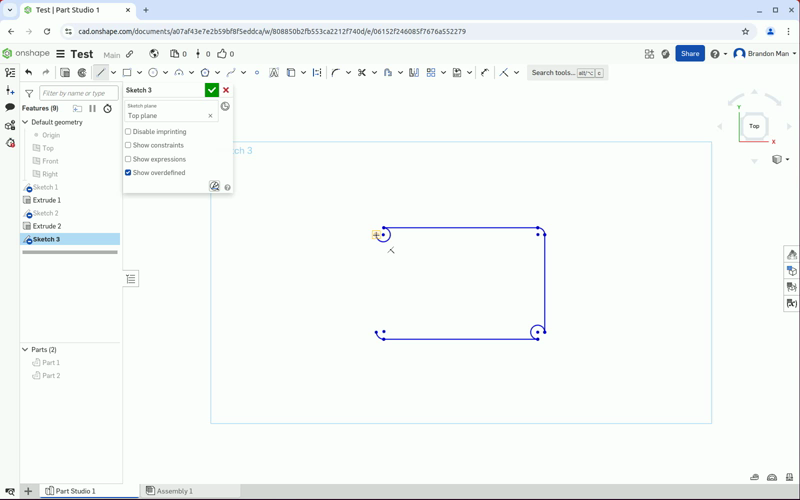
key_down(shift)
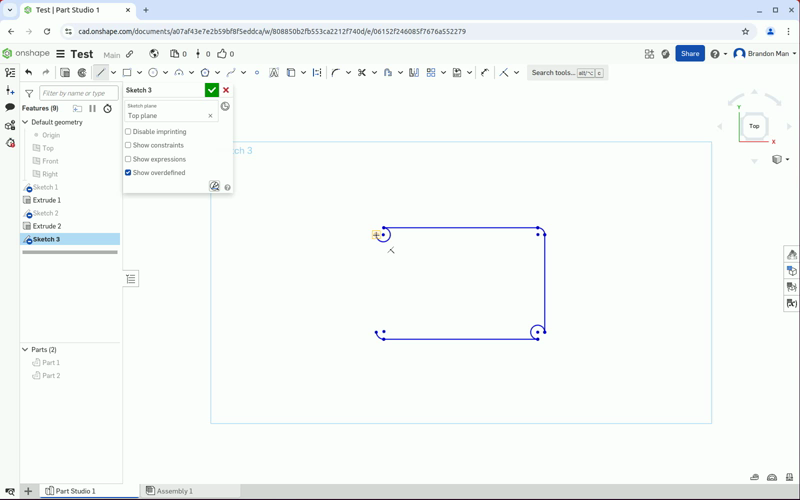
mouse_move(376, 332)
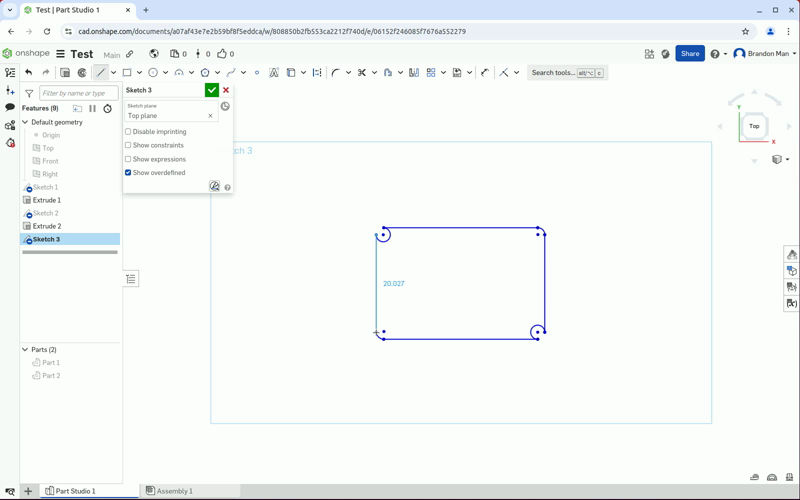
key_up(shift)
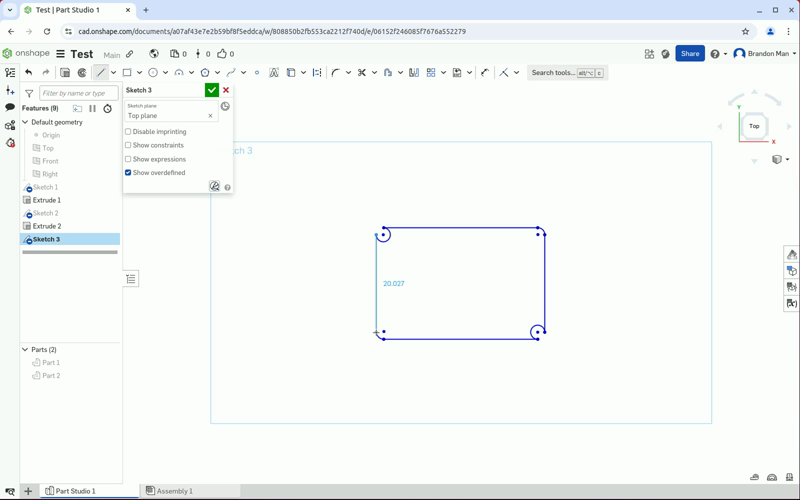
click(376, 332)
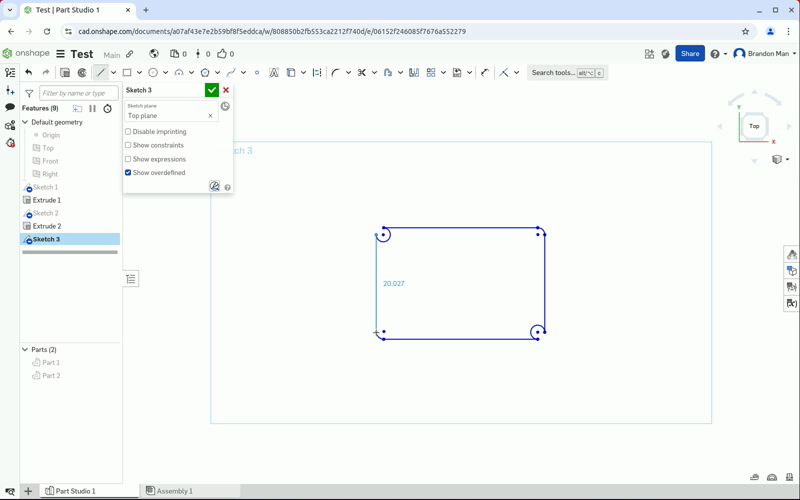
key(esc)
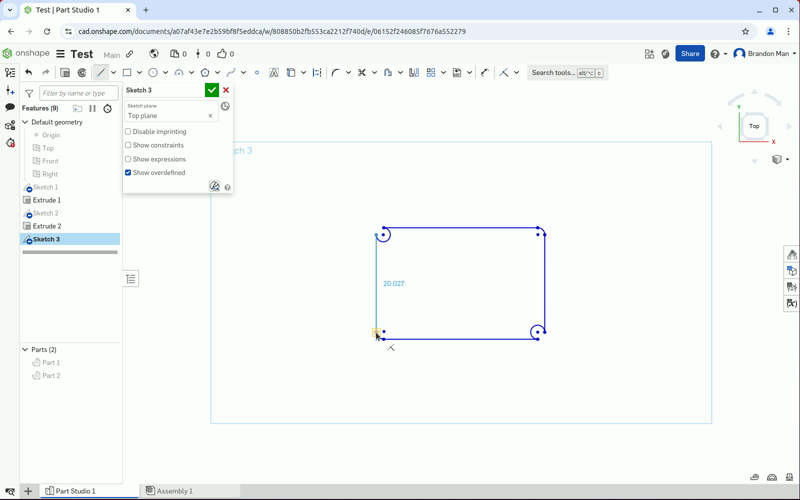
key(c)
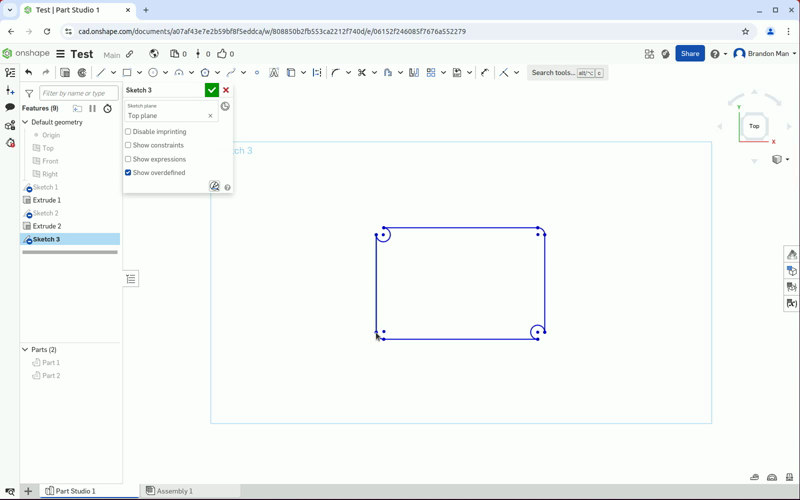
key_down(shift)
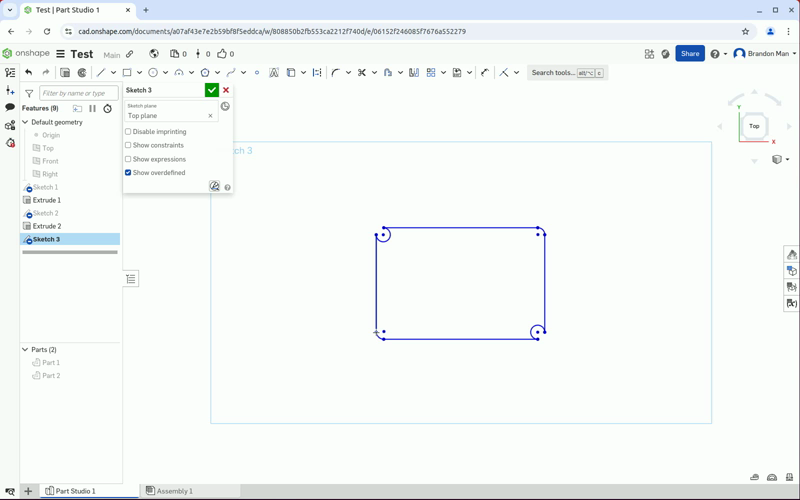
mouse_move(383, 332)
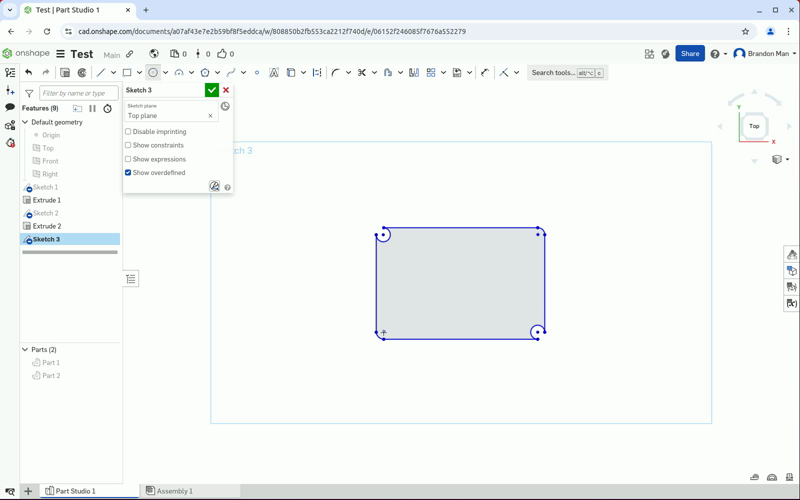
click(383, 332)
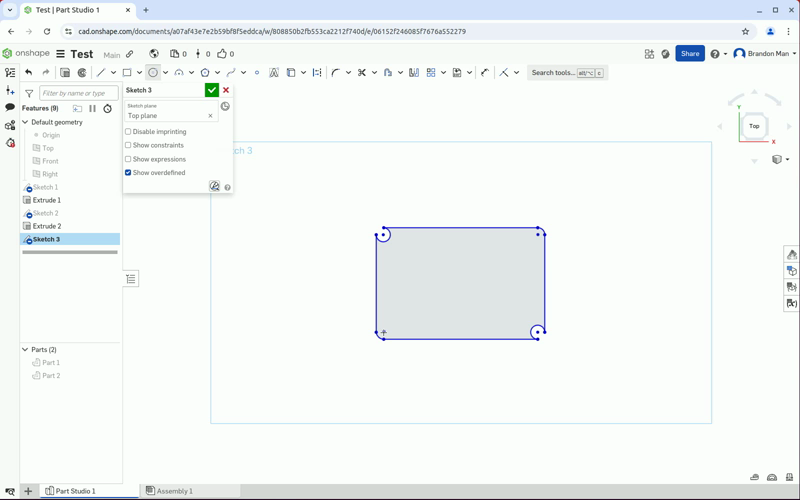
key_up(shift)
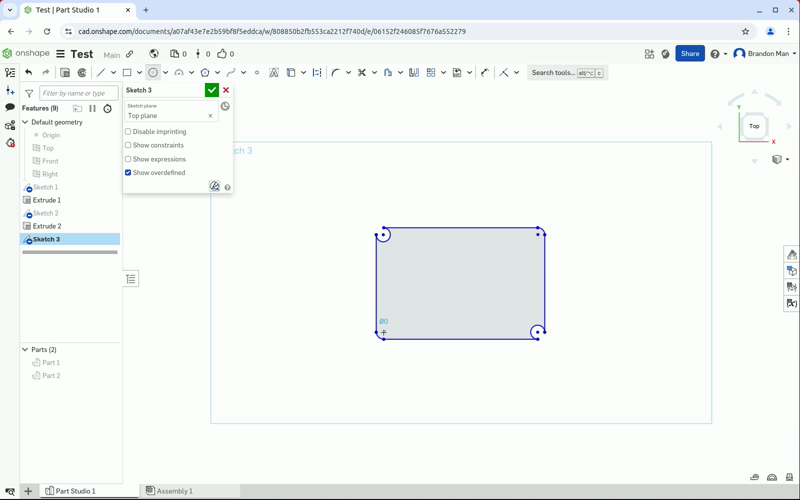
mouse_move(390, 332)
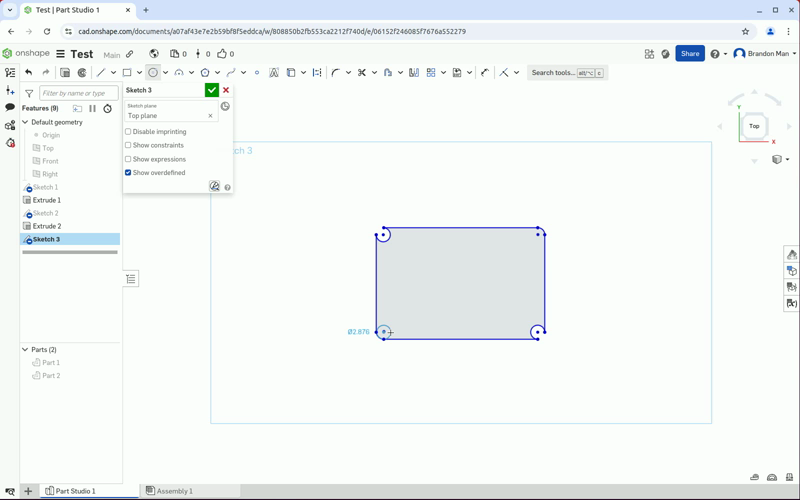
click(390, 332)
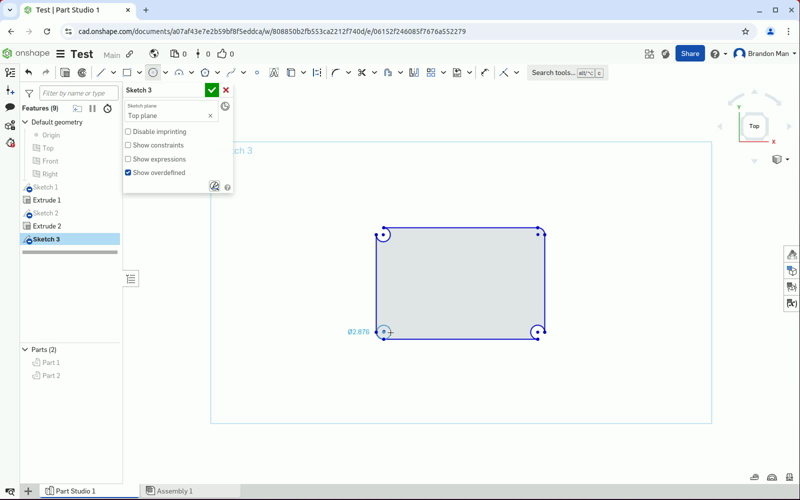
key(esc)
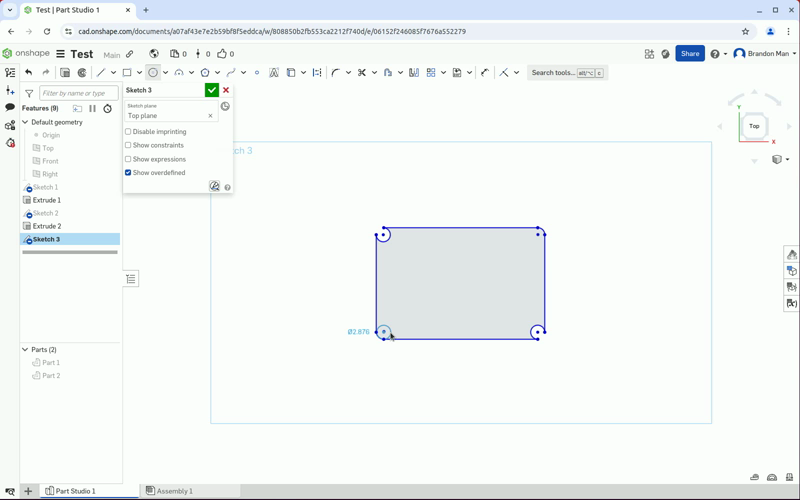
key(a)
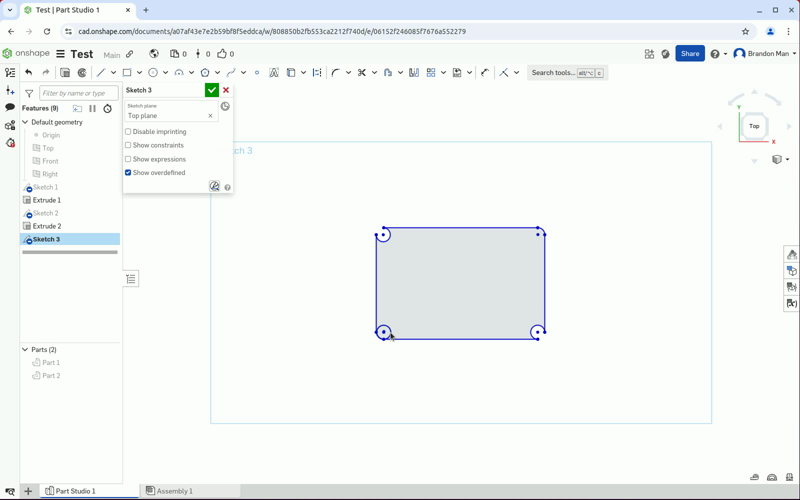
key_down(shift)
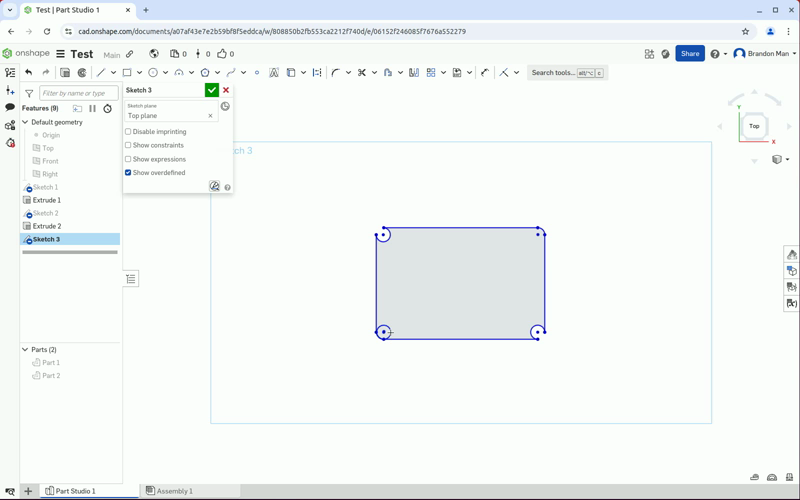
mouse_move(390, 318)
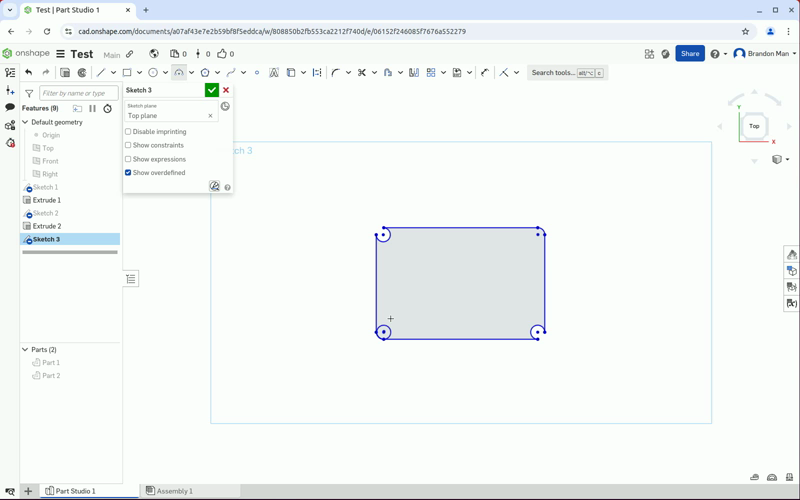
click(390, 318)
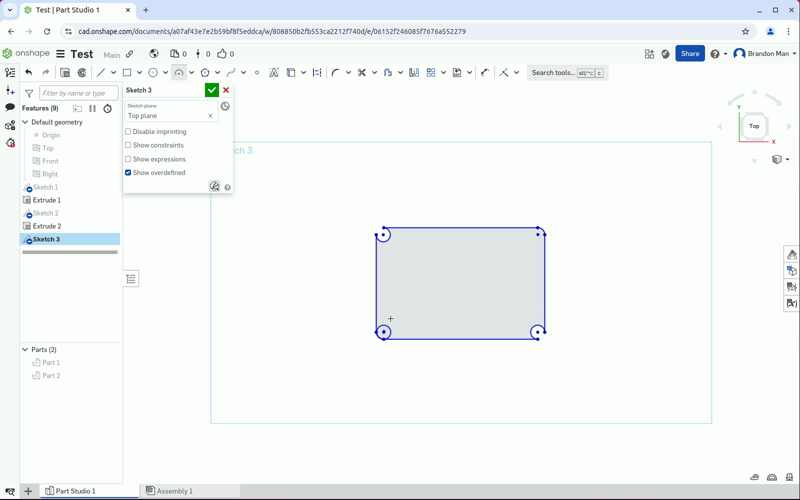
key_up(shift)
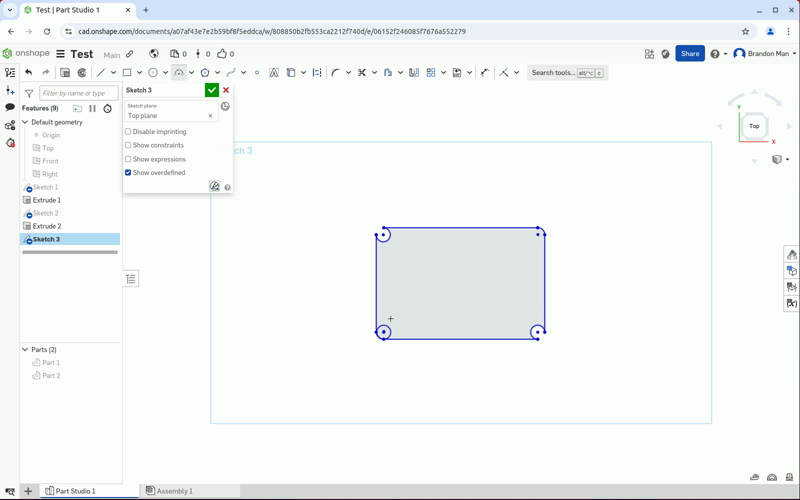
key_down(shift)
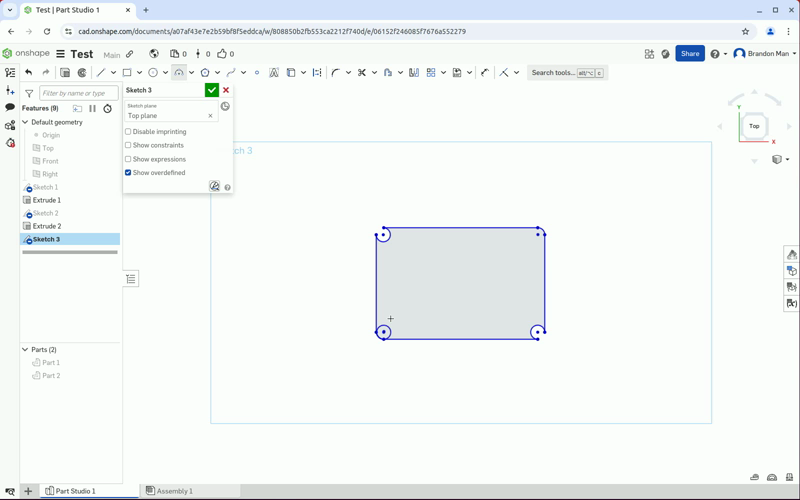
mouse_move(397, 324)
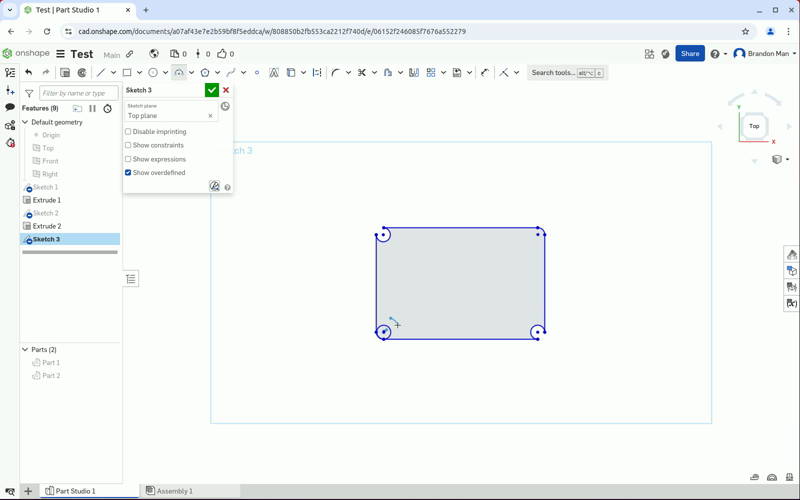
click(397, 324)
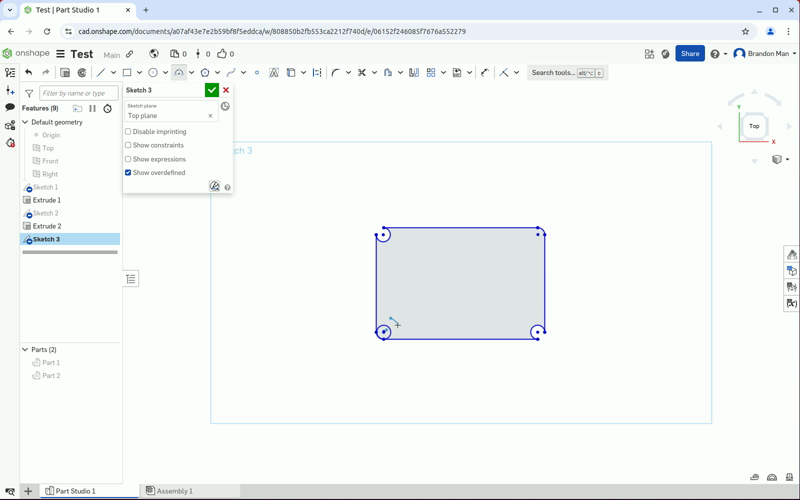
mouse_move(392, 322)
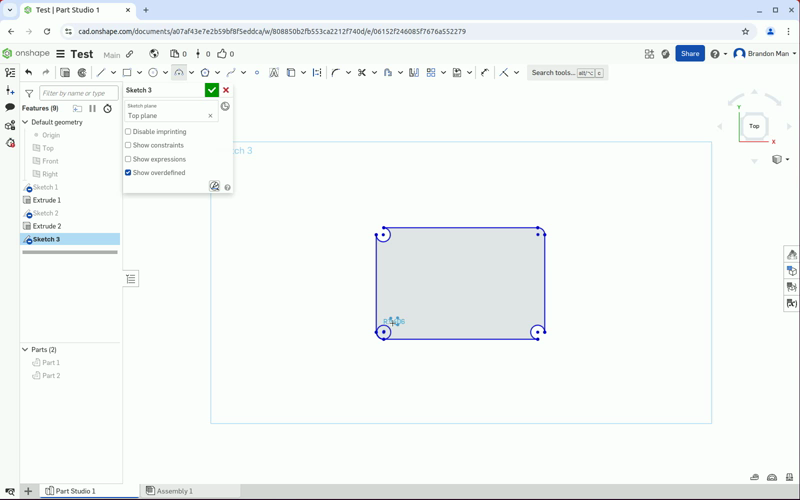
click(392, 322)
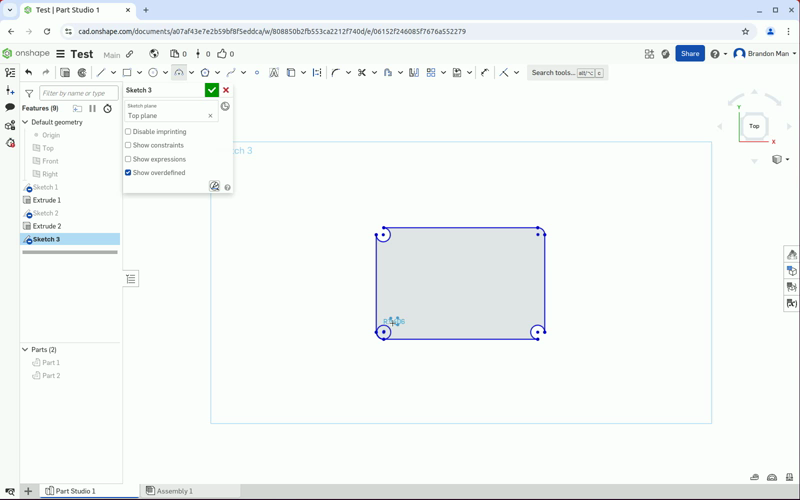
key_up(shift)
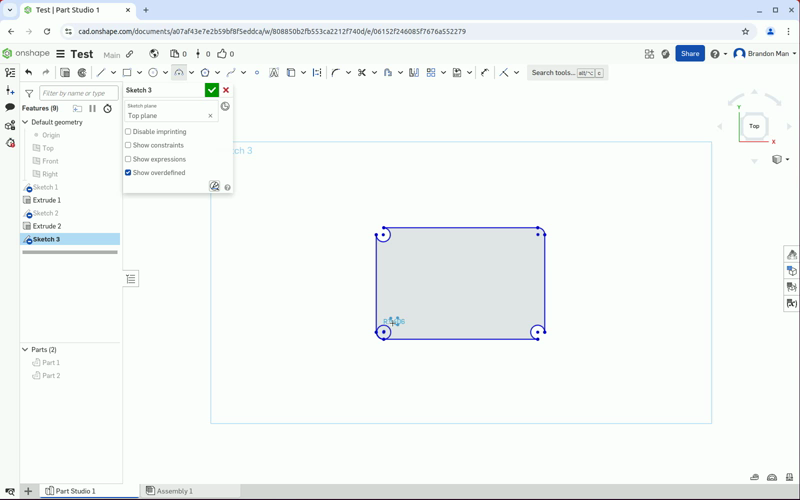
key(esc)
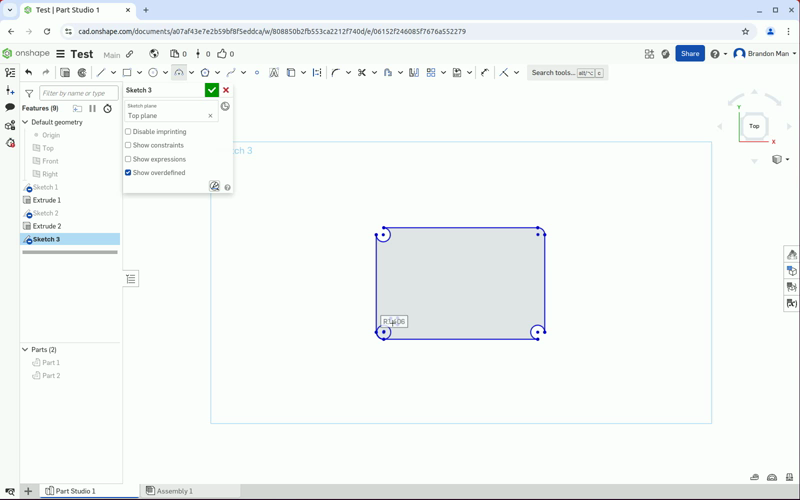
key(l)
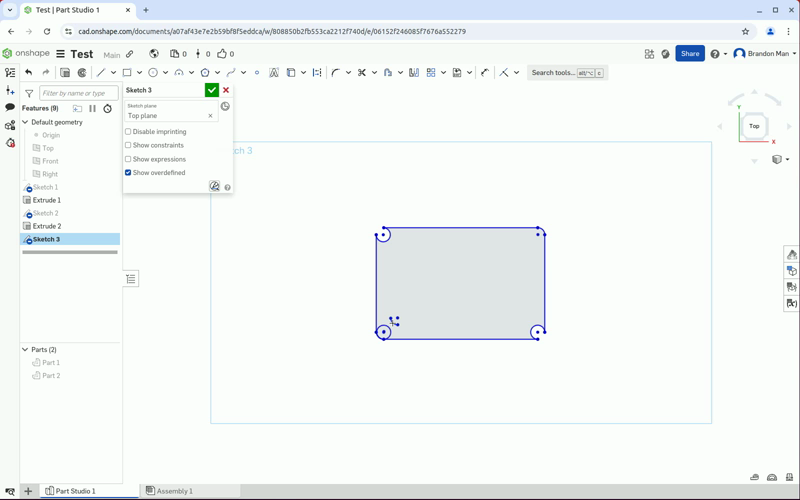
mouse_move(397, 324)
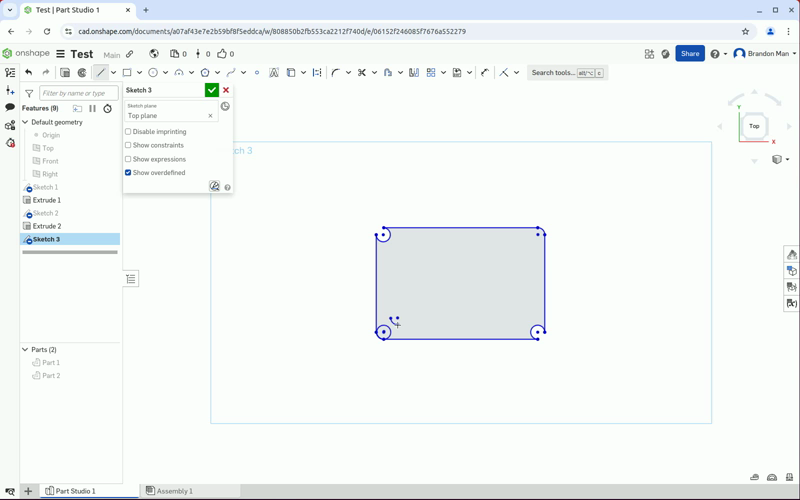
click(397, 324)
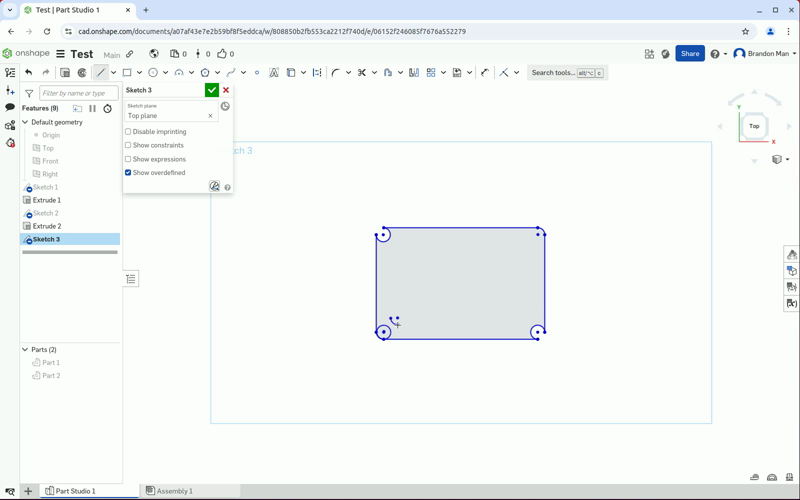
key_down(shift)
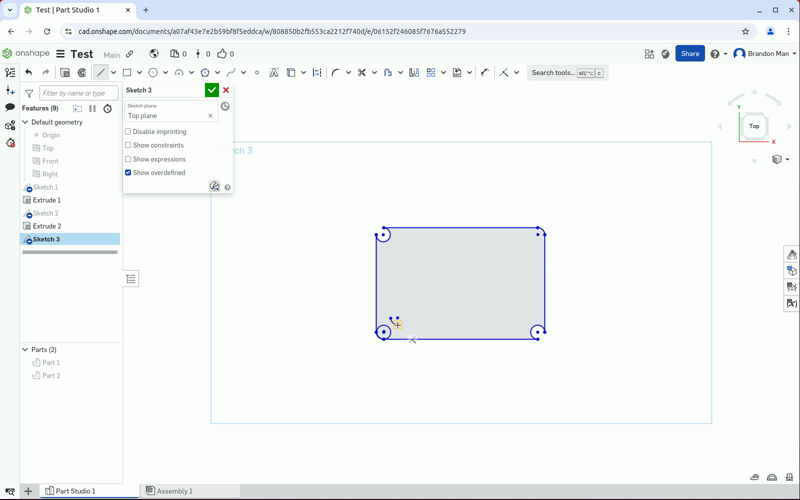
mouse_move(530, 324)
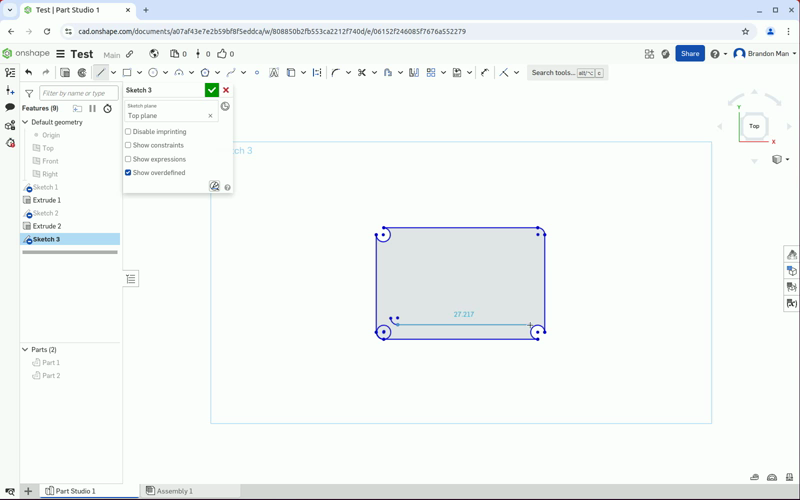
scroll(6)
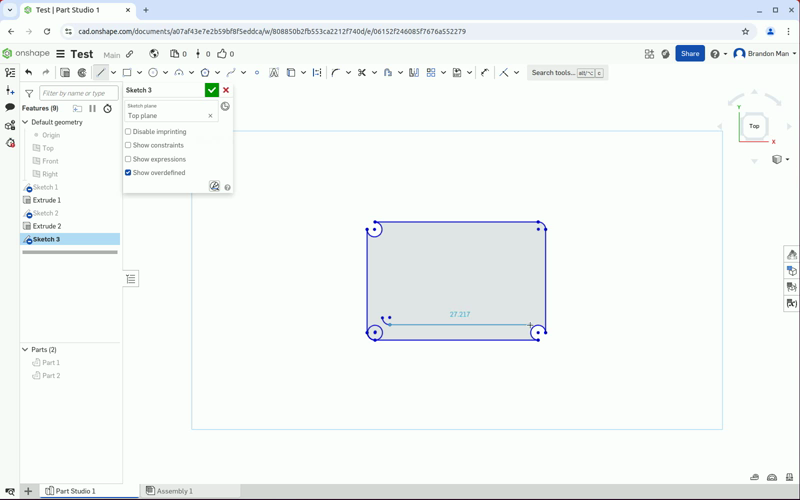
scroll(6)
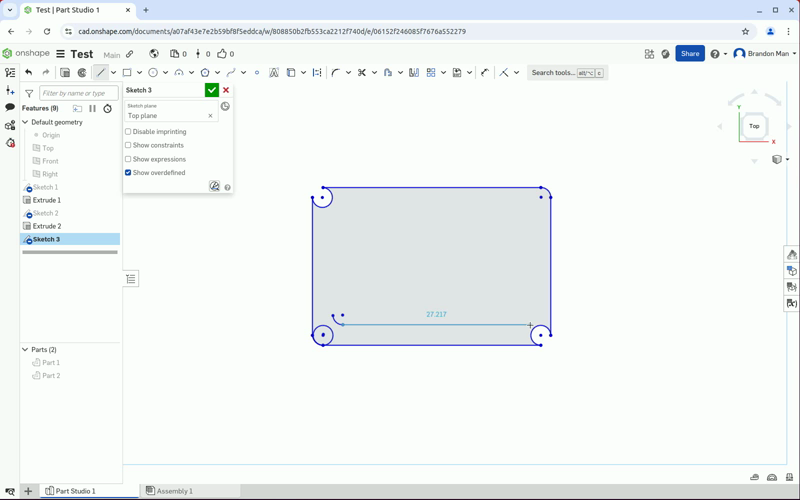
scroll(6)
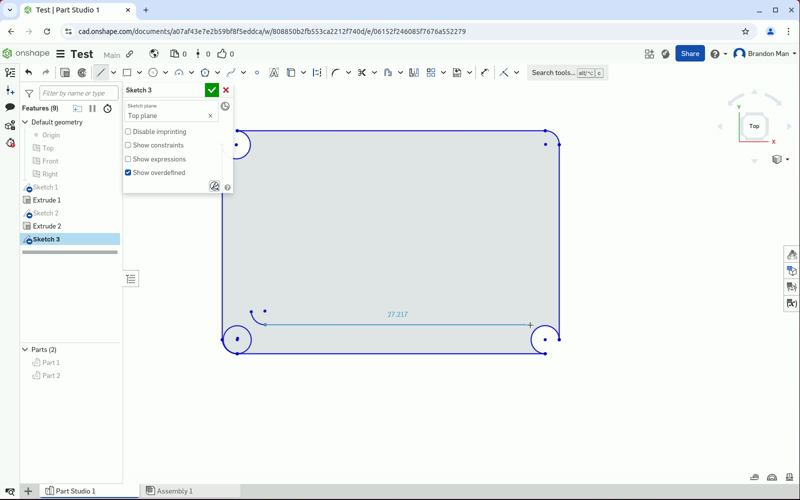
scroll(6)
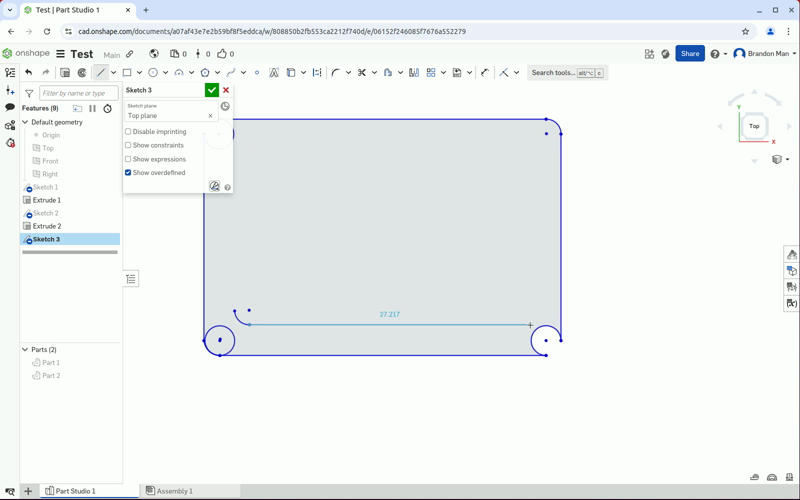
scroll(6)
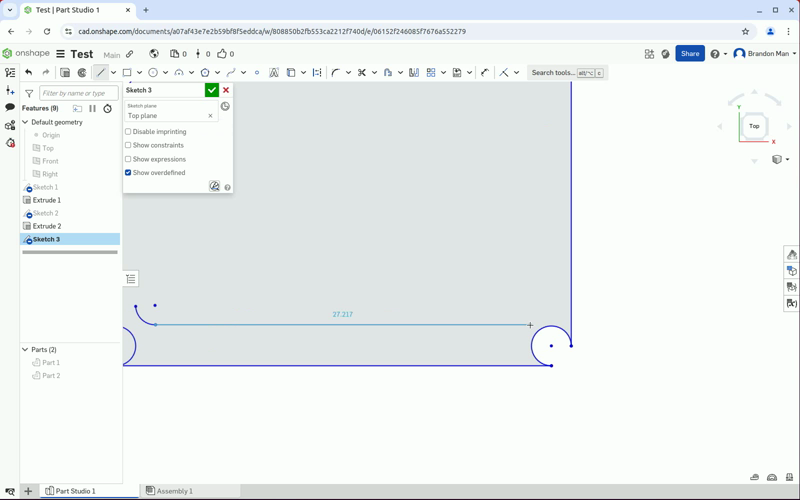
scroll(6)
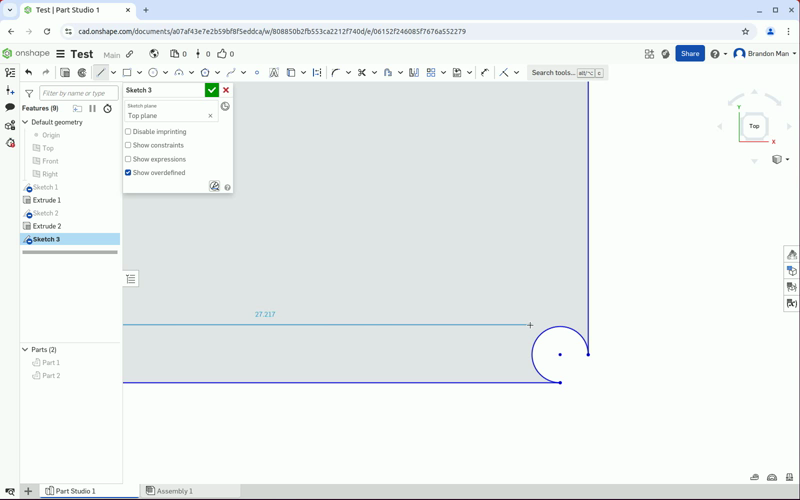
scroll(6)
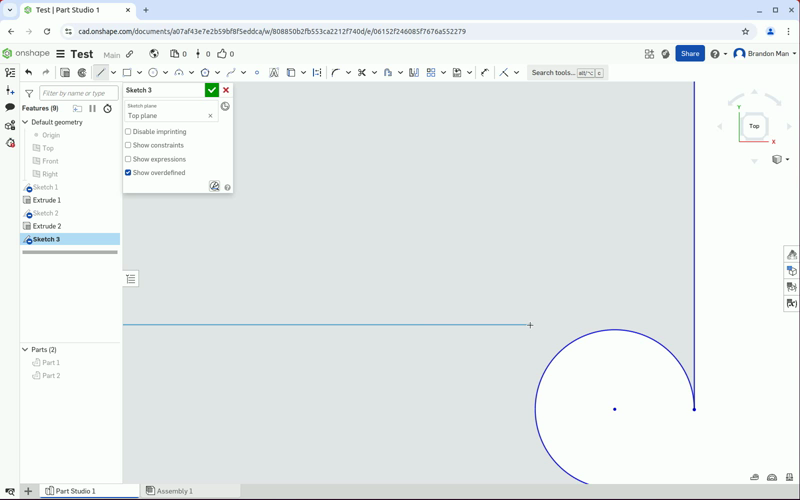
click(530, 324)
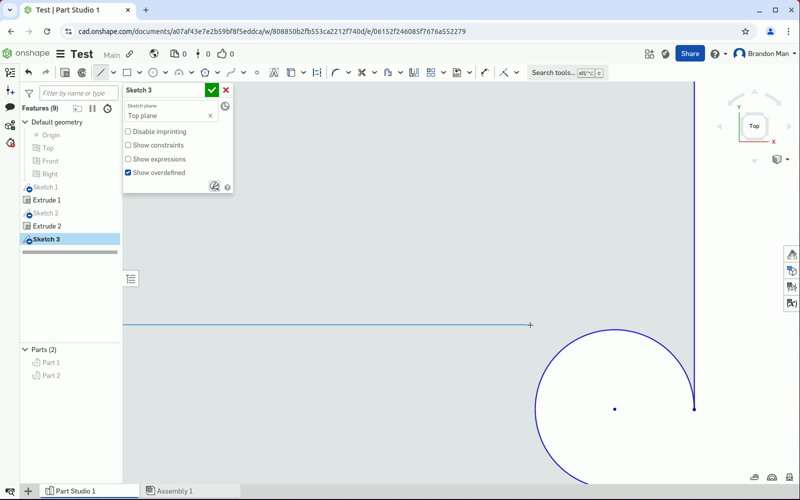
scroll(-6)
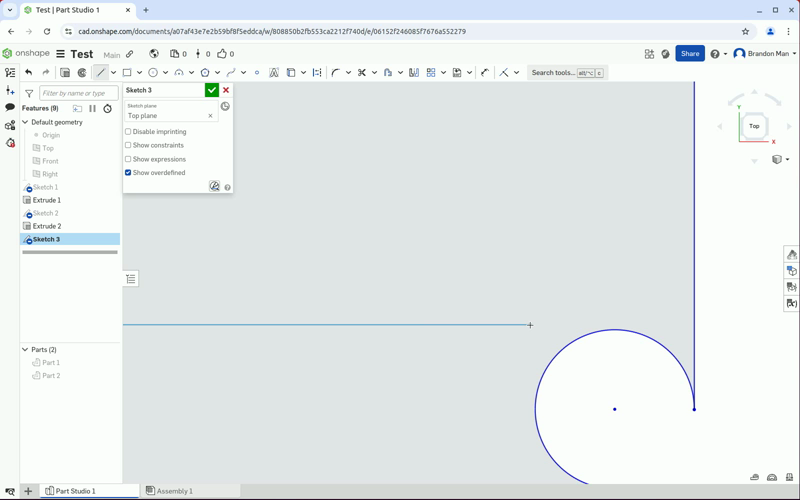
scroll(-6)
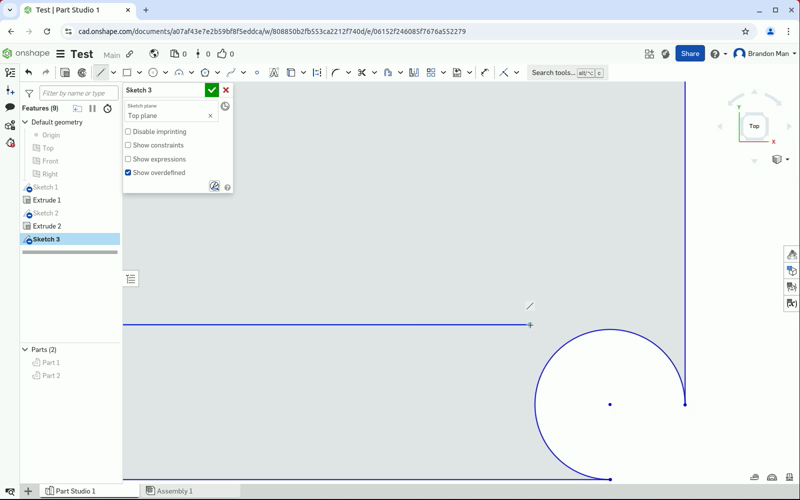
scroll(-6)
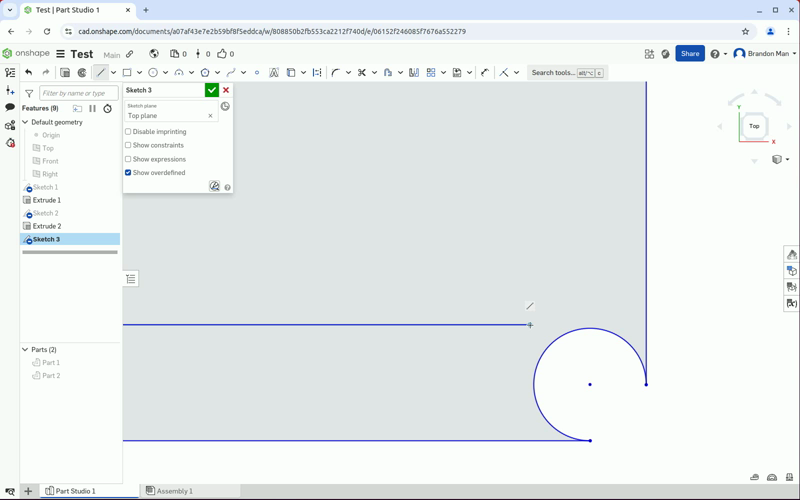
scroll(-6)
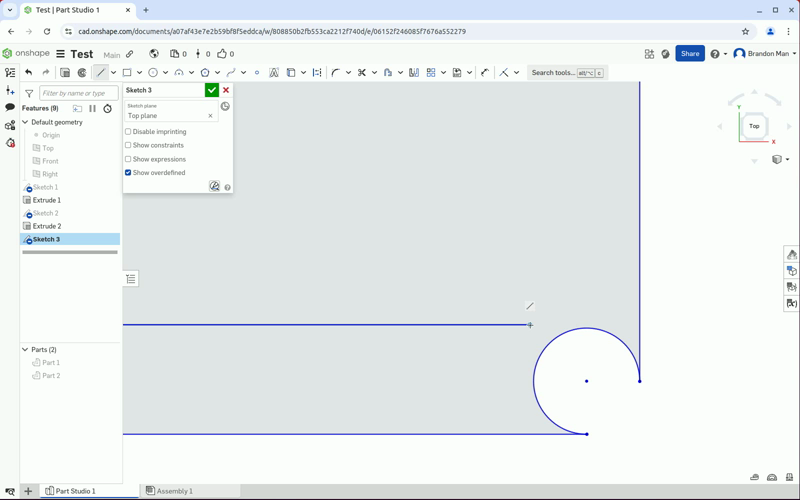
scroll(-6)
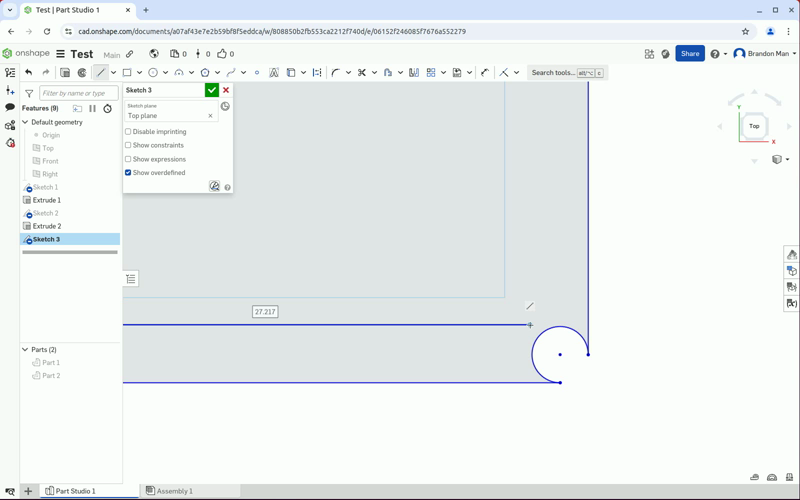
scroll(-6)
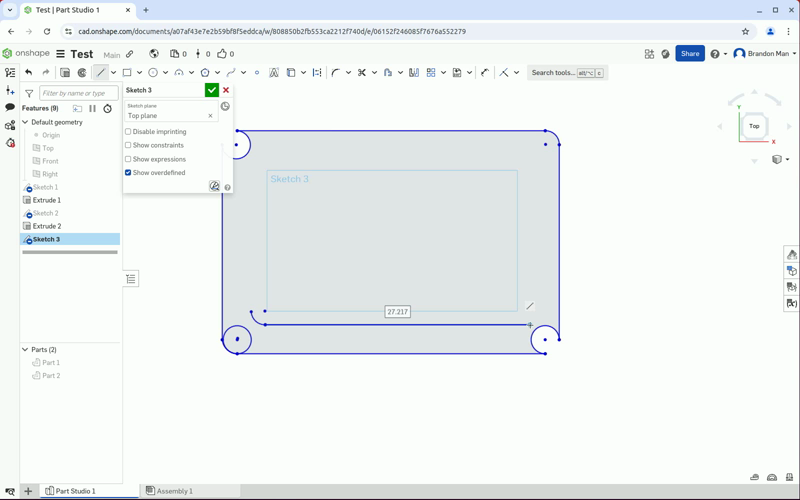
scroll(-6)
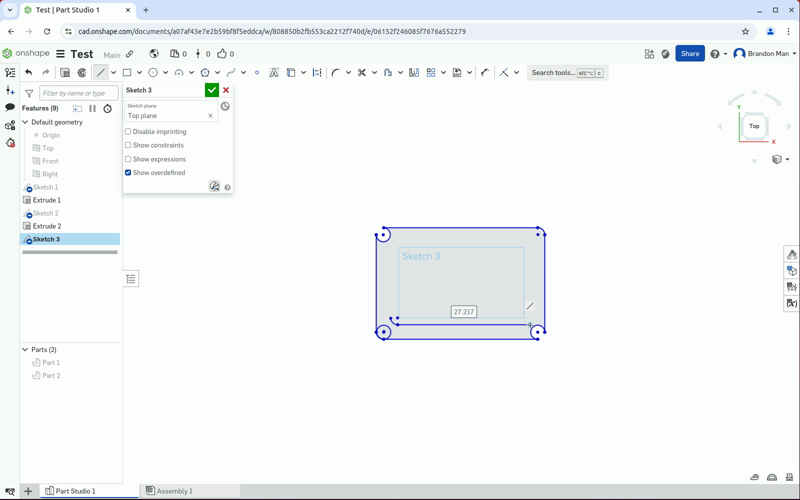
key_up(shift)
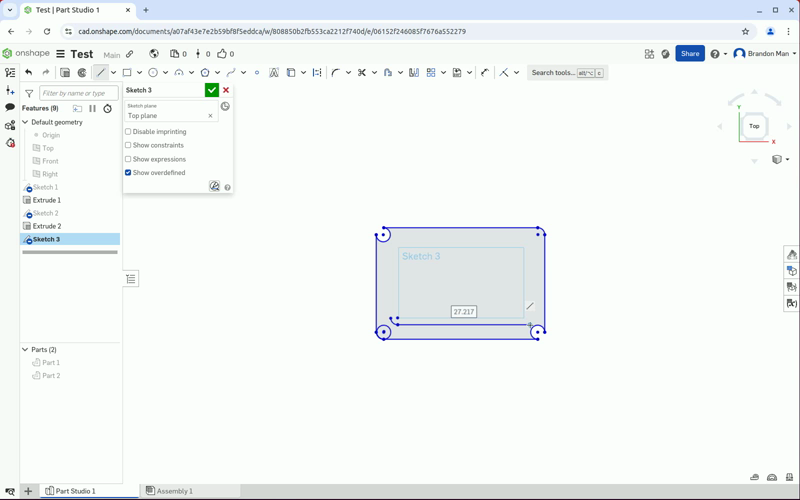
key_down(shift)
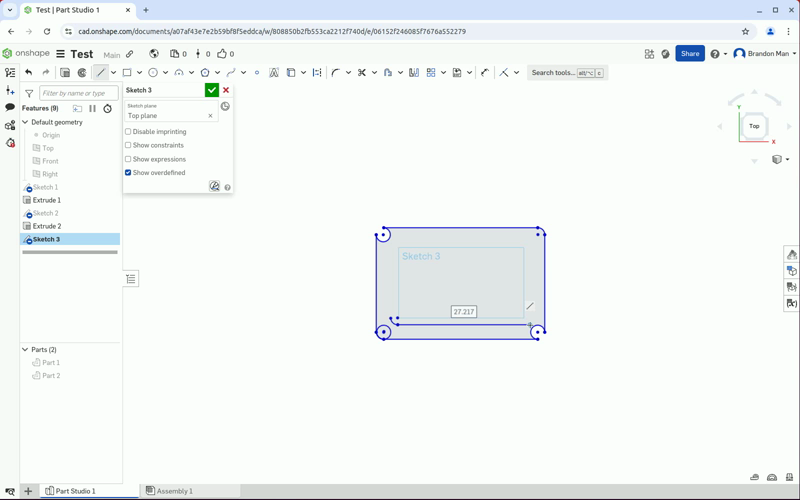
mouse_move(530, 247)
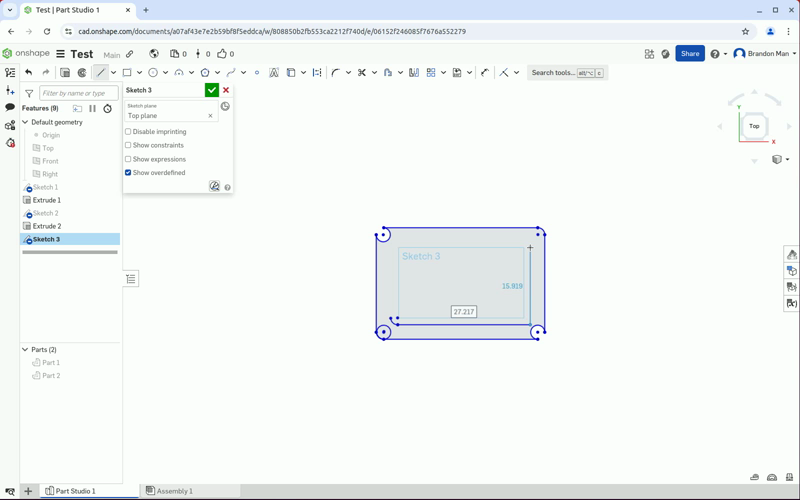
click(530, 247)
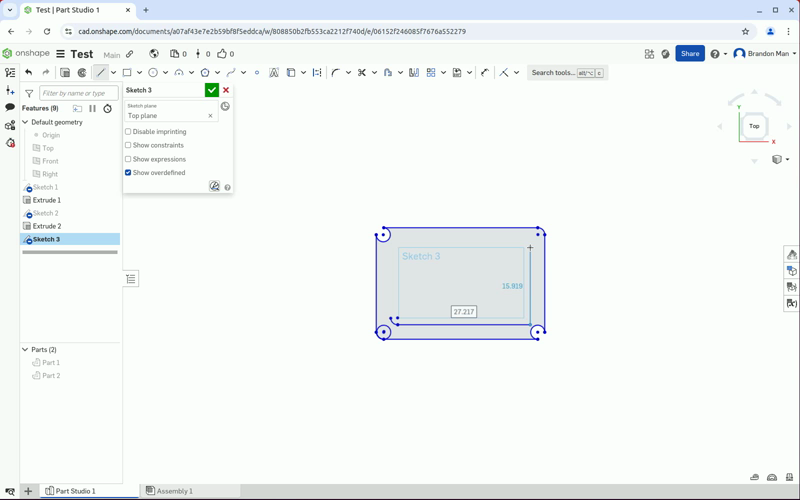
key_up(shift)
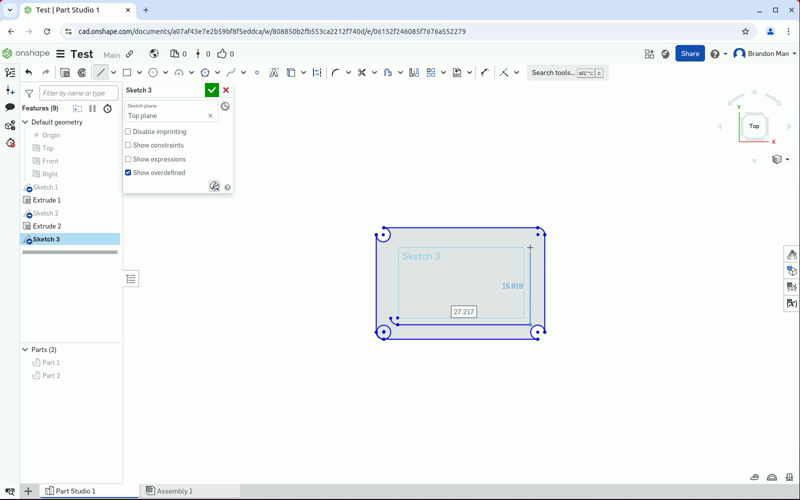
key(esc)
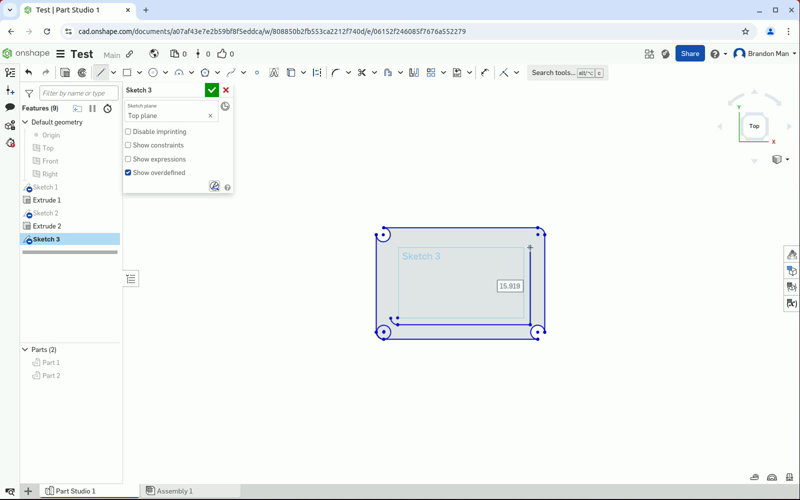
key(a)
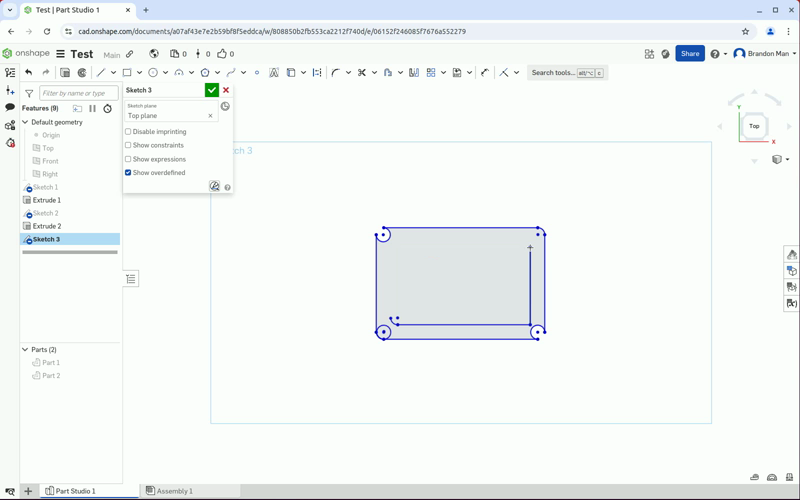
mouse_move(530, 247)
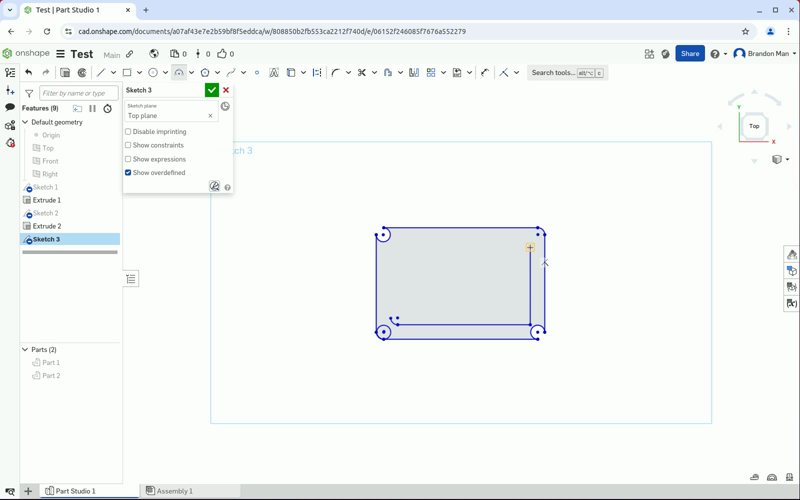
click(530, 247)
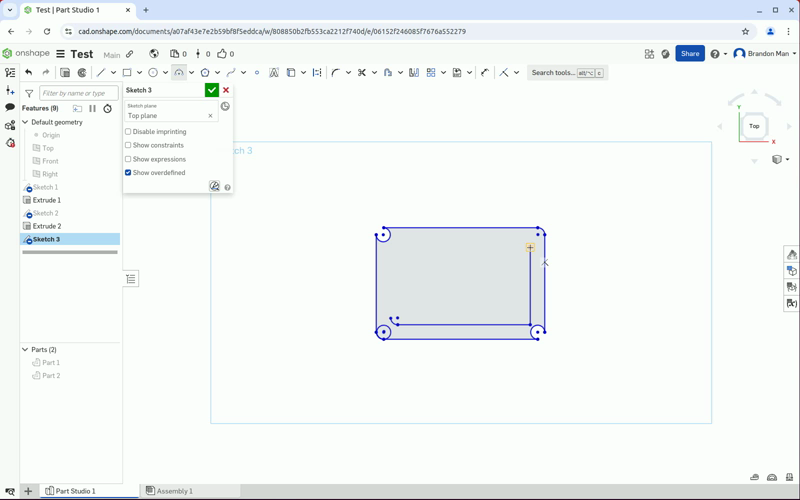
key_down(shift)
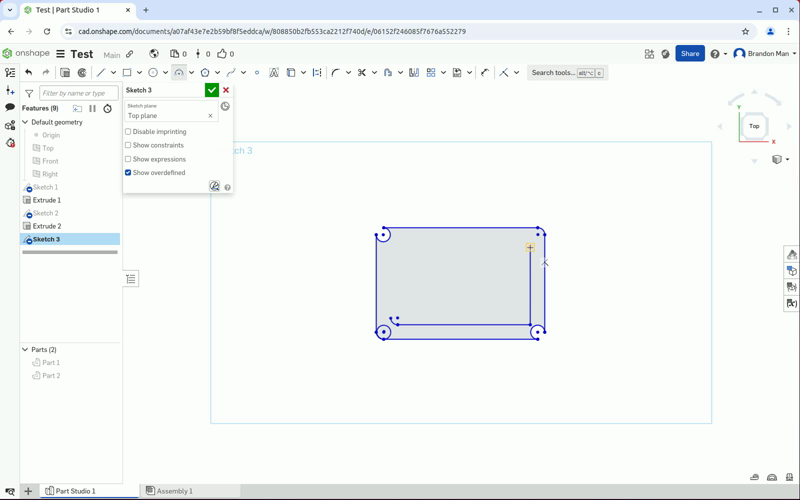
mouse_move(523, 241)
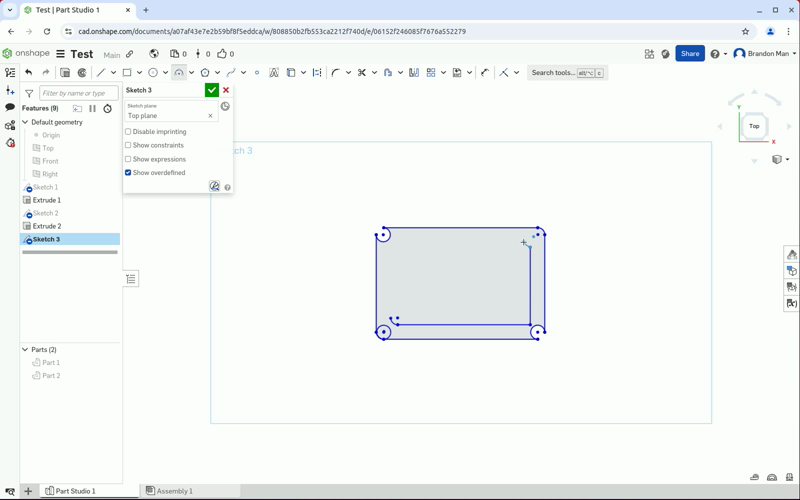
click(523, 241)
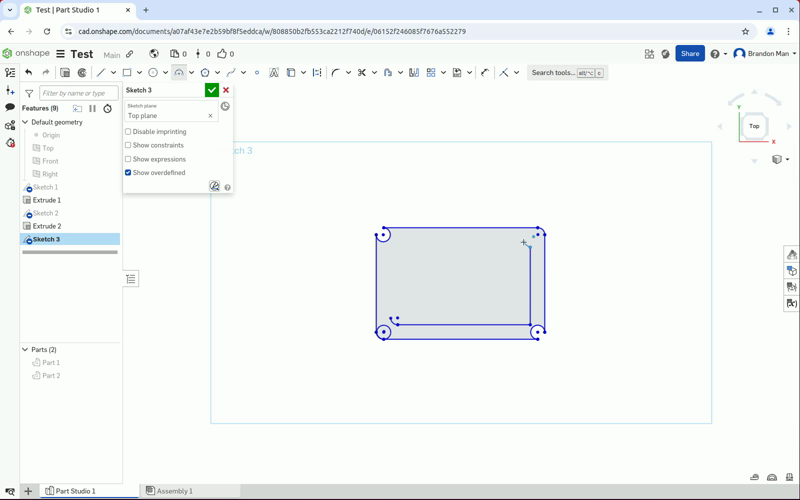
mouse_move(528, 243)
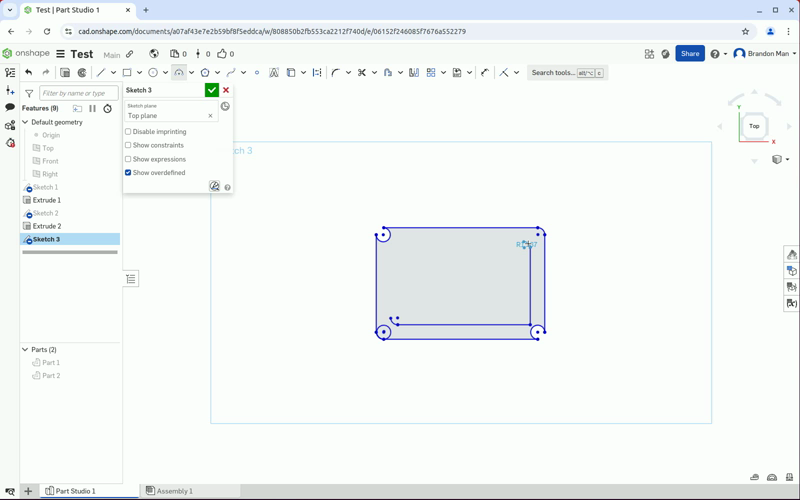
click(528, 243)
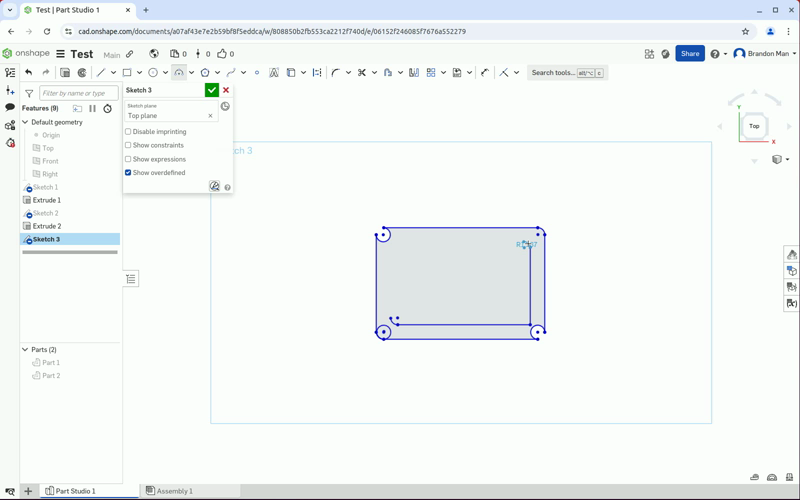
key_up(shift)
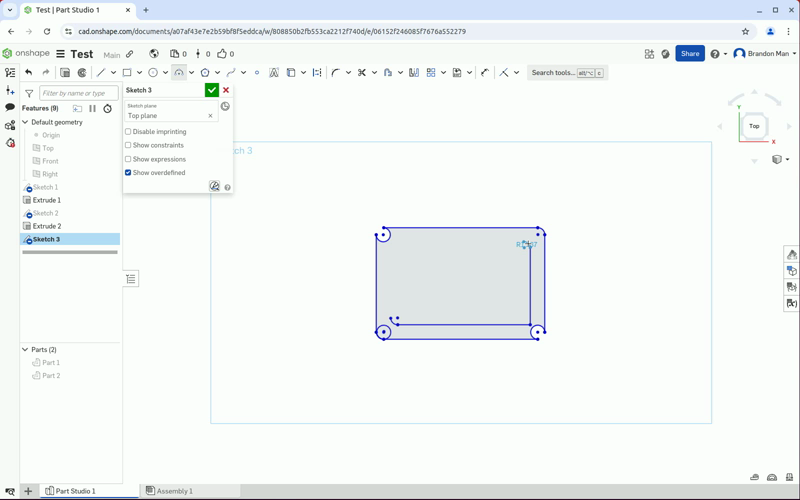
key(esc)
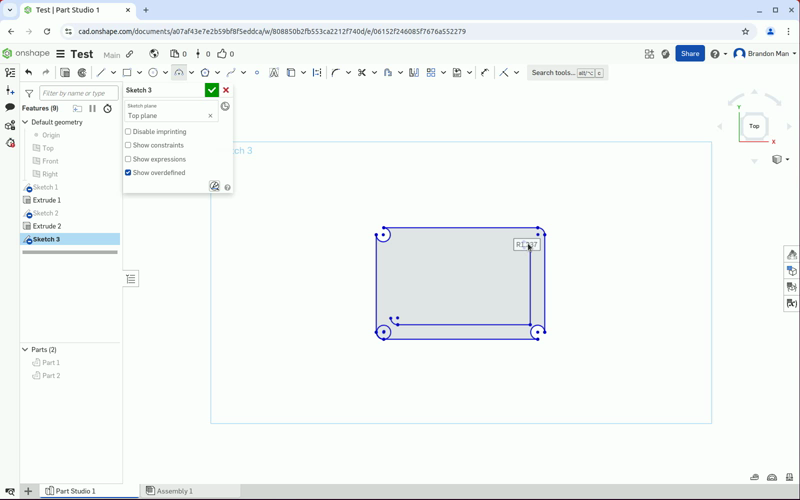
key(l)
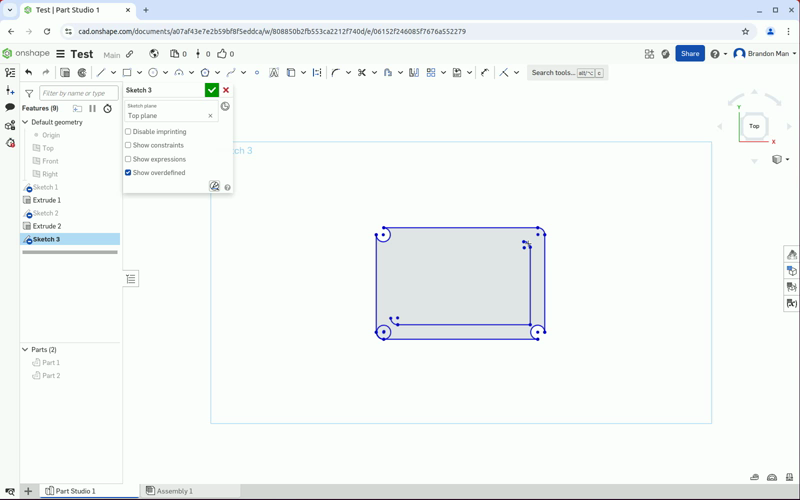
mouse_move(523, 241)
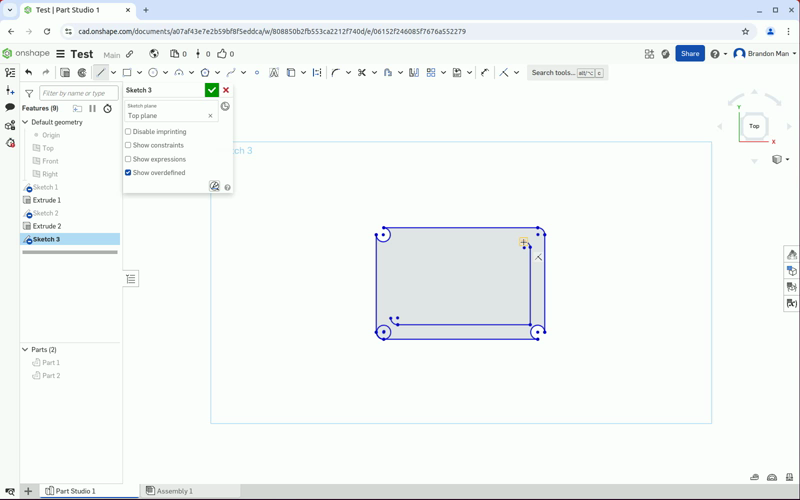
click(523, 241)
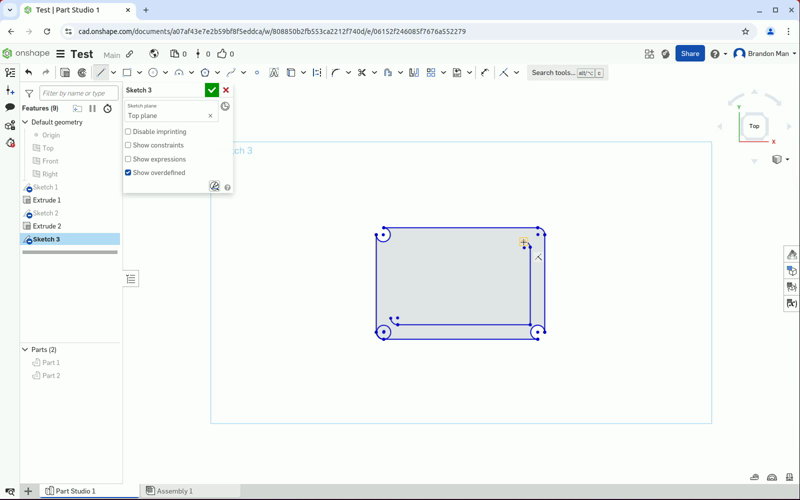
key_down(shift)
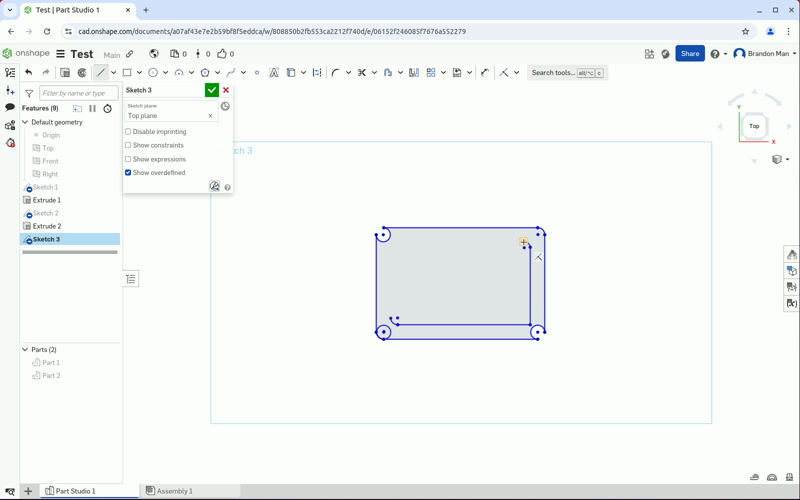
mouse_move(397, 241)
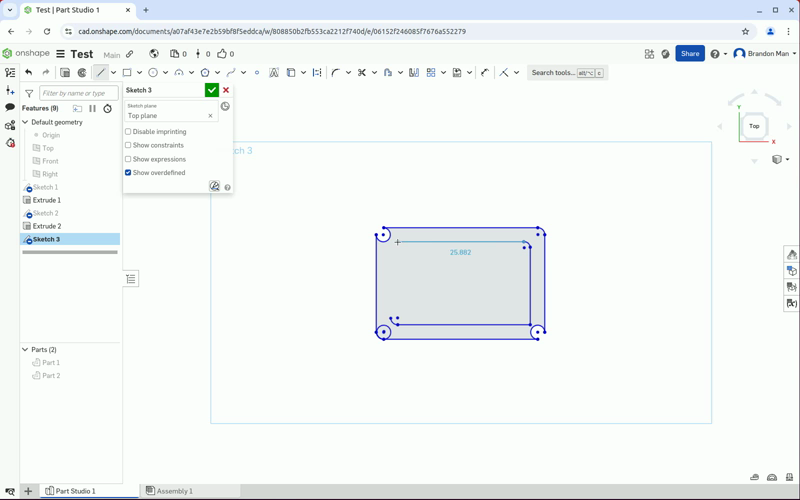
click(397, 241)
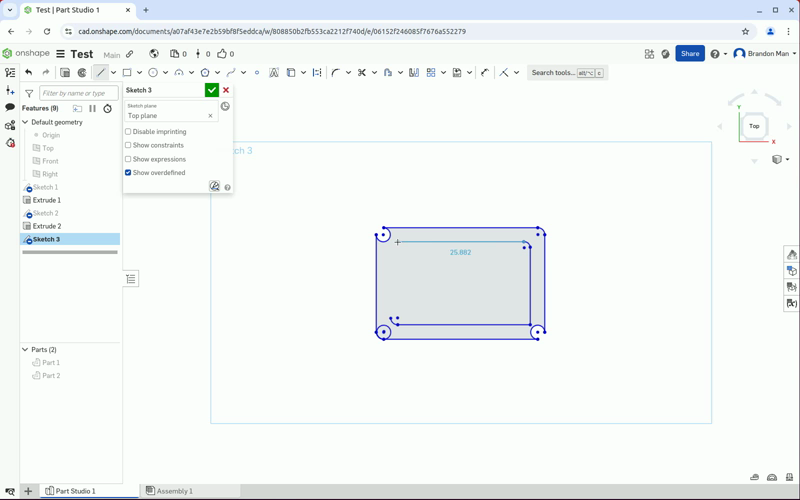
key_up(shift)
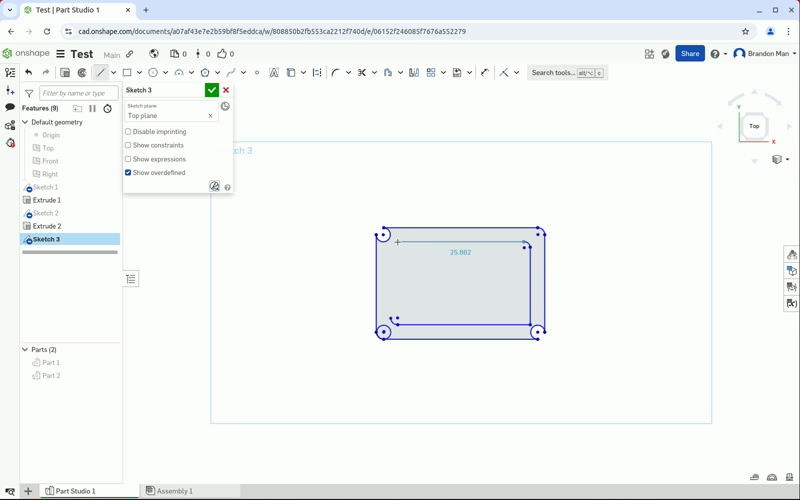
key(esc)
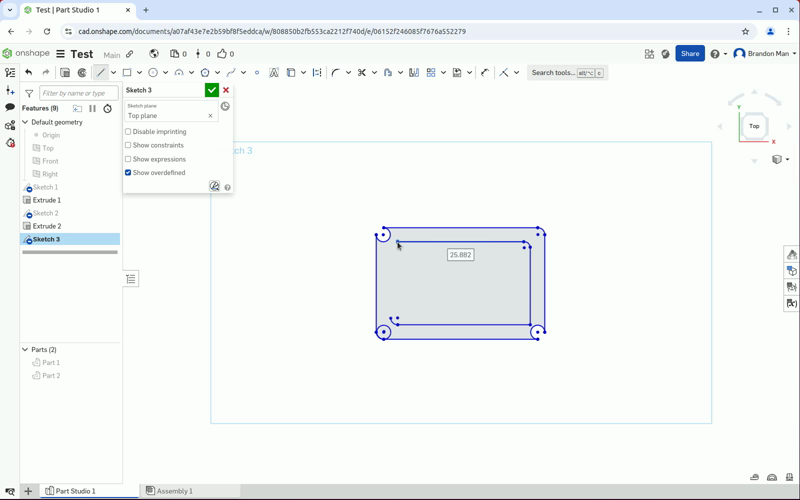
key(a)
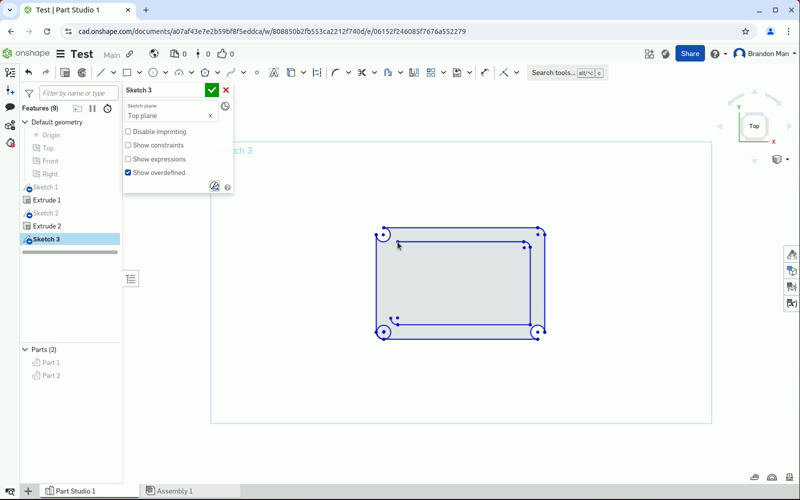
mouse_move(397, 241)
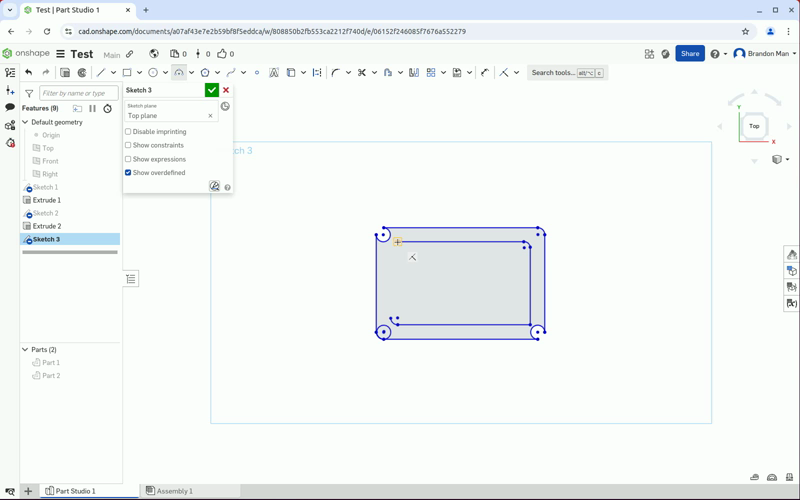
click(397, 241)
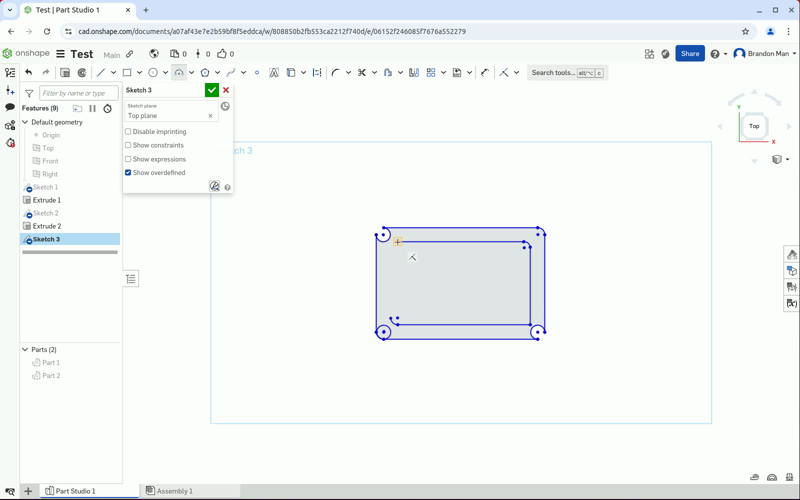
key_down(shift)
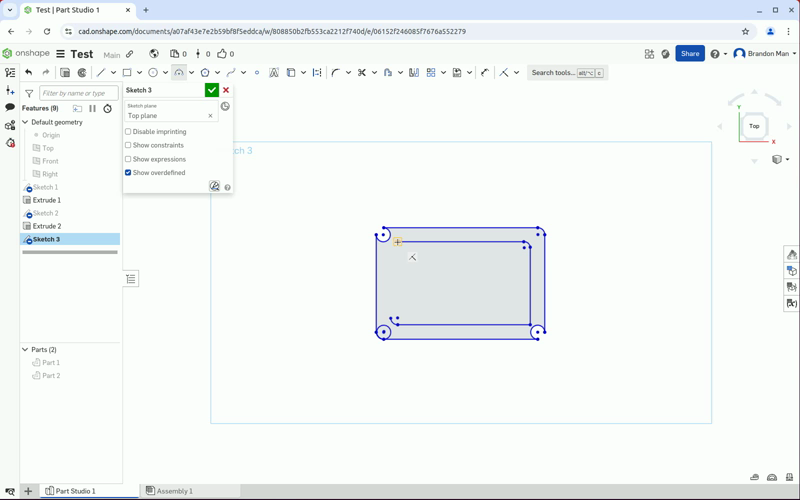
mouse_move(390, 247)
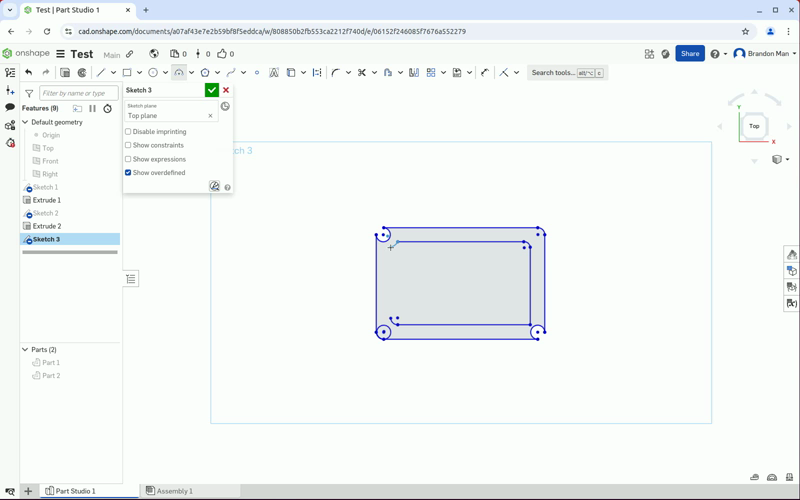
click(390, 247)
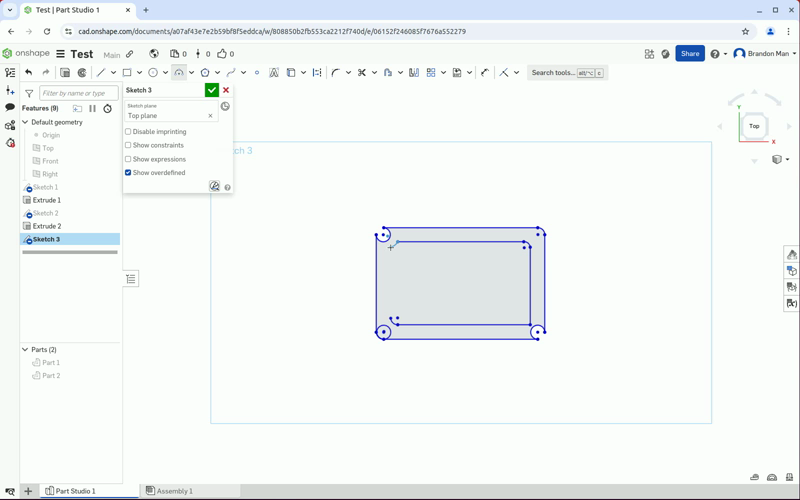
mouse_move(392, 243)
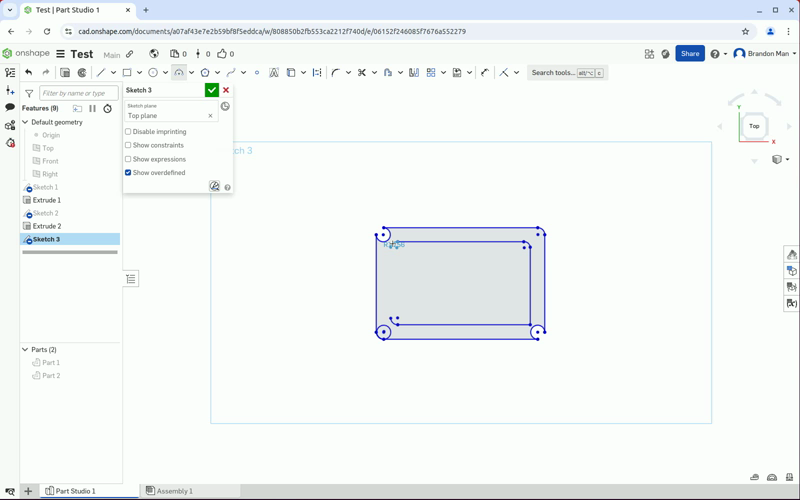
click(392, 243)
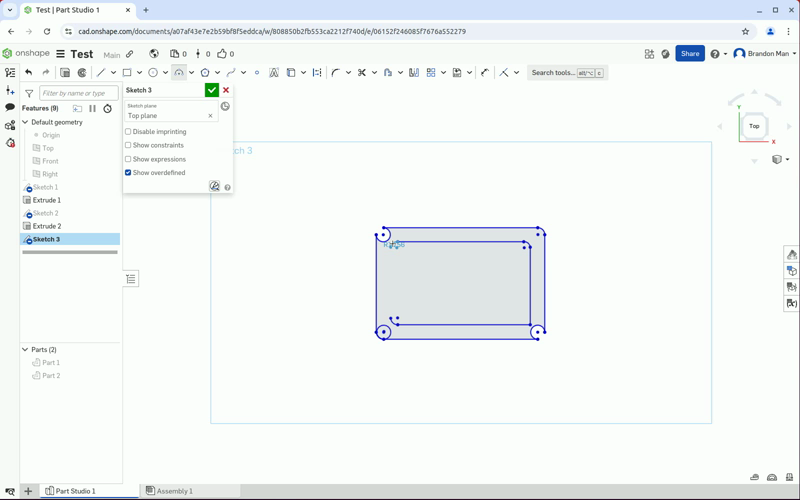
key_up(shift)
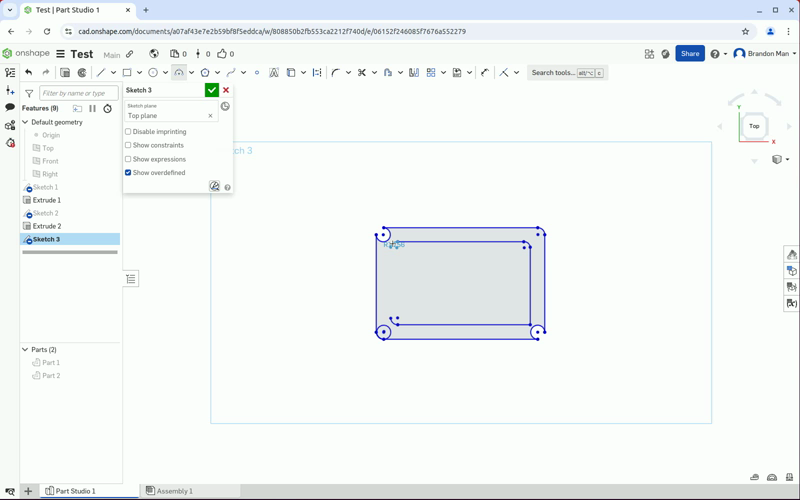
key(esc)
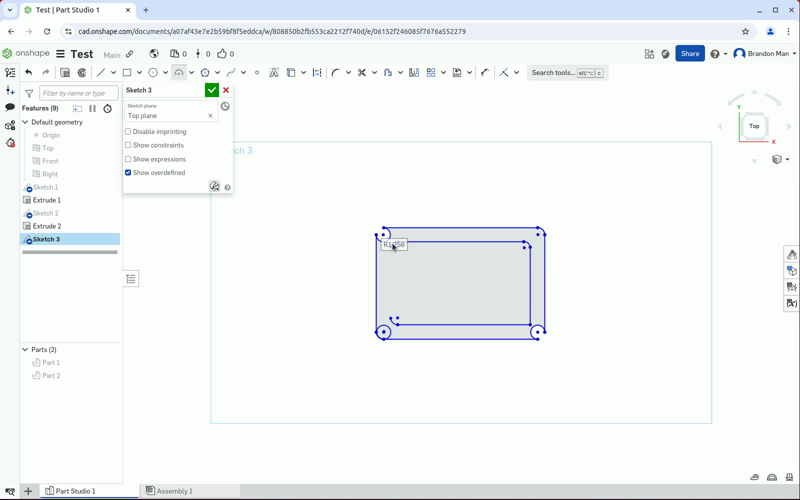
key(l)
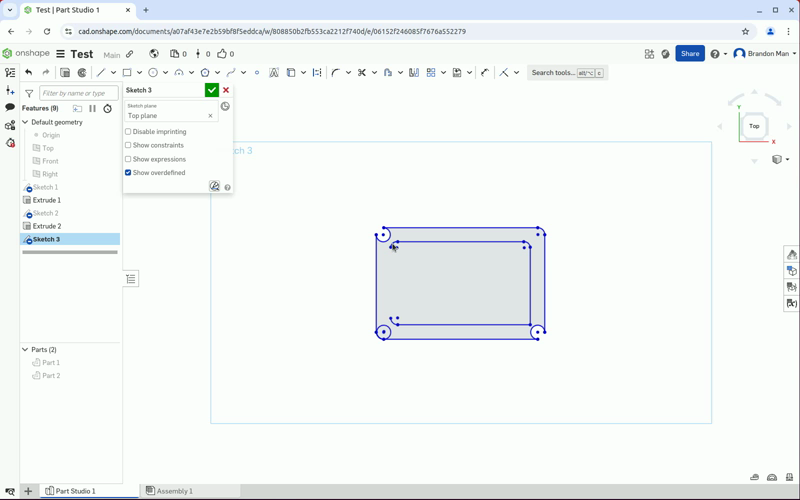
mouse_move(390, 247)
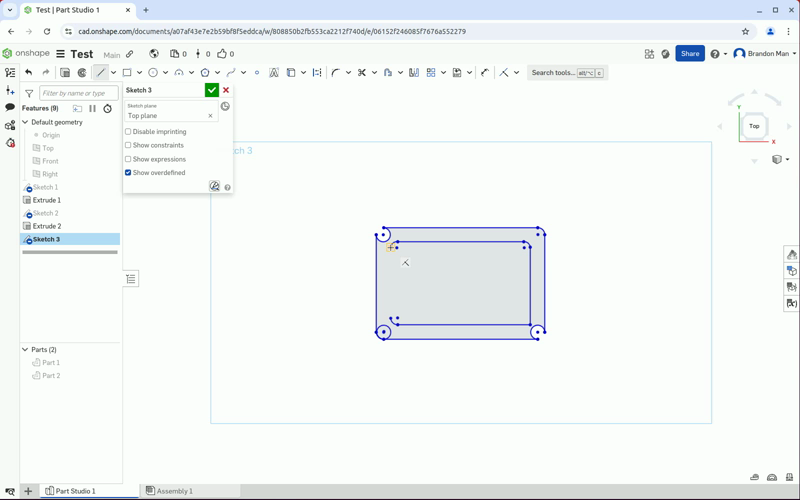
click(390, 247)
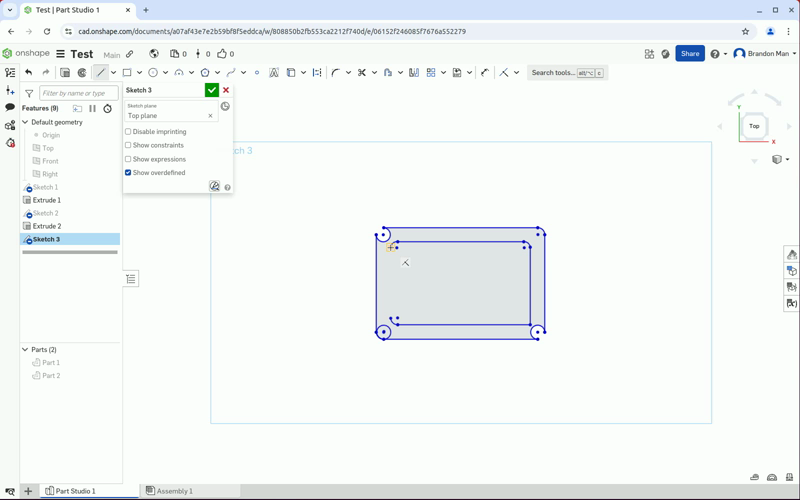
key_down(shift)
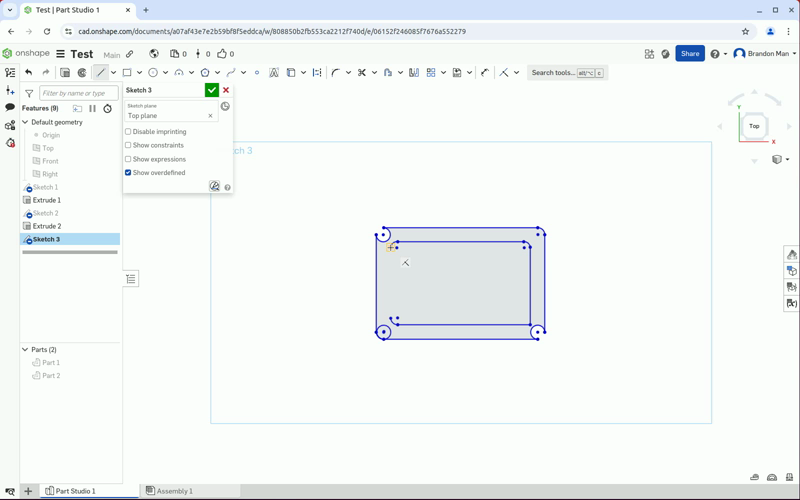
mouse_move(390, 318)
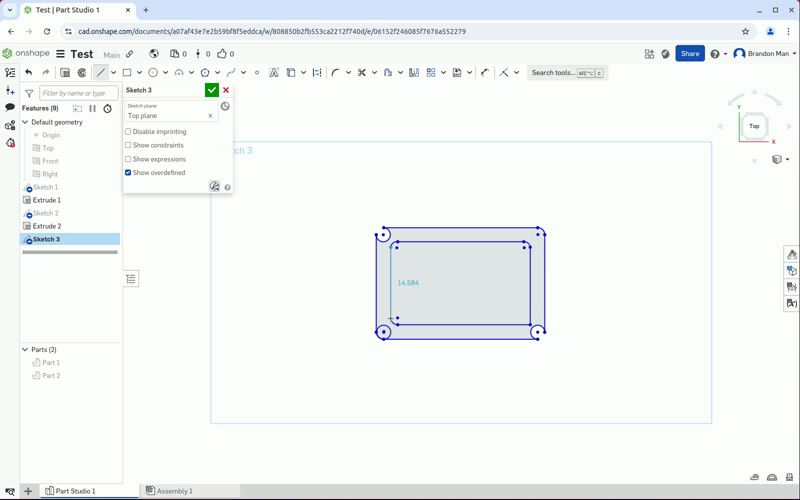
key_up(shift)
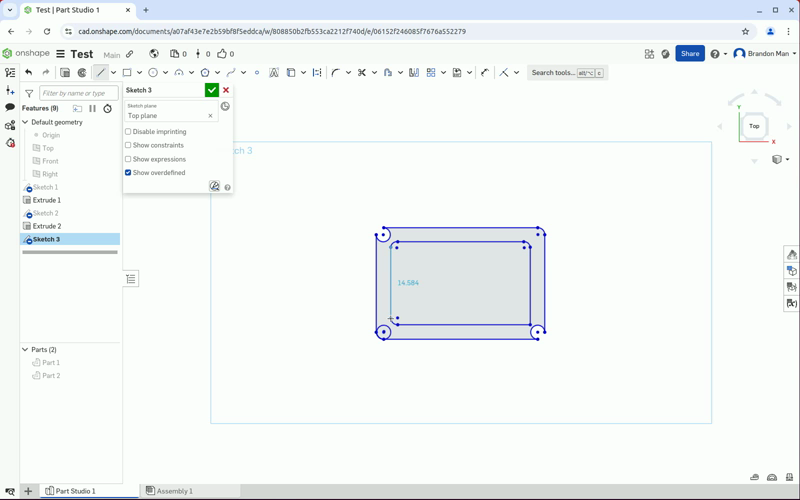
click(390, 318)
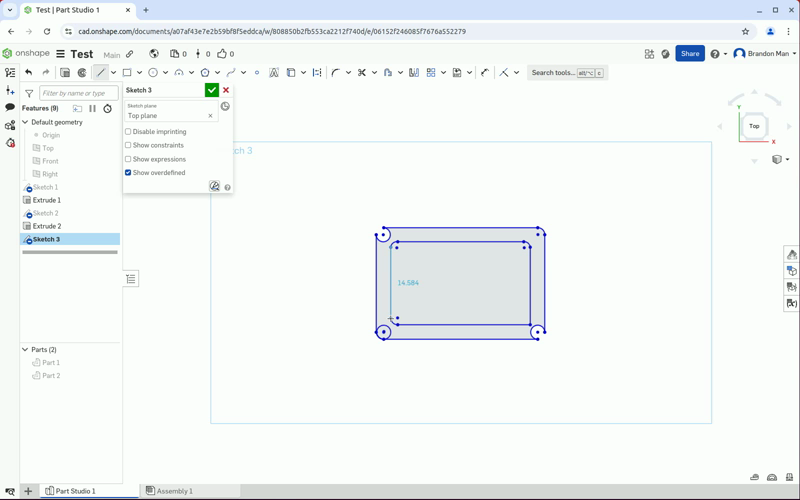
key(esc)
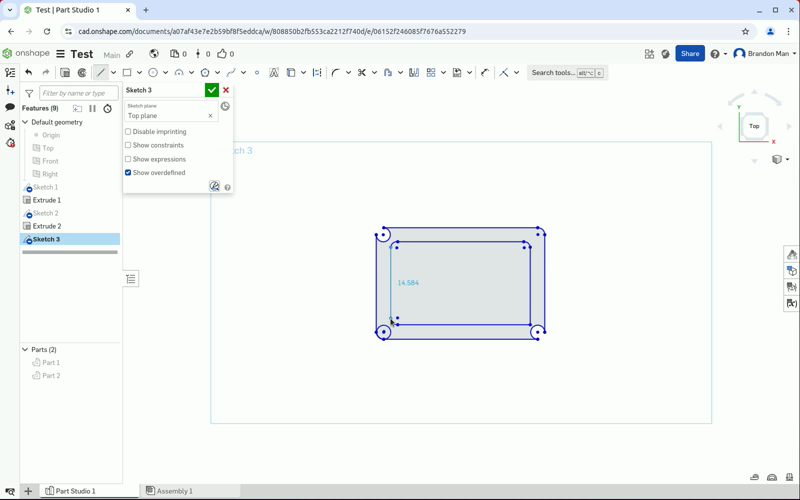
key(c)
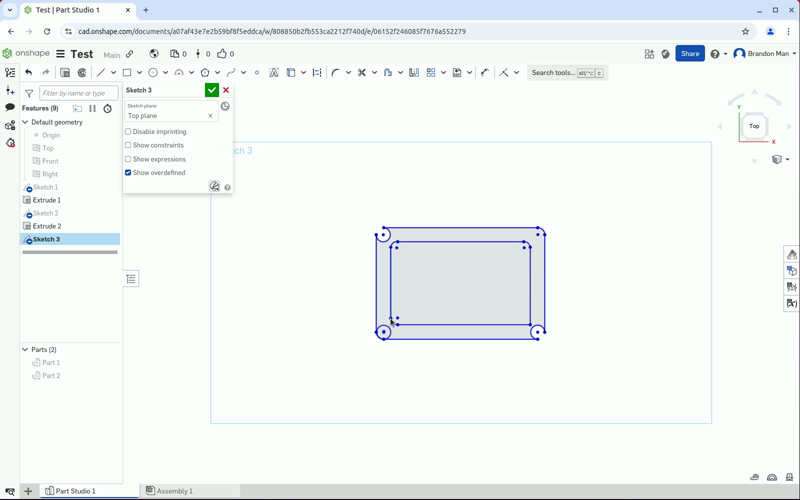
key_down(shift)
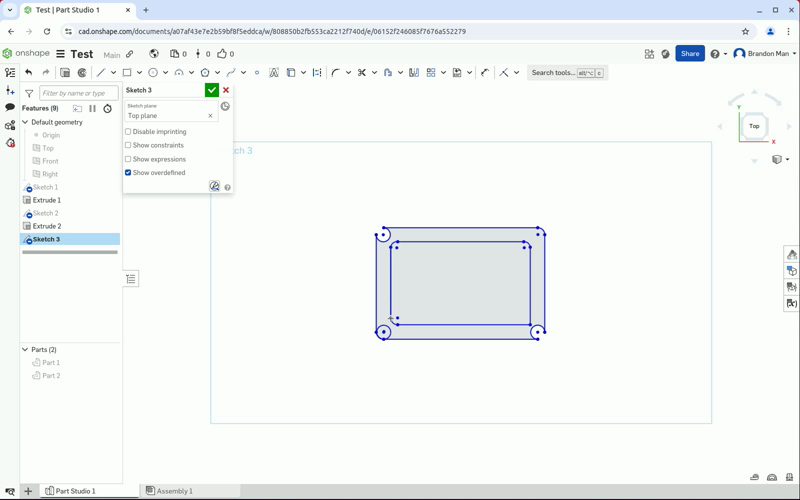
mouse_move(537, 234)
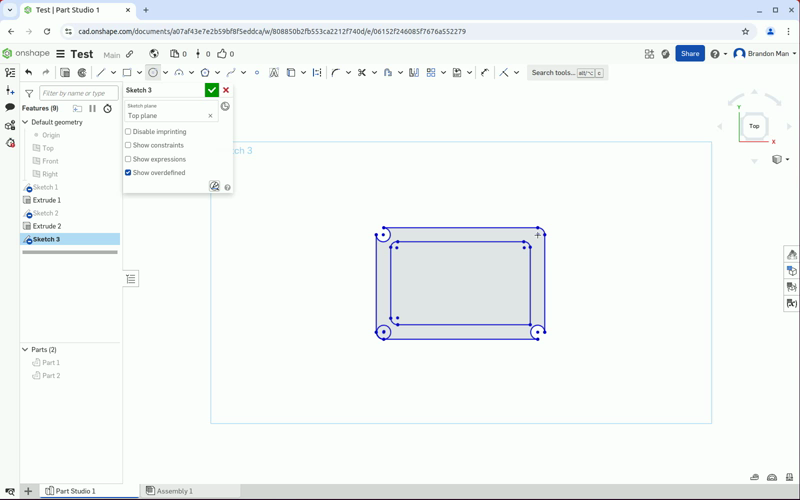
click(537, 234)
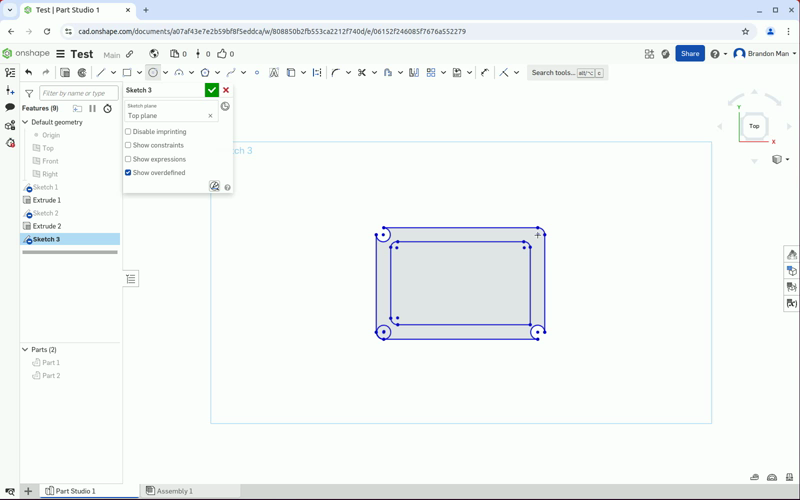
key_up(shift)
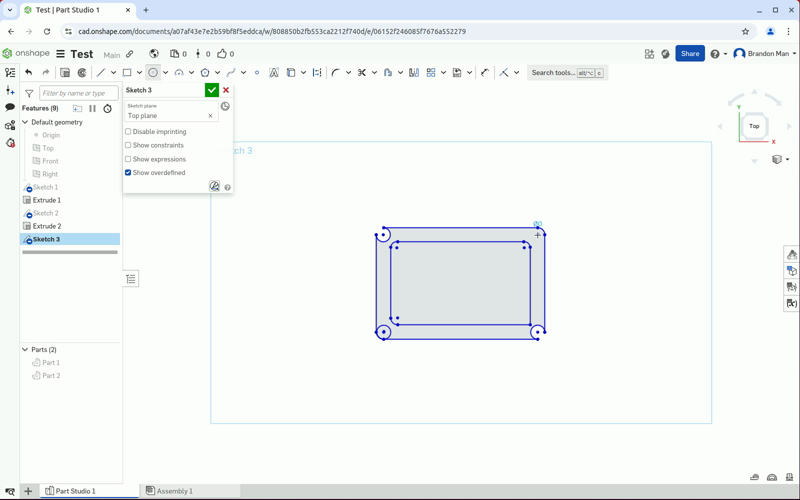
mouse_move(544, 234)
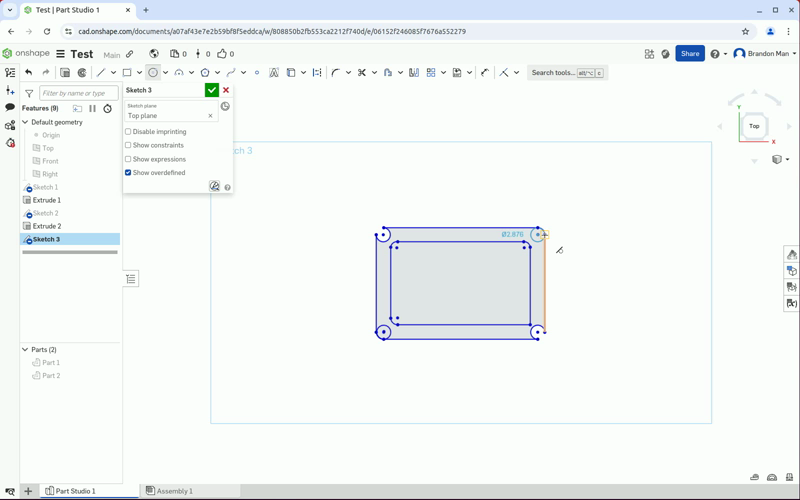
click(544, 234)
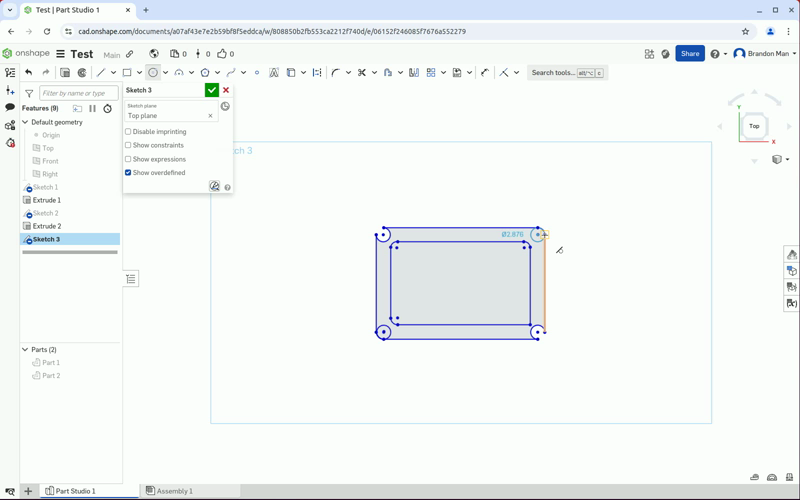
key(esc)
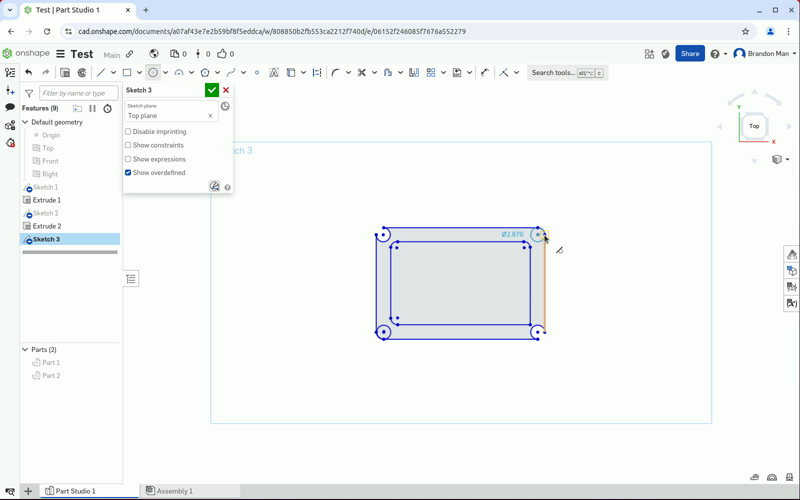
mouse_move(479, 234)
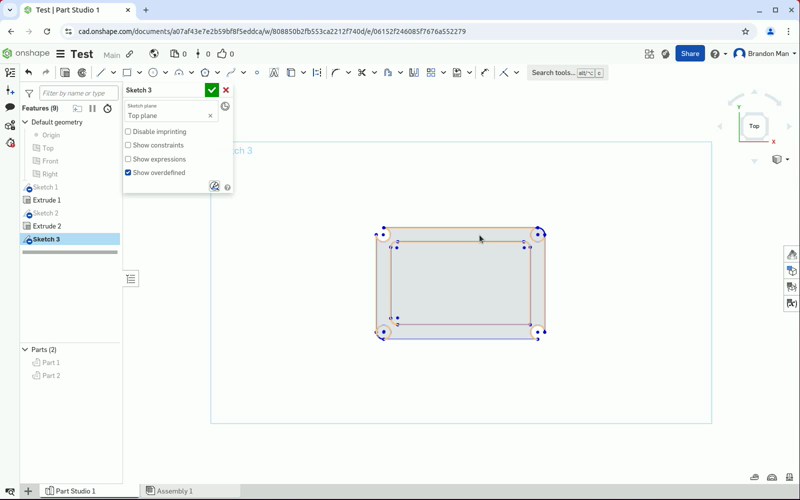
click(479, 234)
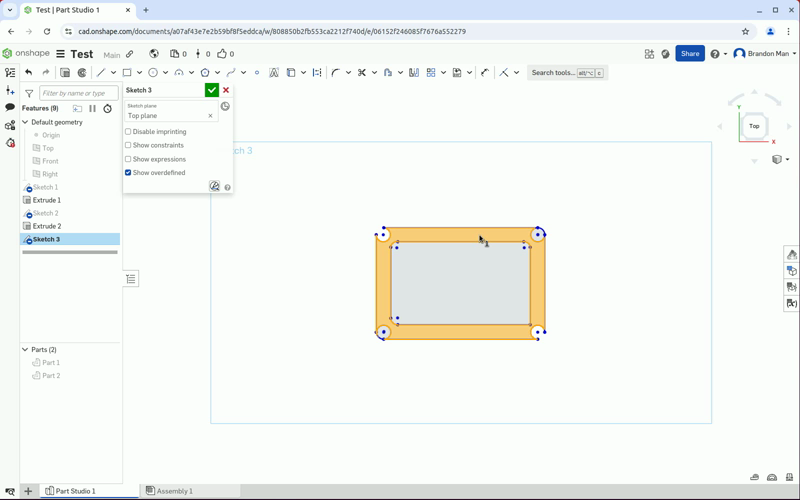
mouse_move(73, 352)
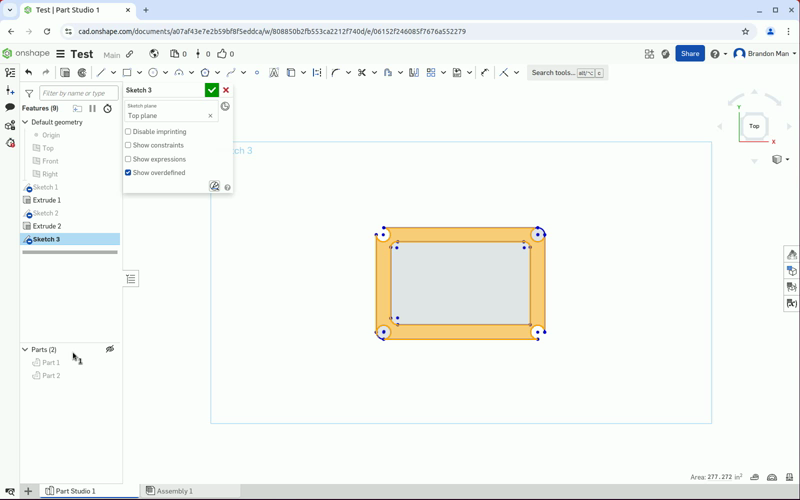
key(shift+y)
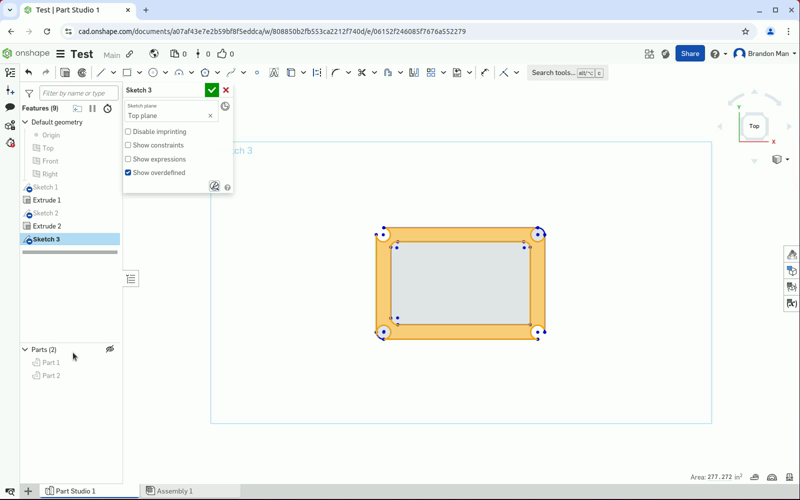
key(shift+e)
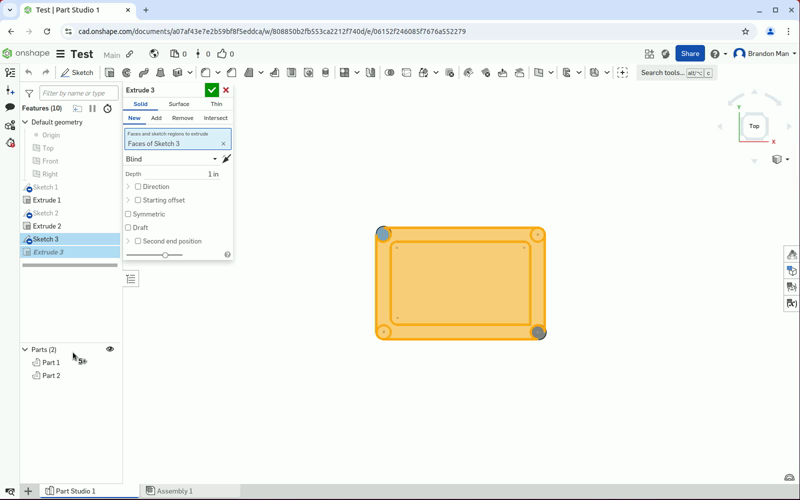
mouse_move(143, 106)
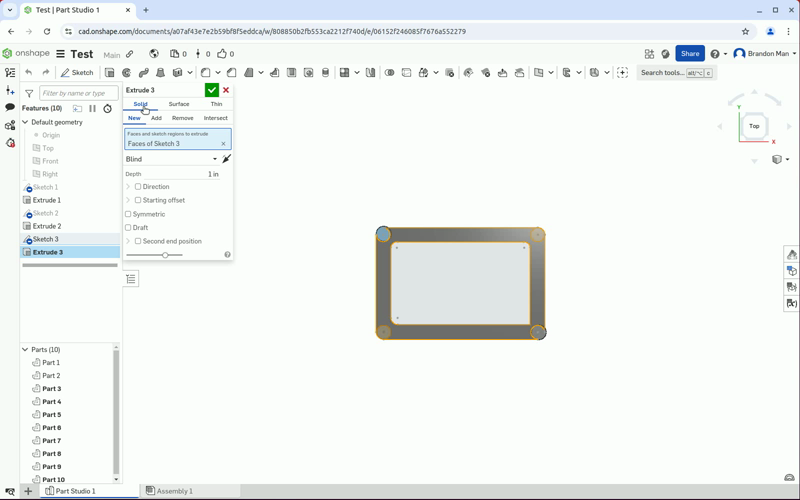
click(143, 106)
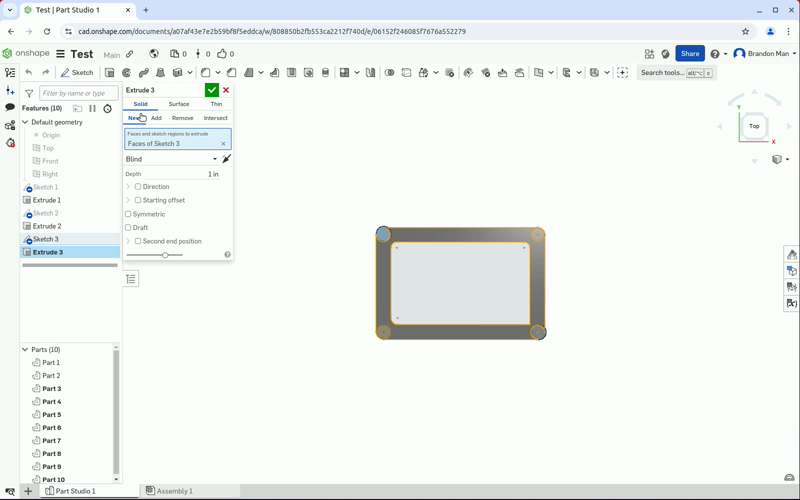
mouse_move(137, 120)
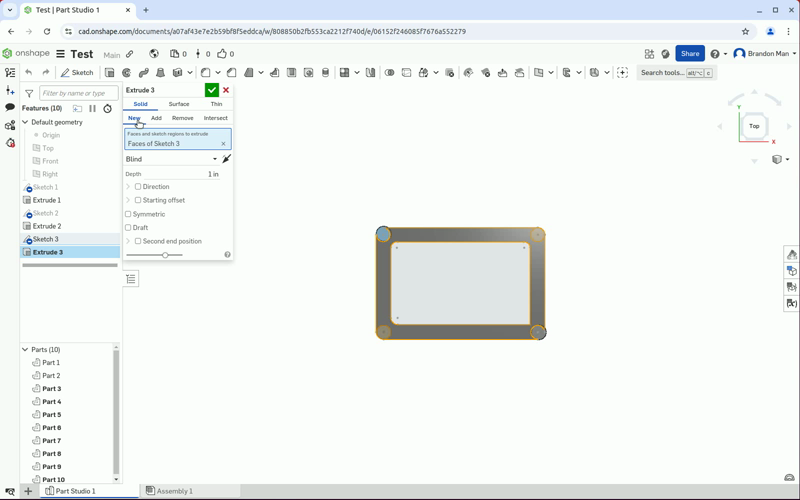
click(137, 120)
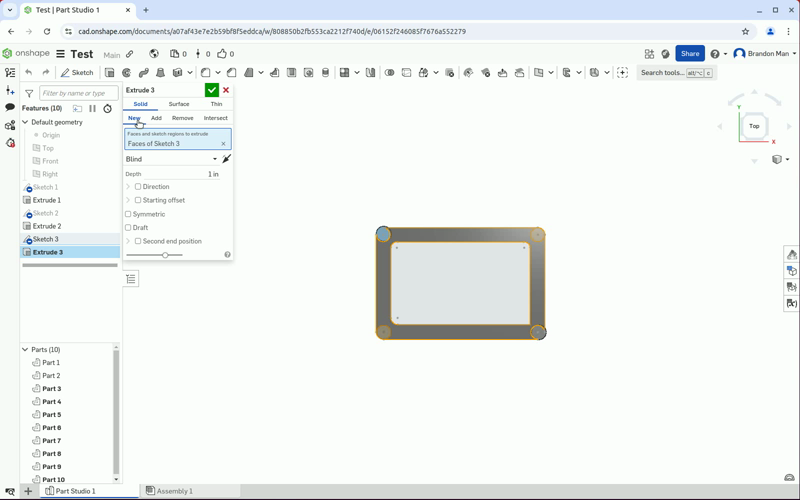
key(tab, 4)
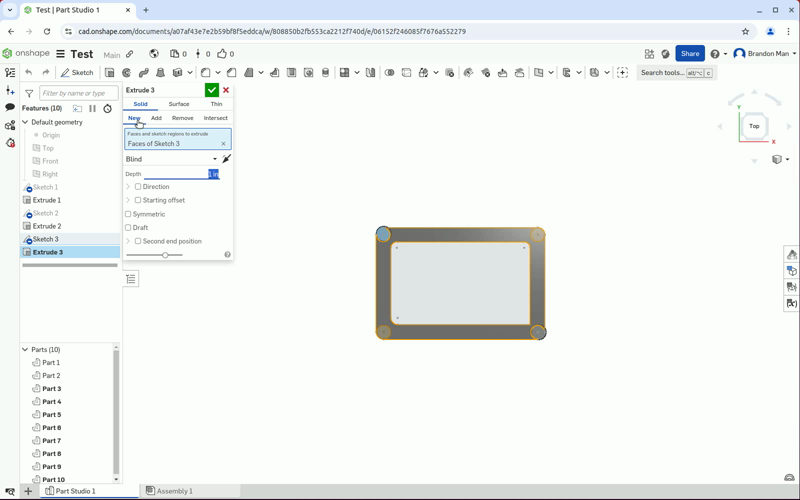
text(11.554)
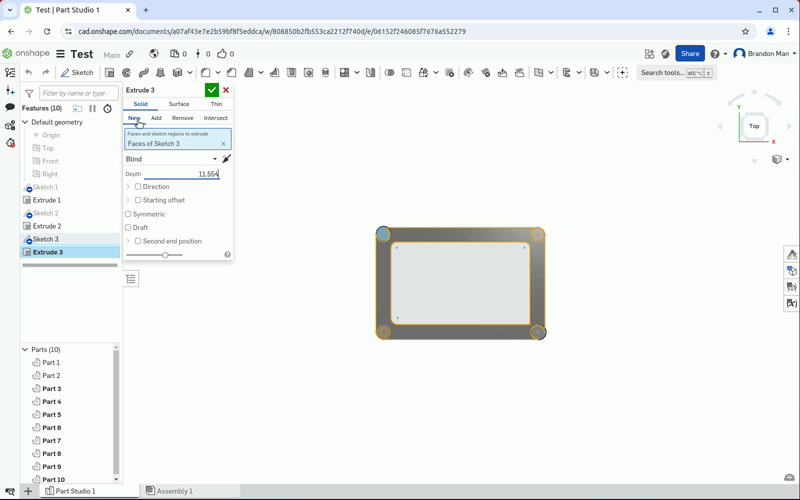
key(enter)
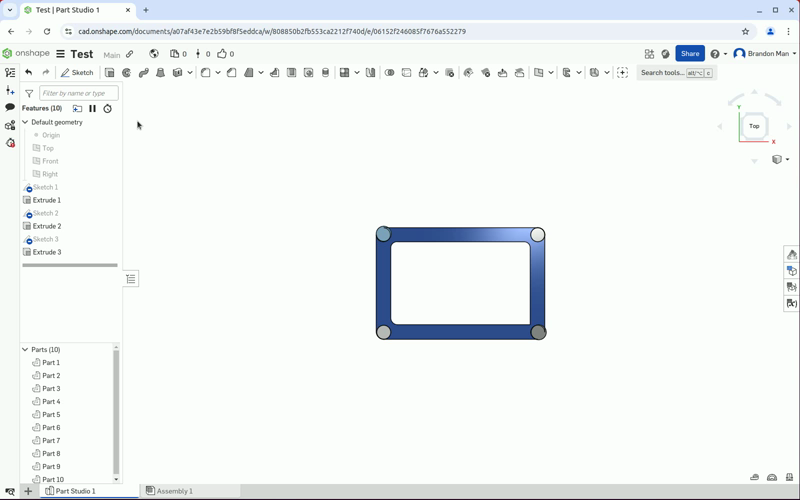
key(shift+h)
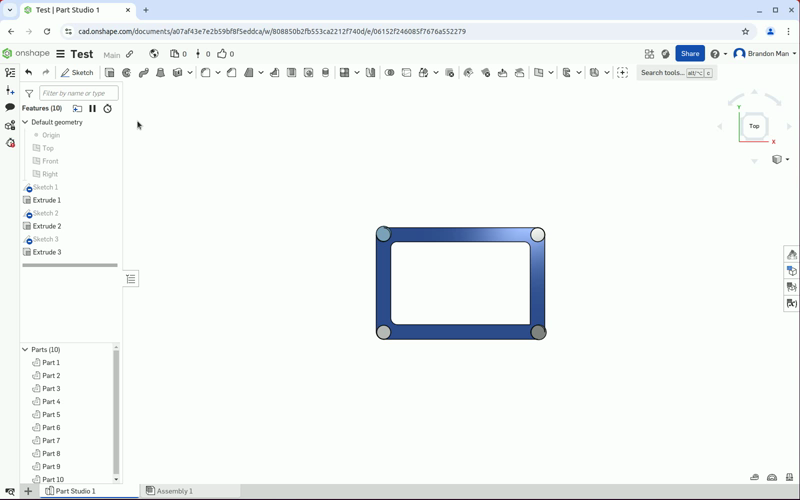
key(shift+h)
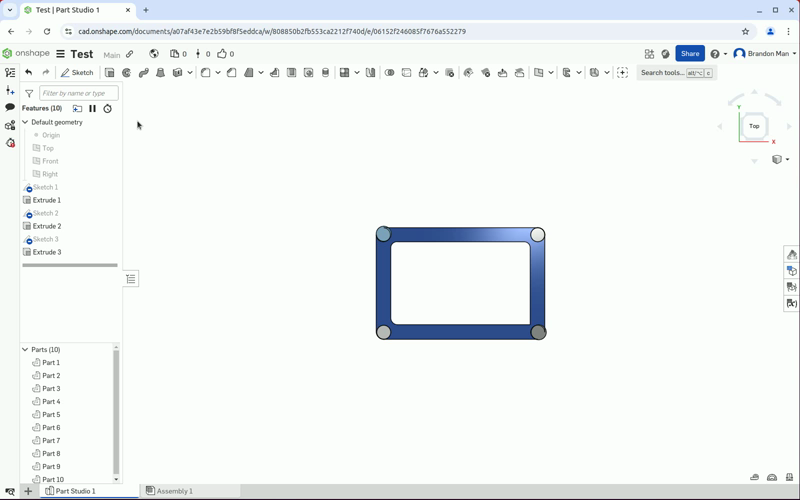
mouse_move(73, 189)
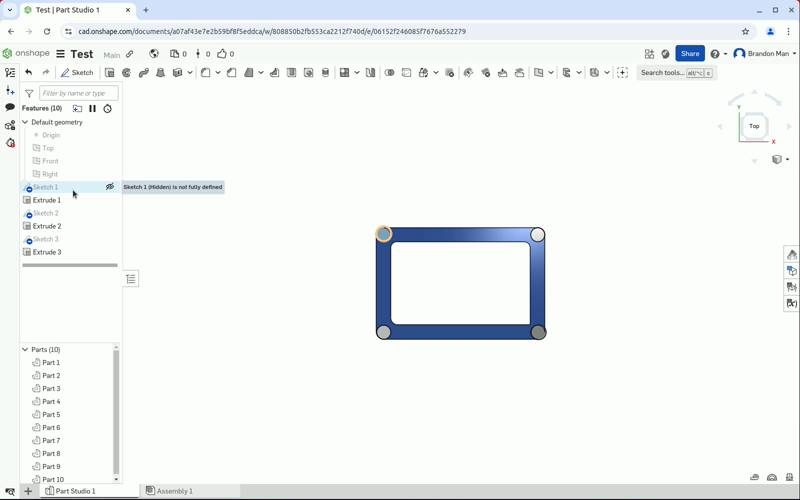
click(73, 189)
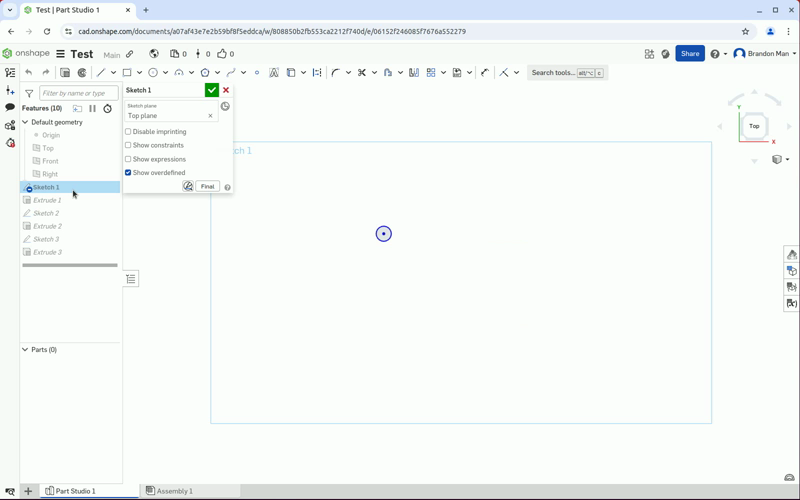
mouse_move(229, 92)
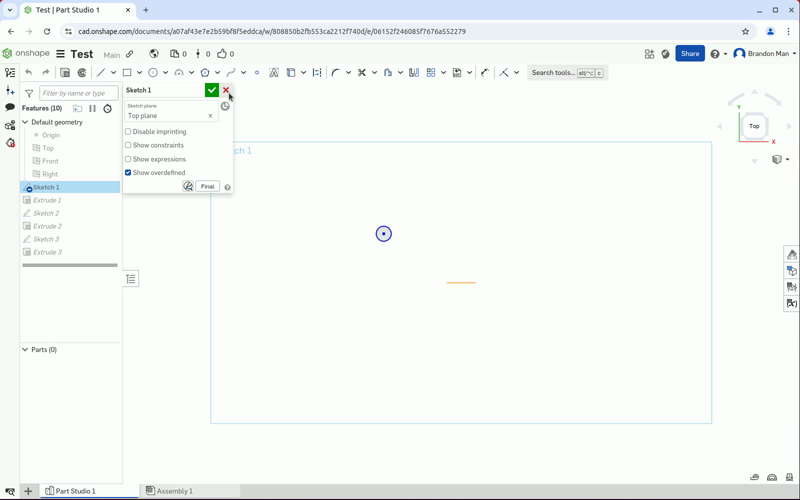
click(229, 92)
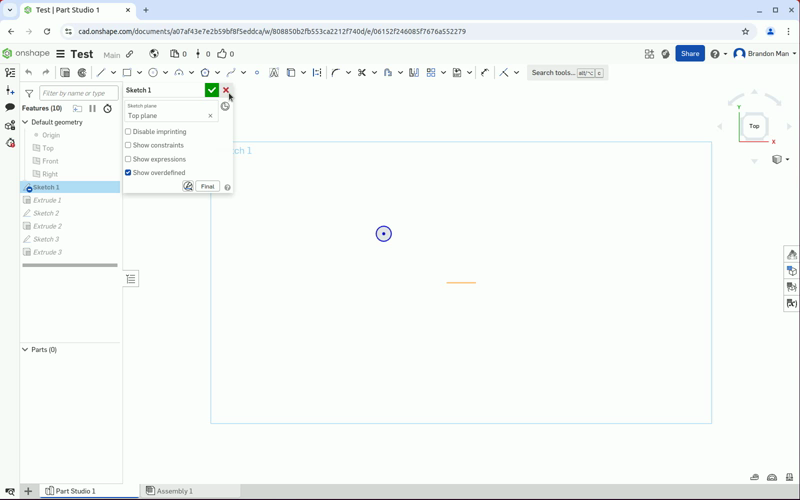
key(shift+s)
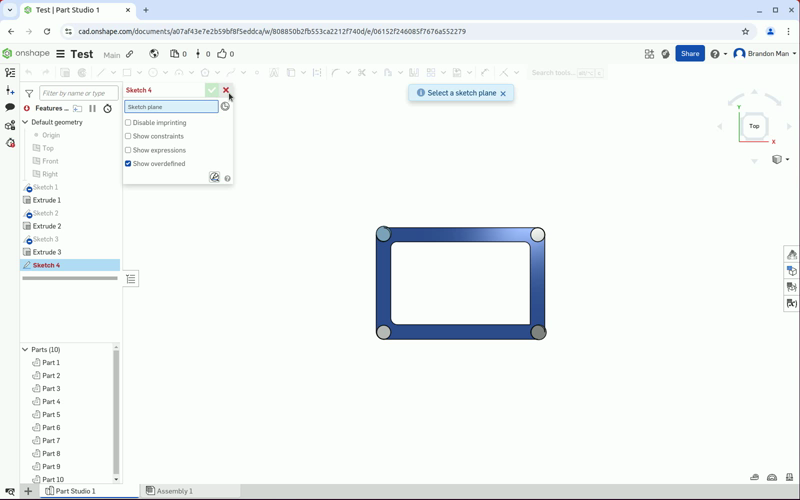
mouse_move(73, 150)
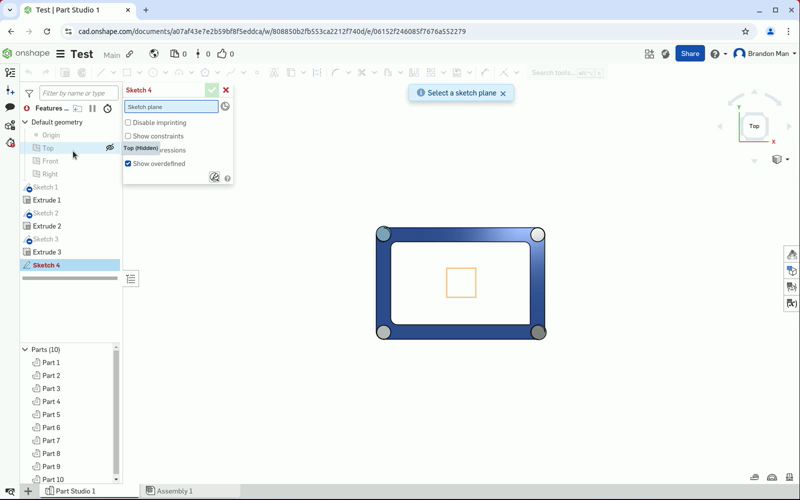
click(73, 150)
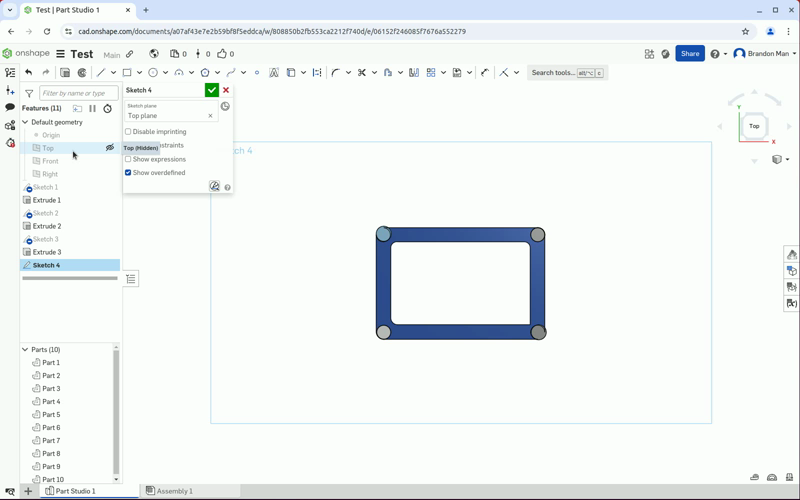
mouse_move(69, 352)
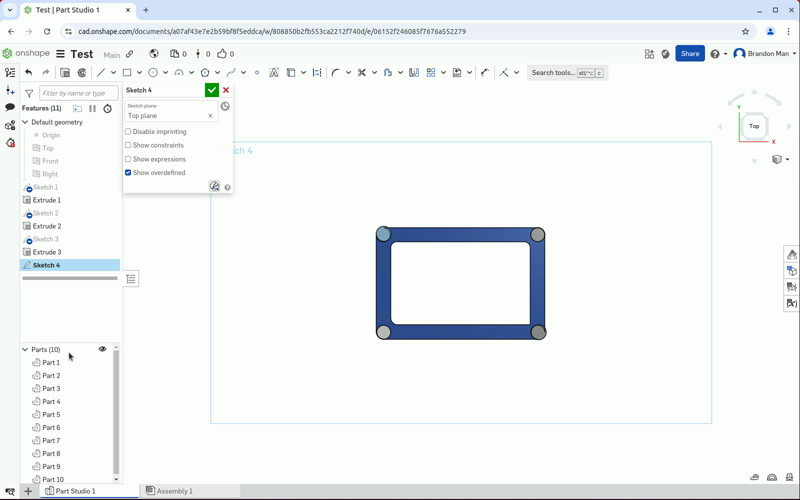
key(y)
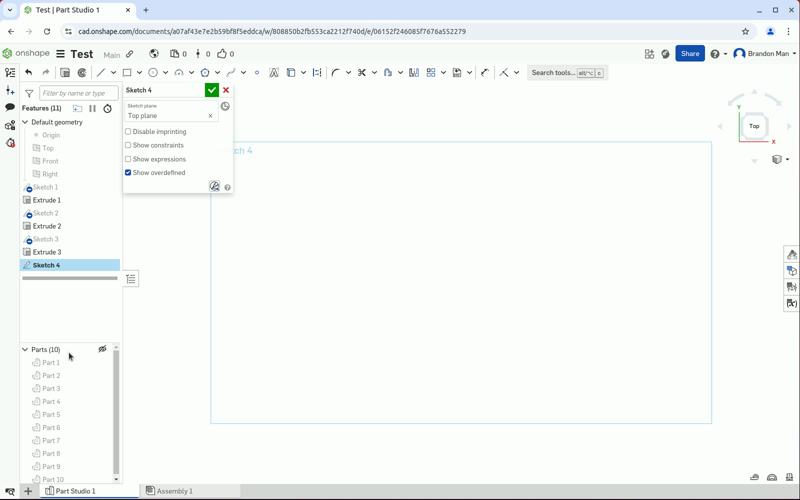
key(c)
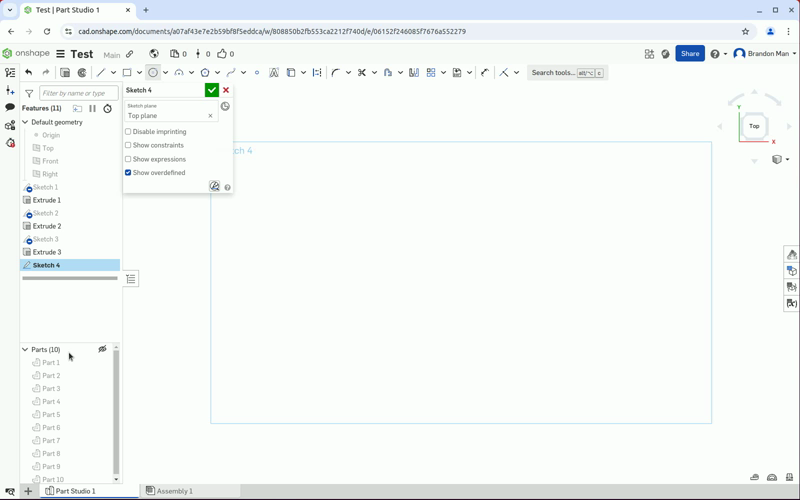
key_down(shift)
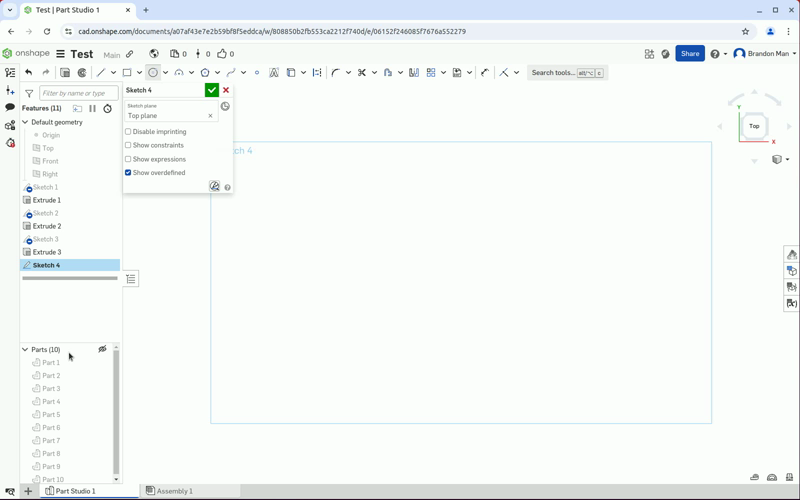
mouse_move(538, 233)
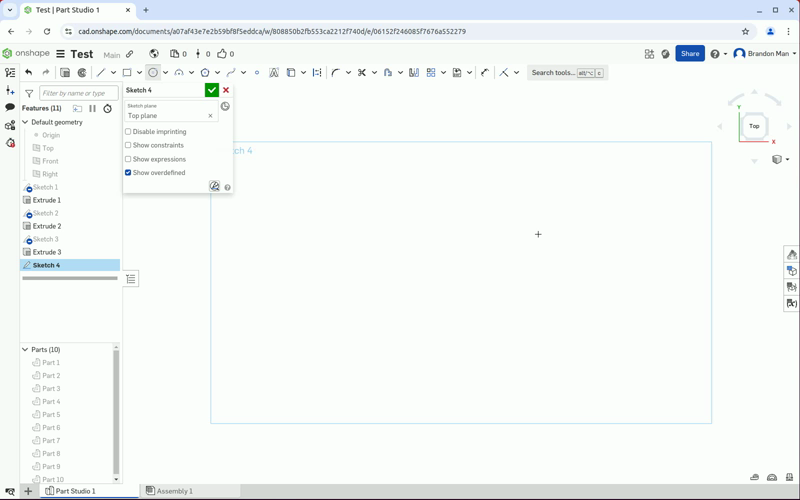
click(538, 233)
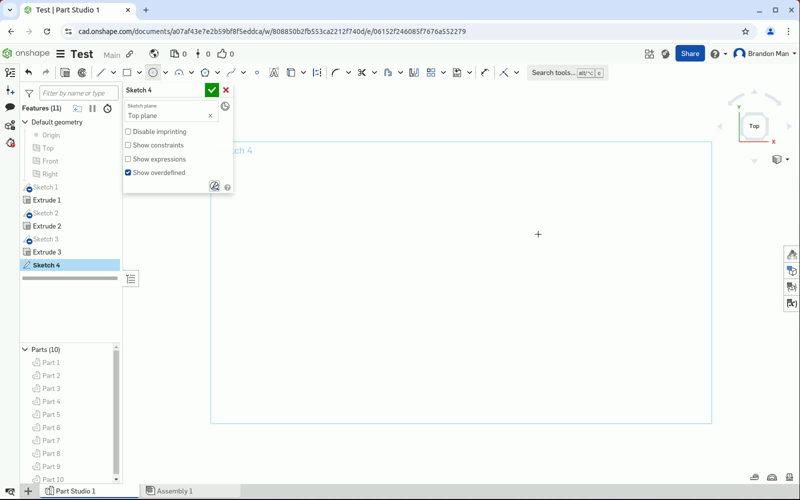
key_up(shift)
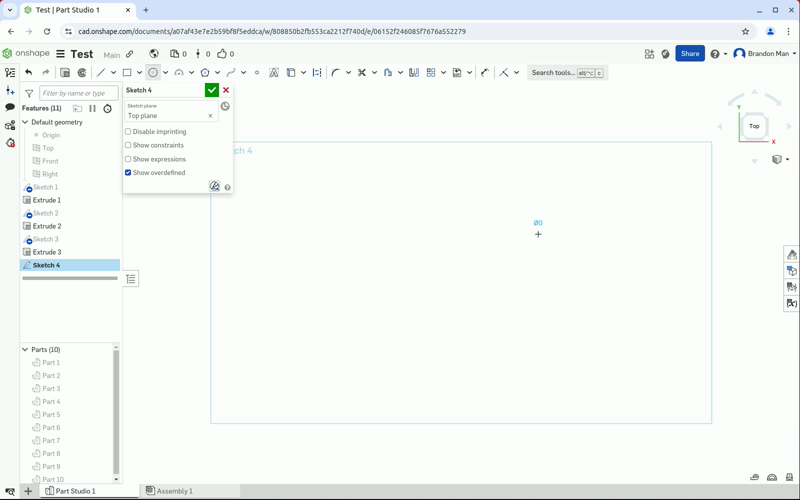
mouse_move(545, 233)
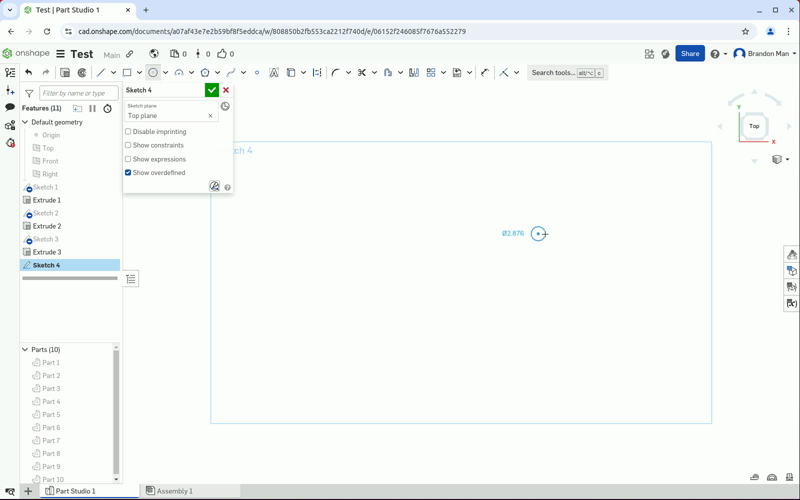
click(545, 233)
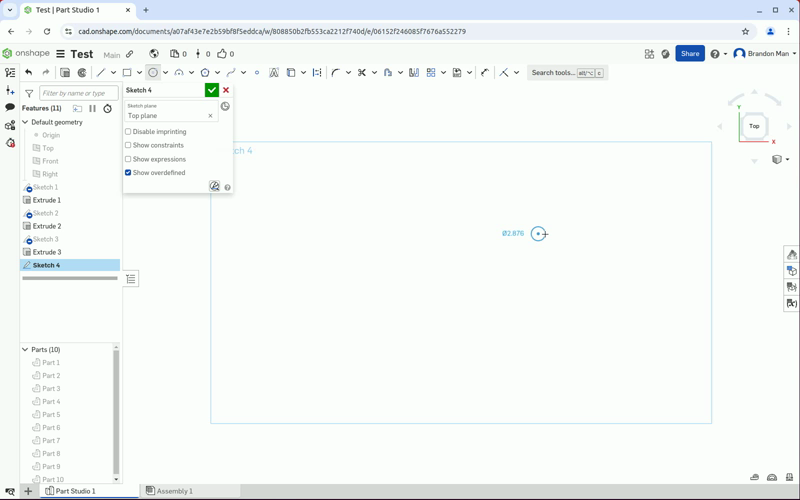
key(esc)
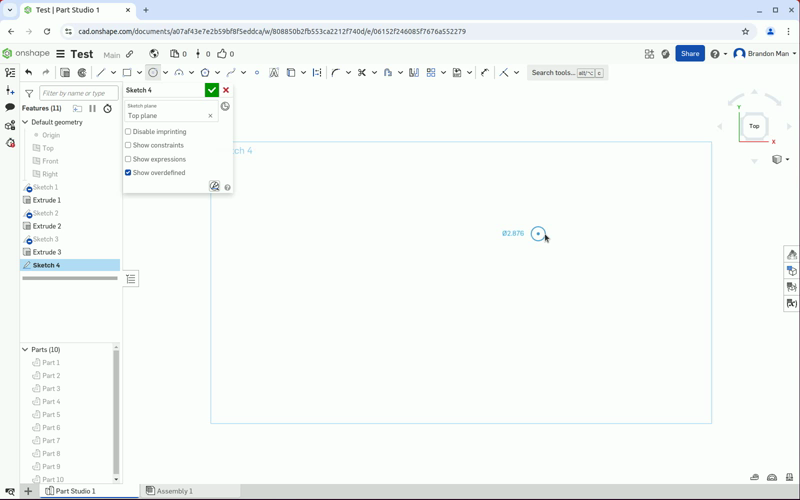
mouse_move(539, 228)
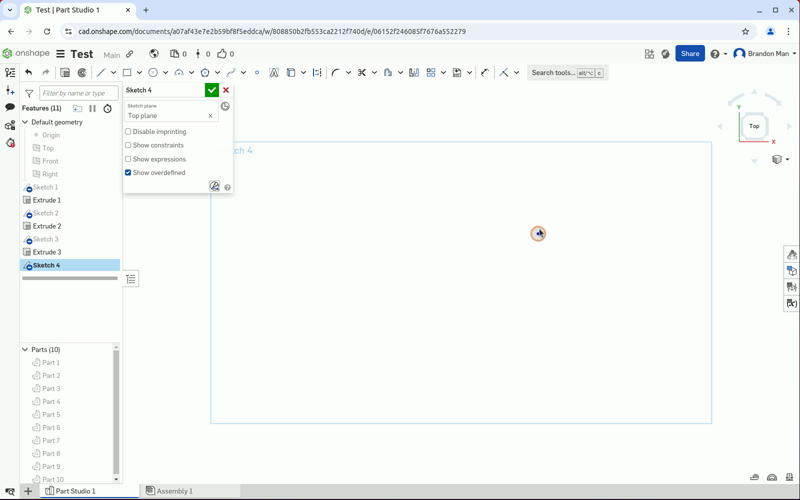
scroll(6)
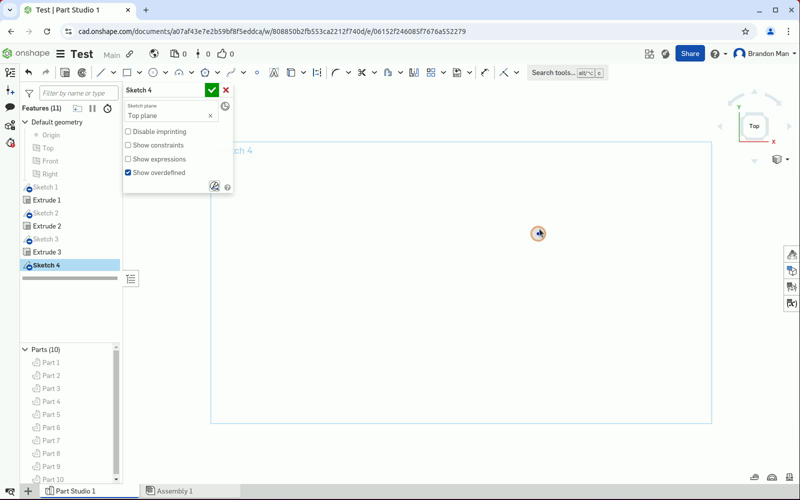
scroll(6)
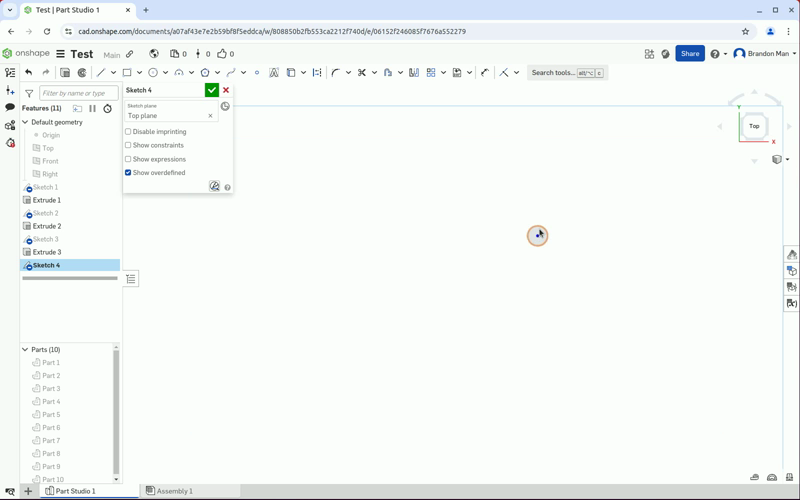
scroll(6)
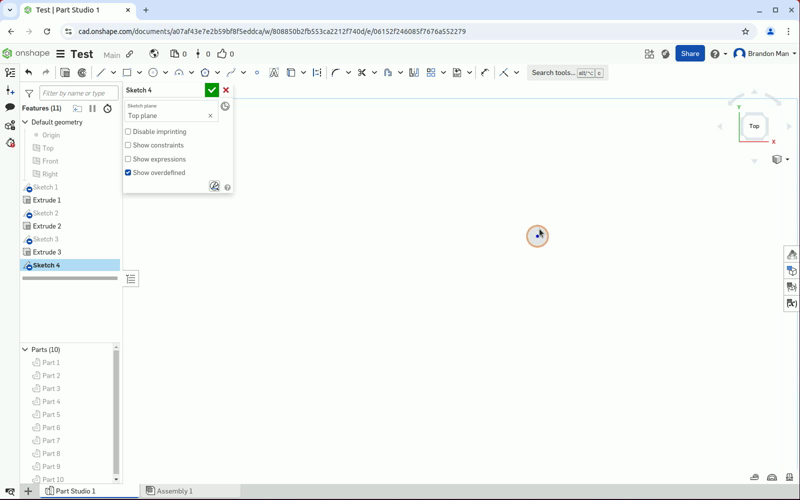
scroll(6)
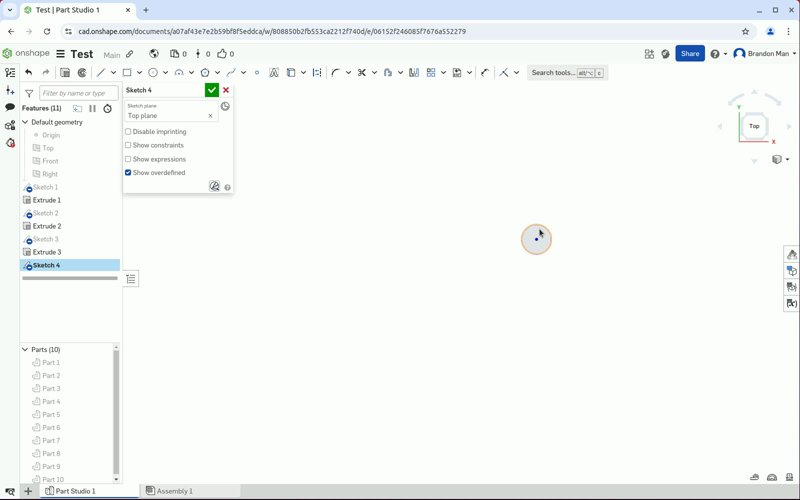
scroll(6)
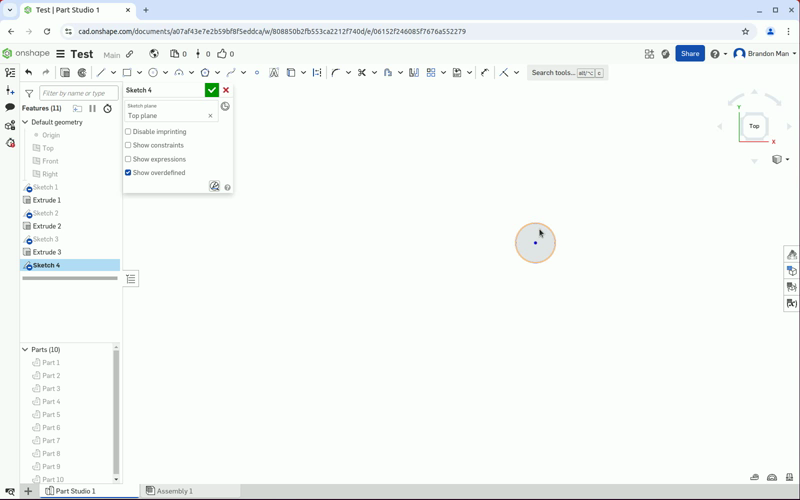
scroll(6)
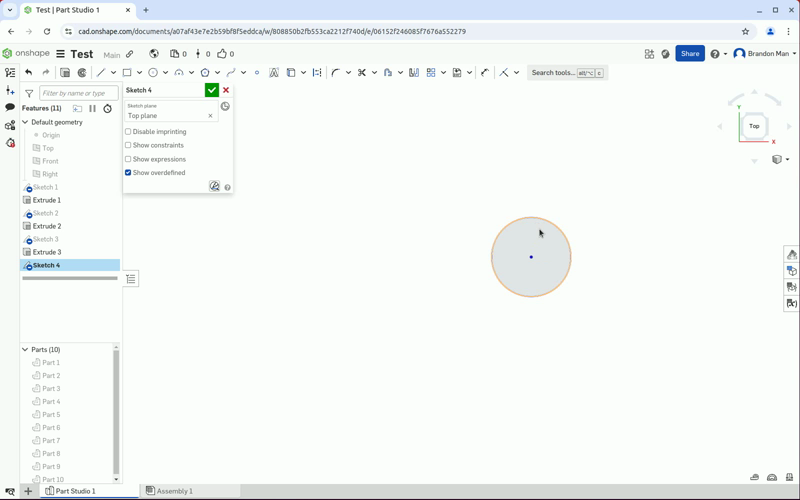
scroll(6)
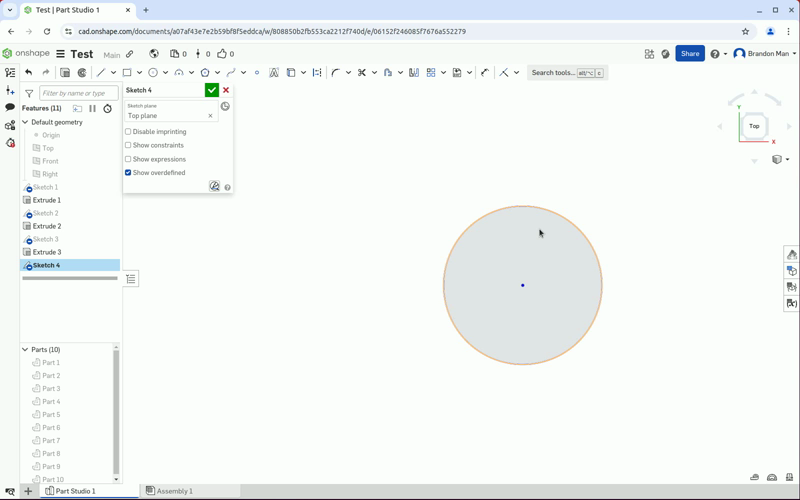
click(539, 228)
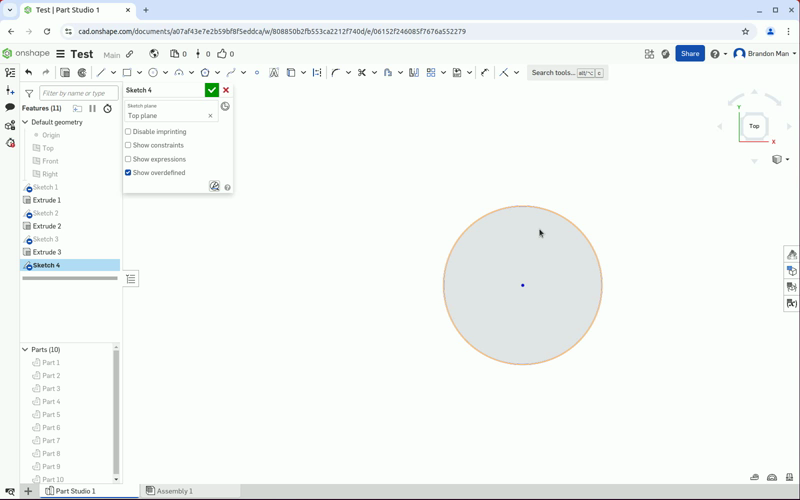
scroll(-6)
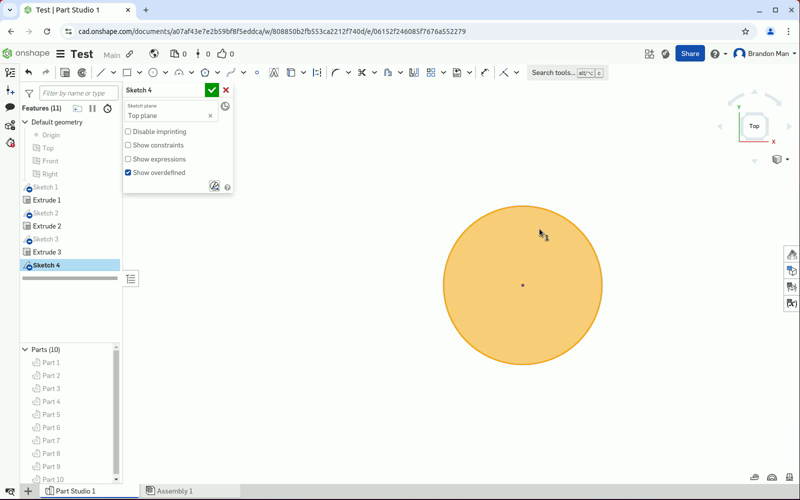
scroll(-6)
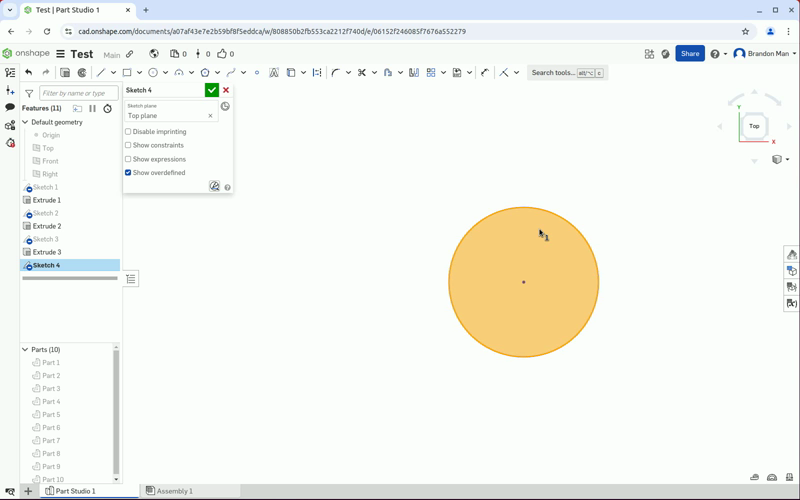
scroll(-6)
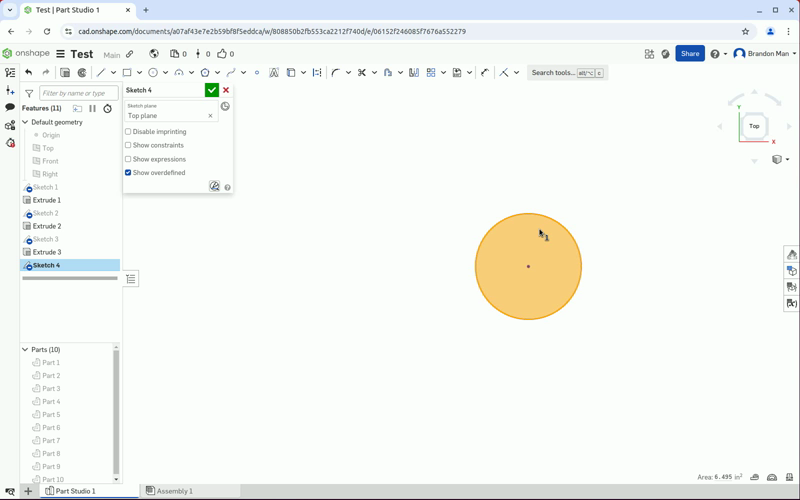
scroll(-6)
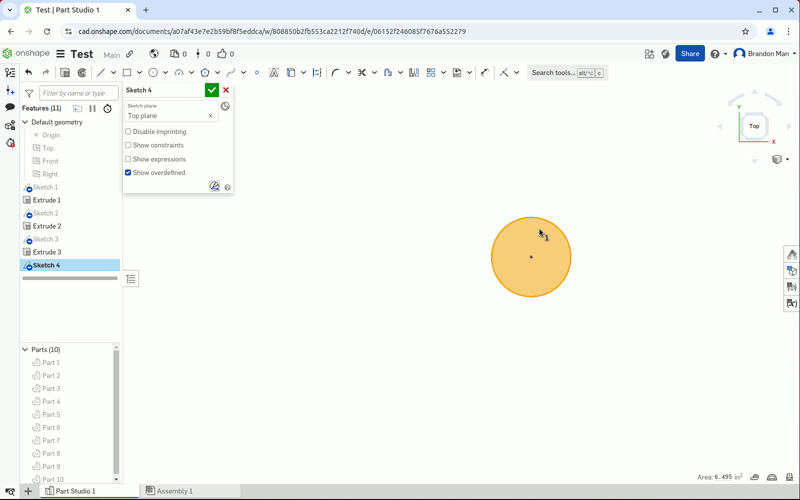
scroll(-6)
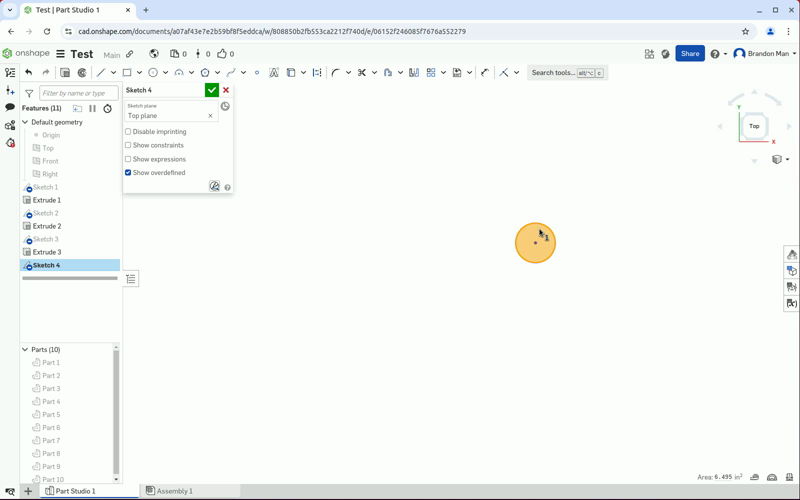
scroll(-6)
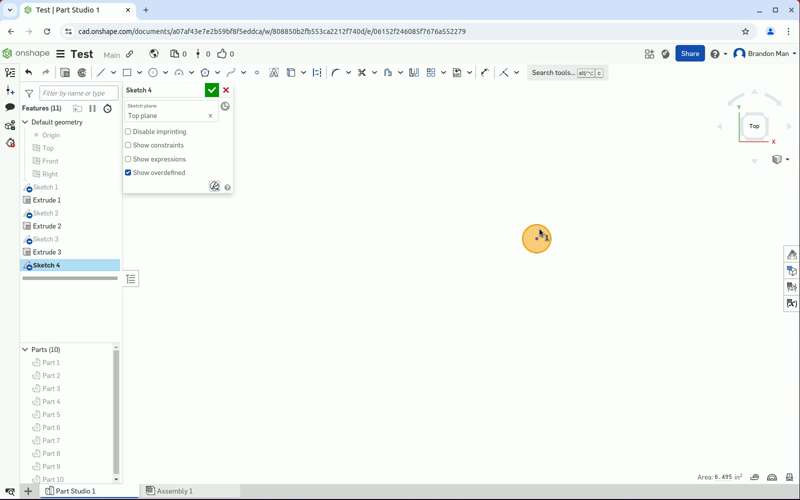
scroll(-6)
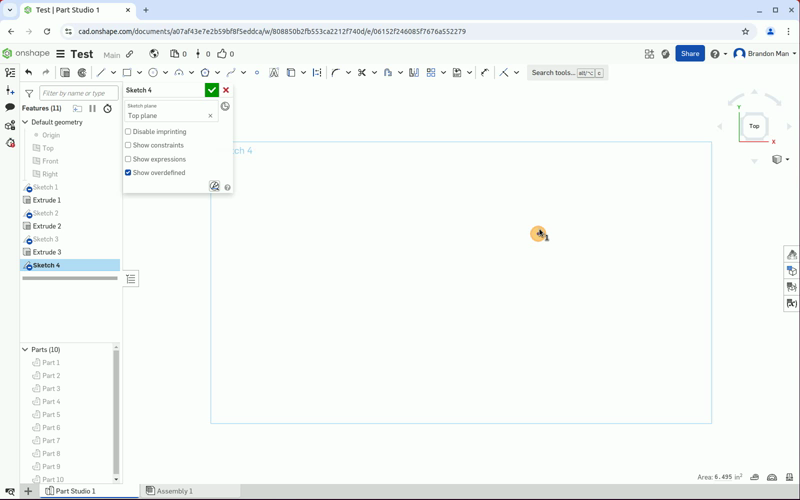
mouse_move(69, 352)
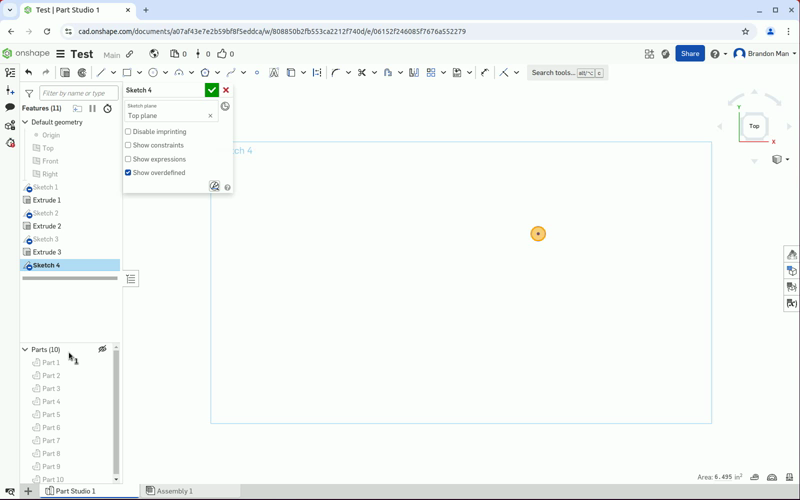
key(shift+y)
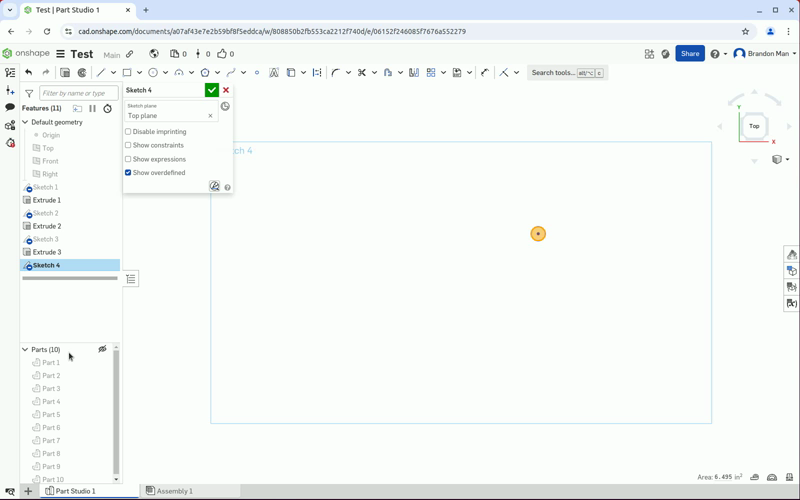
key(shift+e)
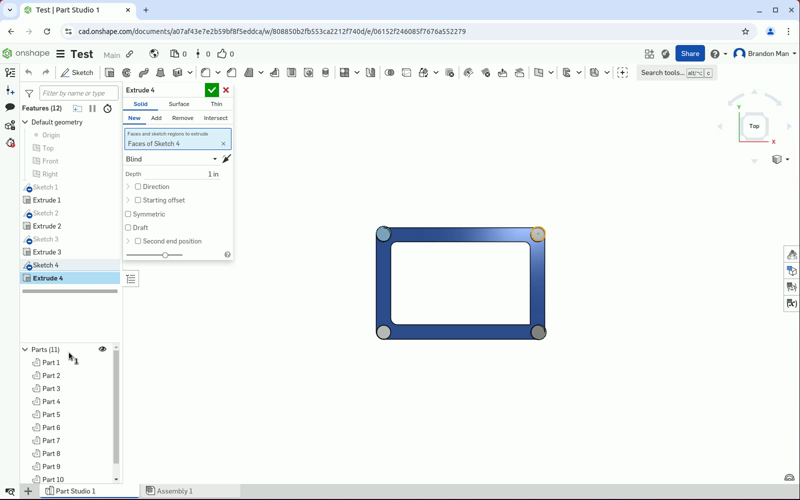
mouse_move(143, 106)
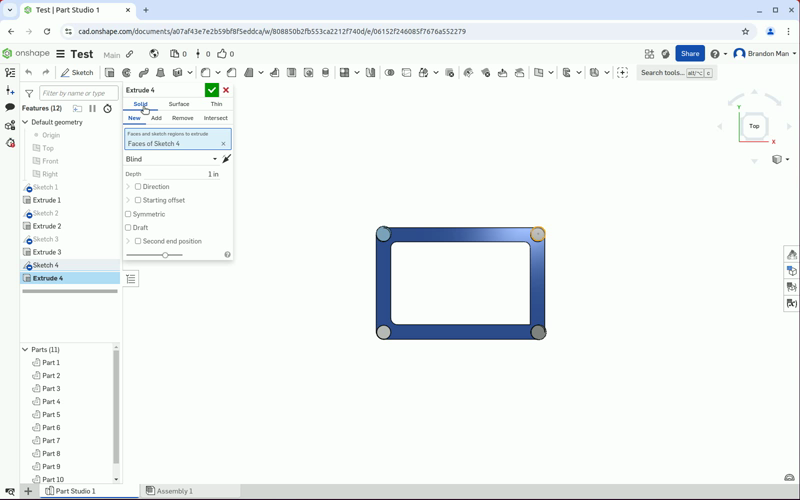
click(143, 106)
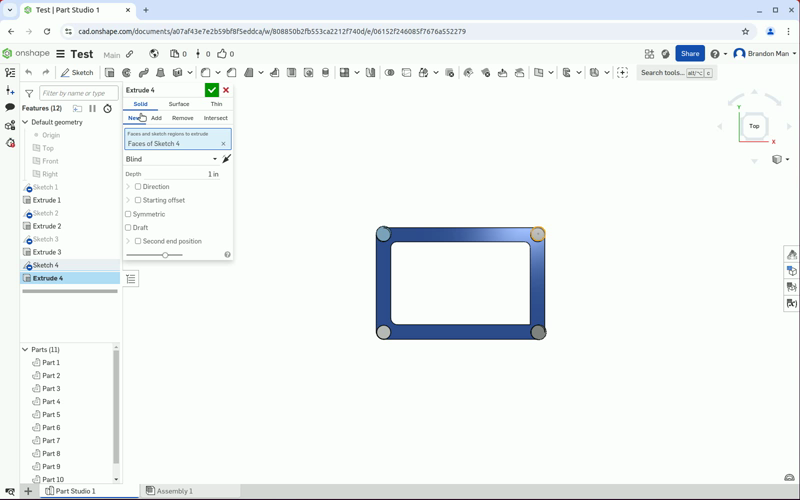
mouse_move(137, 120)
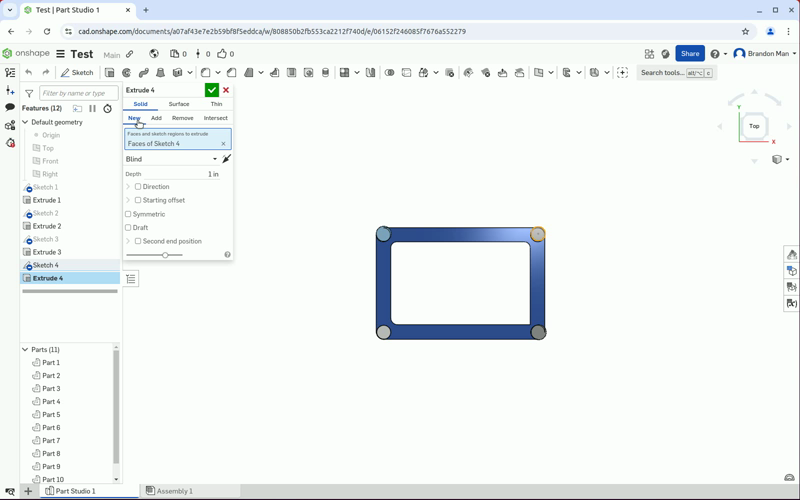
click(137, 120)
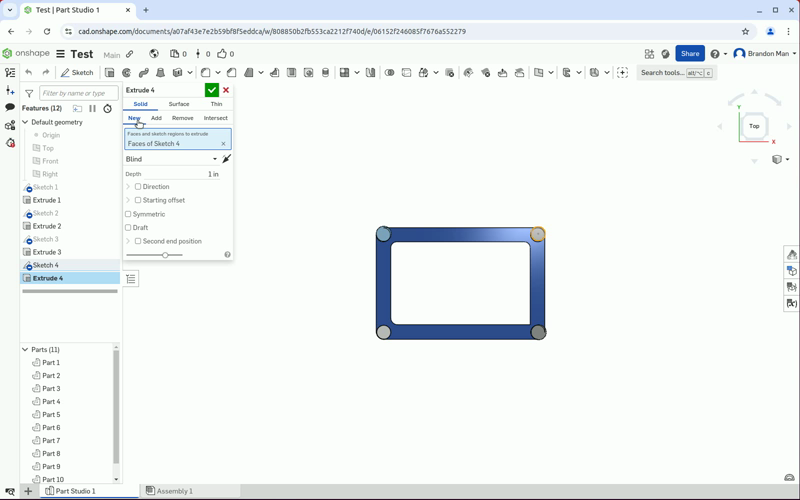
key(tab, 4)
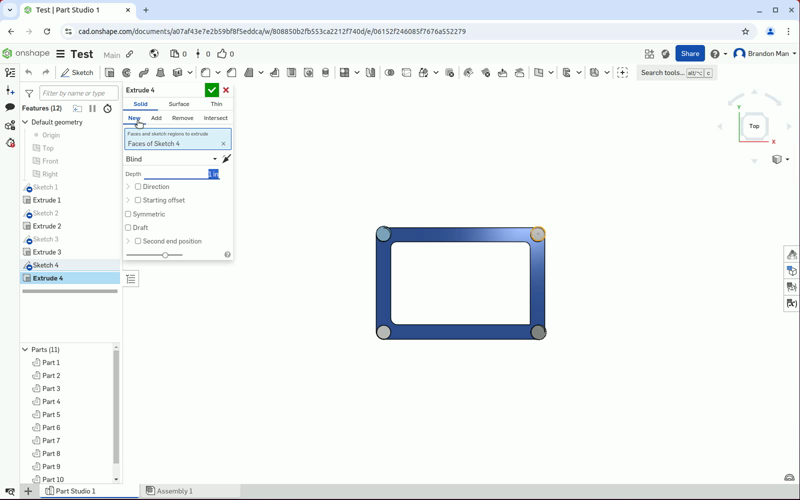
text(11.554)
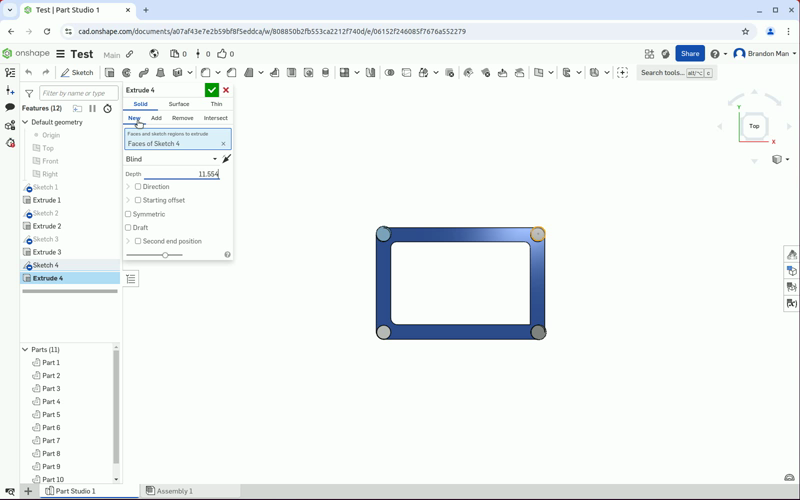
key(enter)
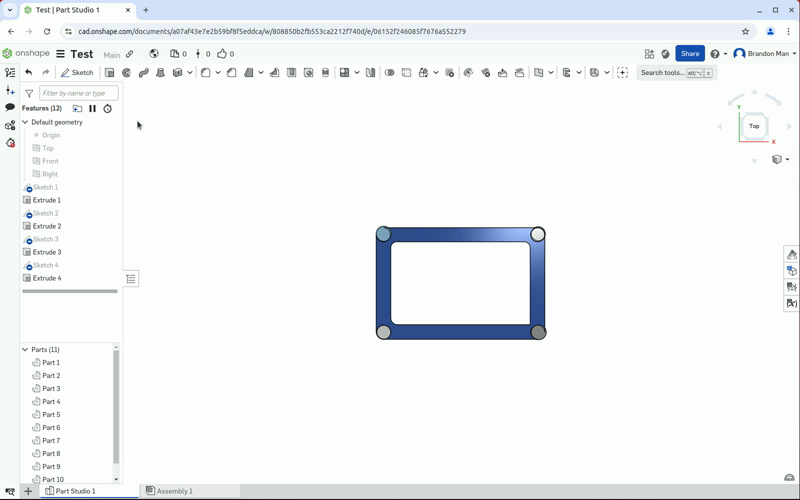
key(shift+h)
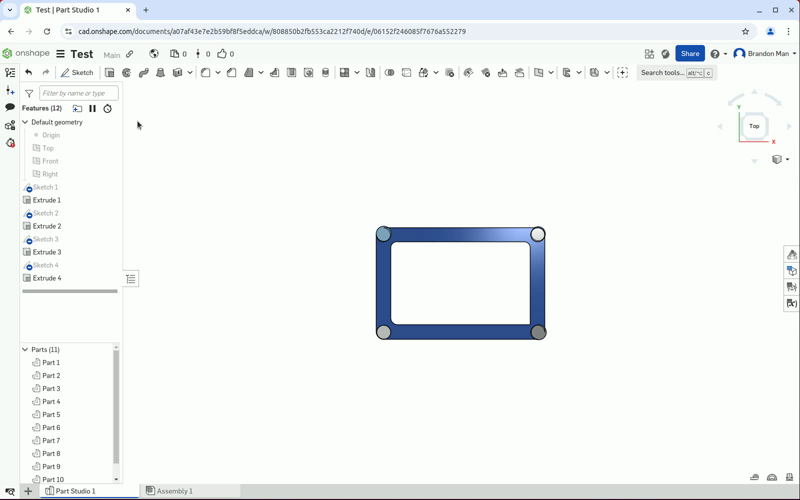
key(shift+h)
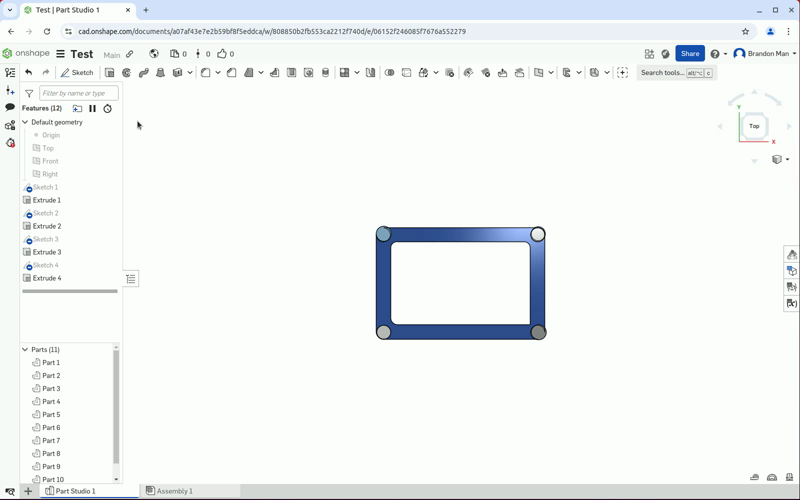
mouse_move(73, 189)
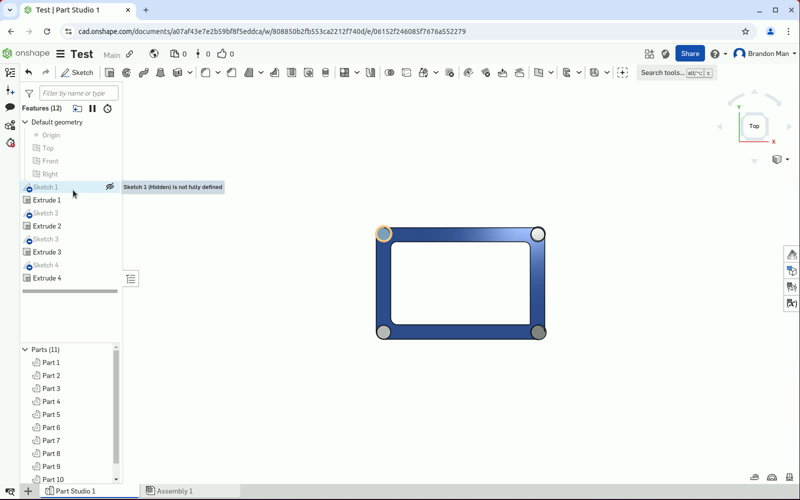
click(73, 189)
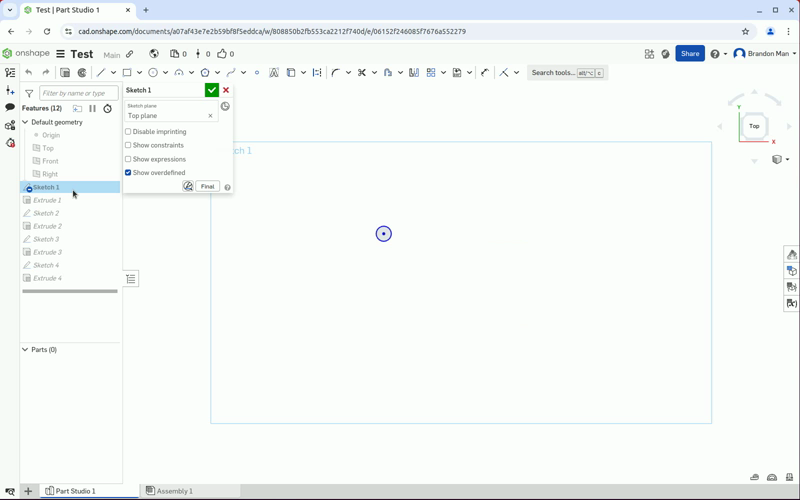
mouse_move(229, 92)
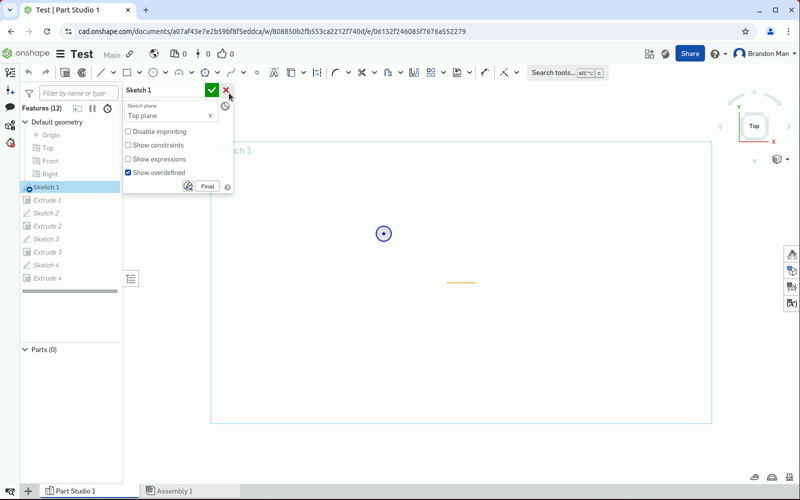
click(229, 92)
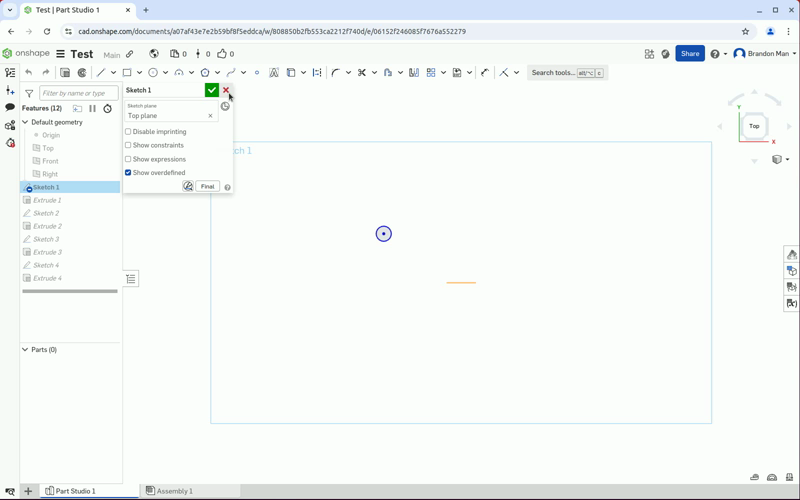
key(shift+s)
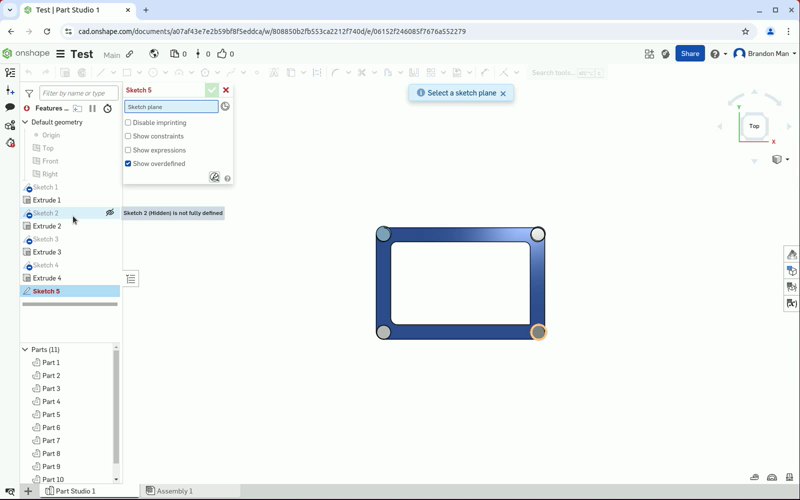
scroll(3)
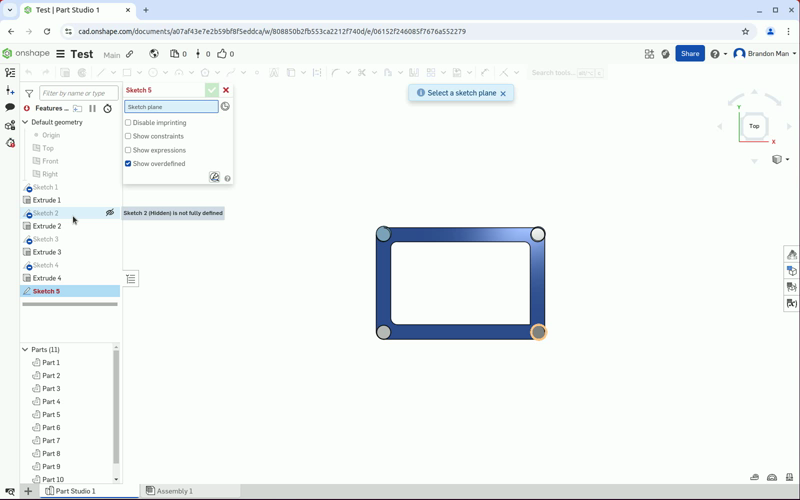
mouse_move(73, 150)
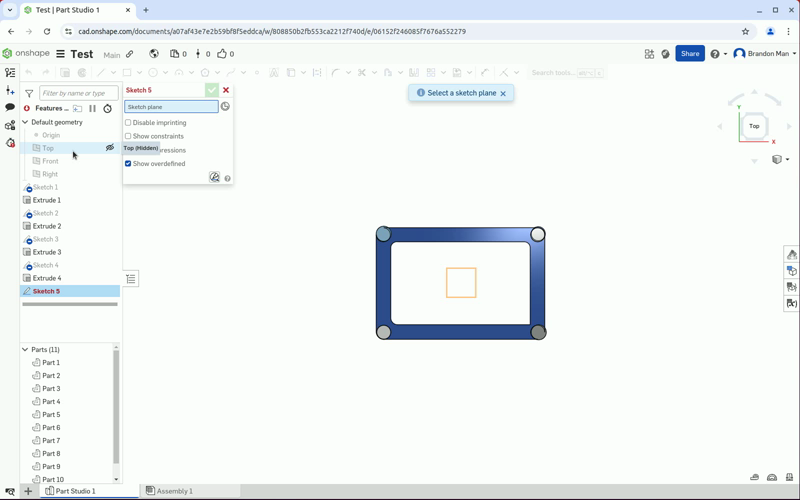
click(73, 150)
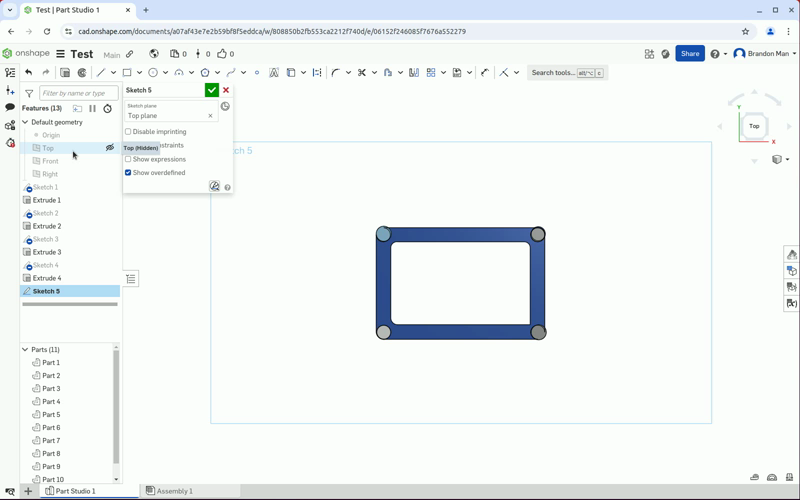
mouse_move(69, 352)
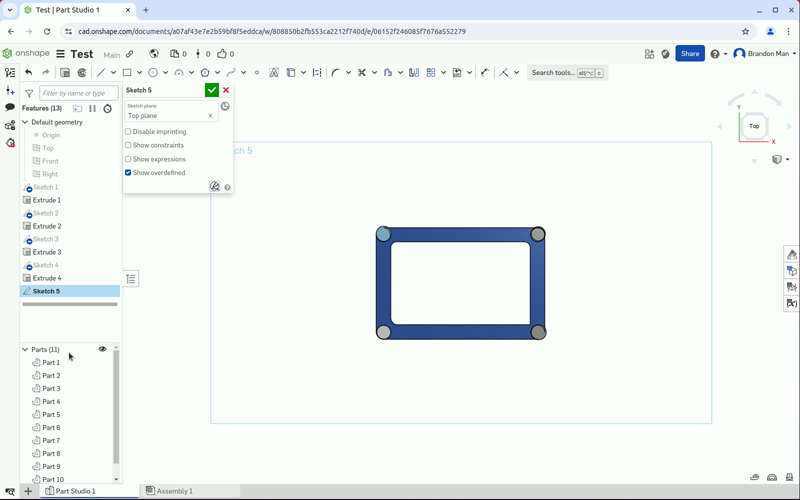
key(y)
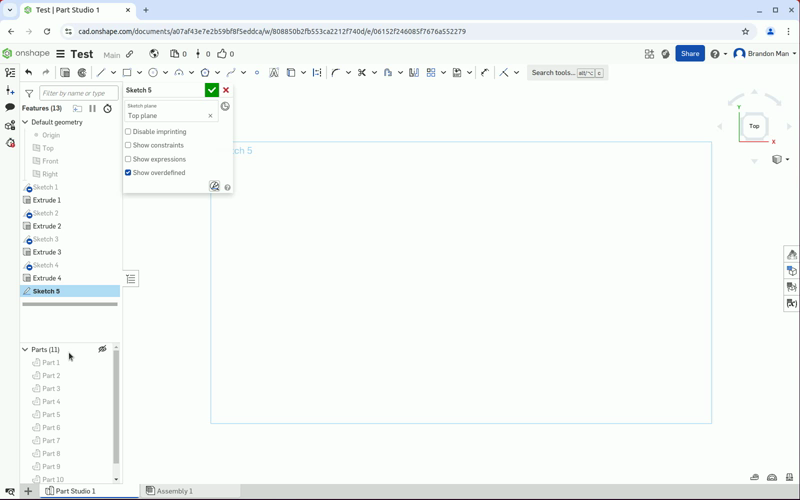
key(c)
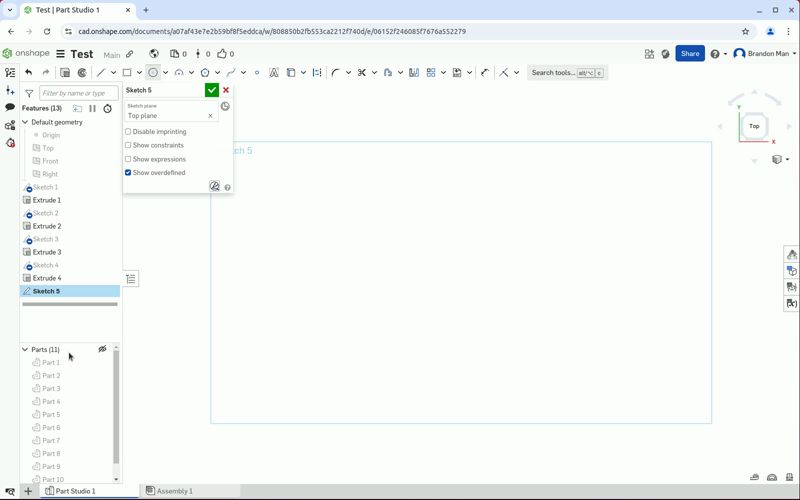
key_down(shift)
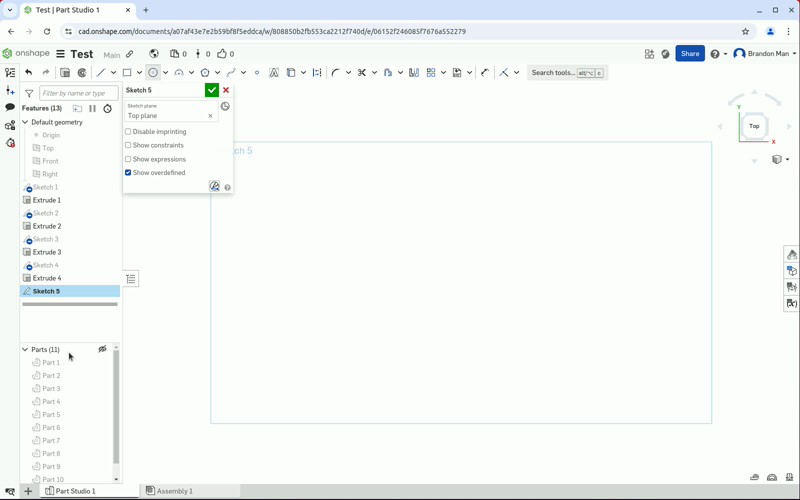
mouse_move(383, 332)
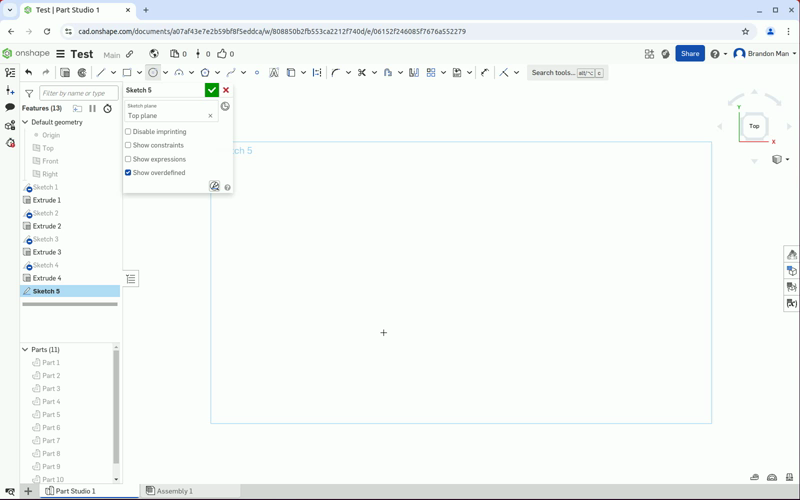
click(383, 332)
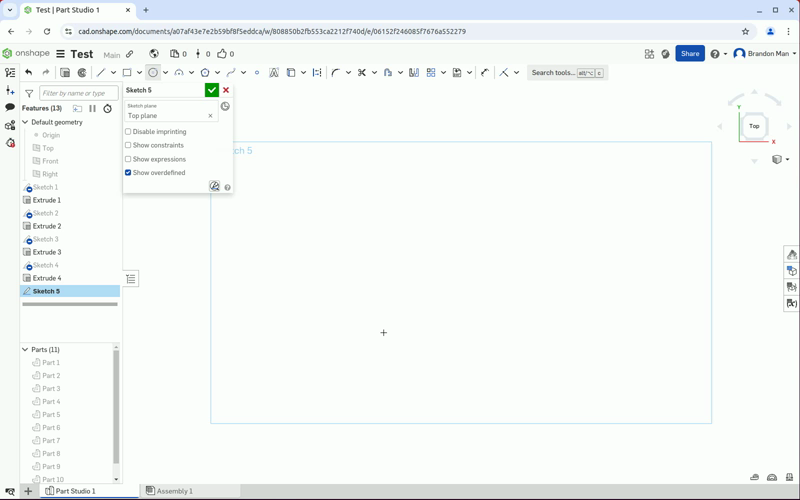
key_up(shift)
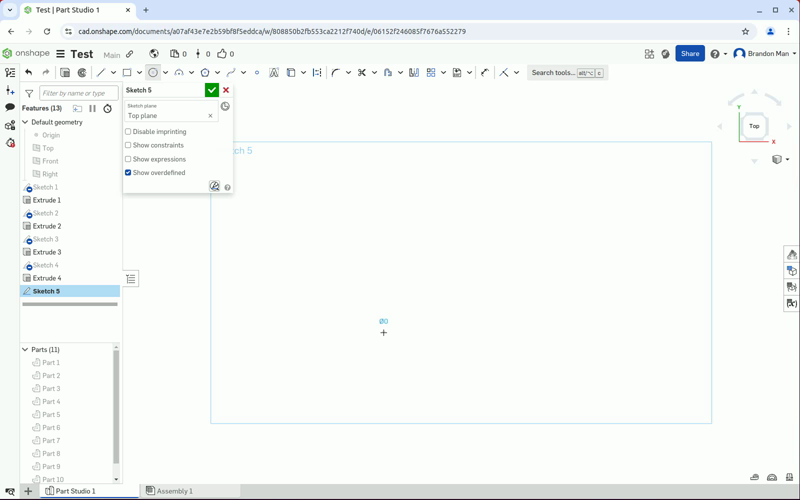
mouse_move(391, 332)
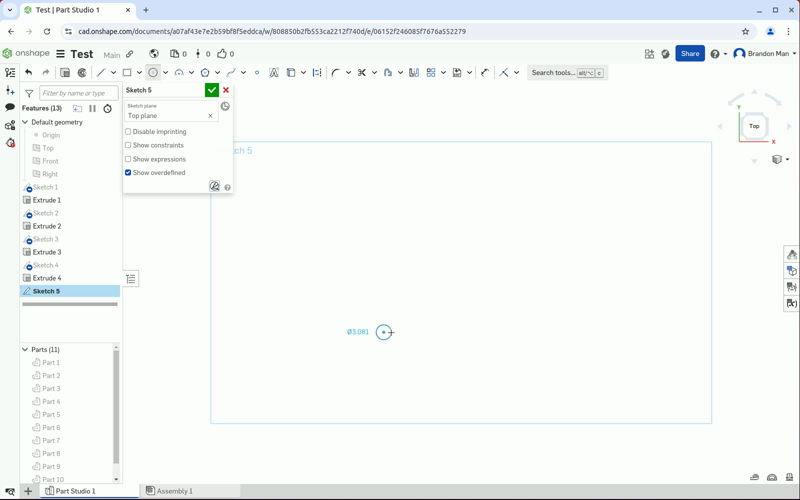
click(391, 332)
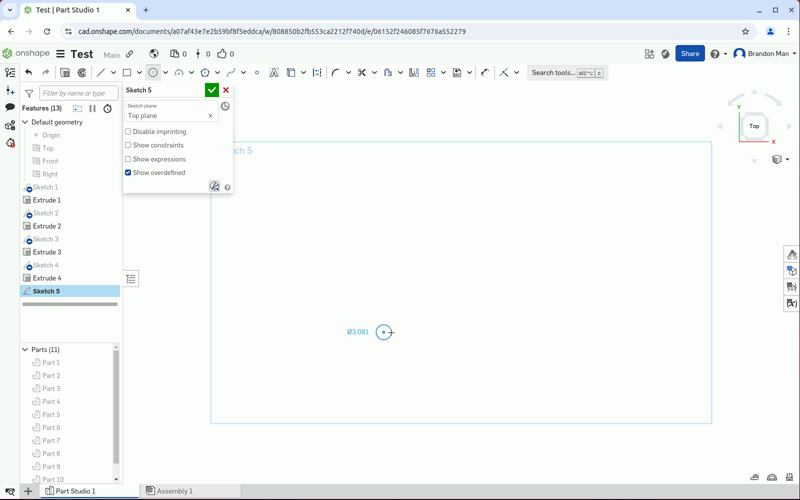
key(esc)
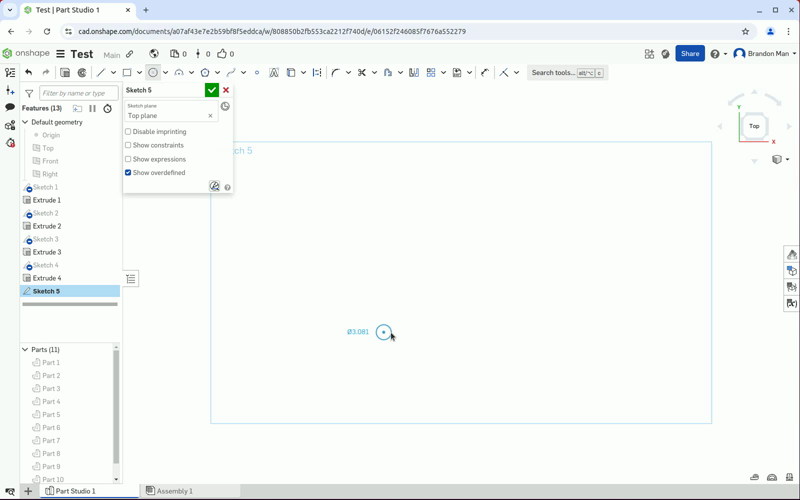
mouse_move(385, 330)
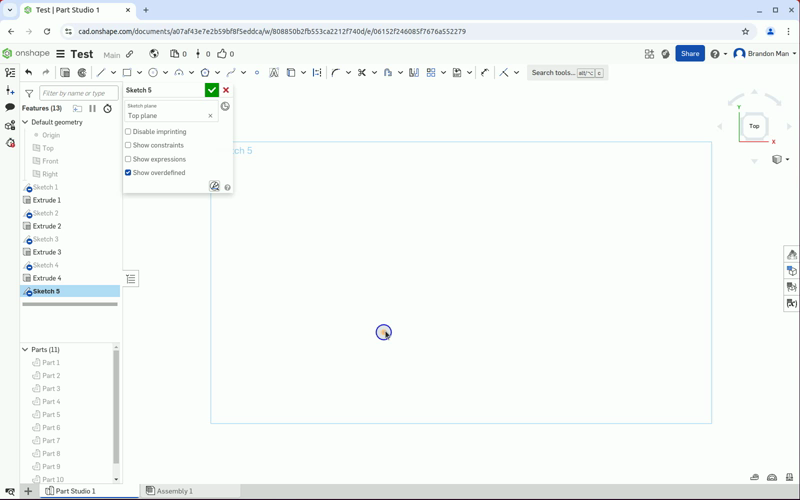
scroll(6)
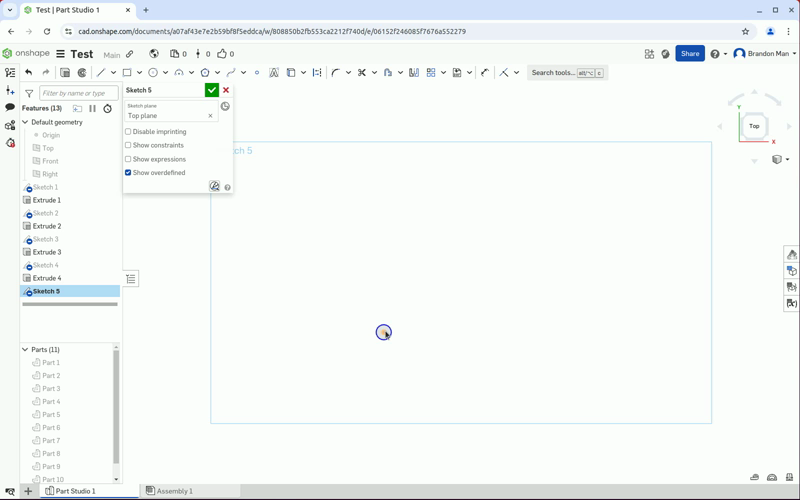
scroll(6)
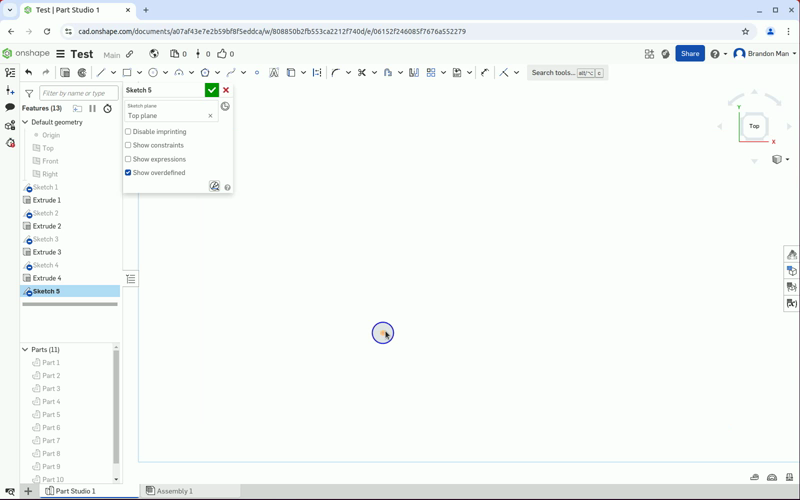
scroll(6)
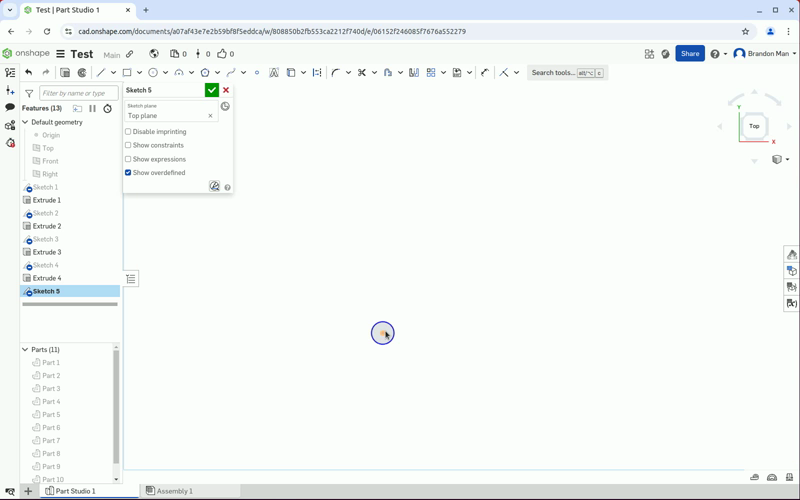
scroll(6)
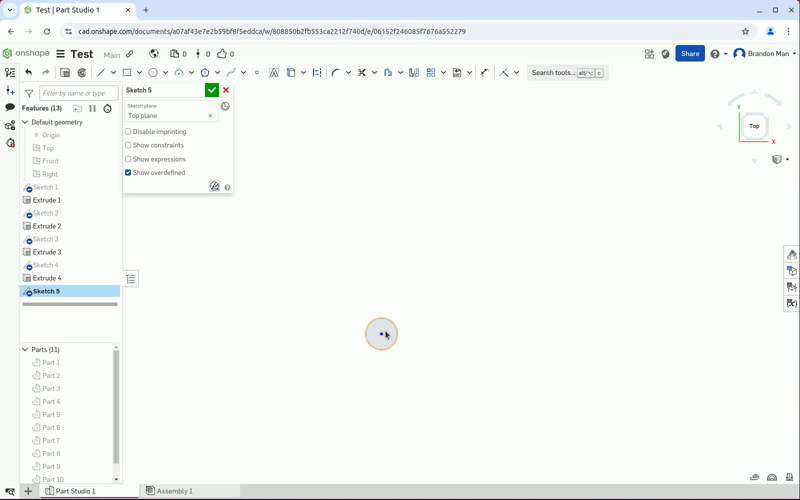
scroll(6)
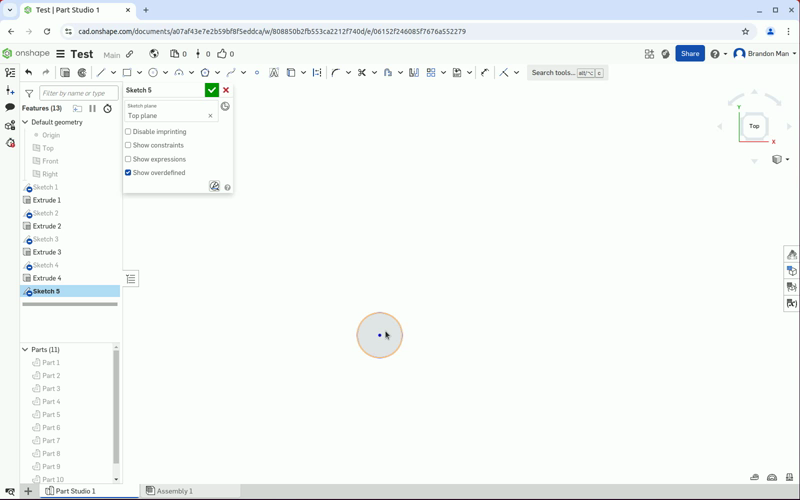
scroll(6)
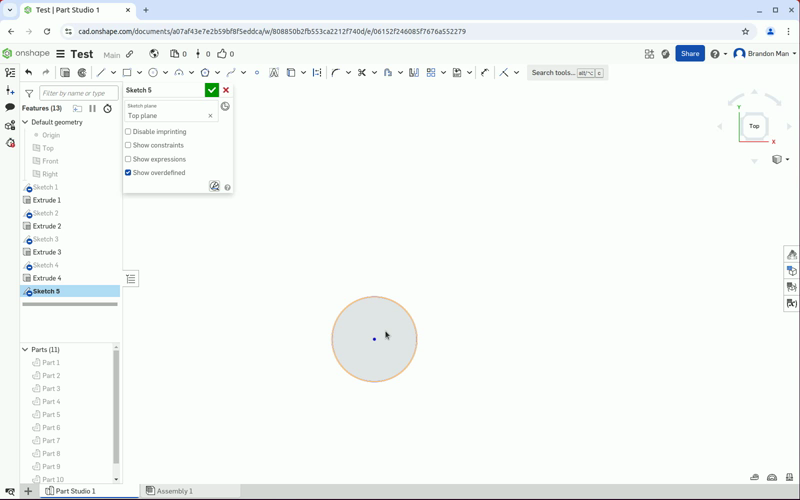
scroll(6)
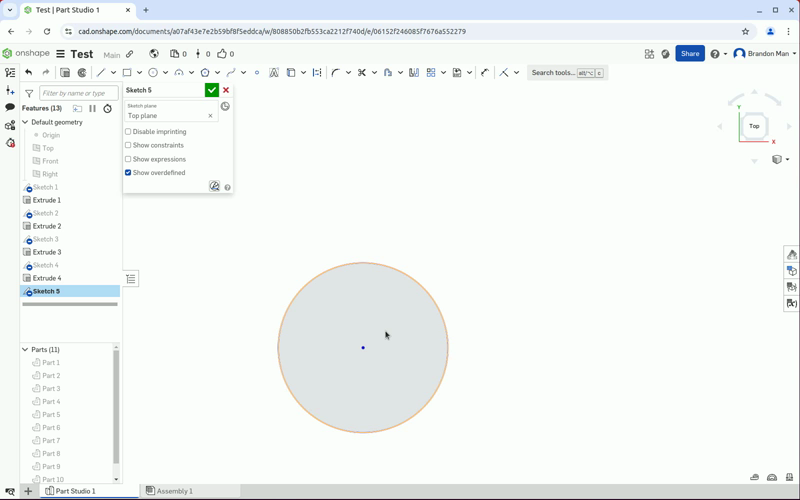
click(385, 330)
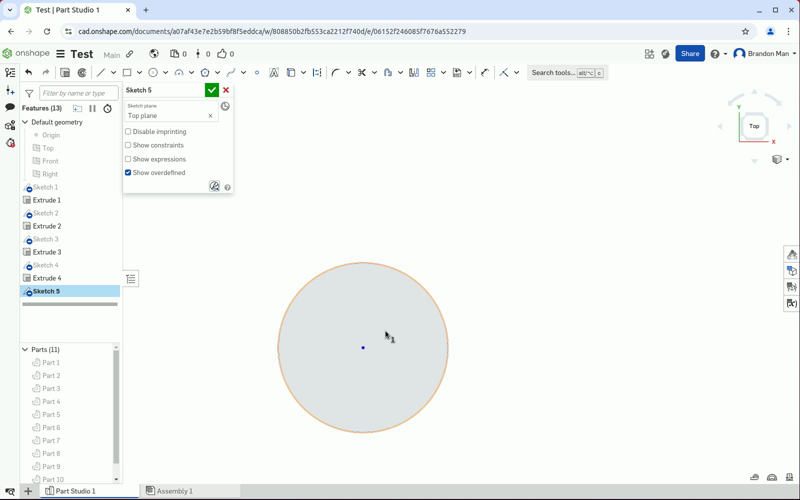
scroll(-6)
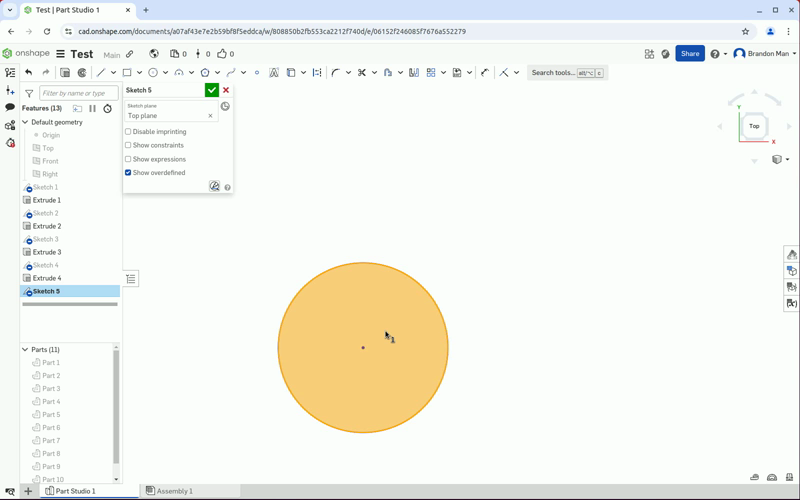
scroll(-6)
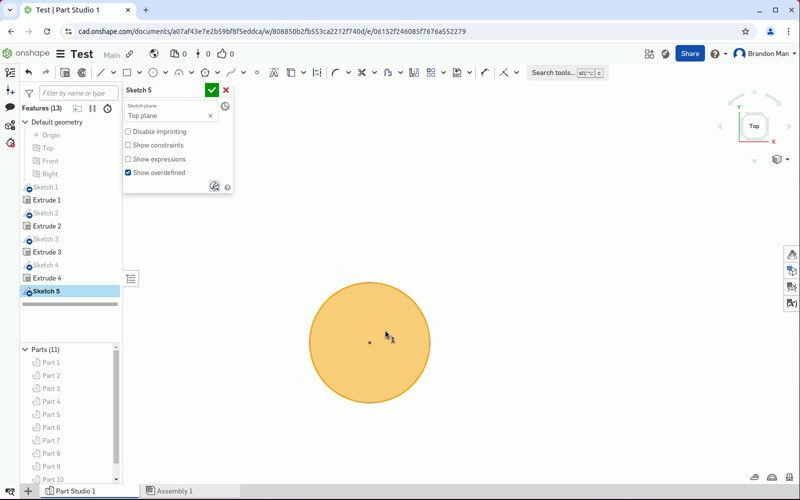
scroll(-6)
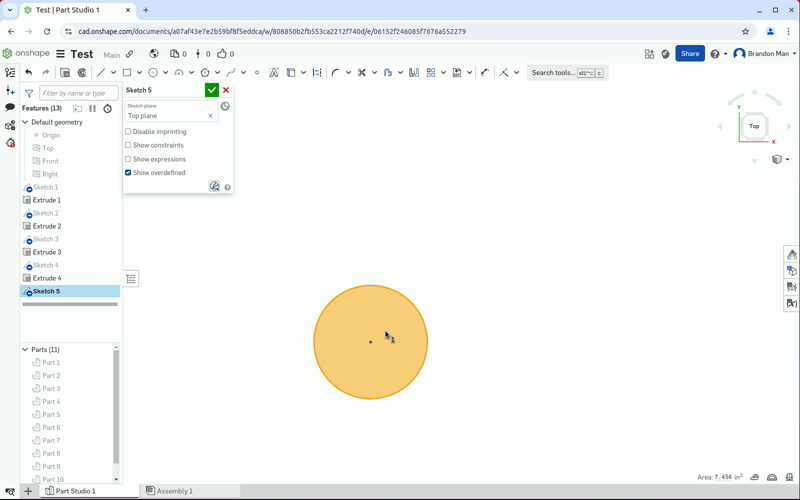
scroll(-6)
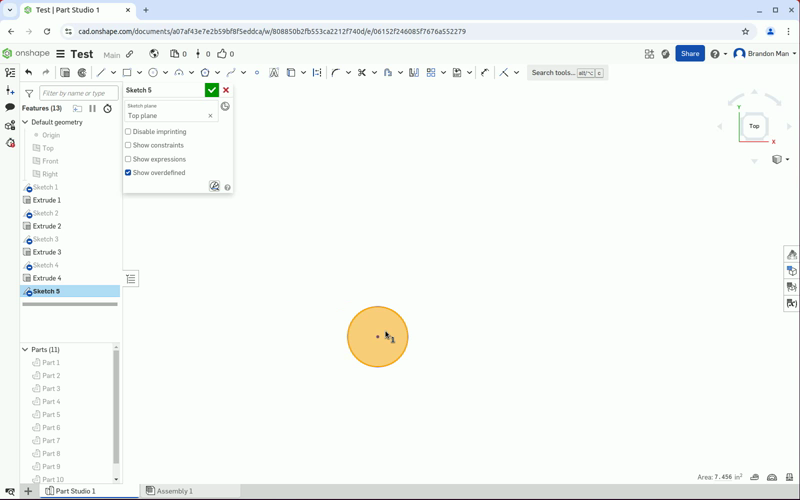
scroll(-6)
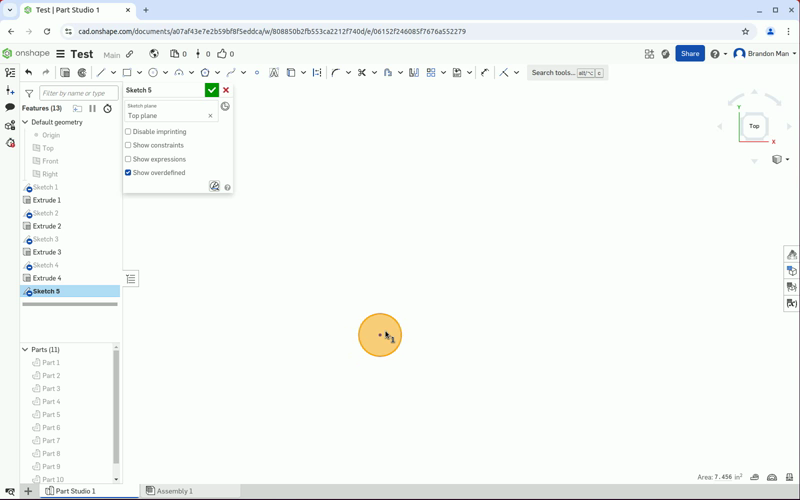
scroll(-6)
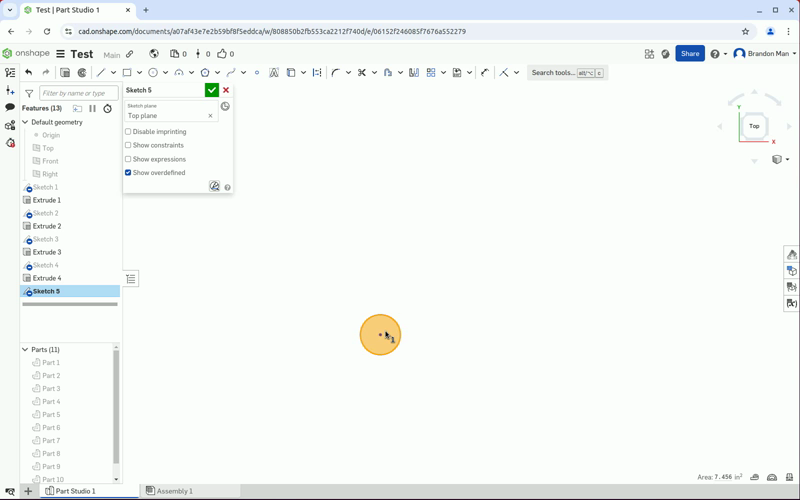
scroll(-6)
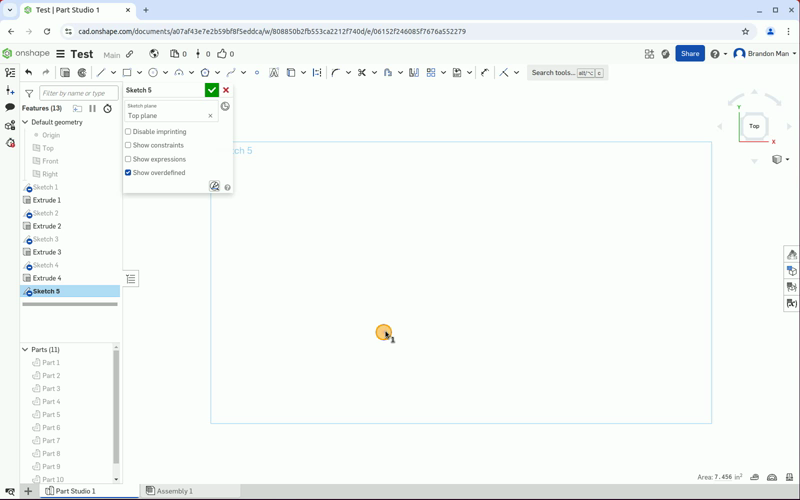
mouse_move(69, 352)
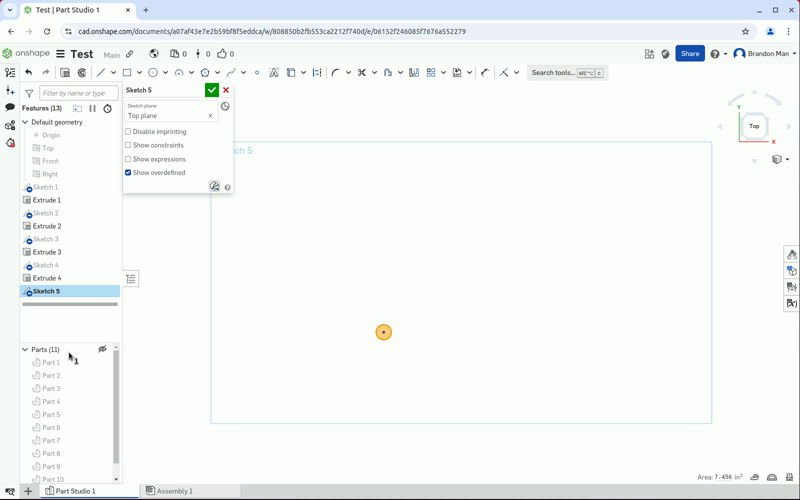
key(shift+y)
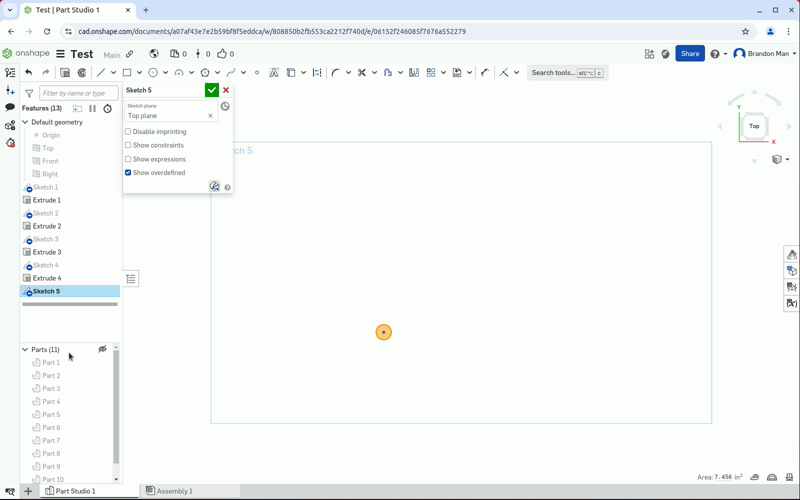
key(shift+e)
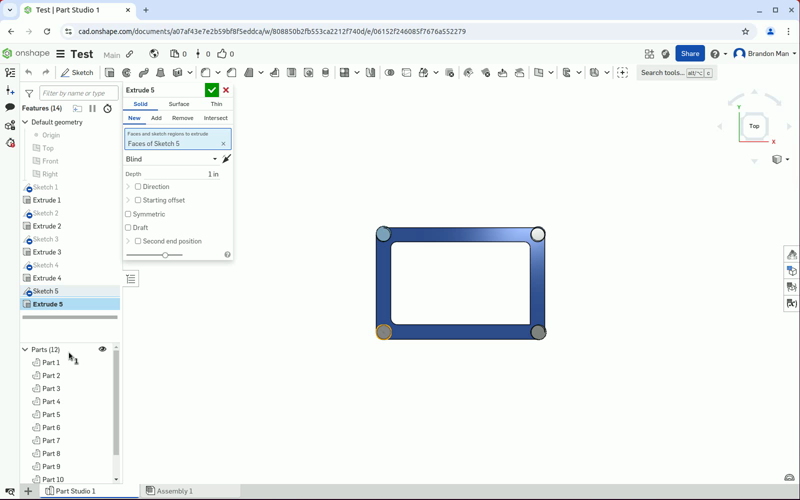
mouse_move(143, 106)
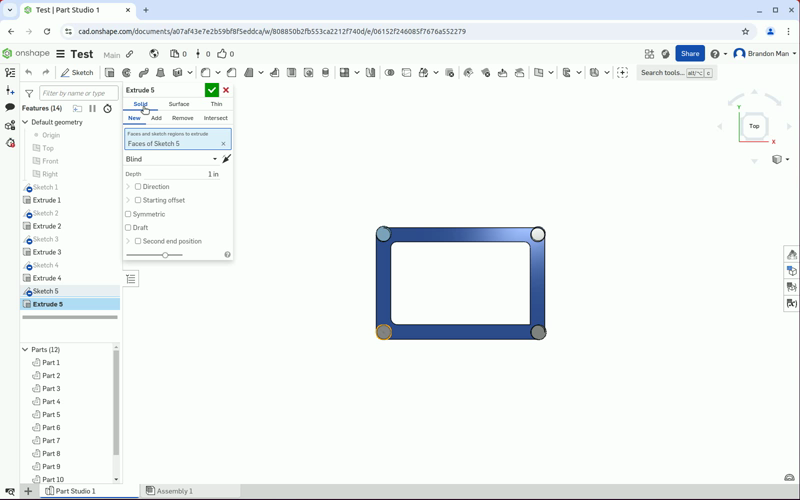
click(143, 106)
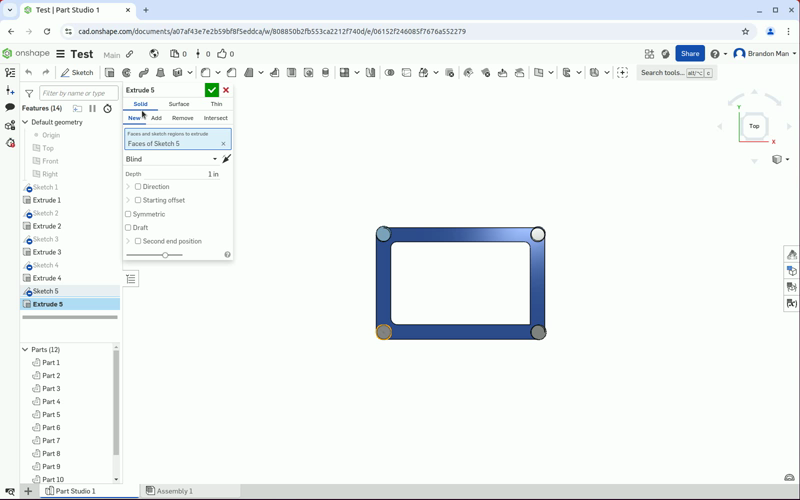
mouse_move(137, 120)
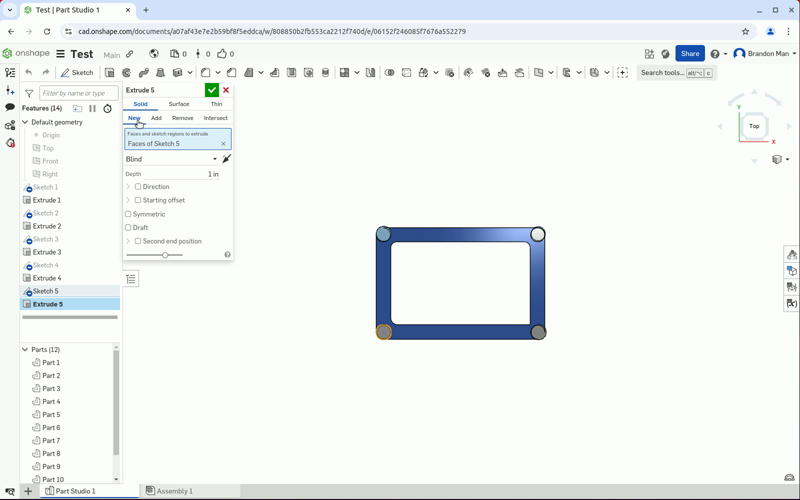
click(137, 120)
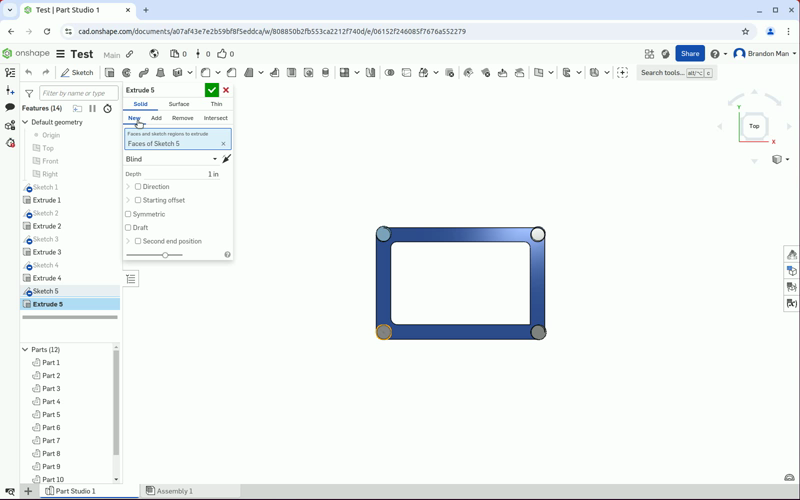
key(tab, 4)
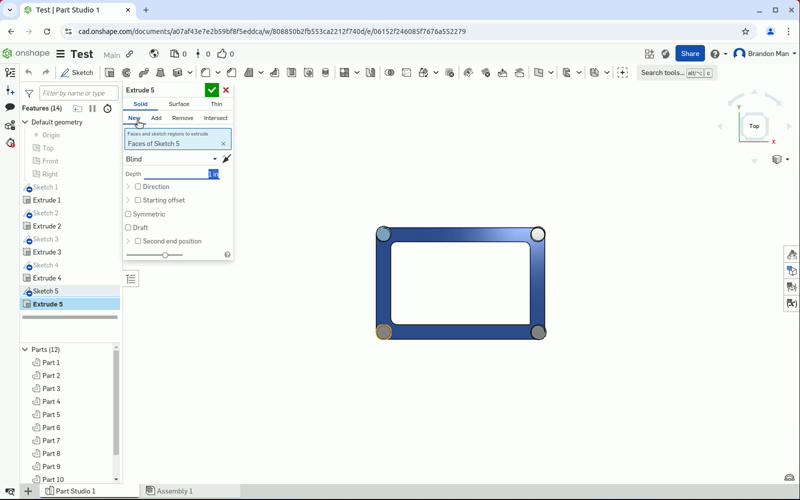
text(11.554)
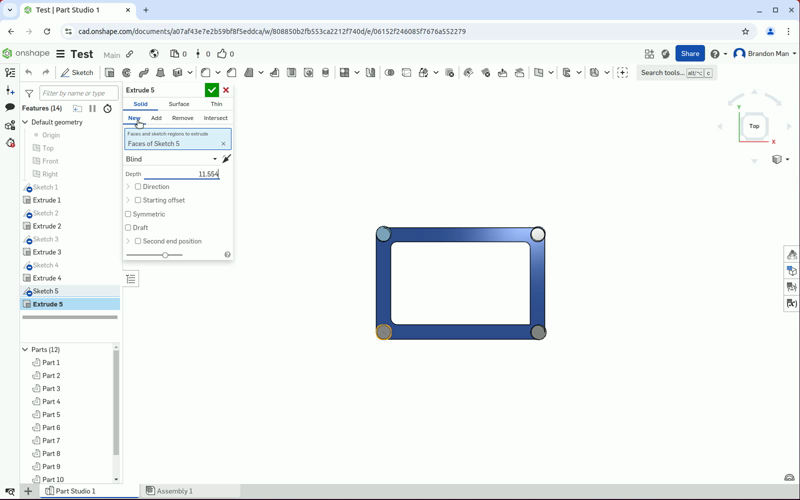
key(enter)
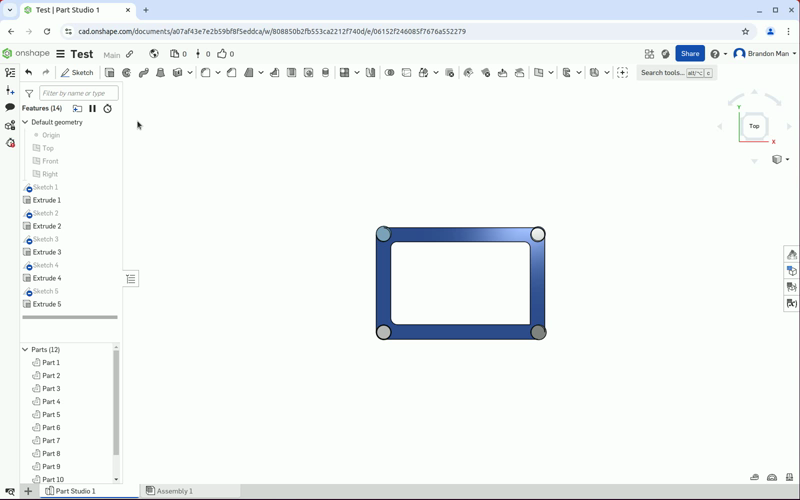
key(shift+h)
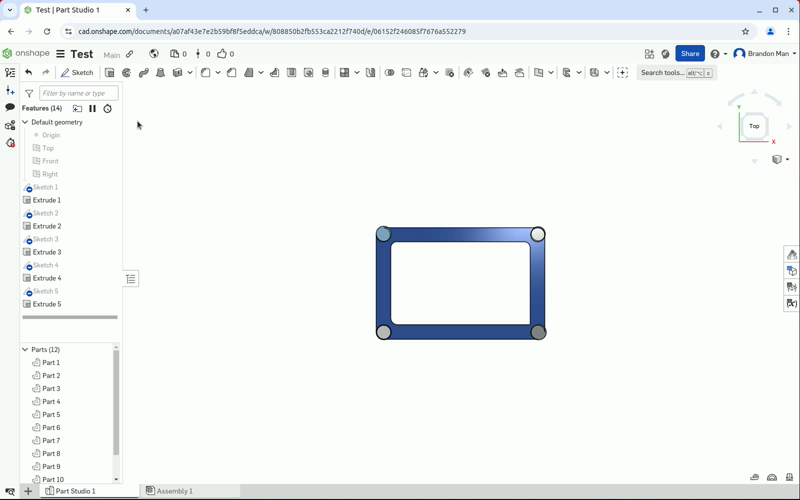
key(shift+h)
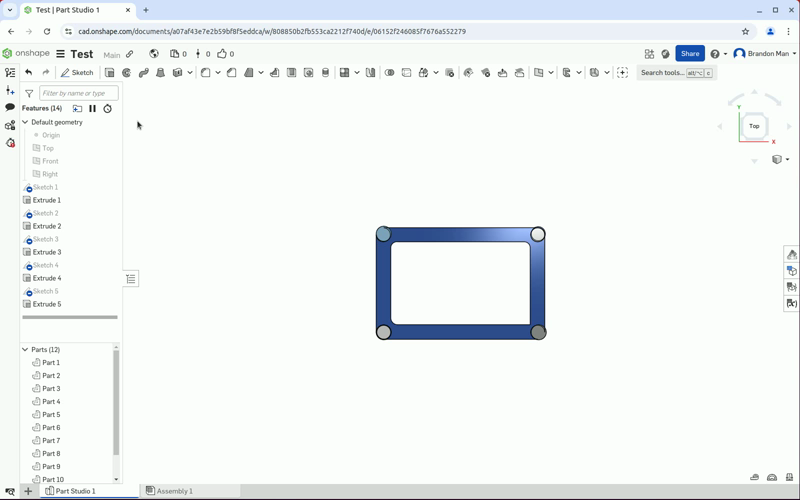
mouse_move(73, 189)
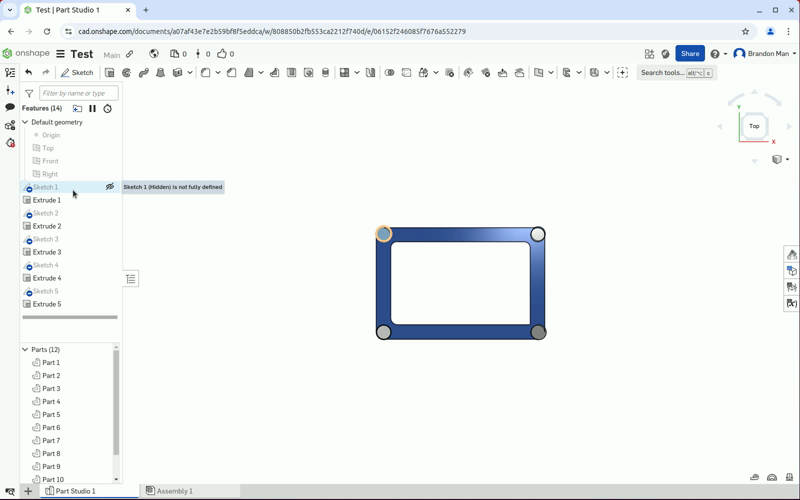
click(73, 189)
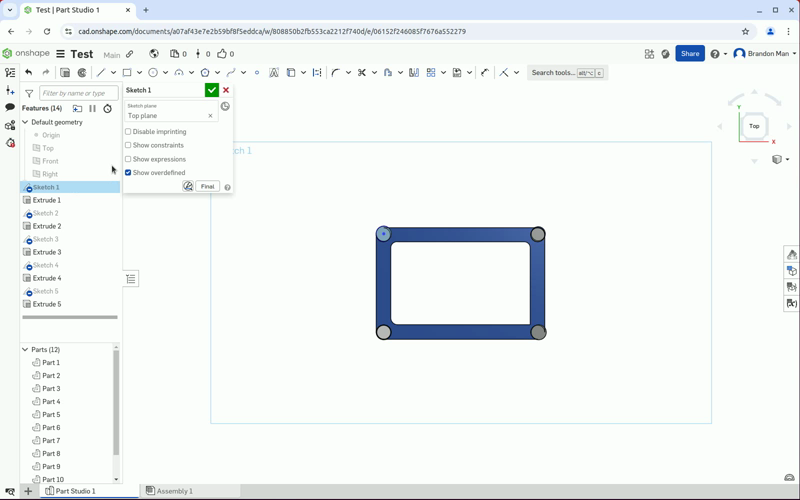
mouse_move(229, 92)
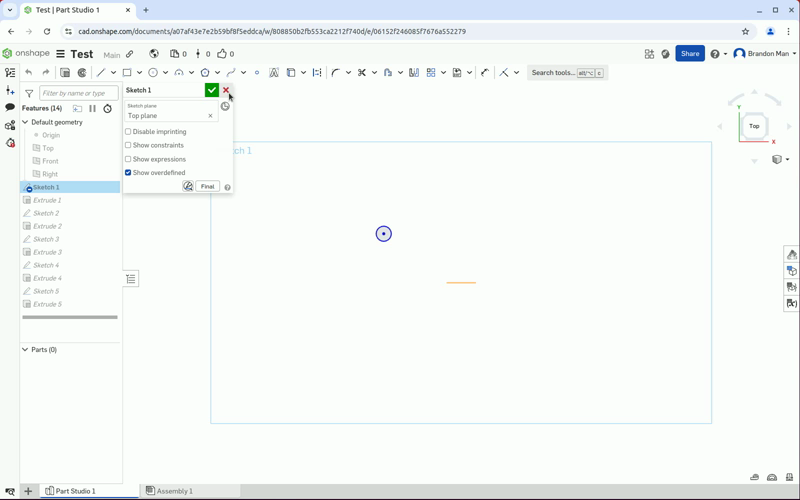
click(229, 92)
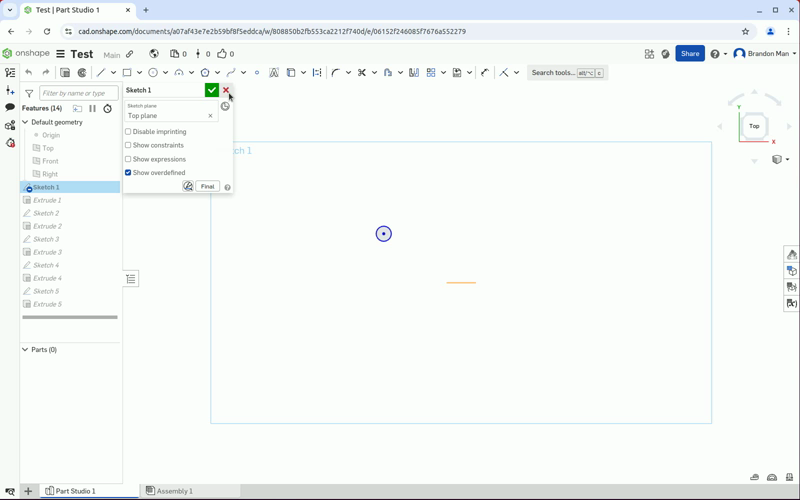
key(shift+s)
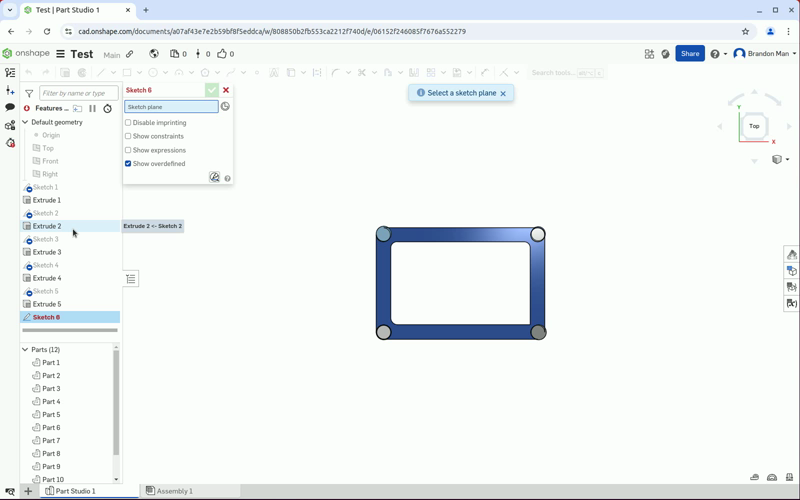
scroll(3)
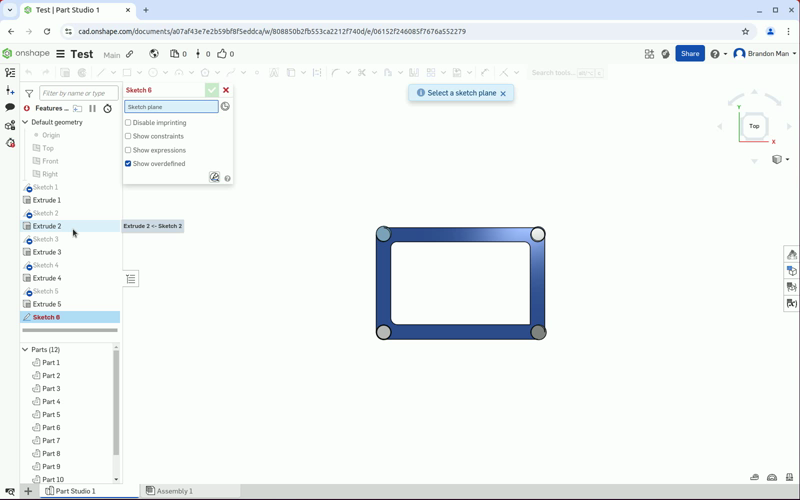
mouse_move(73, 150)
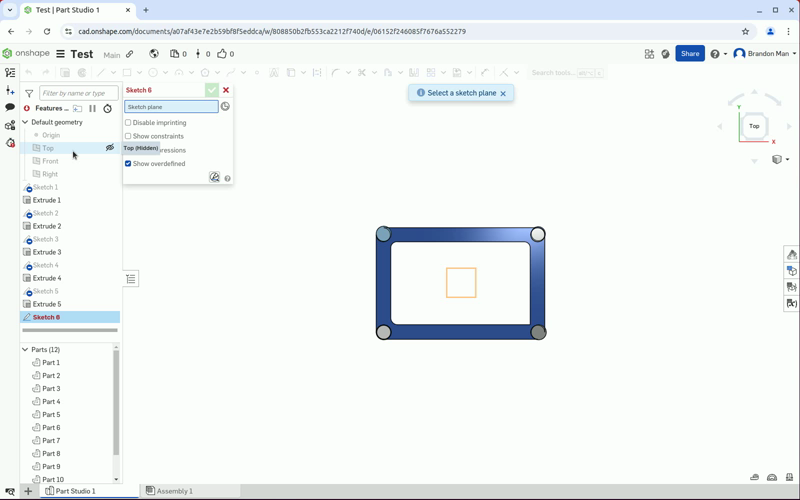
click(73, 150)
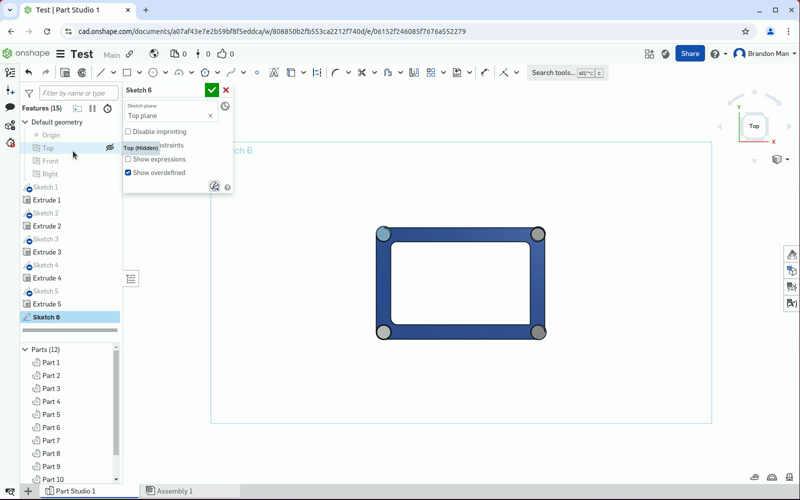
mouse_move(69, 352)
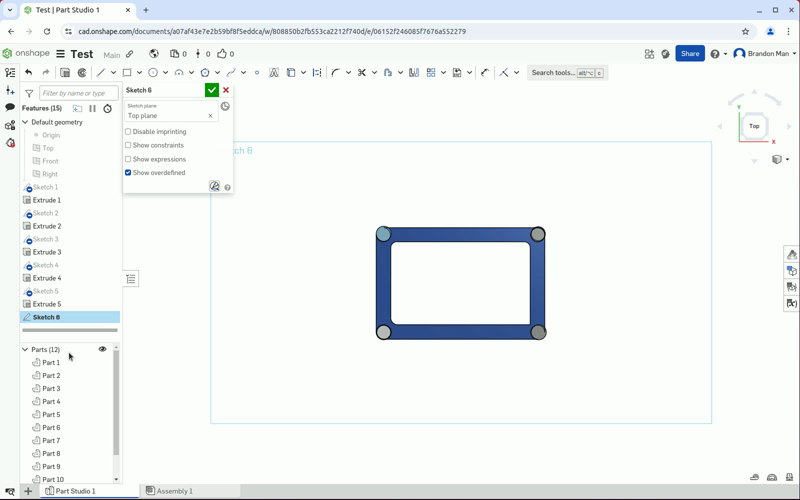
key(y)
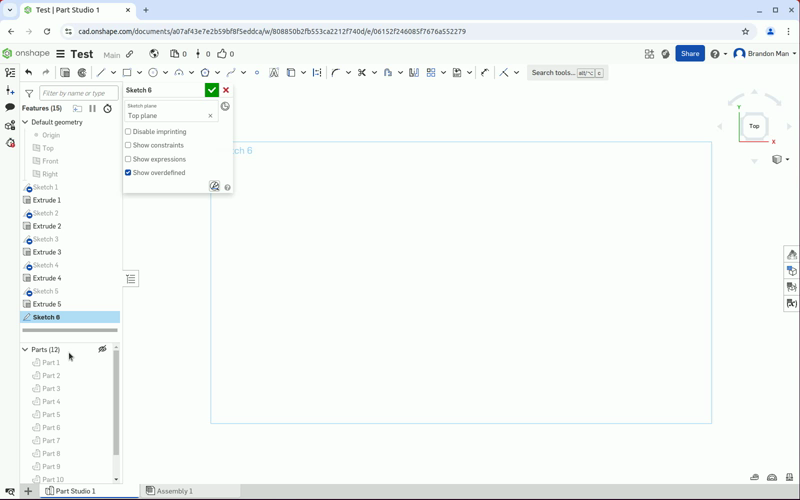
key(c)
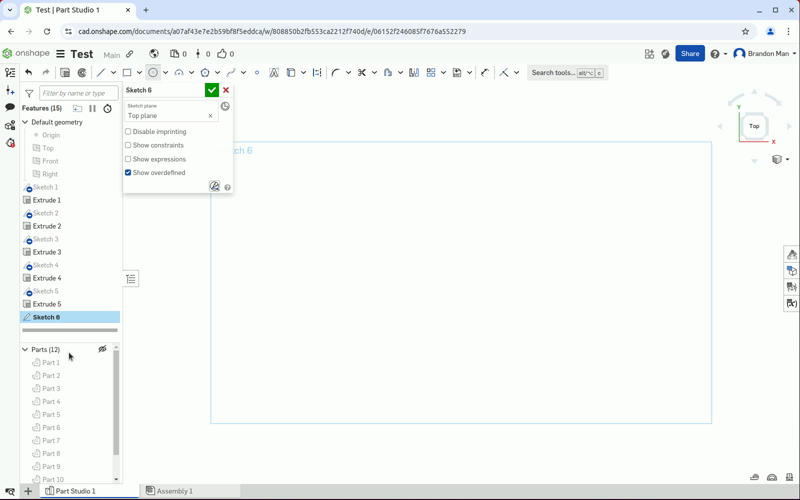
key_down(shift)
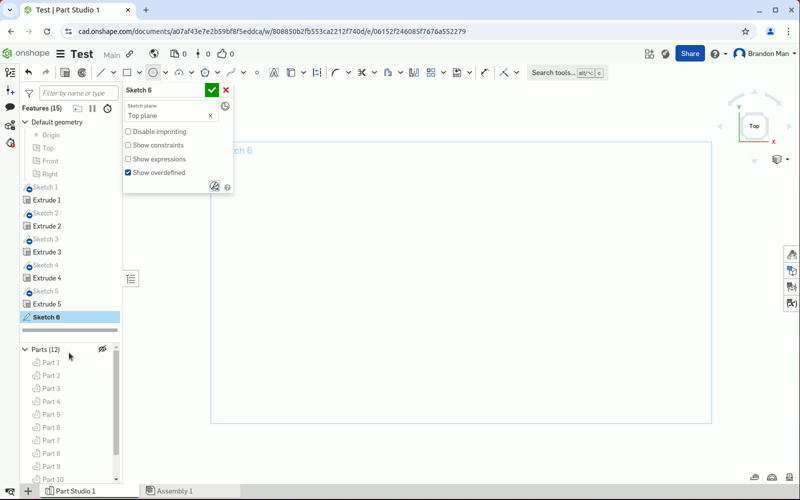
mouse_move(383, 233)
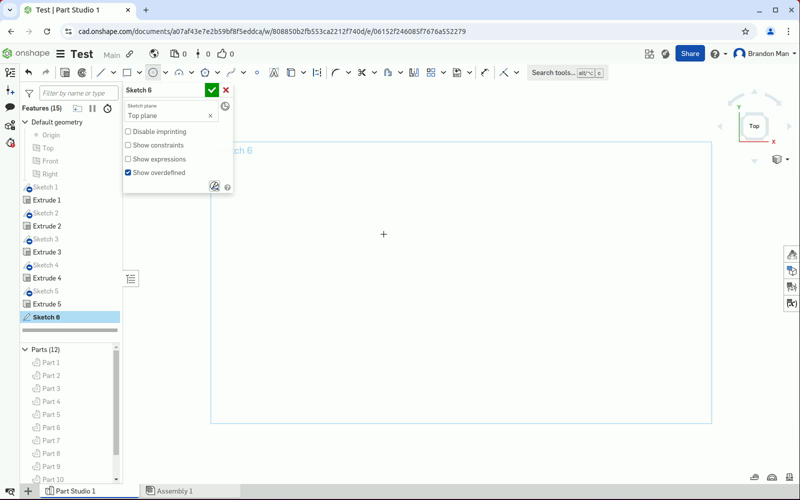
click(383, 233)
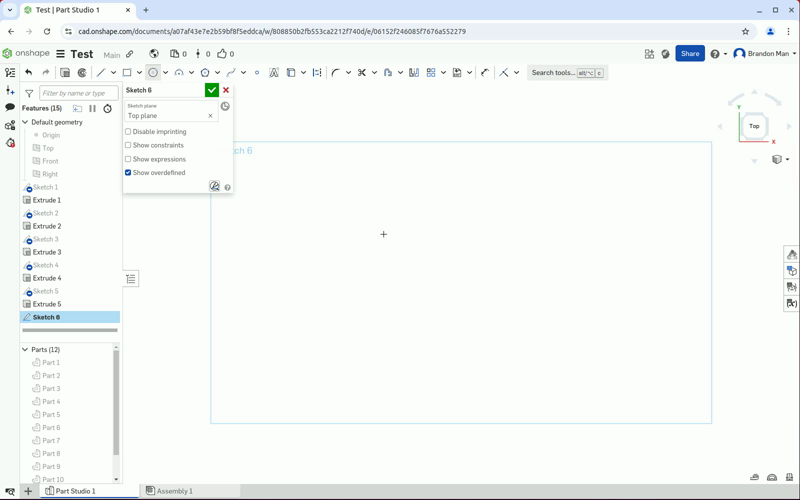
key_up(shift)
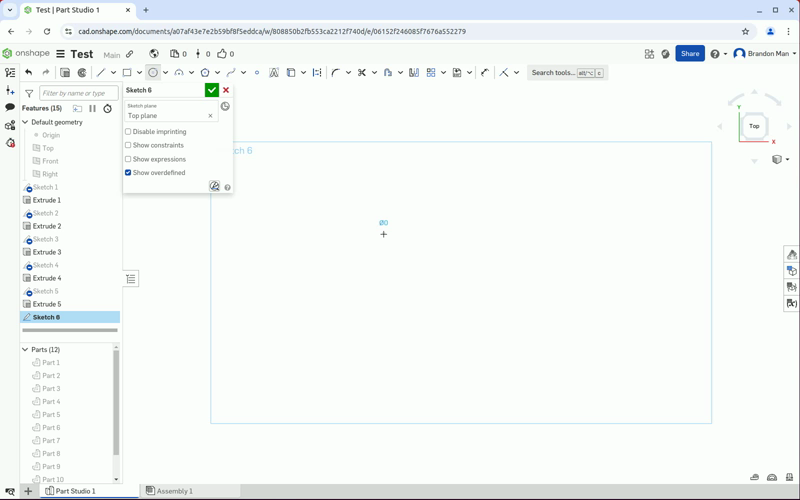
mouse_move(391, 233)
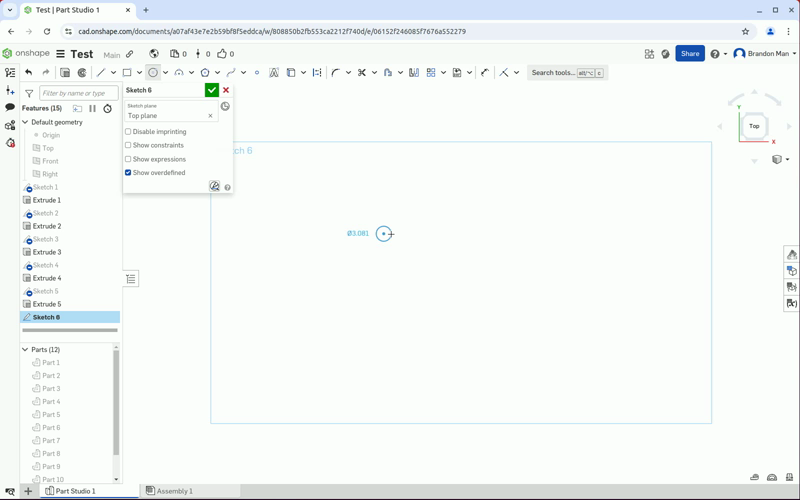
click(391, 233)
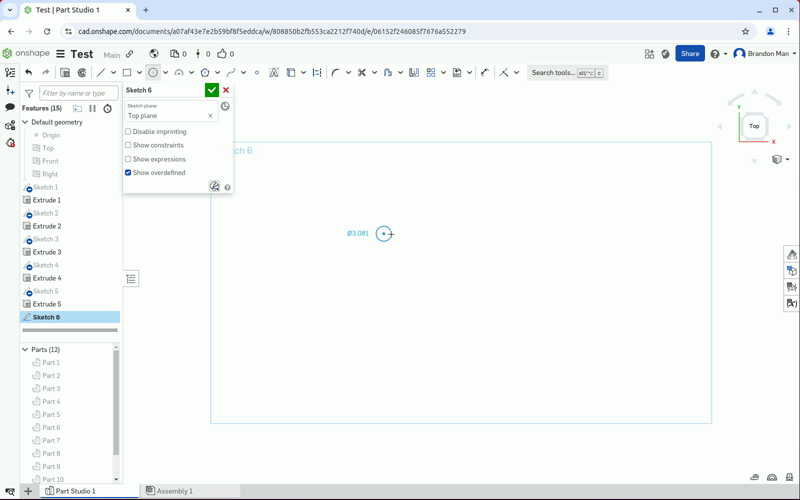
key(esc)
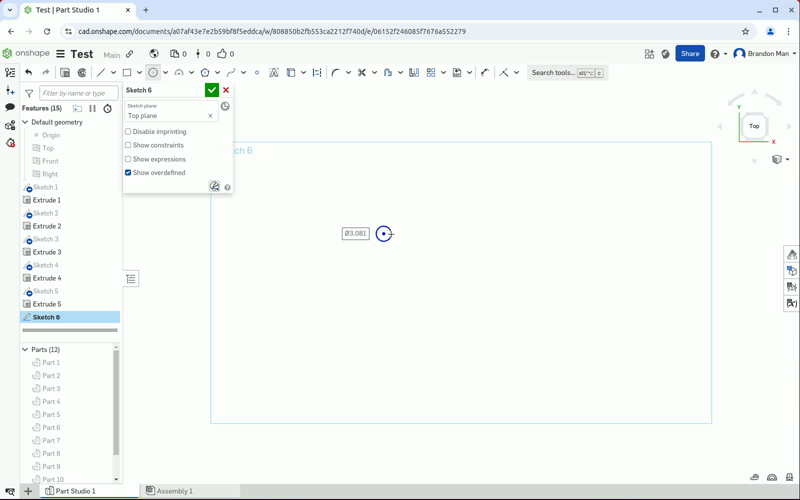
mouse_move(382, 237)
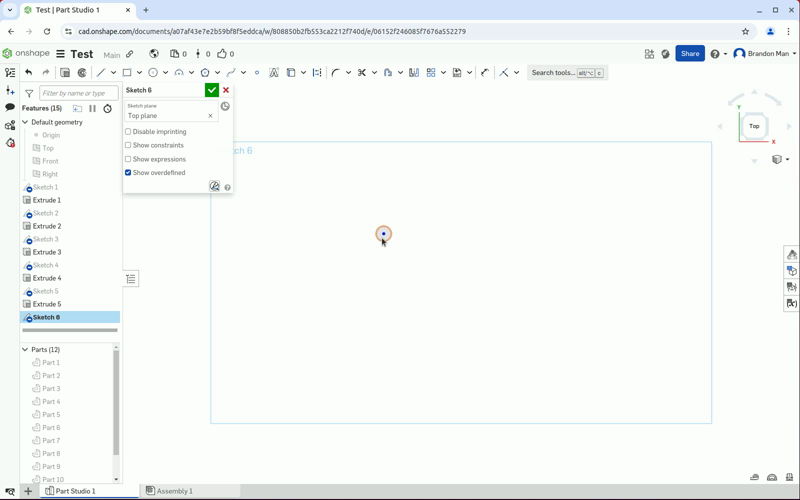
scroll(6)
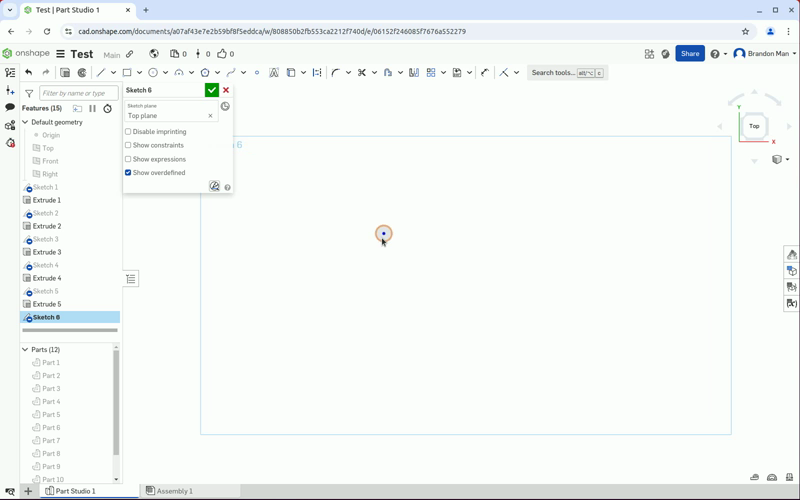
scroll(6)
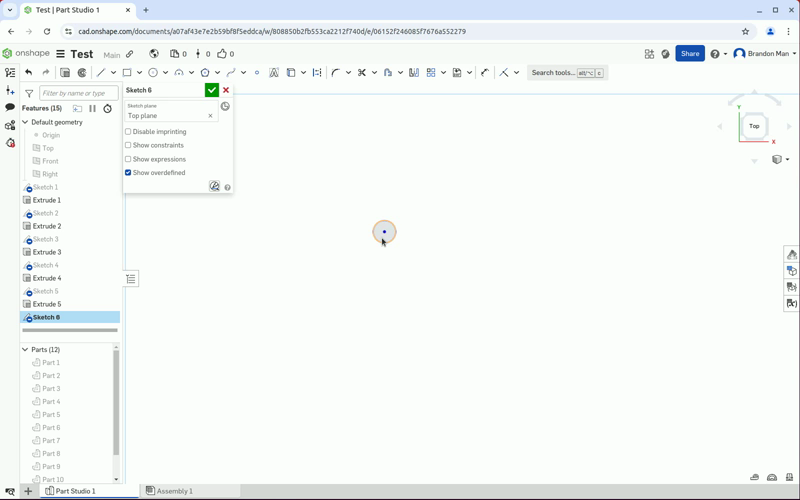
scroll(6)
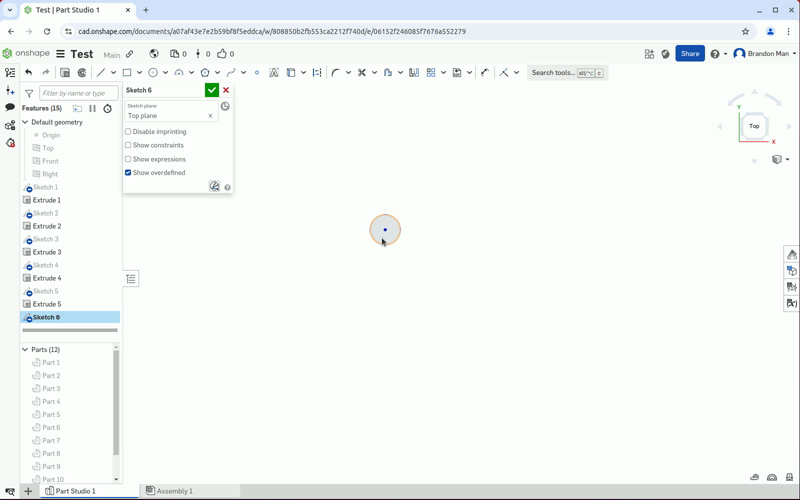
scroll(6)
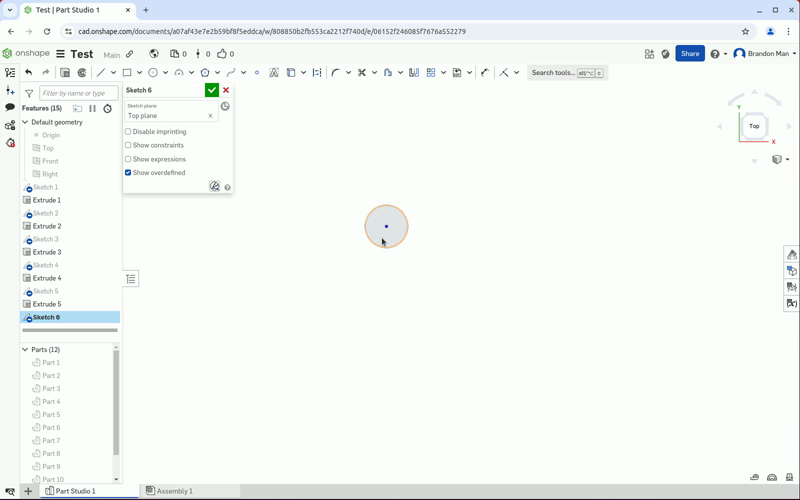
scroll(6)
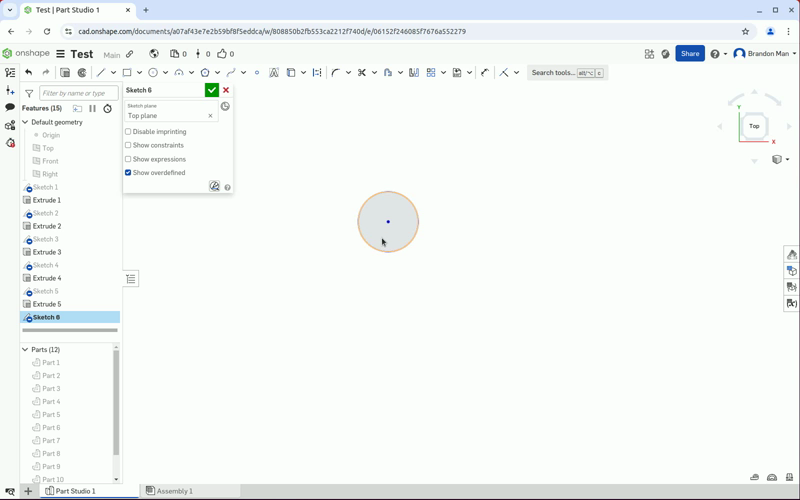
scroll(6)
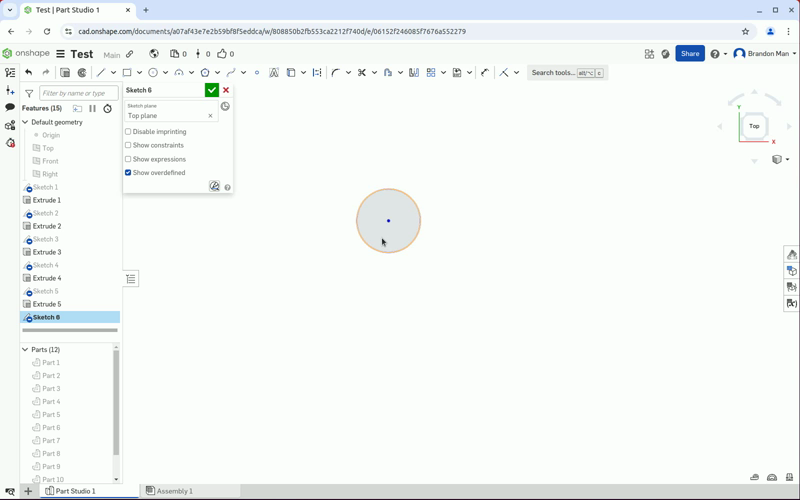
scroll(6)
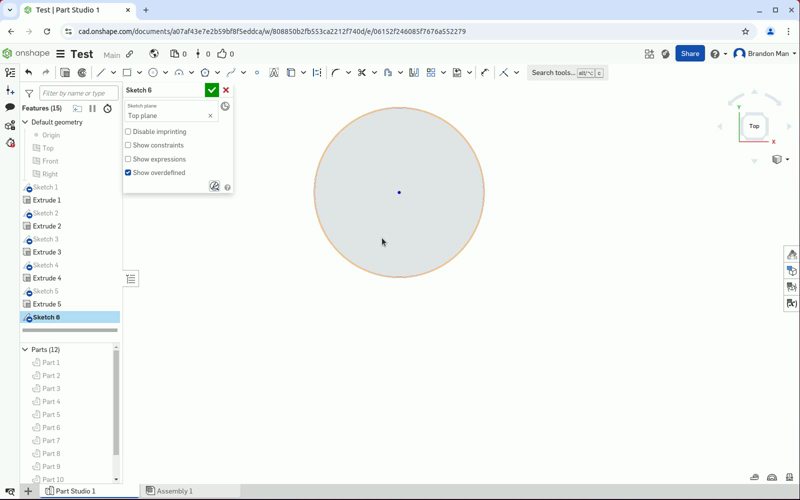
click(382, 237)
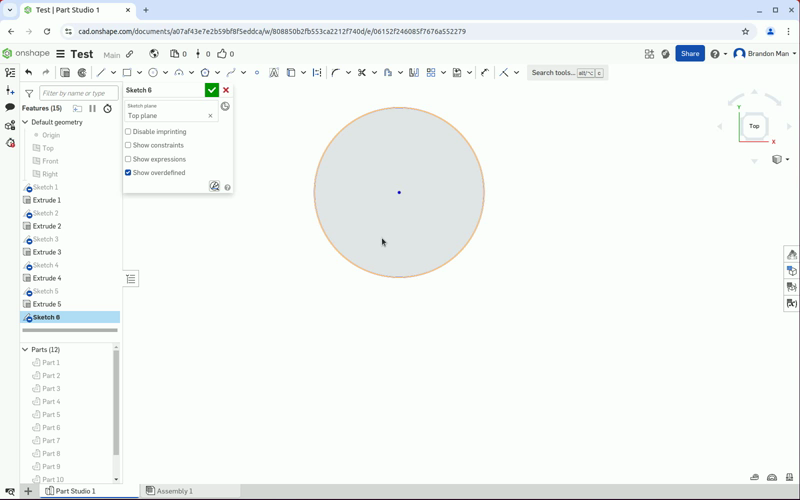
scroll(-6)
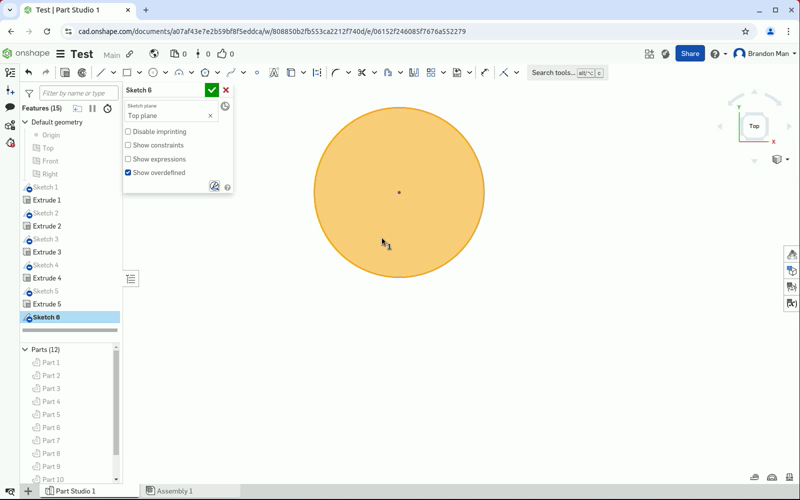
scroll(-6)
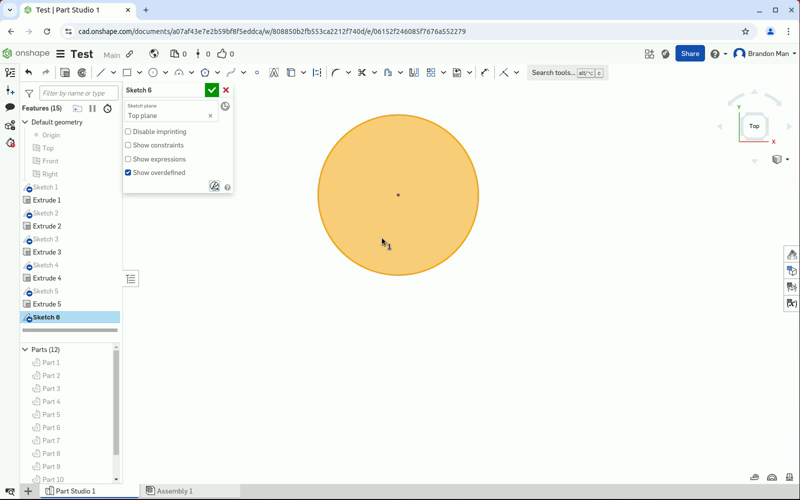
scroll(-6)
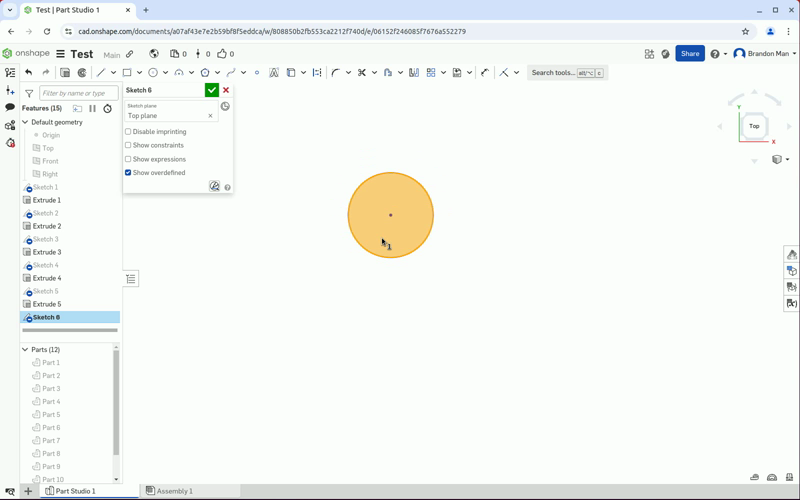
scroll(-6)
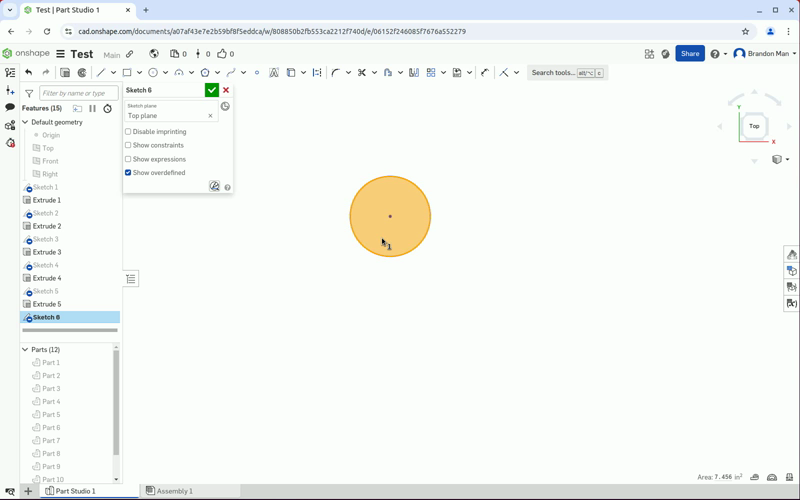
scroll(-6)
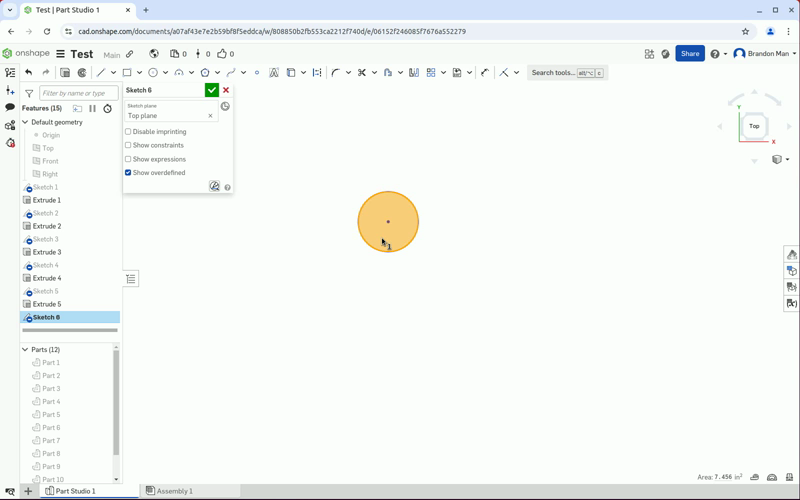
scroll(-6)
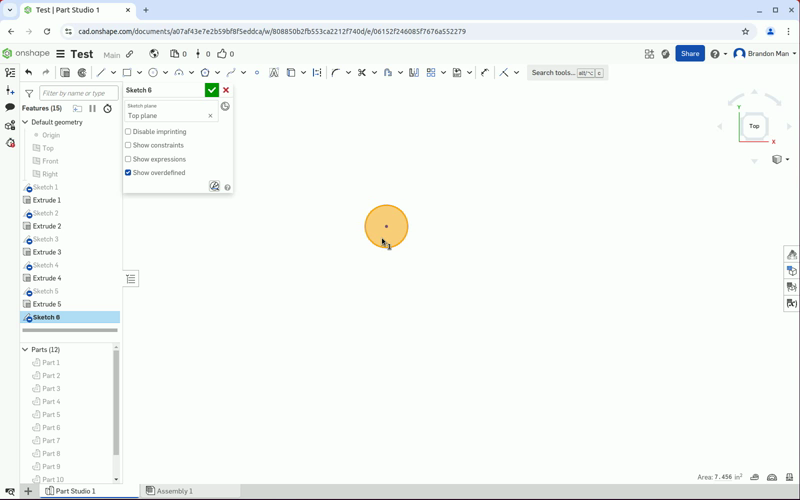
scroll(-6)
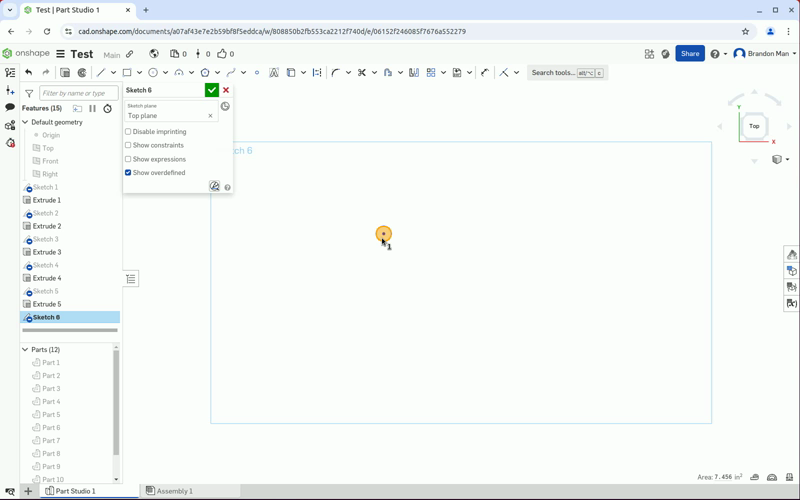
mouse_move(69, 352)
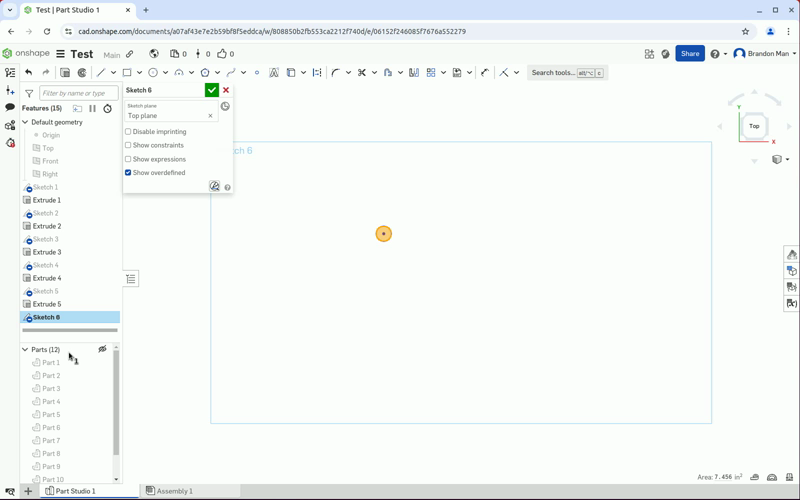
key(shift+y)
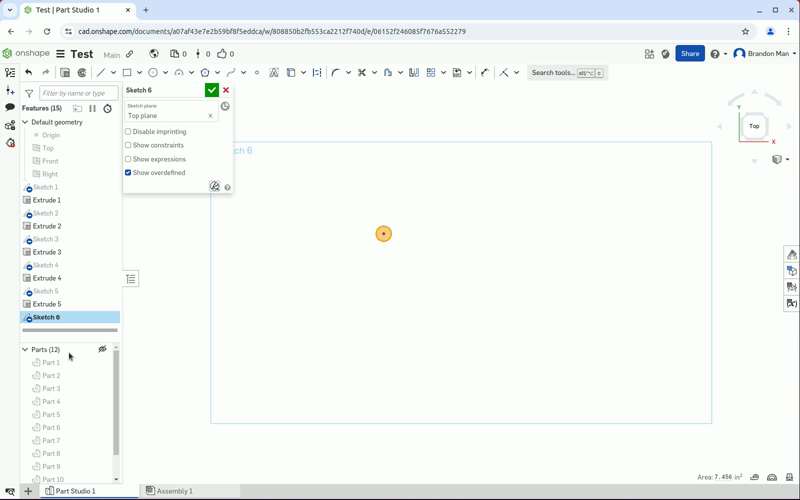
key(shift+e)
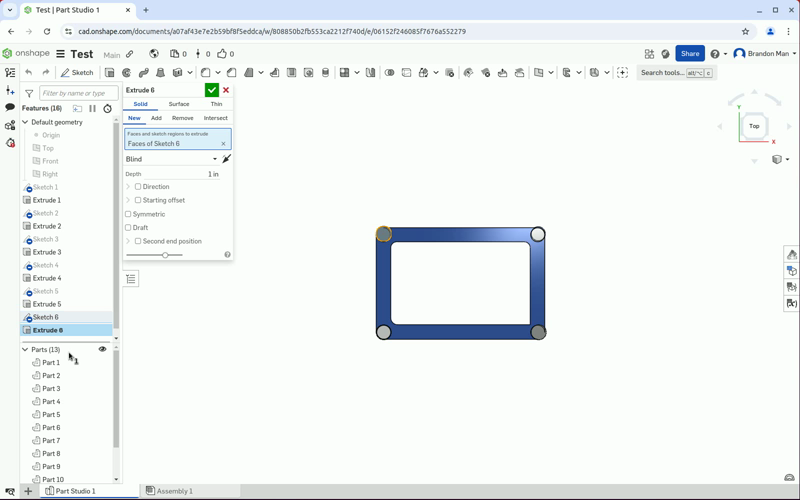
mouse_move(143, 106)
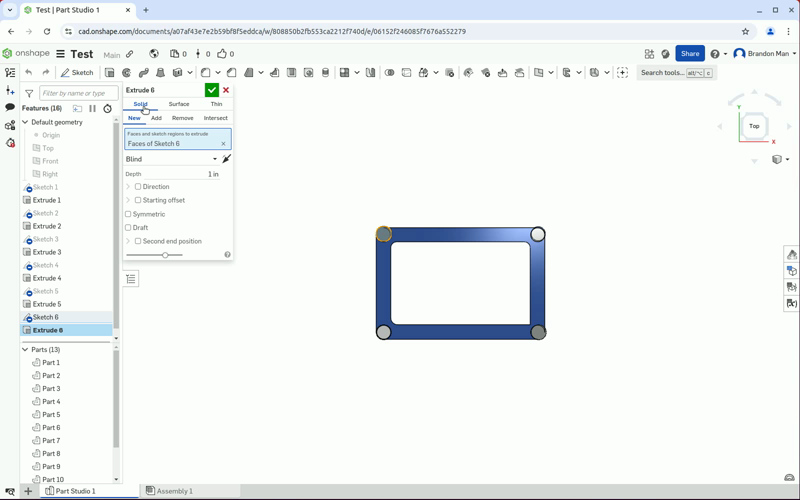
click(143, 106)
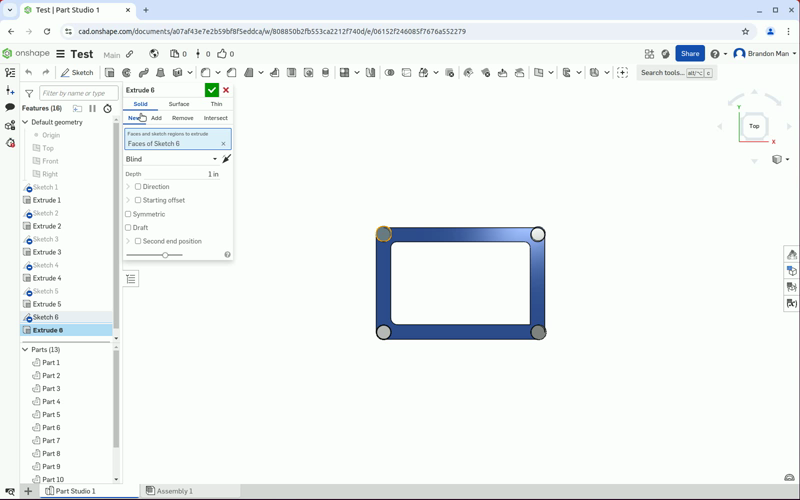
mouse_move(137, 120)
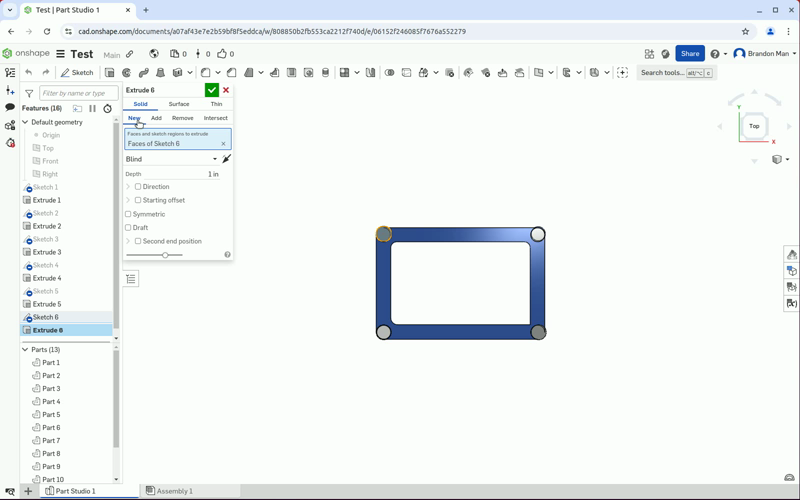
click(137, 120)
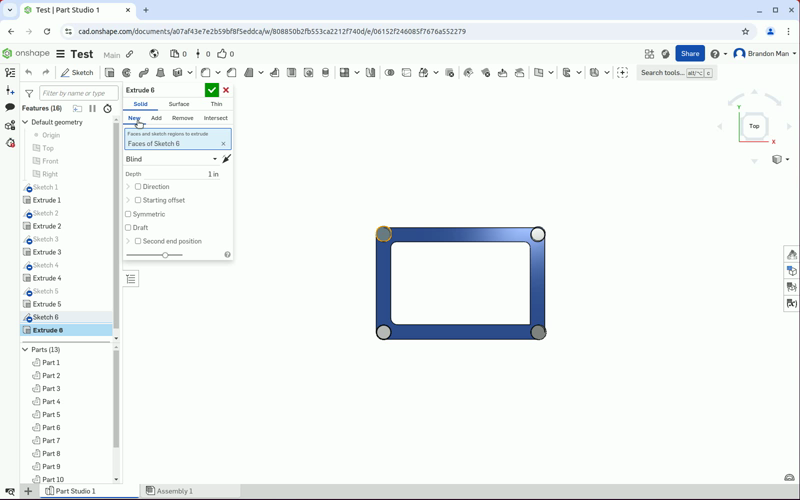
key(tab, 4)
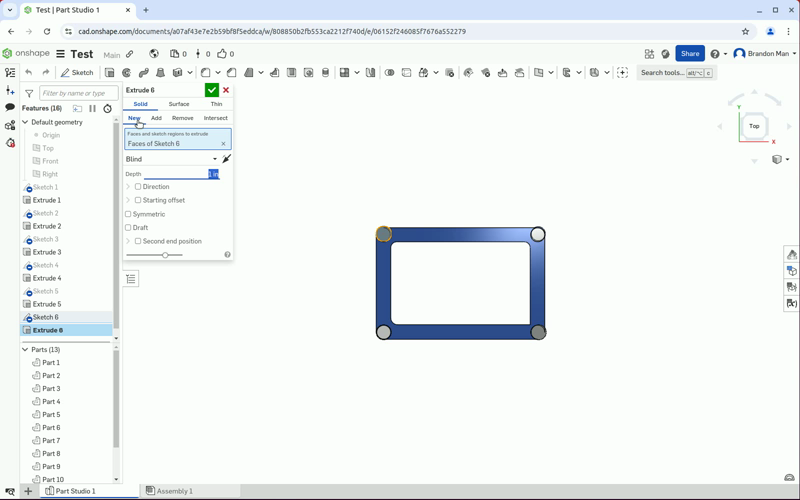
text(-23.108)
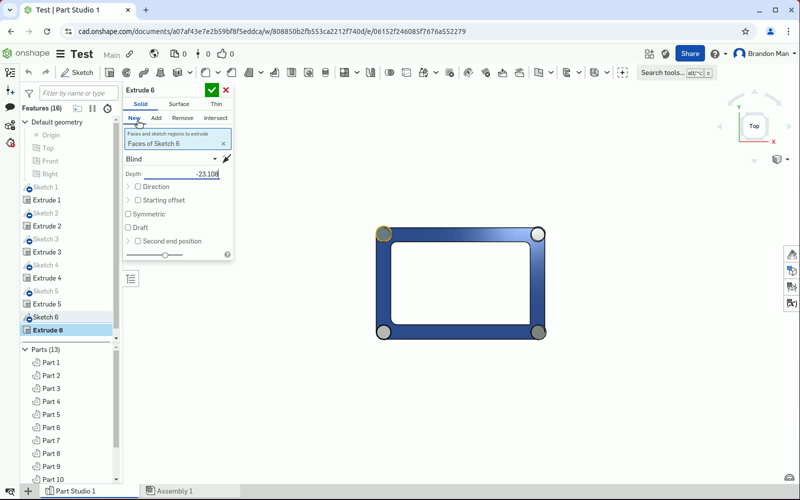
key(enter)
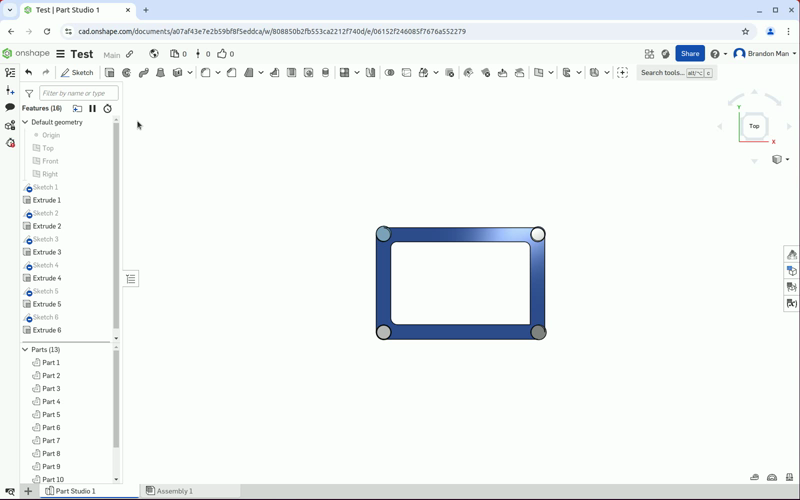
key(shift+h)
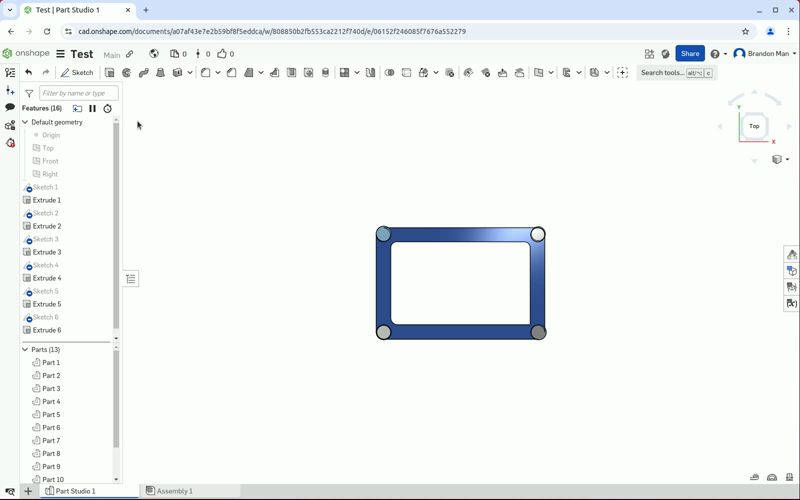
key(shift+h)
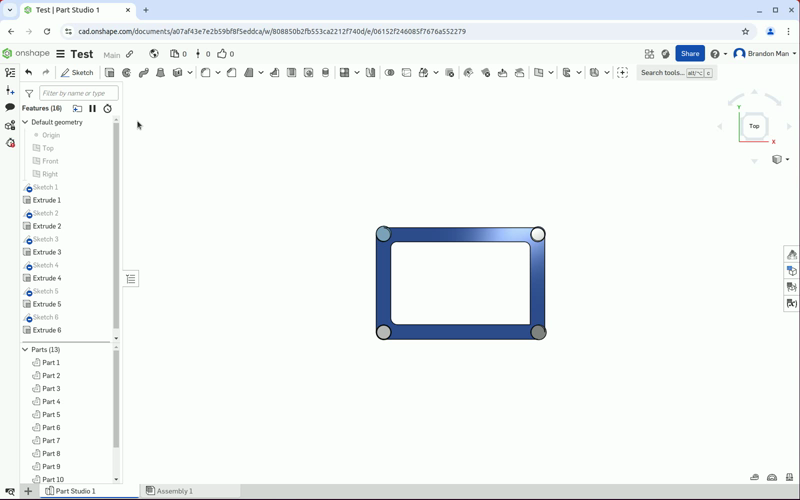
mouse_move(69, 189)
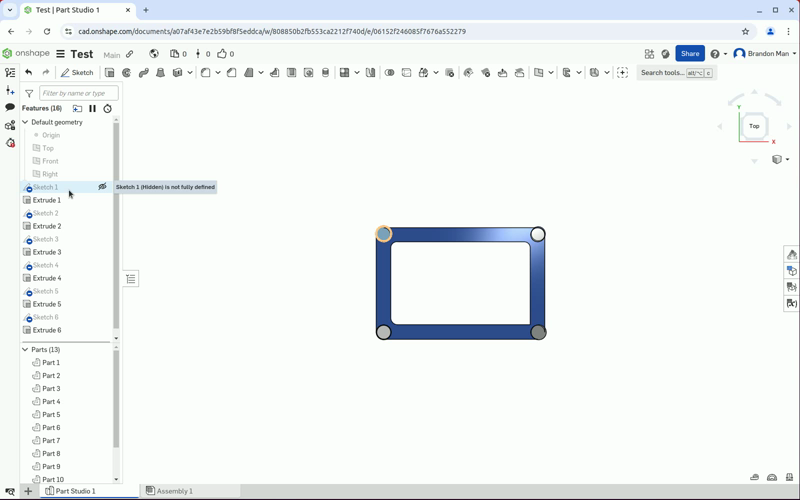
click(69, 189)
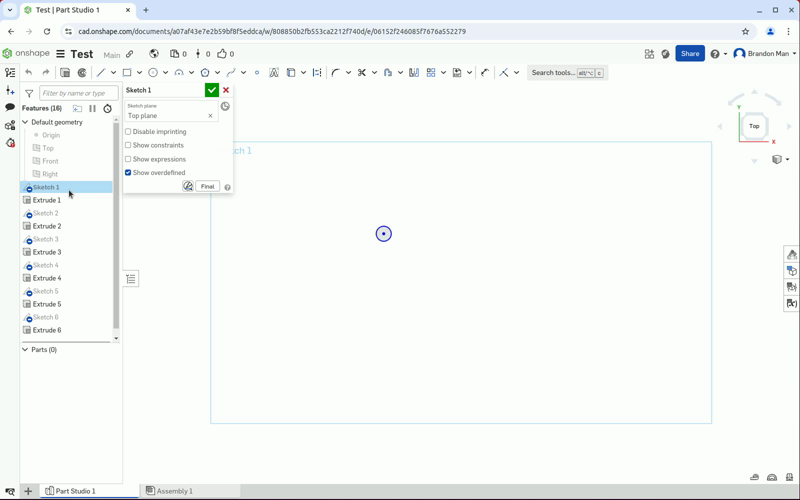
mouse_move(229, 92)
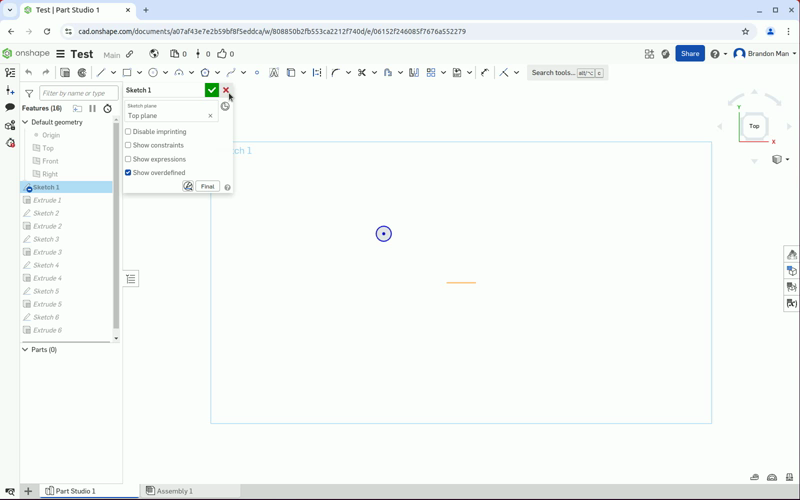
click(229, 92)
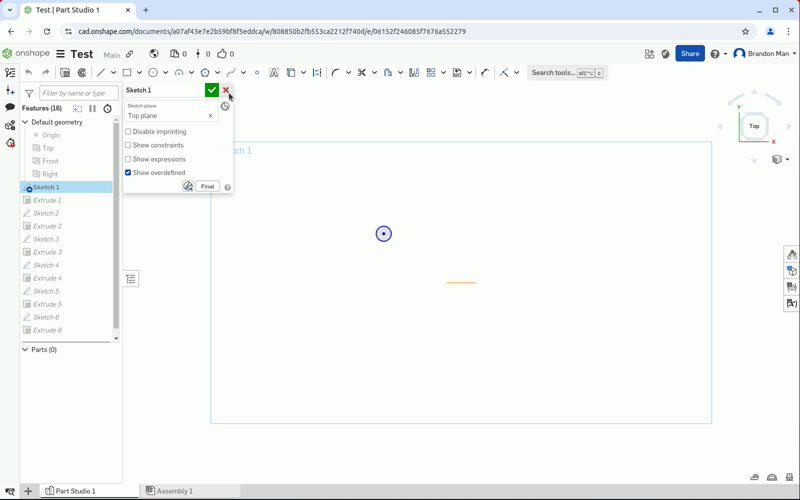
key(shift+s)
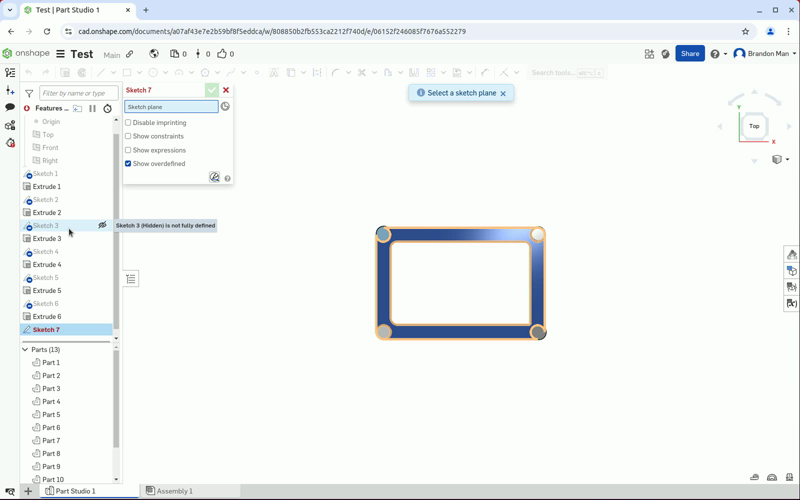
scroll(3)
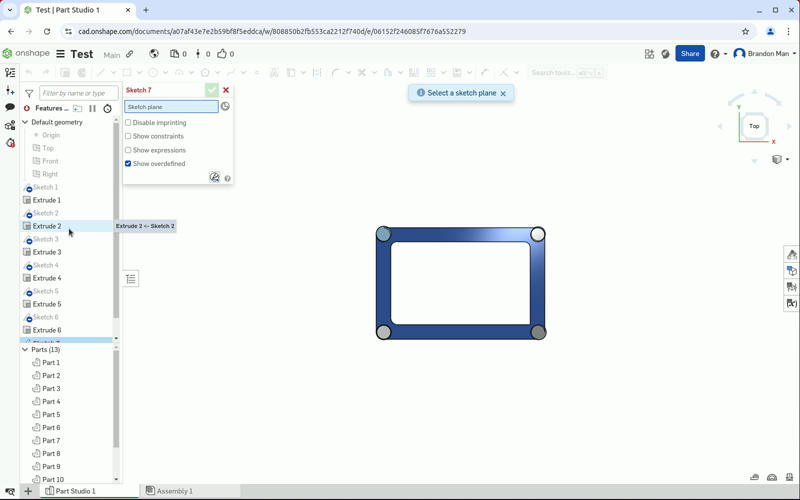
mouse_move(69, 150)
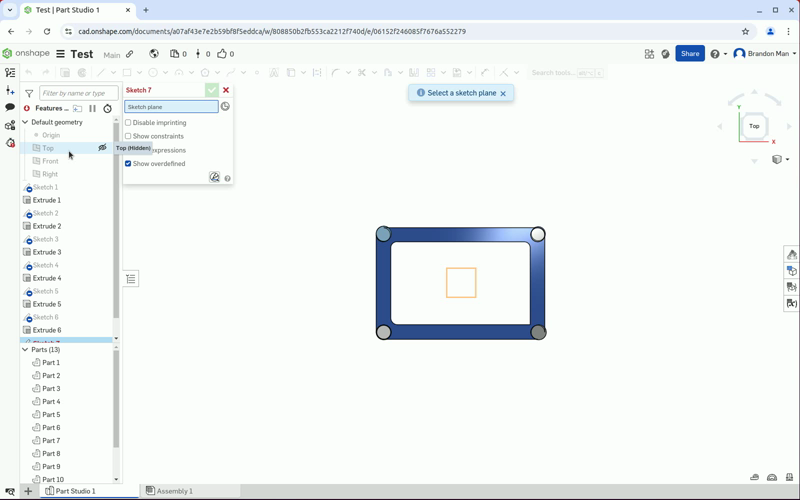
click(69, 150)
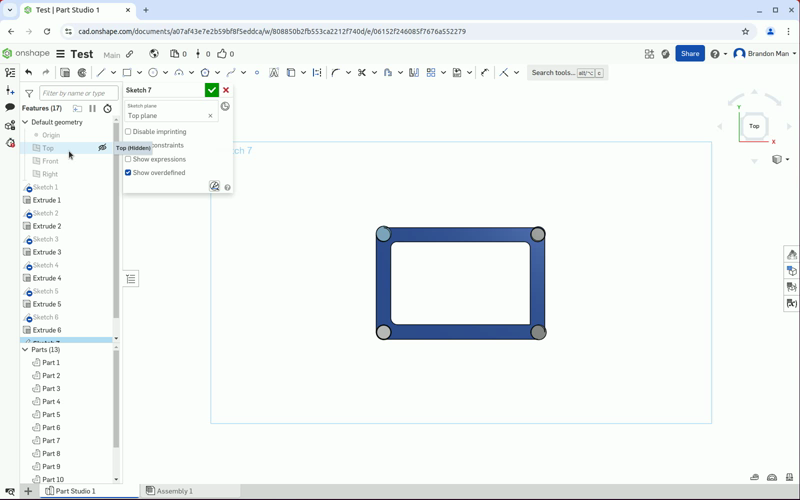
mouse_move(69, 352)
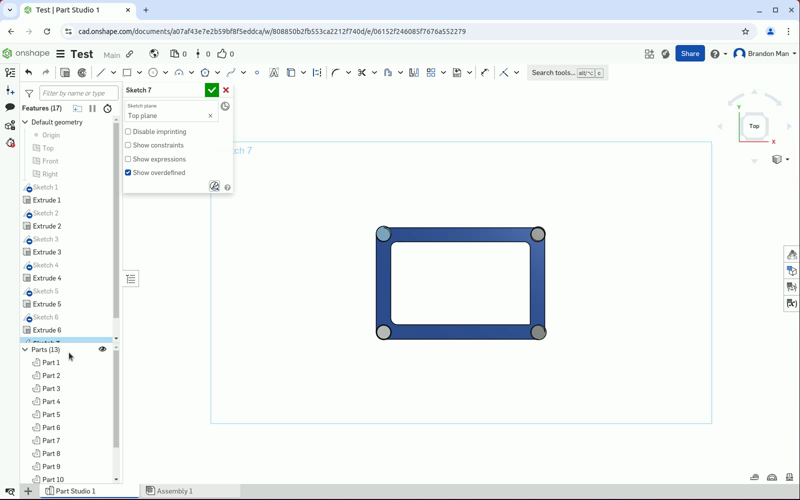
key(y)
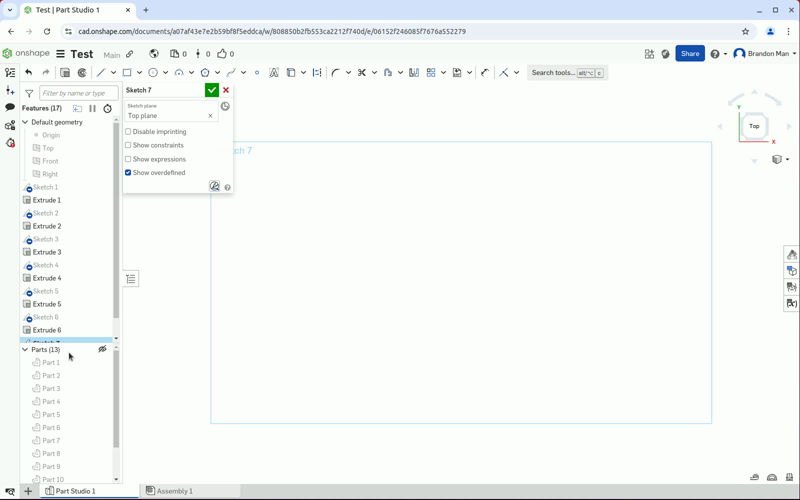
key(c)
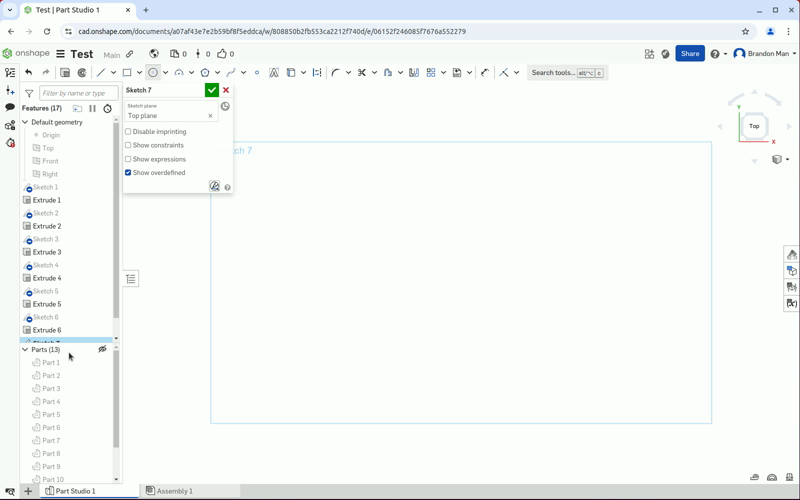
key_down(shift)
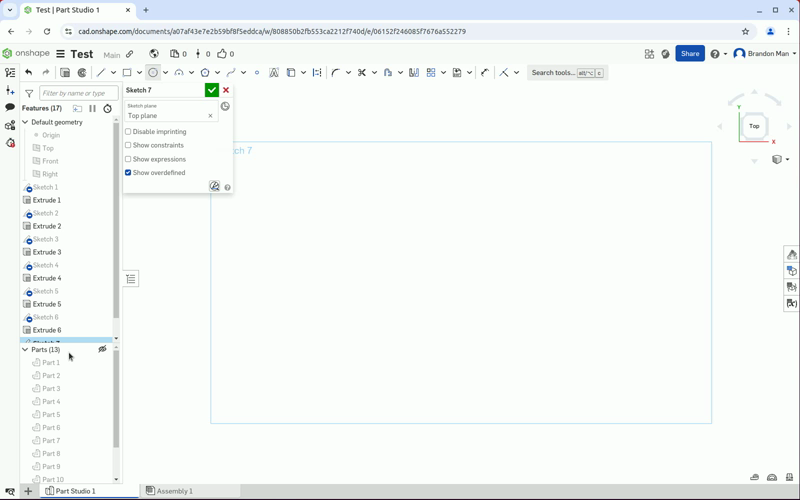
mouse_move(538, 233)
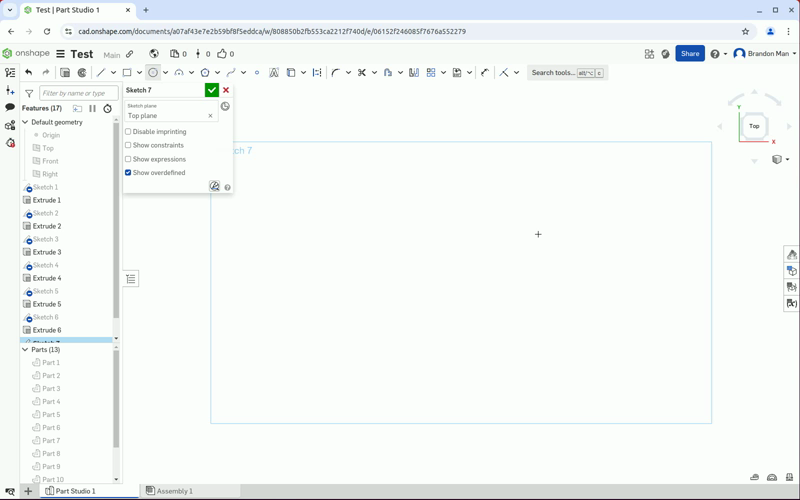
click(538, 233)
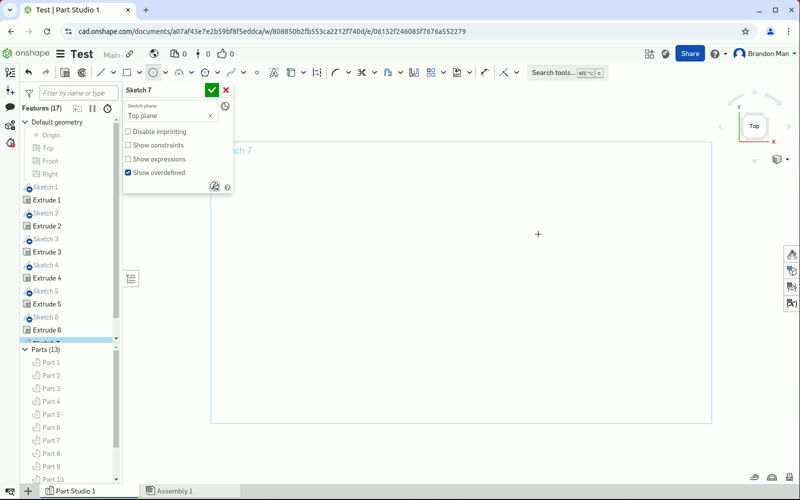
key_up(shift)
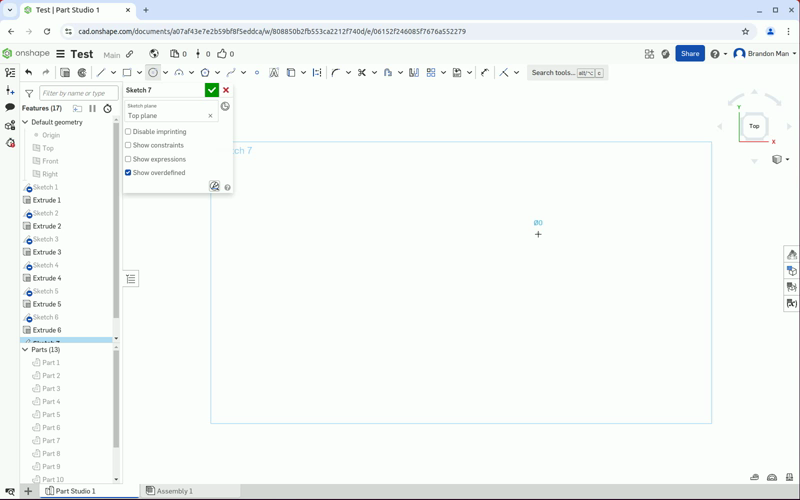
mouse_move(545, 233)
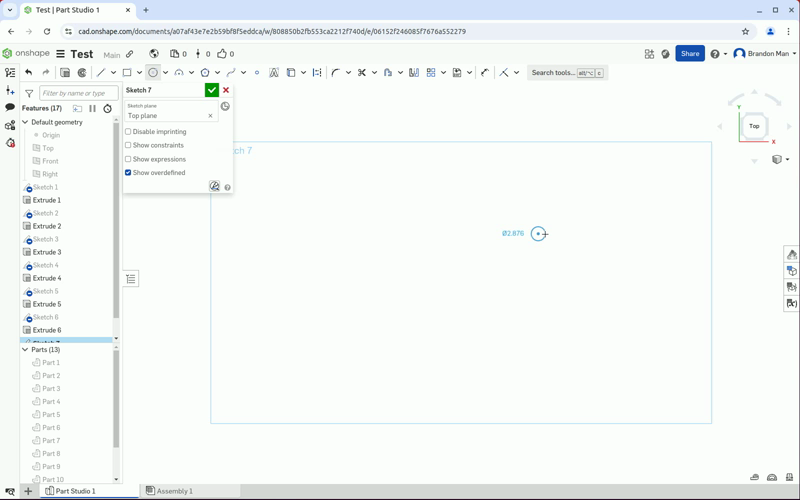
click(545, 233)
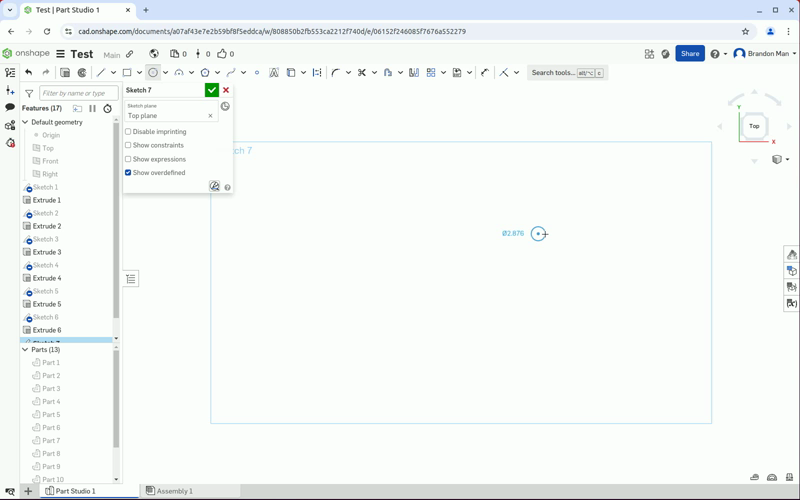
key(esc)
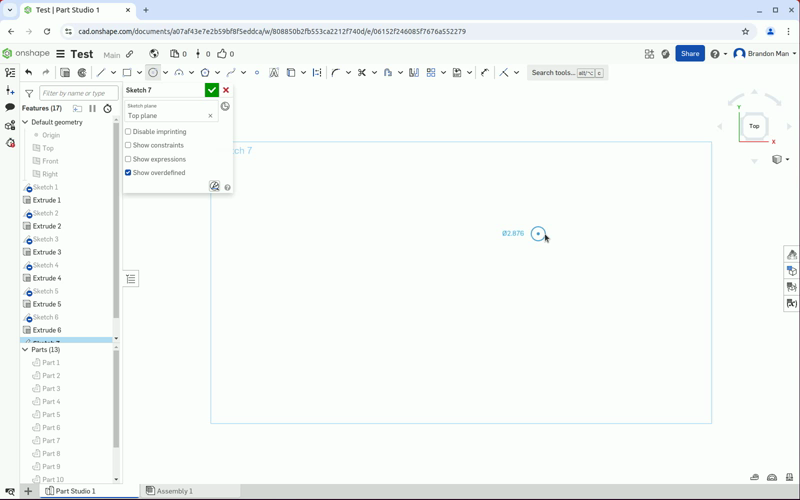
mouse_move(532, 236)
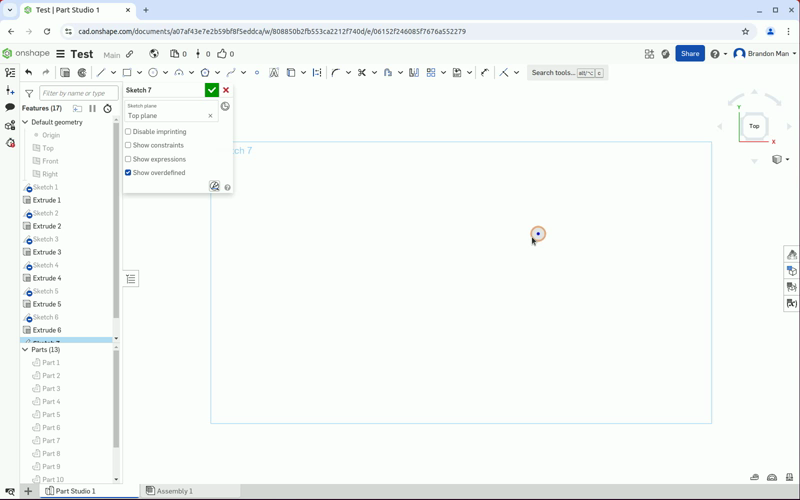
scroll(6)
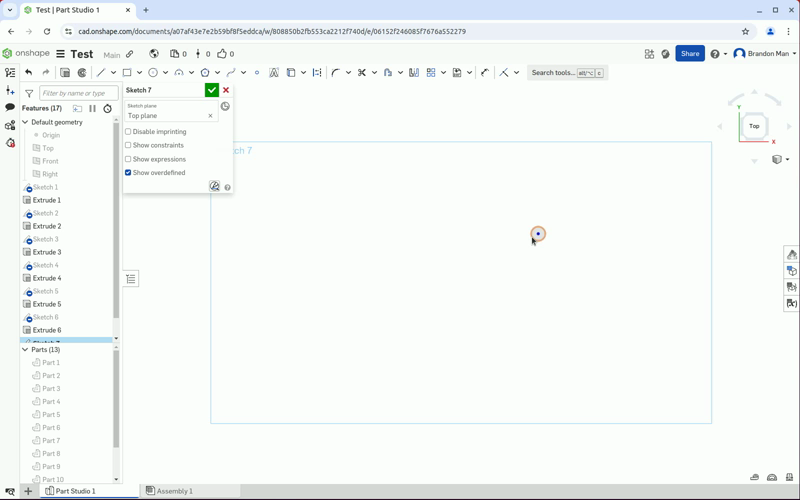
scroll(6)
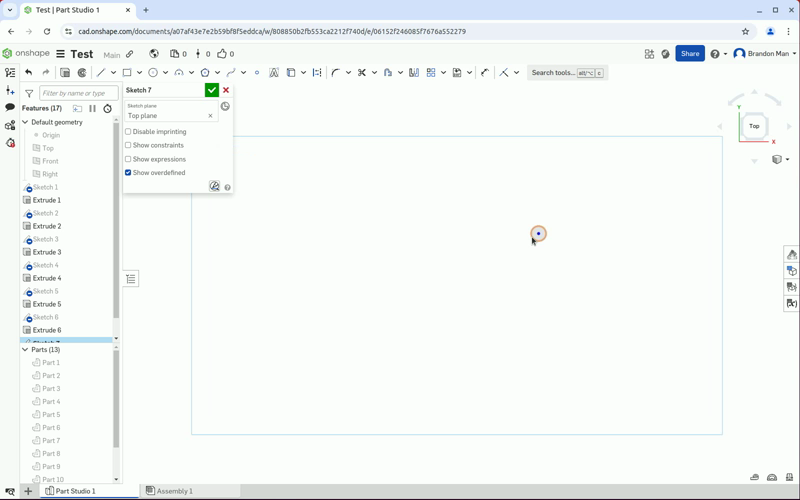
scroll(6)
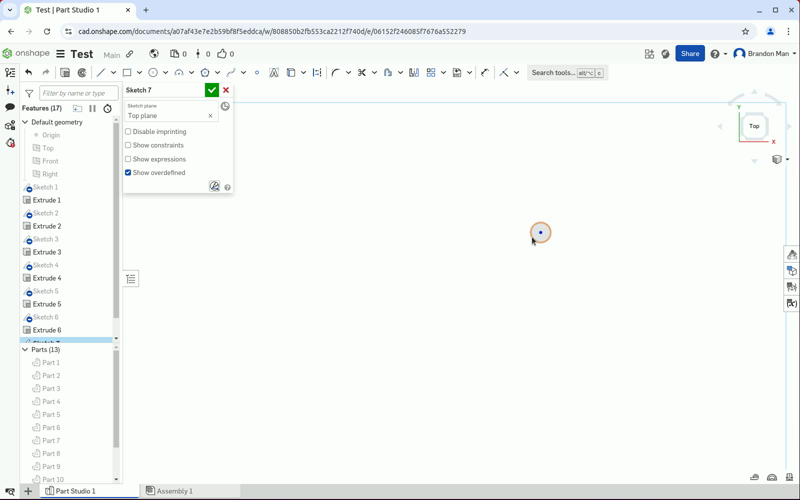
scroll(6)
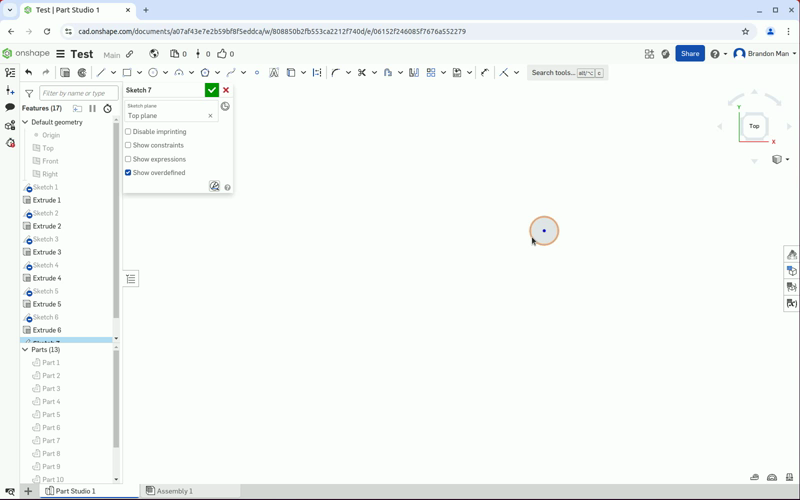
scroll(6)
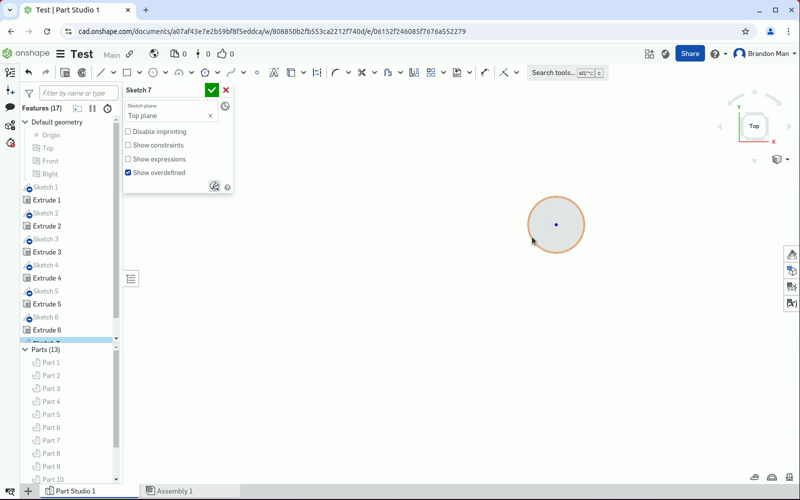
scroll(6)
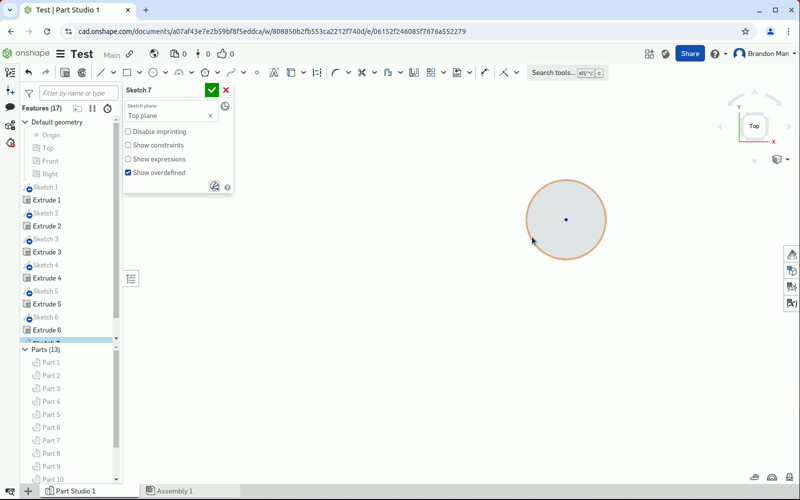
scroll(6)
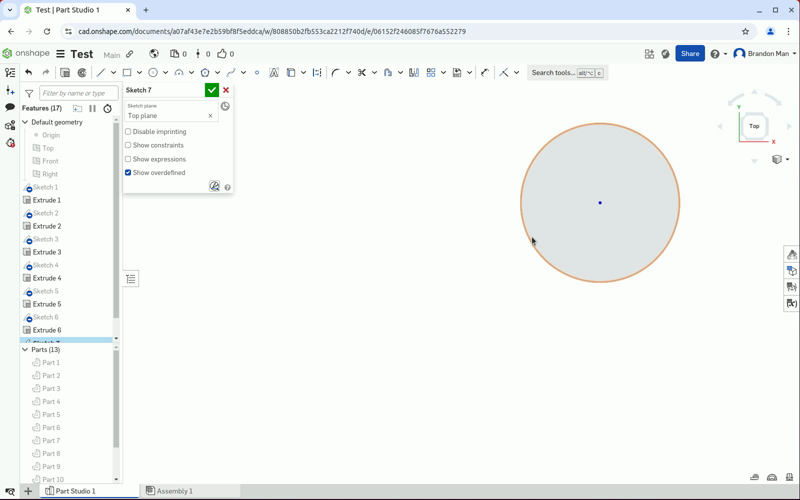
click(532, 236)
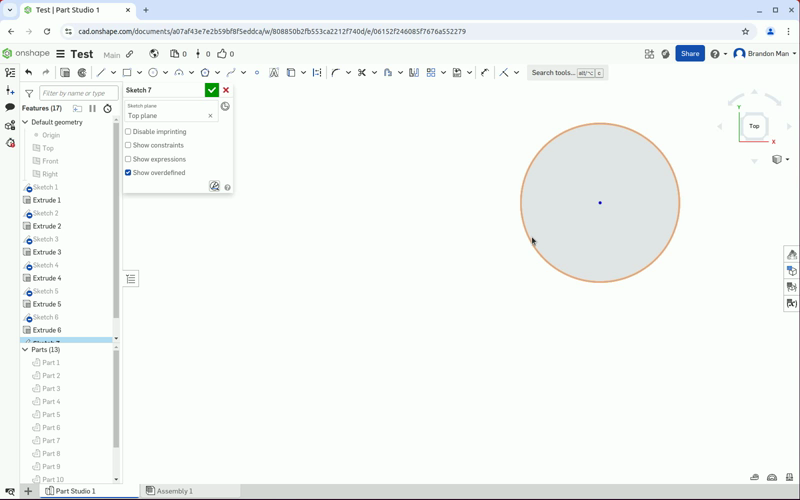
scroll(-6)
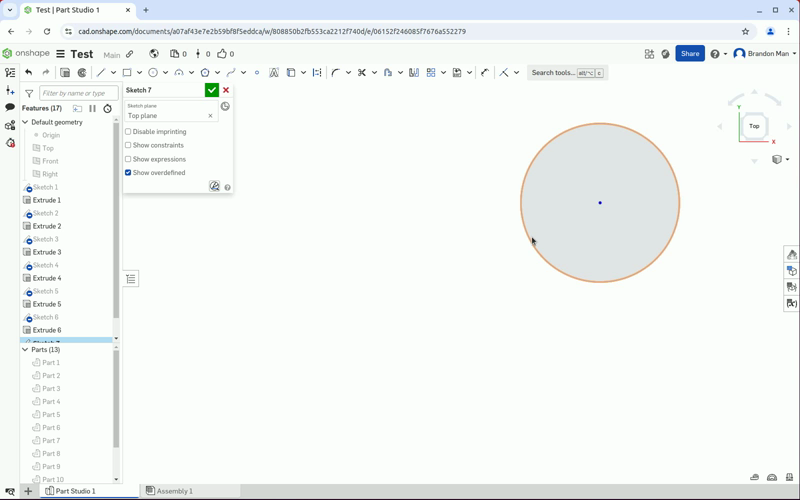
scroll(-6)
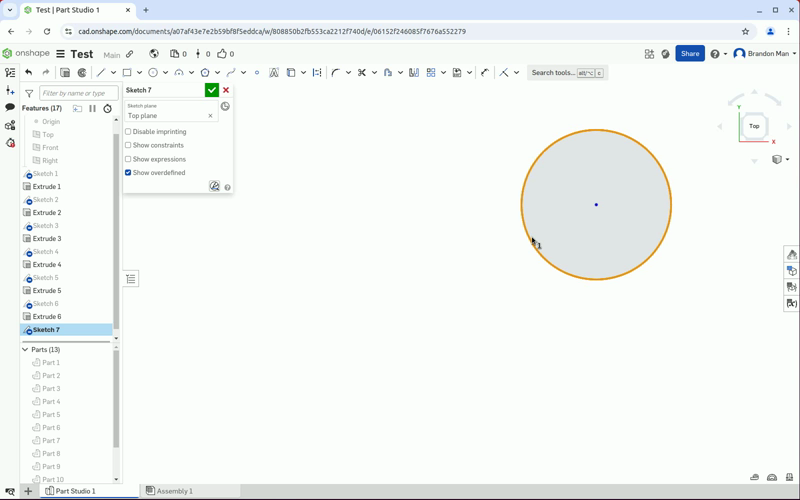
scroll(-6)
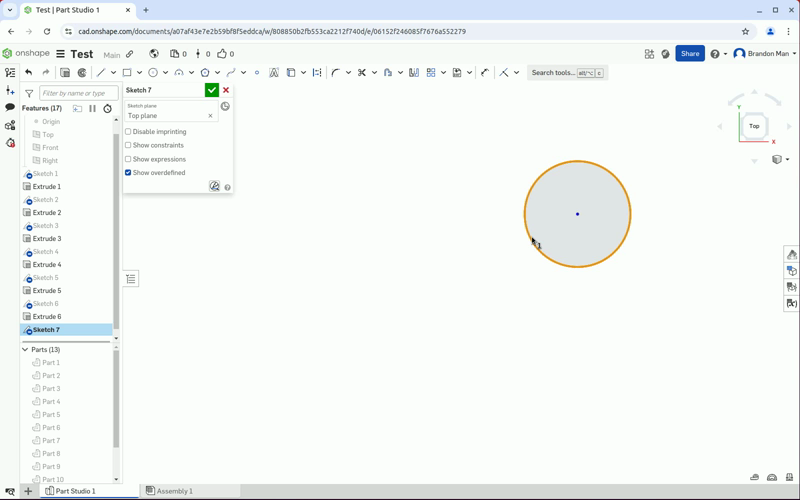
scroll(-6)
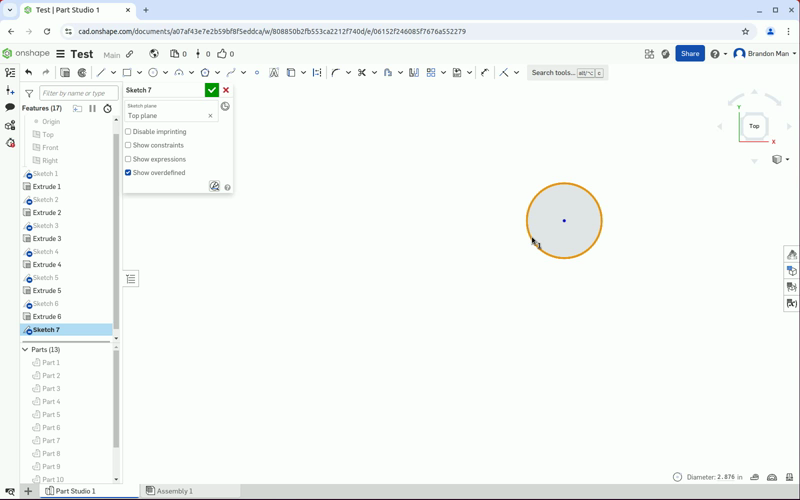
scroll(-6)
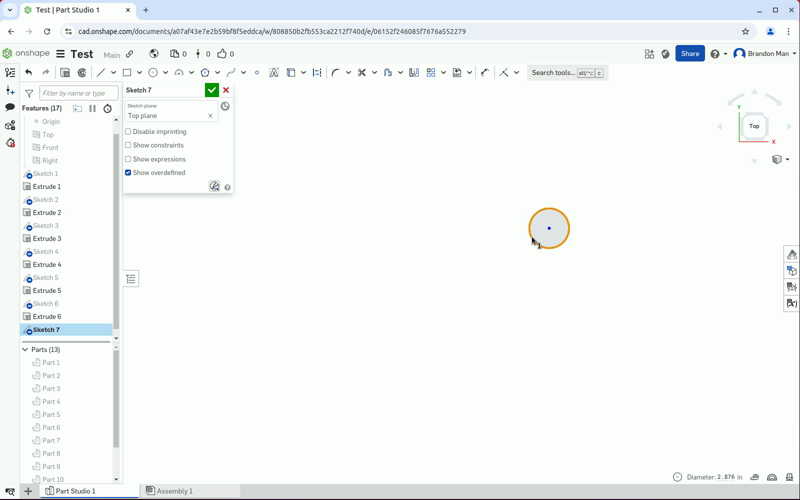
scroll(-6)
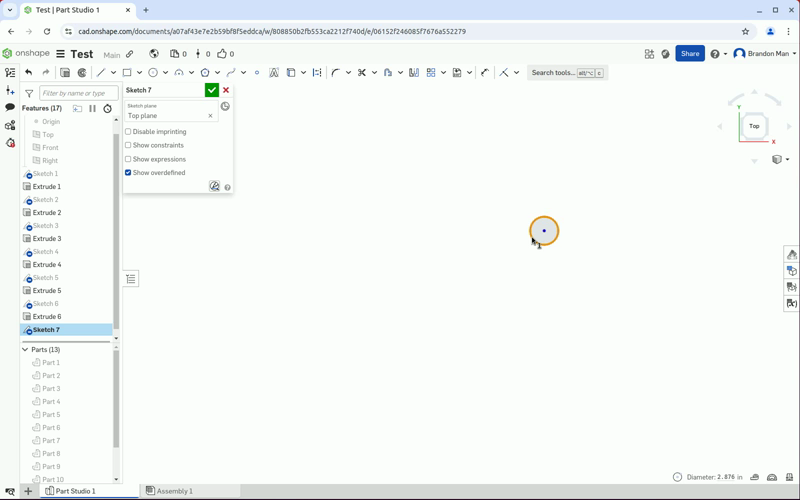
scroll(-6)
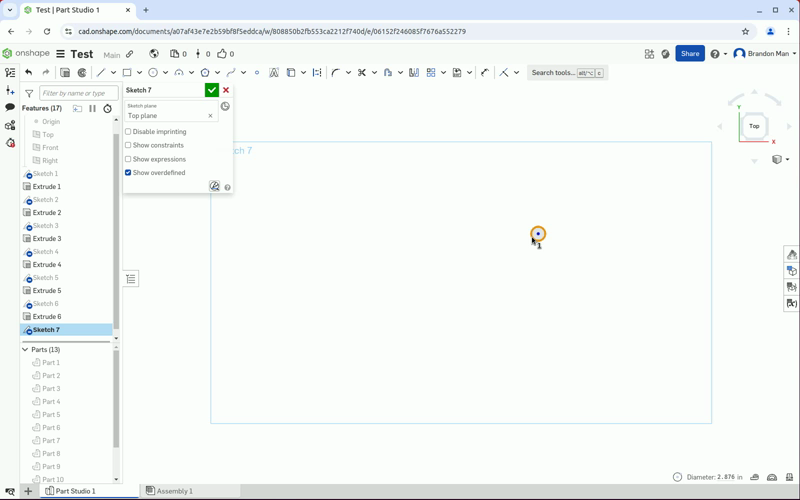
mouse_move(69, 352)
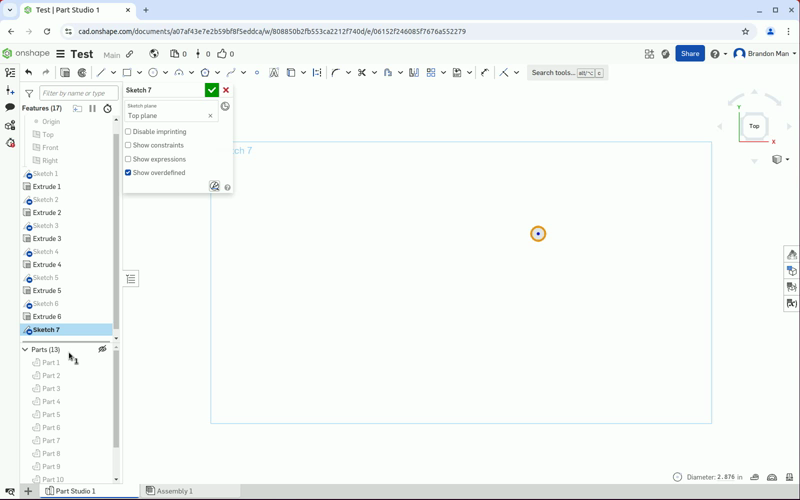
key(shift+y)
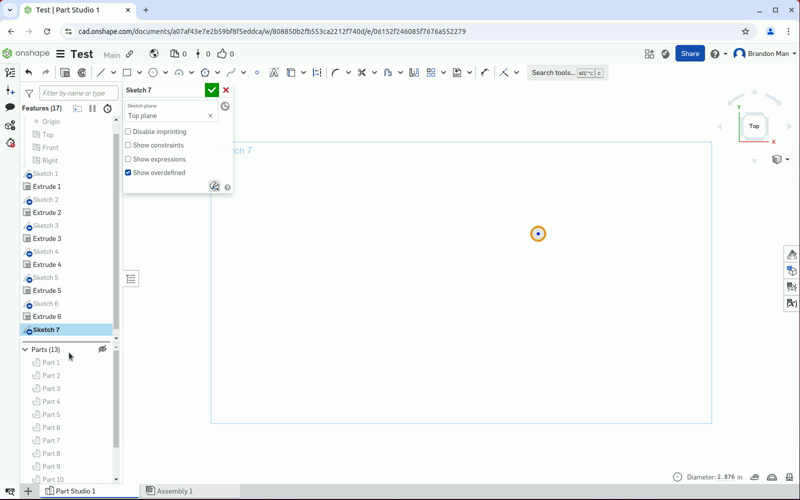
key(shift+e)
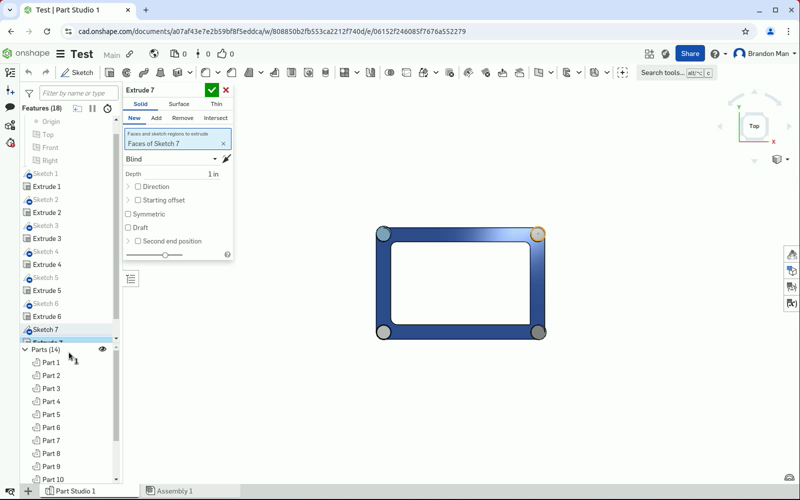
mouse_move(143, 106)
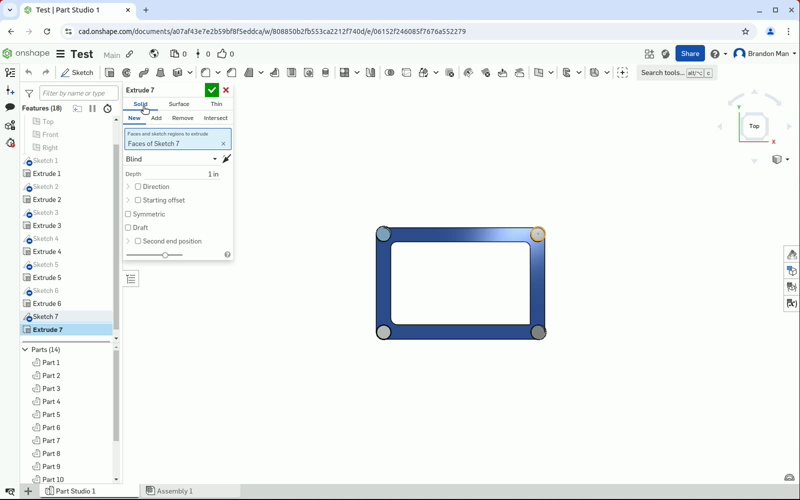
click(143, 106)
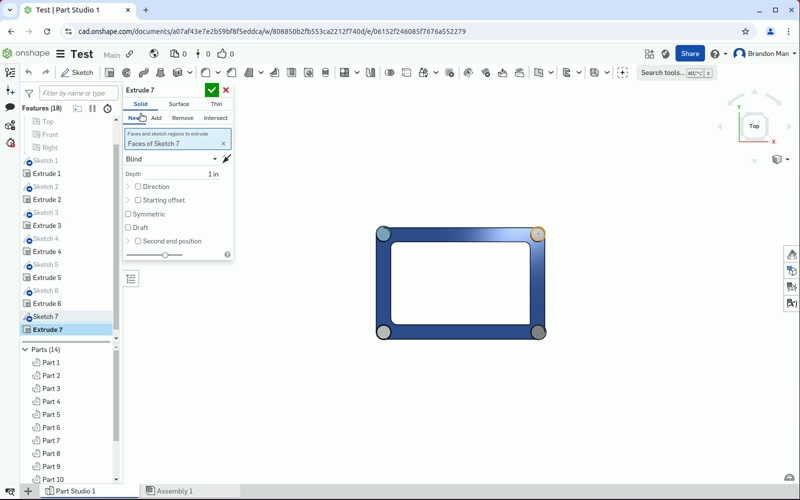
mouse_move(137, 120)
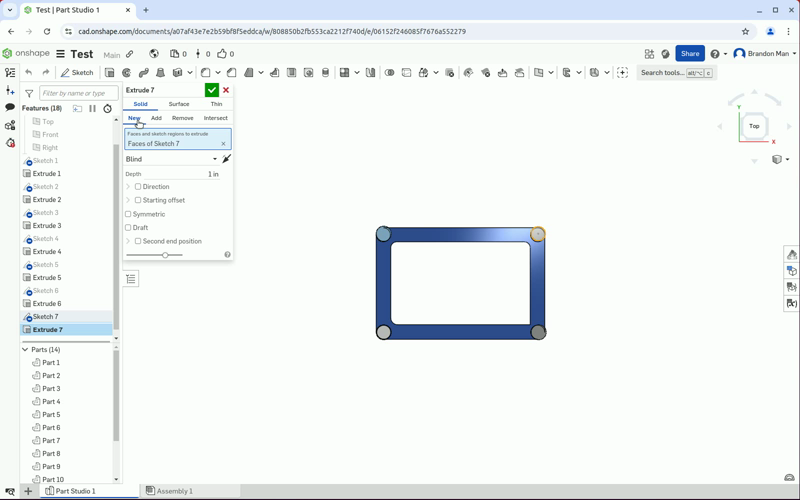
click(137, 120)
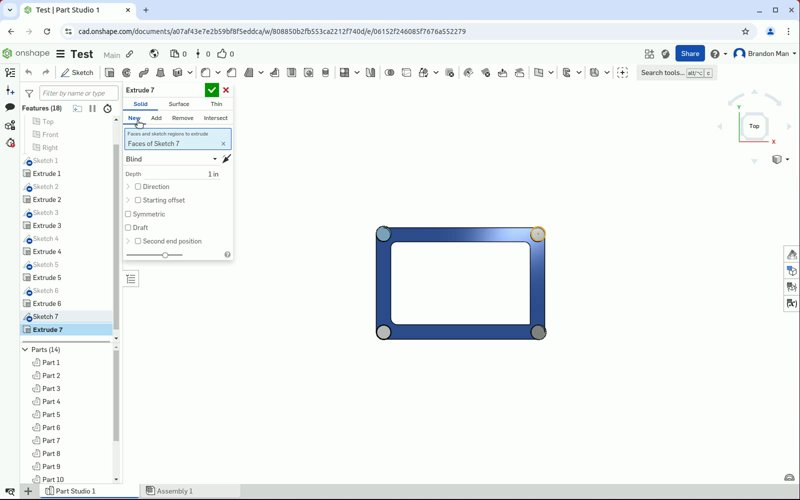
key(tab, 4)
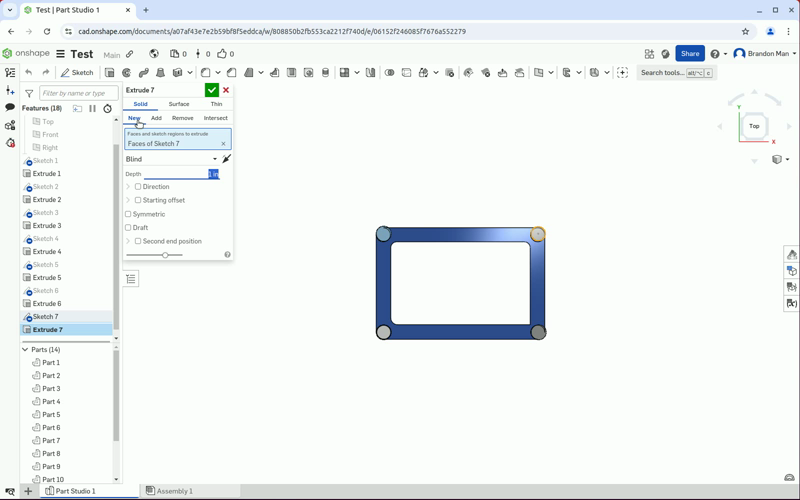
text(-23.108)
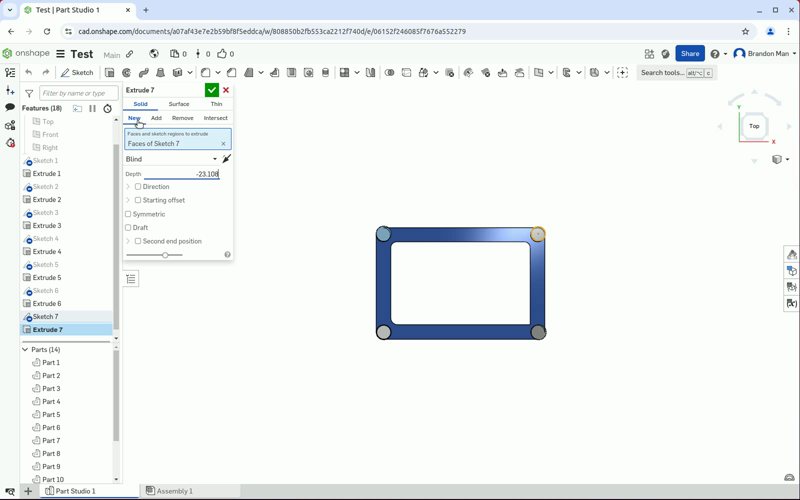
key(enter)
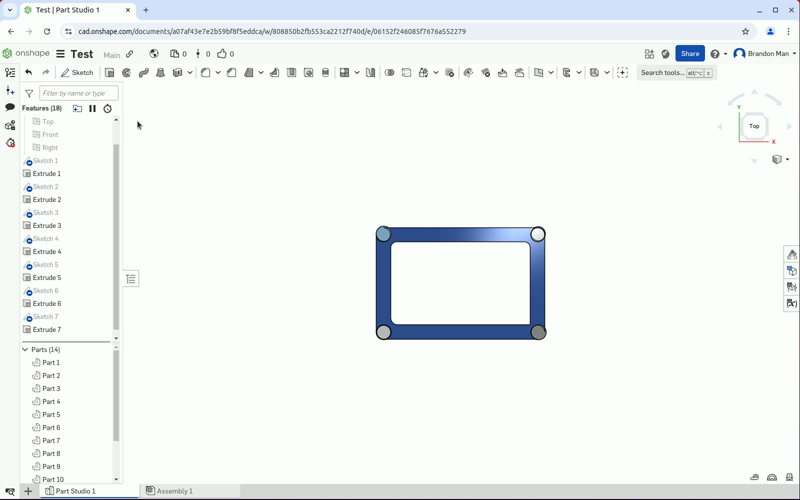
key(shift+h)
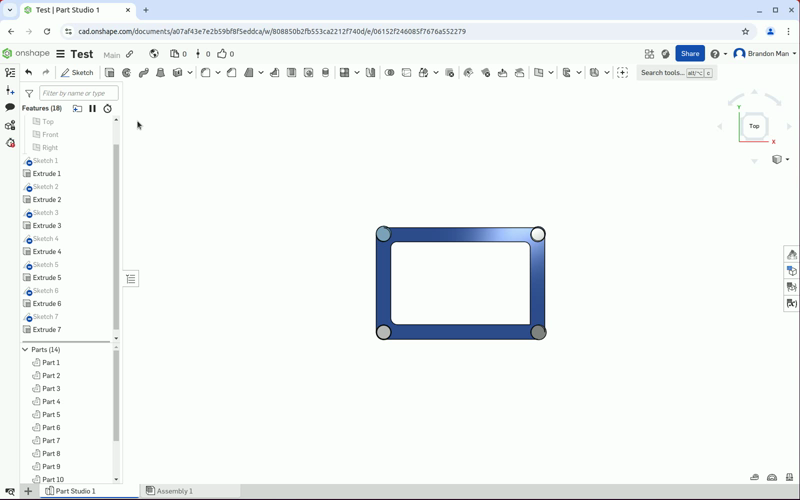
key(shift+h)
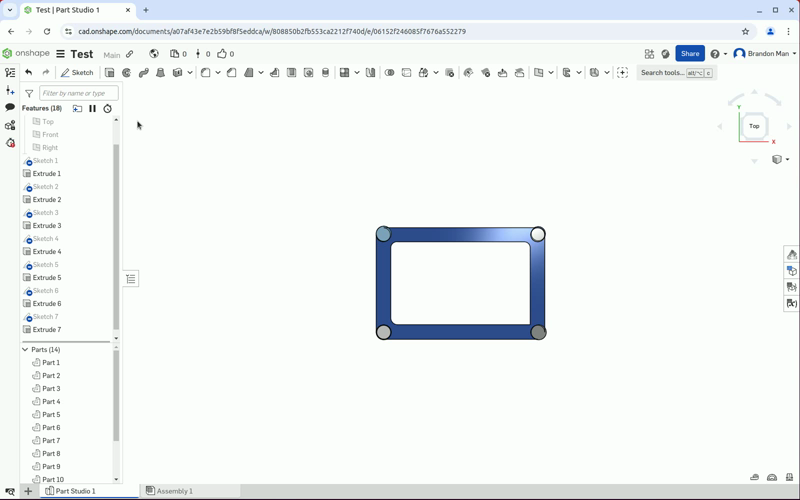
mouse_move(69, 163)
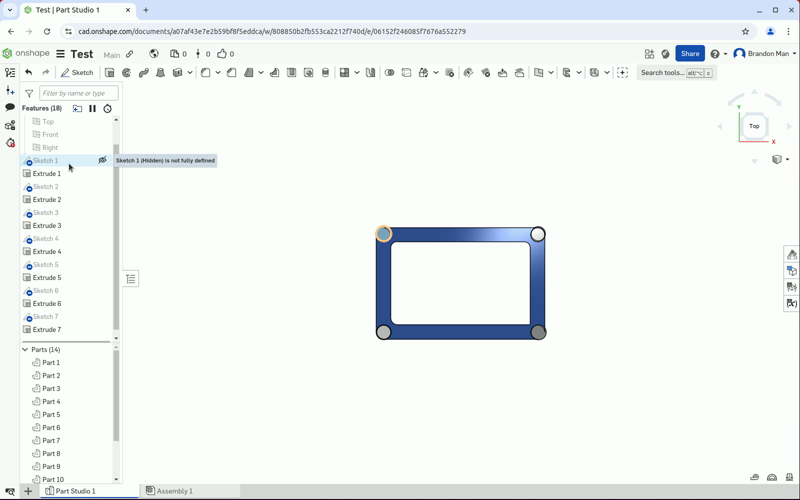
click(69, 163)
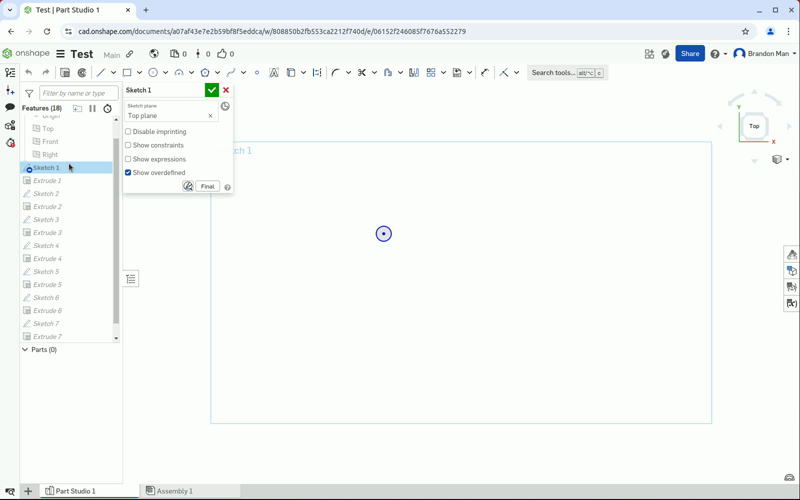
mouse_move(229, 92)
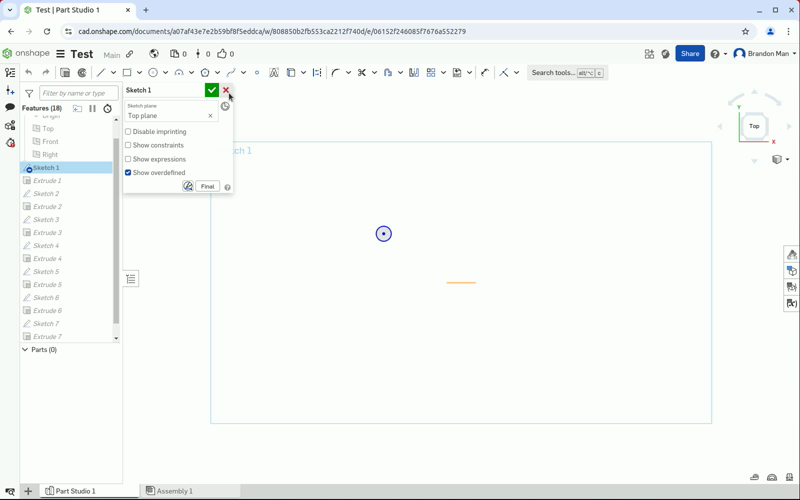
click(229, 92)
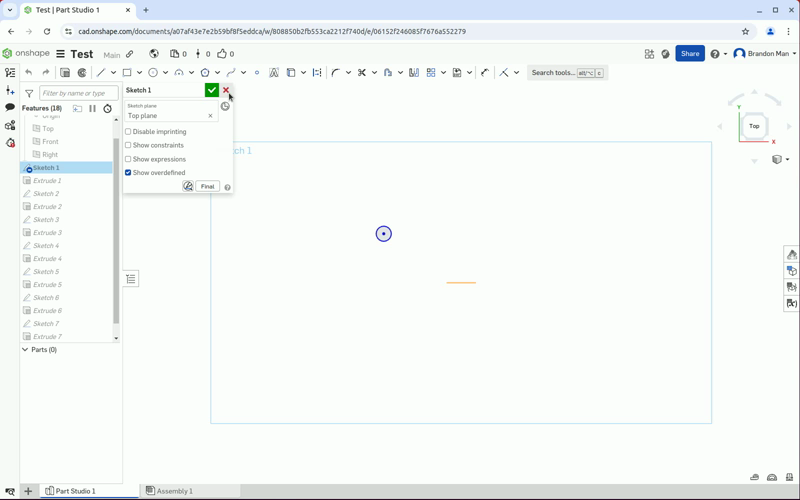
key(shift+s)
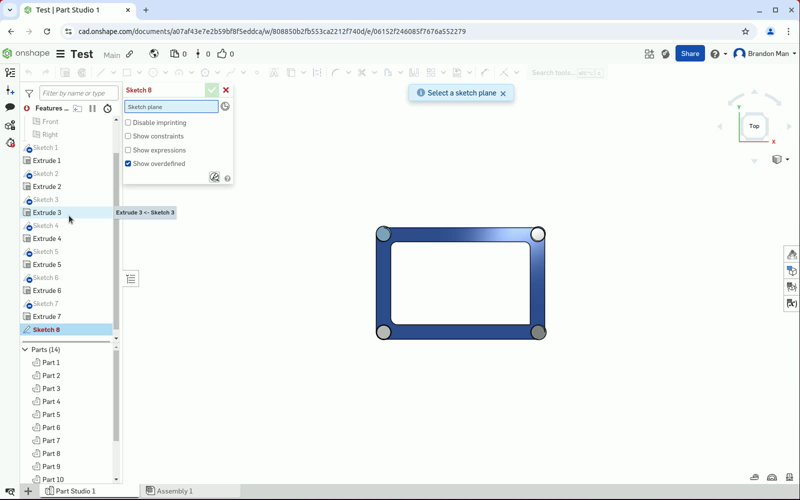
scroll(3)
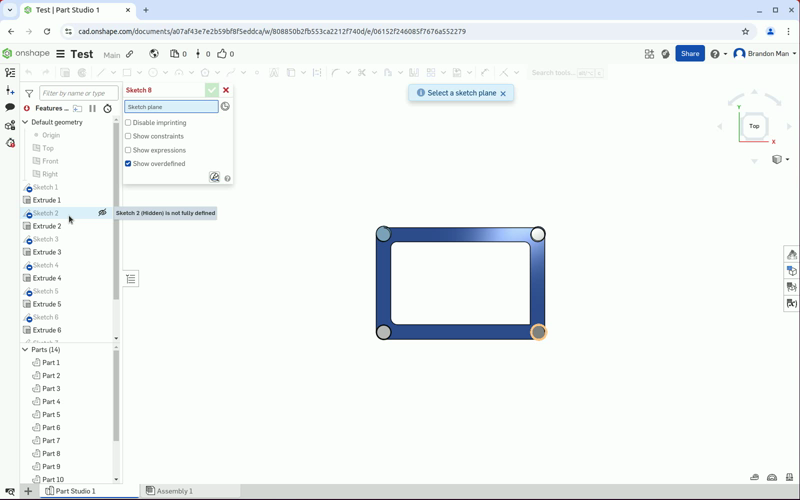
mouse_move(69, 150)
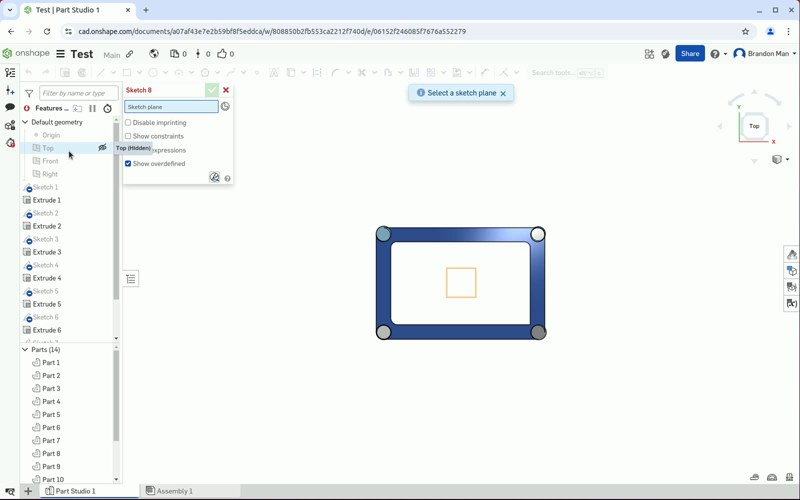
click(69, 150)
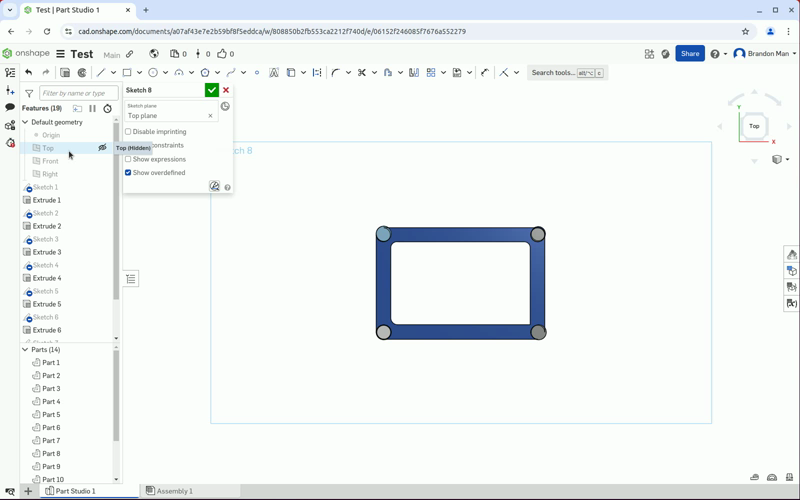
mouse_move(69, 352)
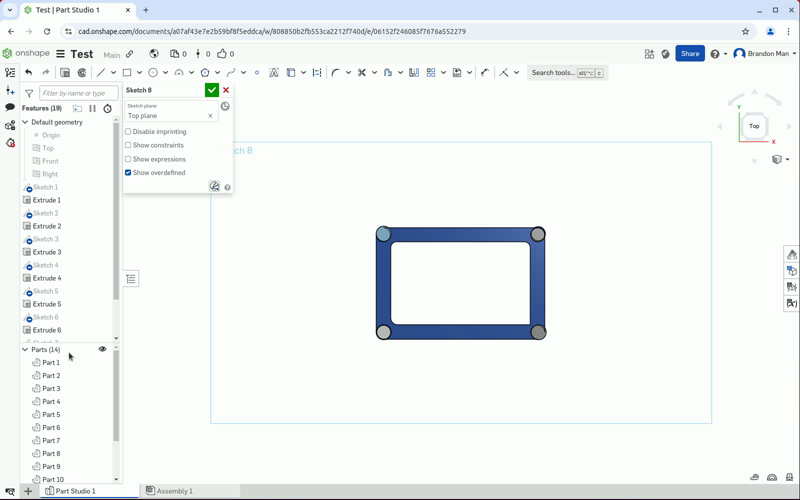
key(y)
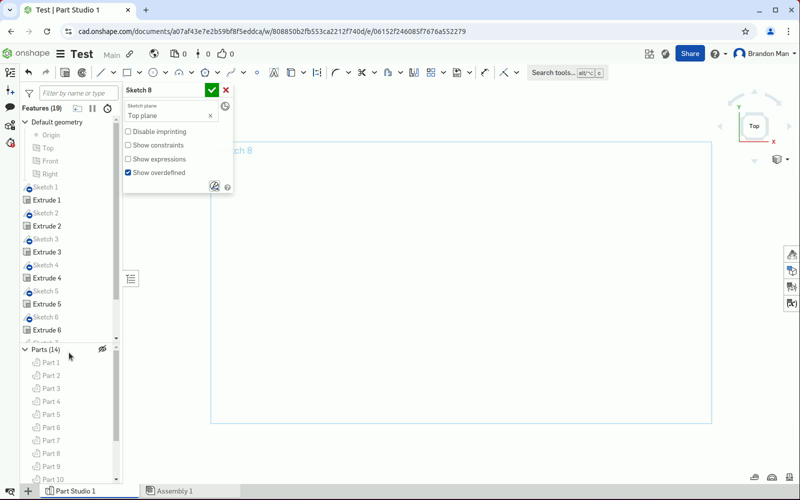
key(c)
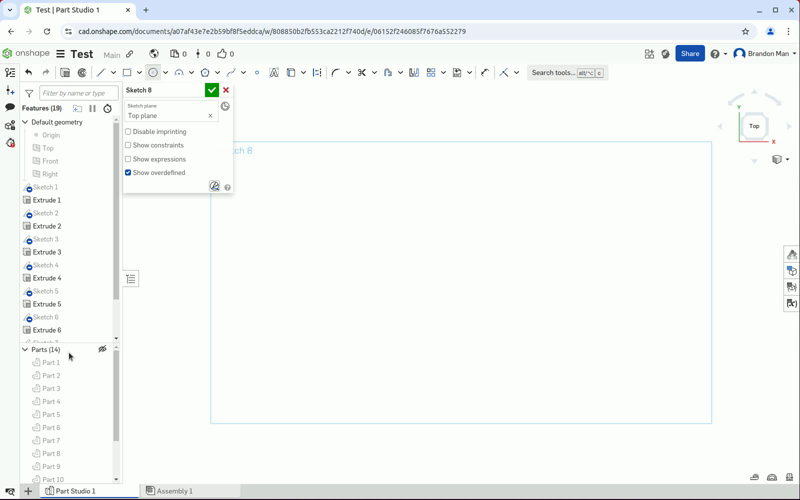
key_down(shift)
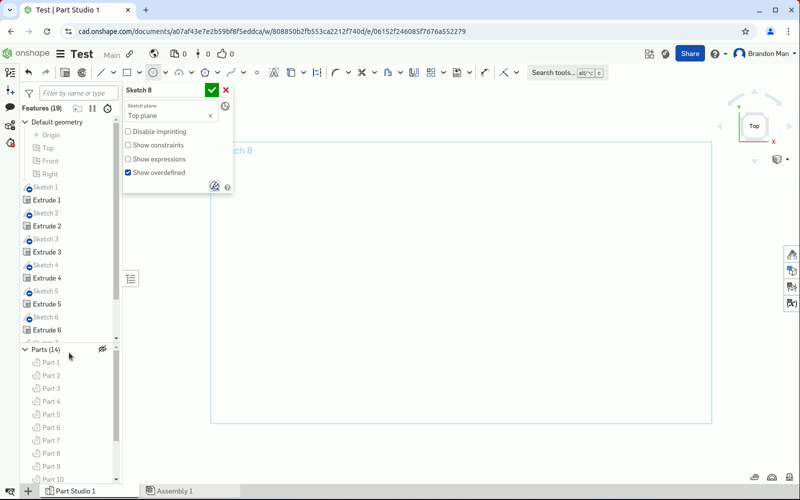
mouse_move(538, 332)
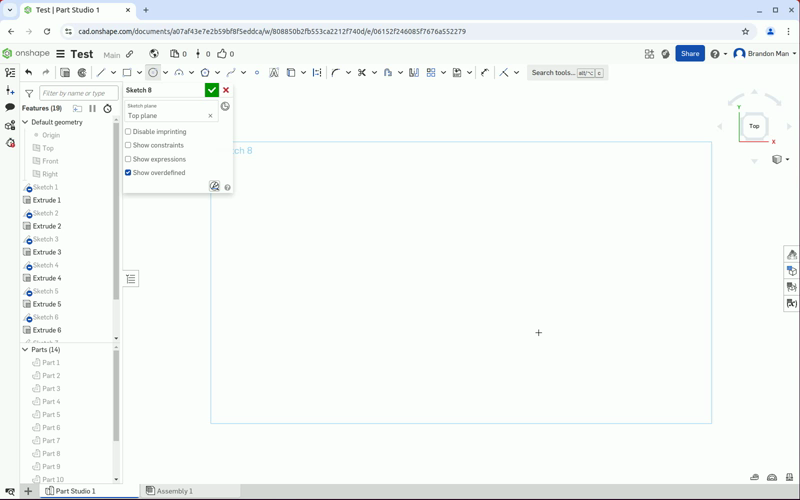
click(538, 332)
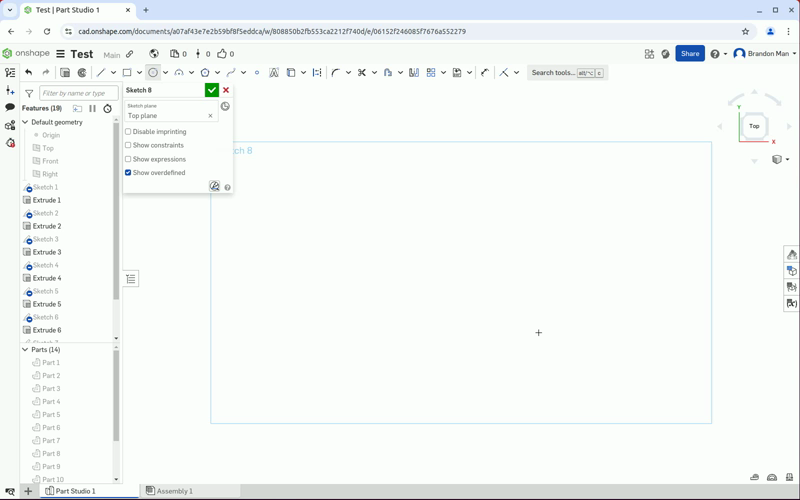
key_up(shift)
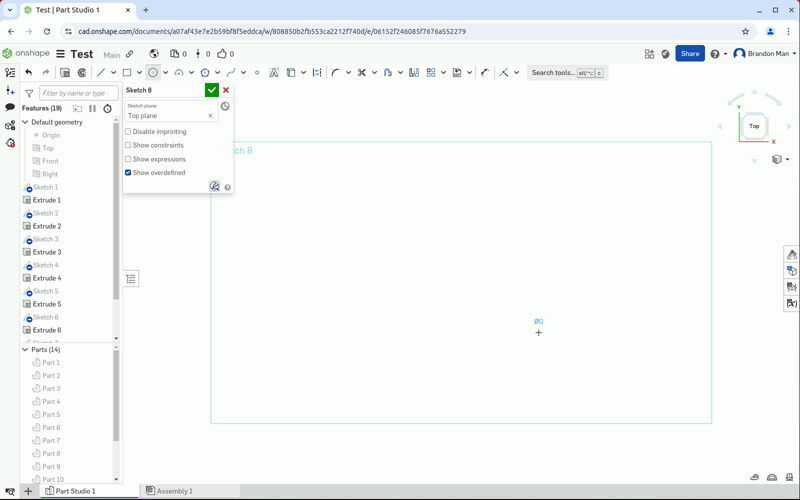
mouse_move(546, 332)
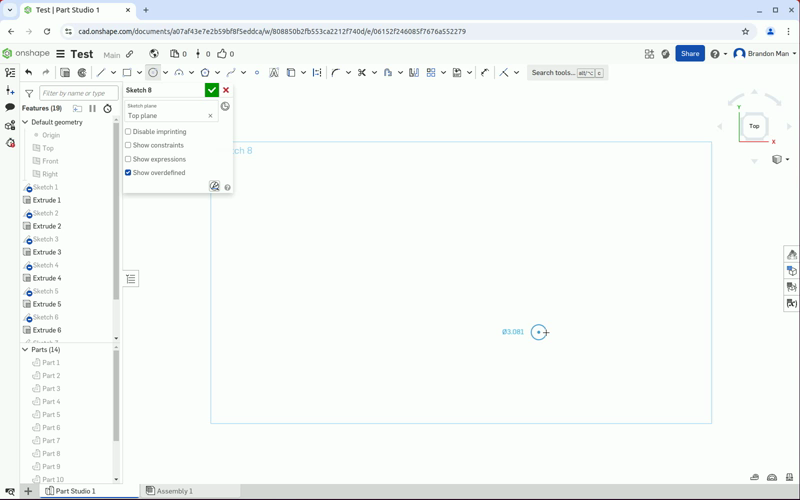
click(546, 332)
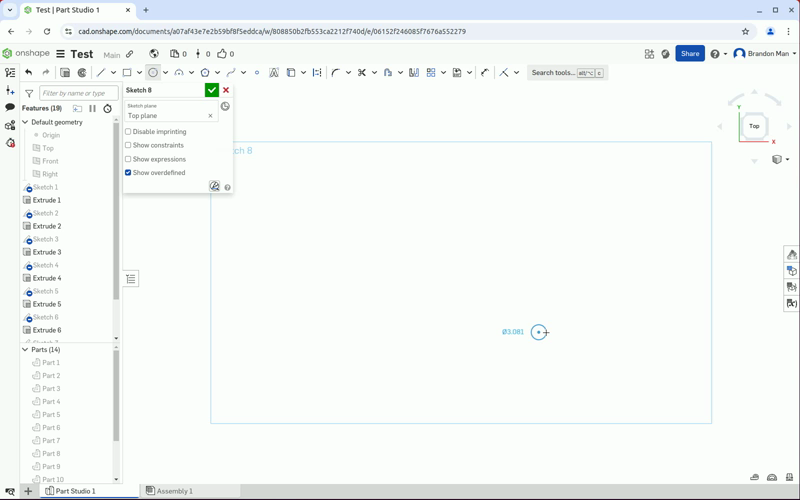
key(esc)
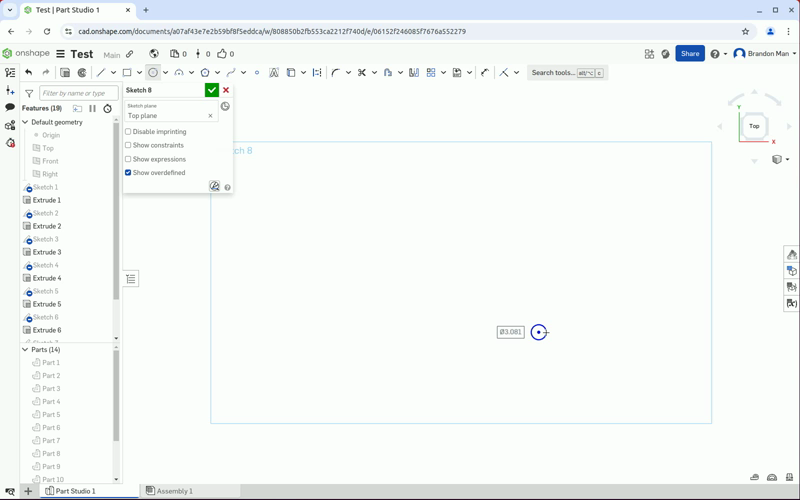
mouse_move(540, 331)
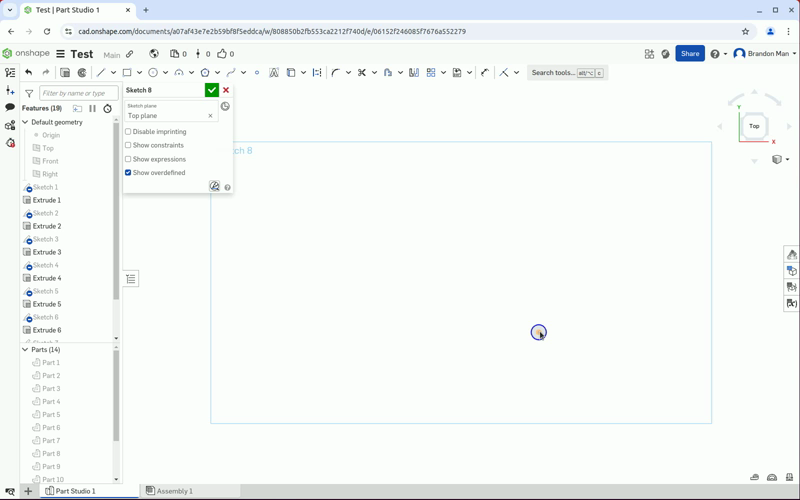
scroll(6)
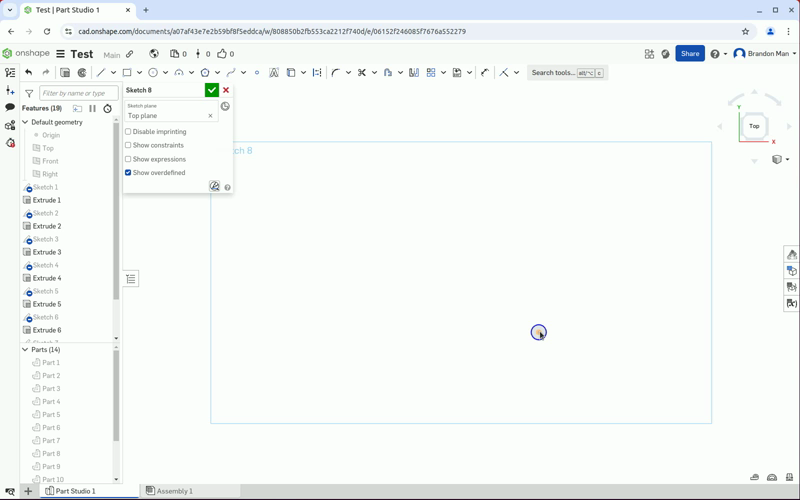
scroll(6)
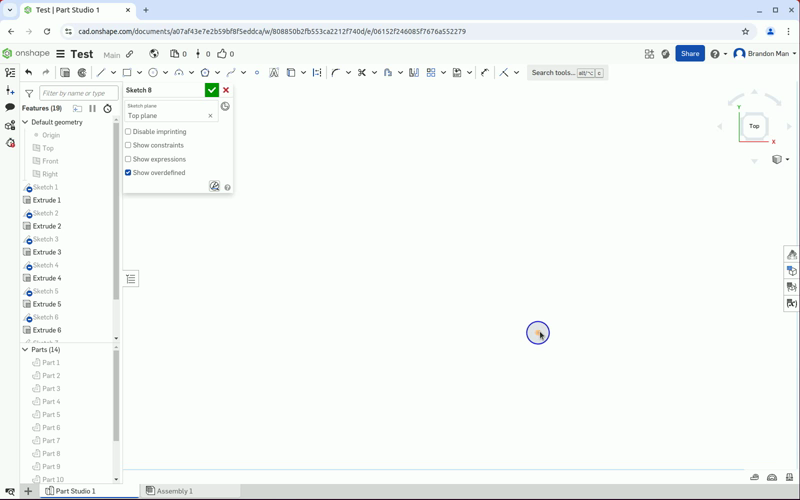
scroll(6)
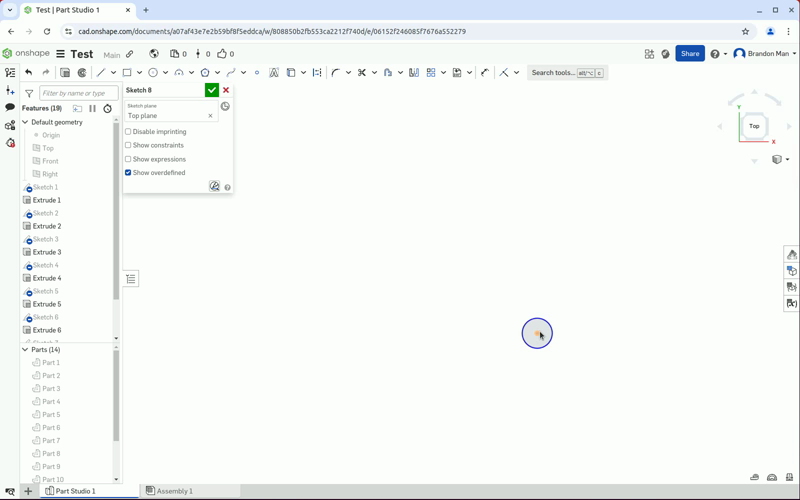
scroll(6)
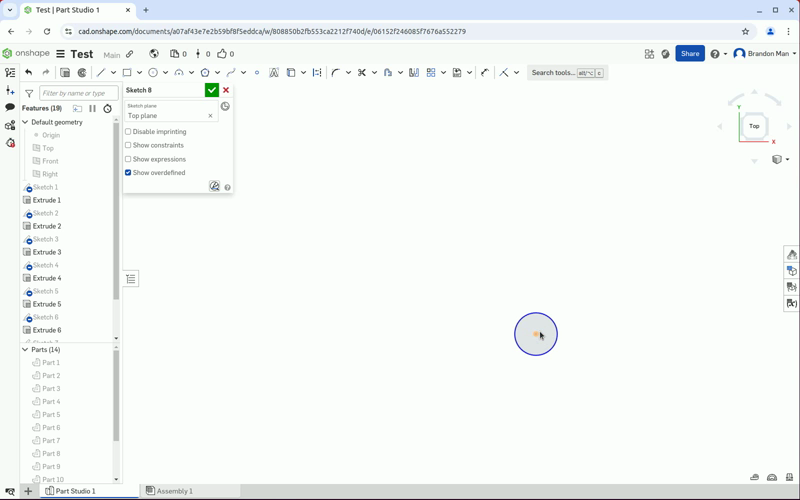
scroll(6)
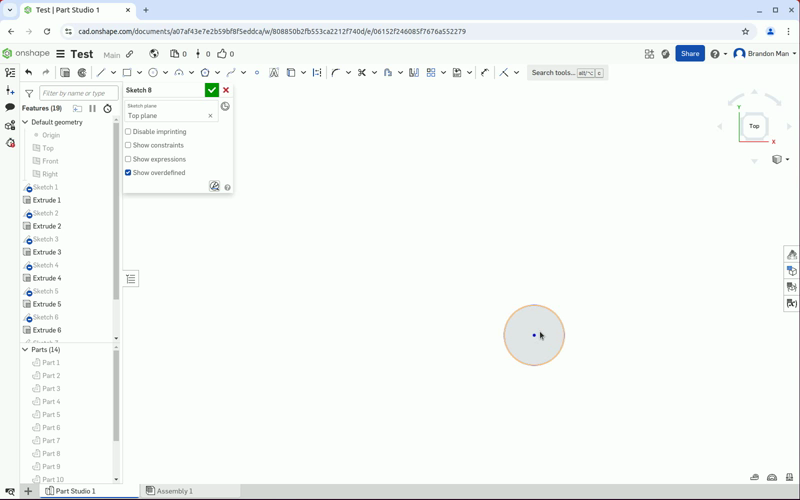
scroll(6)
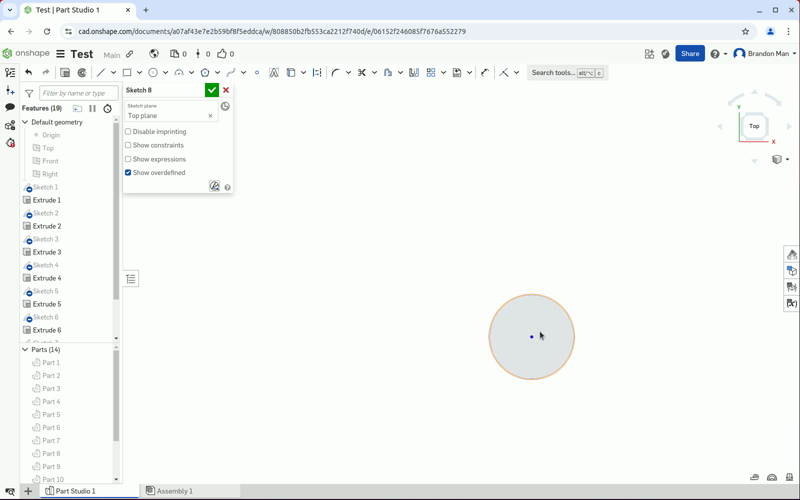
scroll(6)
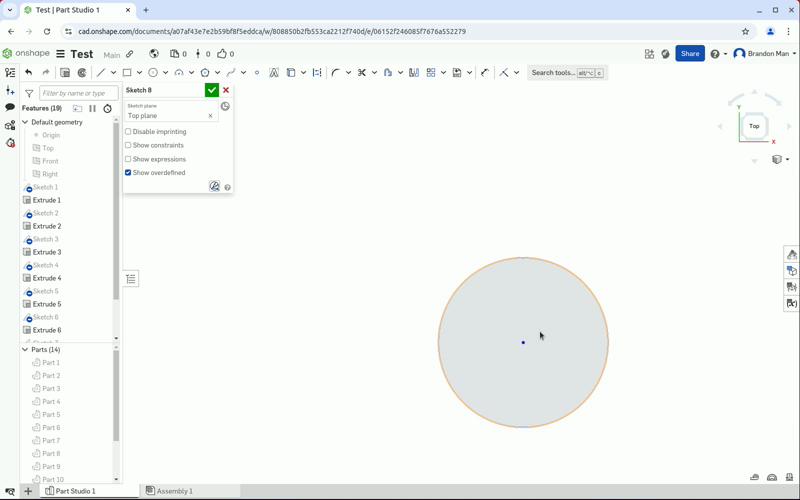
click(540, 331)
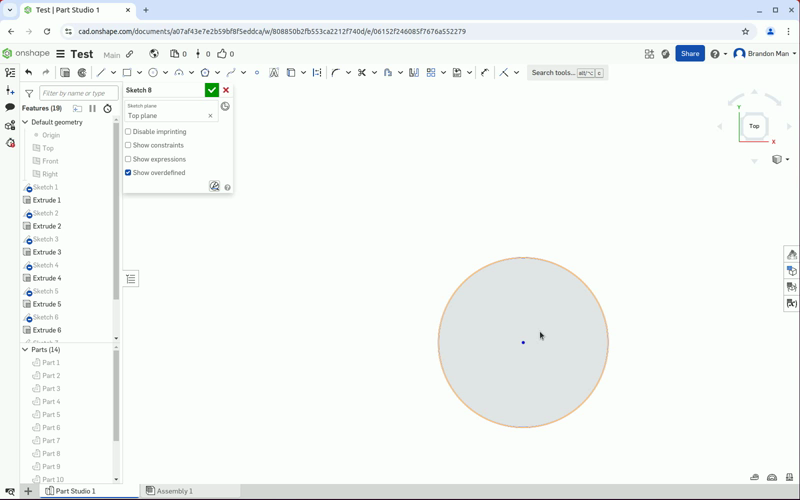
scroll(-6)
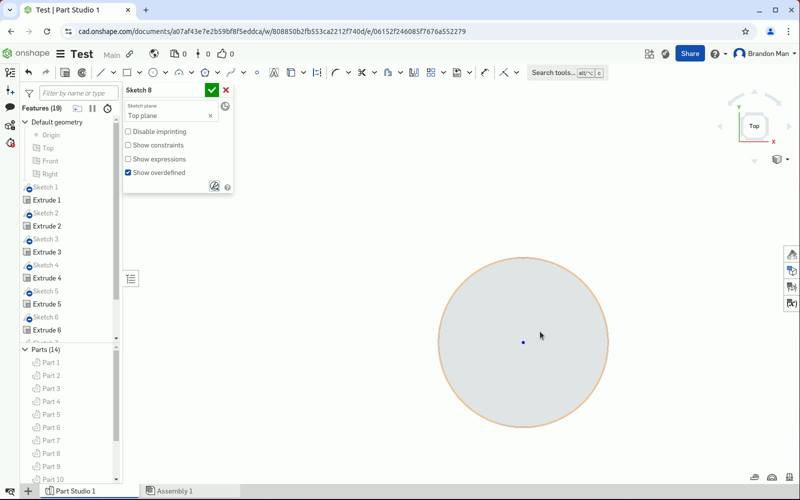
scroll(-6)
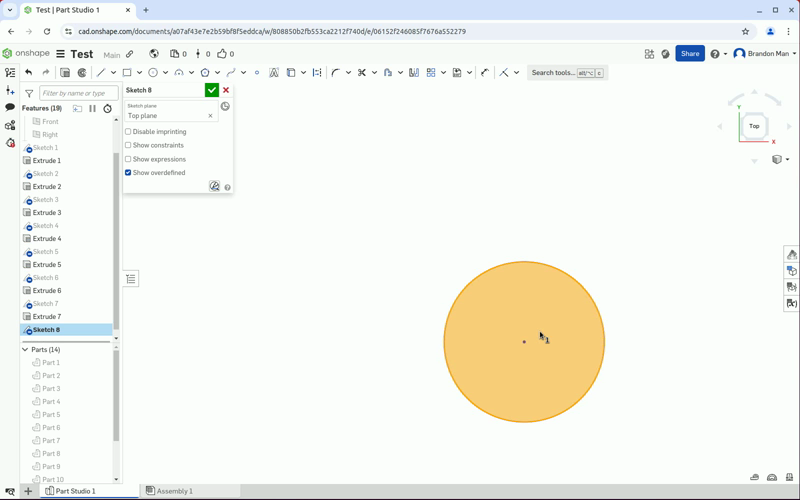
scroll(-6)
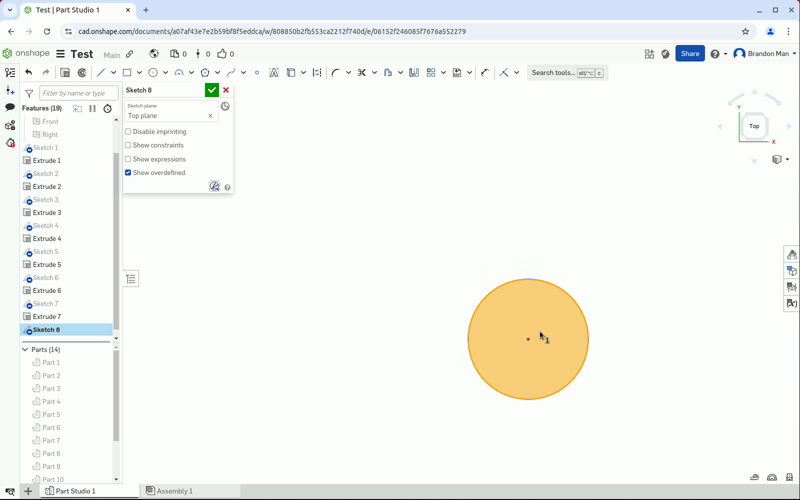
scroll(-6)
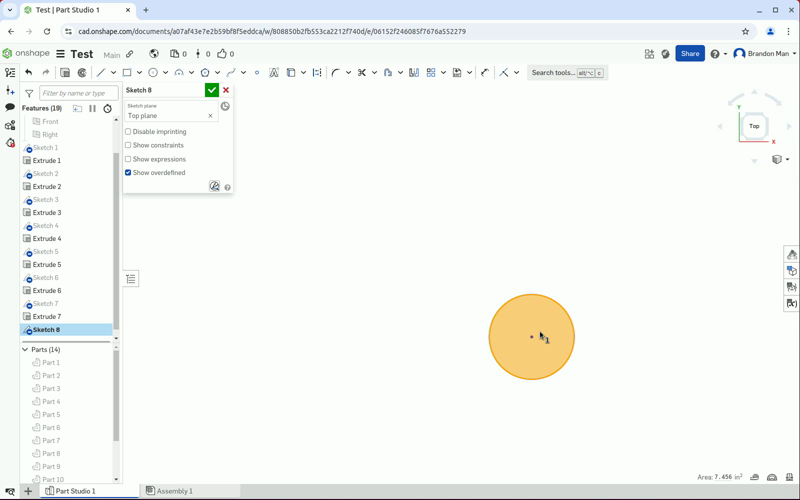
scroll(-6)
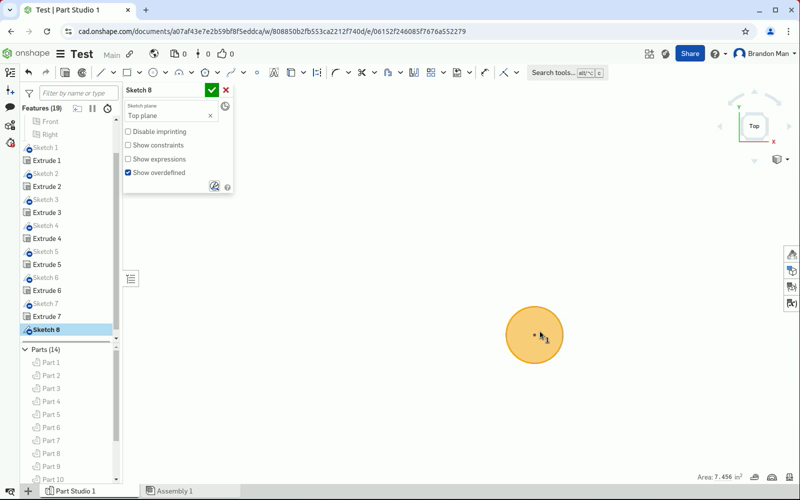
scroll(-6)
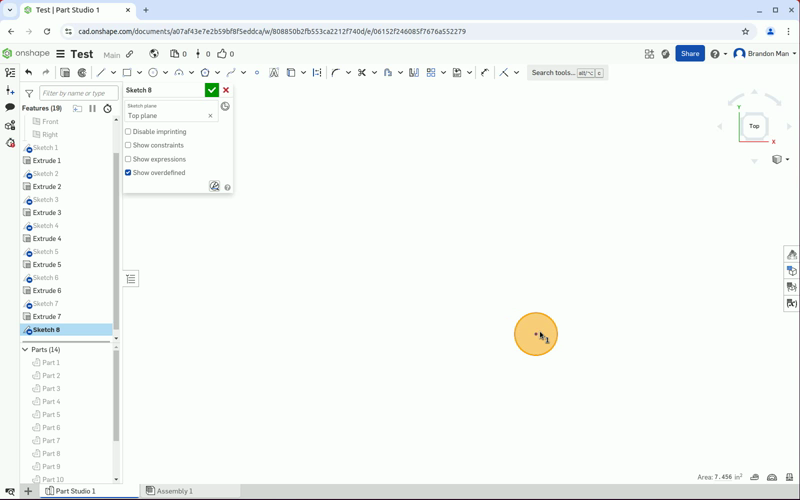
scroll(-6)
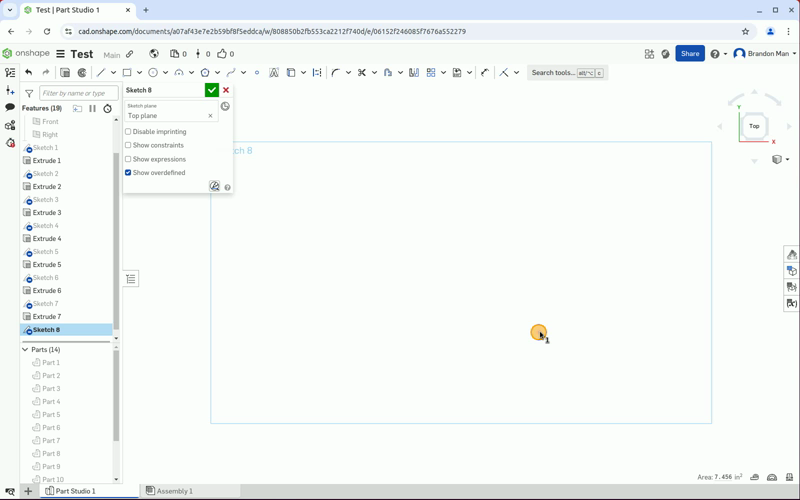
mouse_move(69, 352)
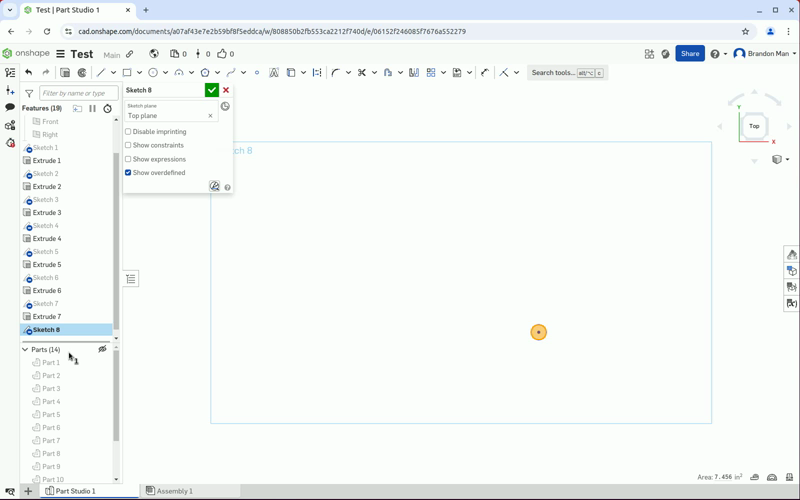
key(shift+y)
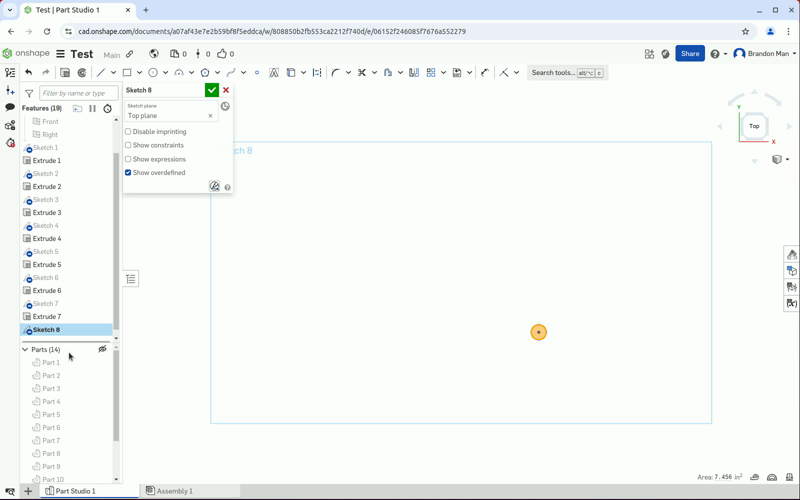
key(shift+e)
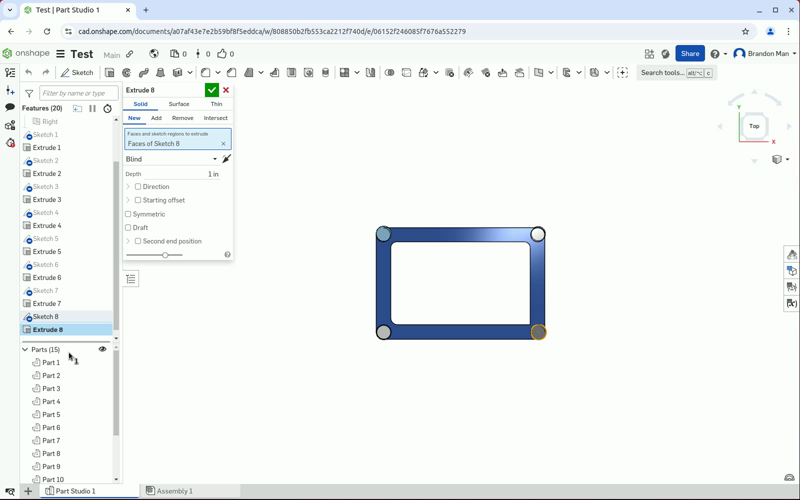
mouse_move(143, 106)
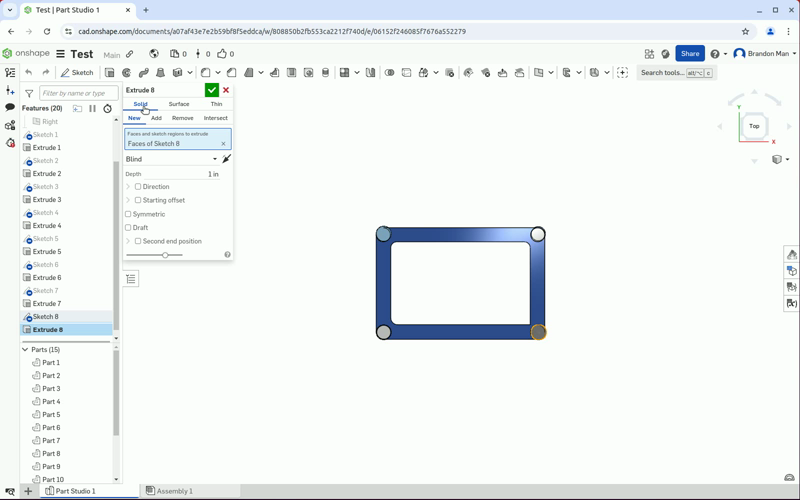
click(143, 106)
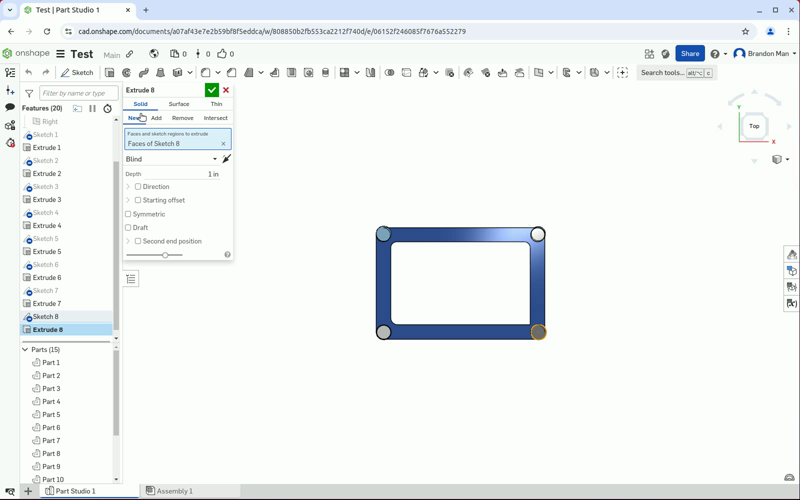
mouse_move(137, 120)
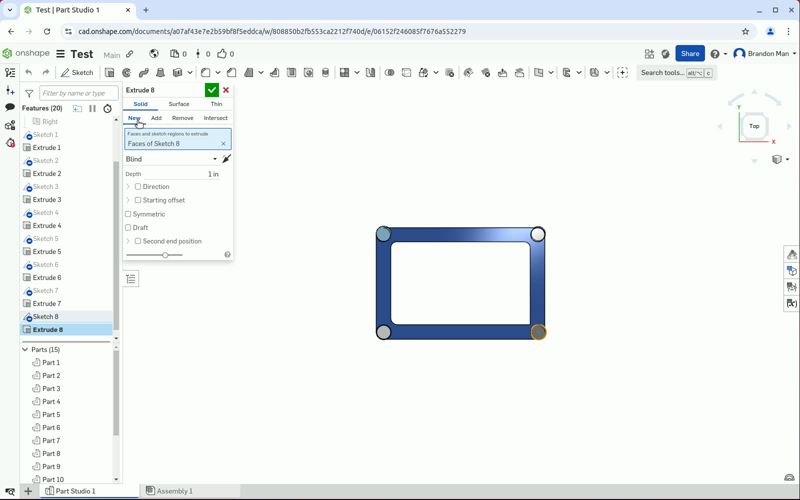
click(137, 120)
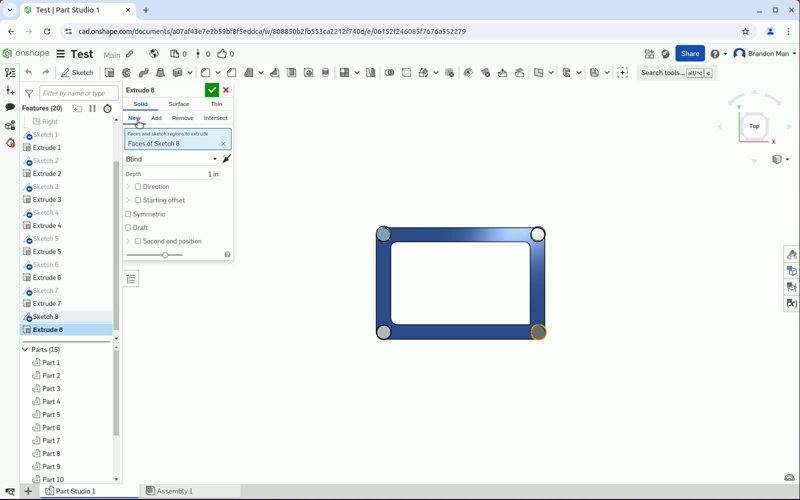
key(tab, 4)
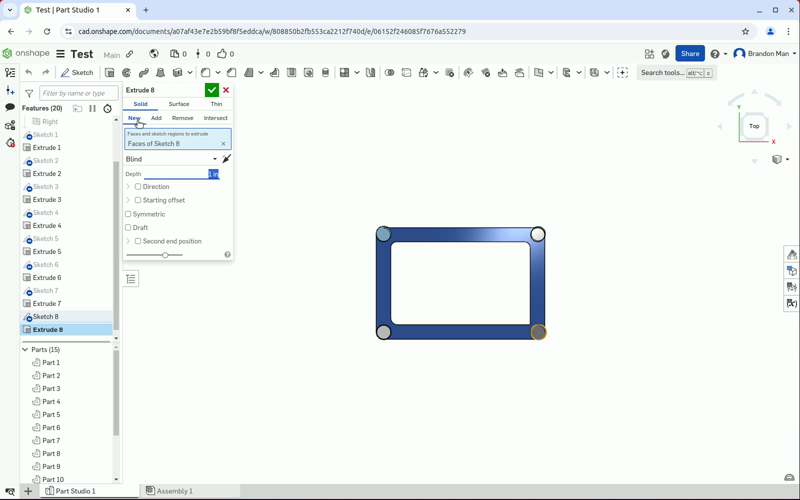
text(-23.108)
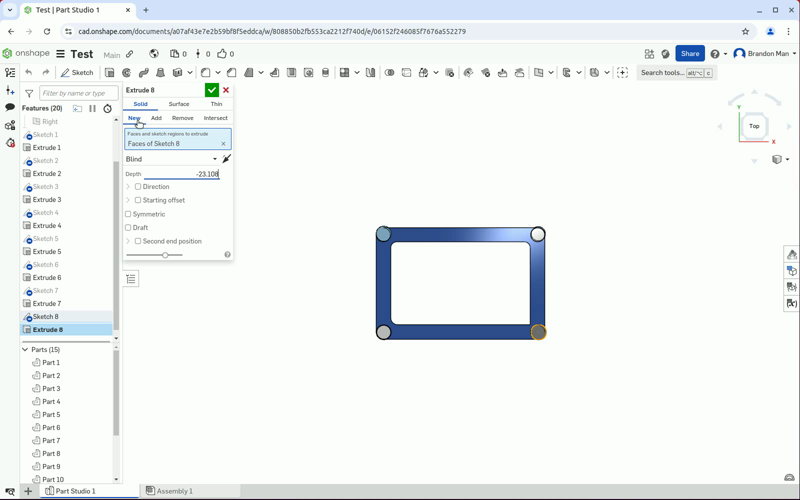
key(enter)
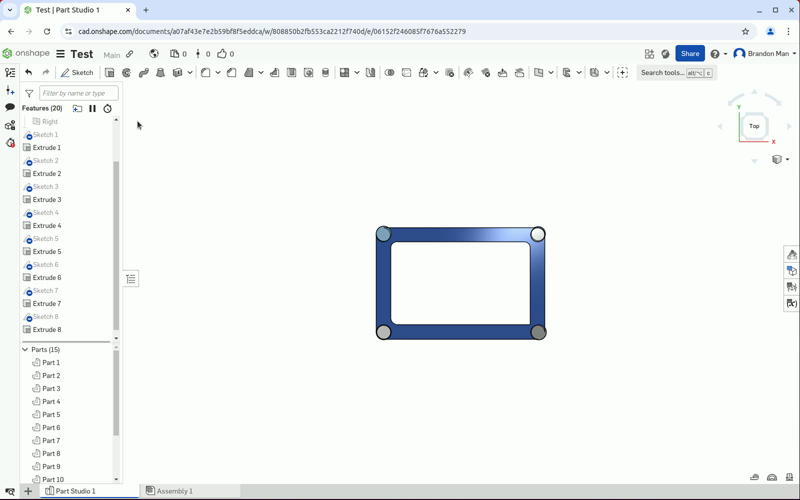
key(shift+h)
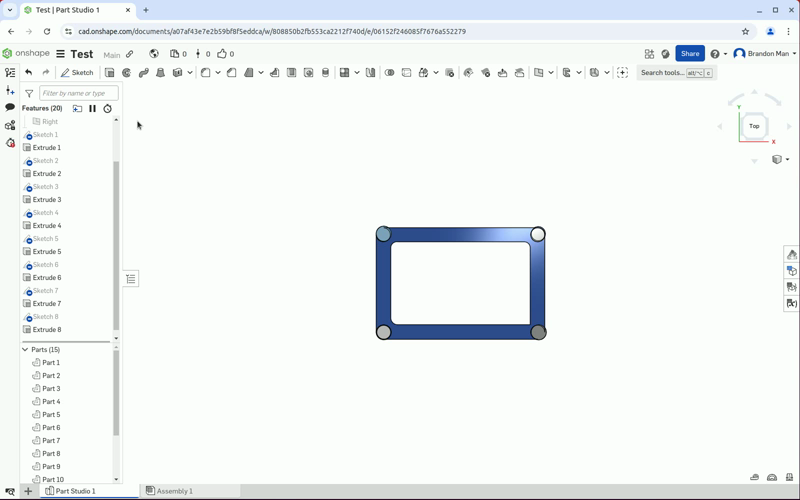
key(shift+h)
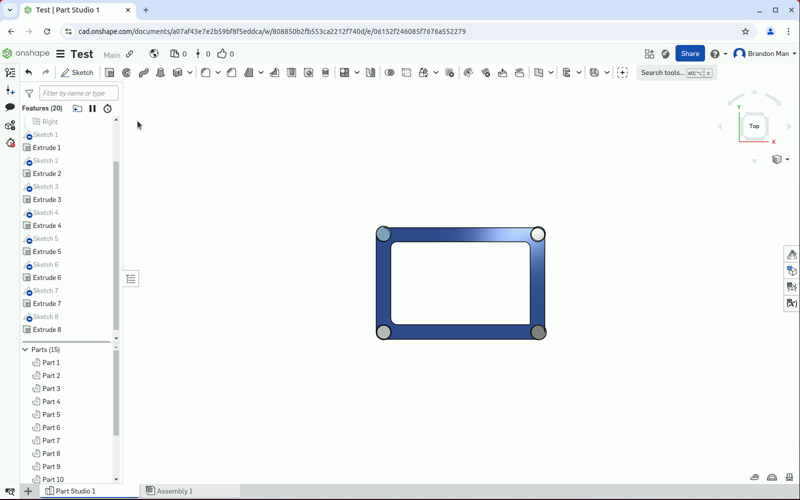
mouse_move(69, 137)
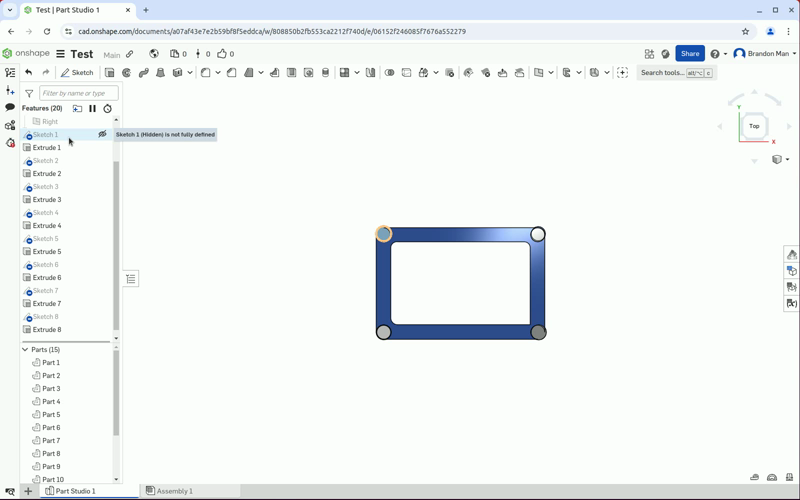
click(69, 137)
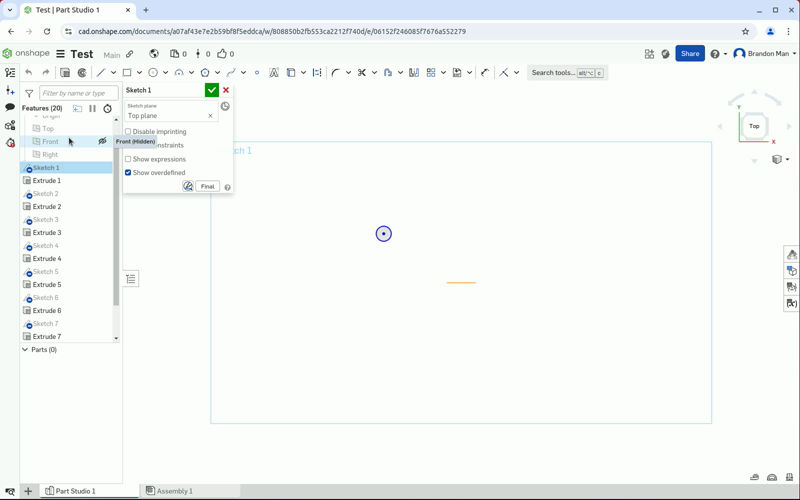
mouse_move(229, 92)
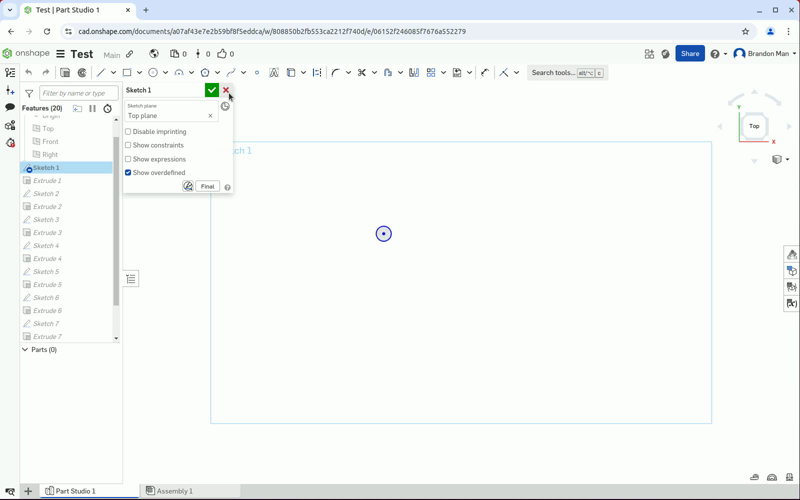
click(229, 92)
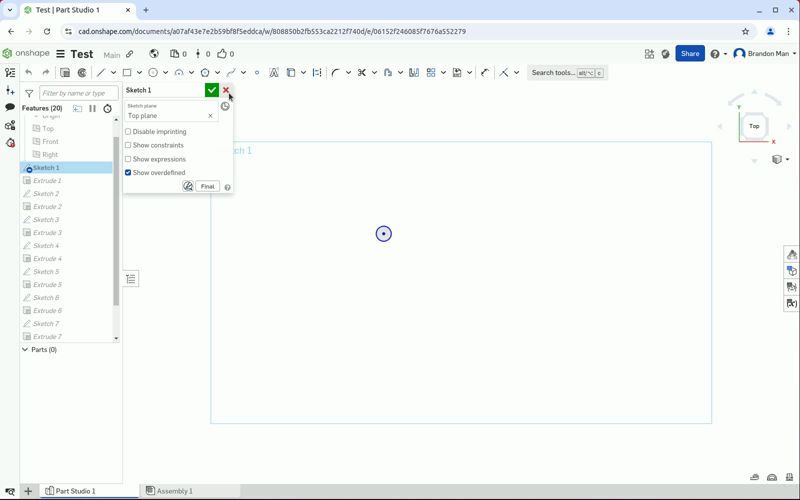
key(shift+s)
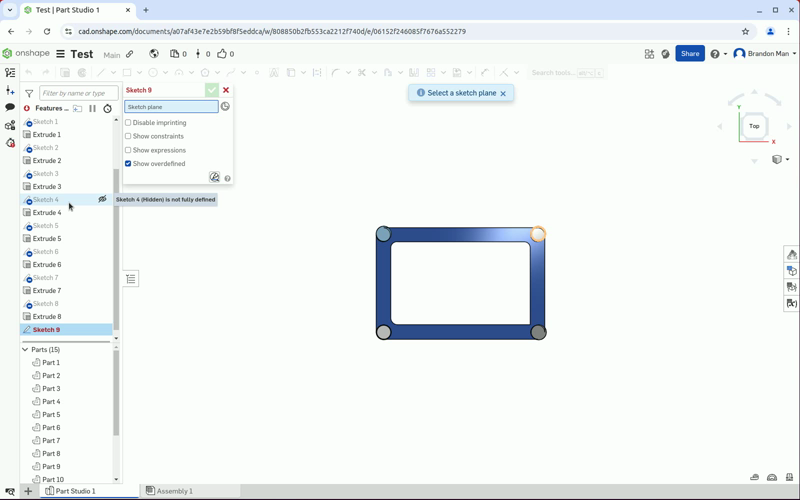
scroll(3)
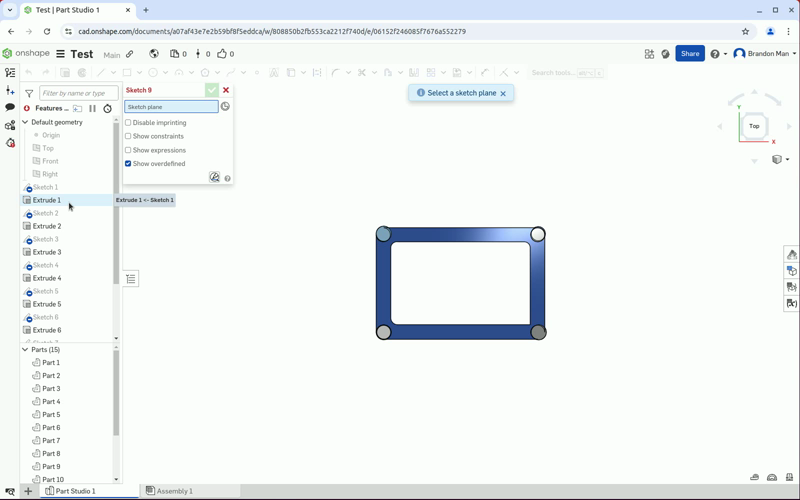
mouse_move(69, 150)
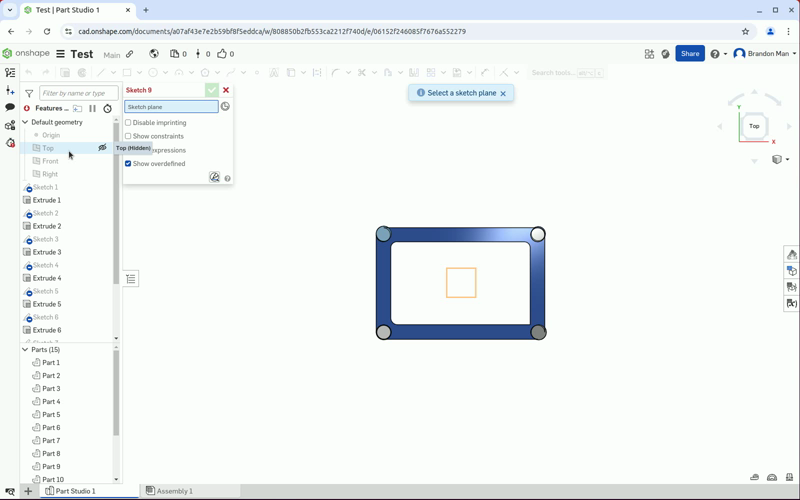
click(69, 150)
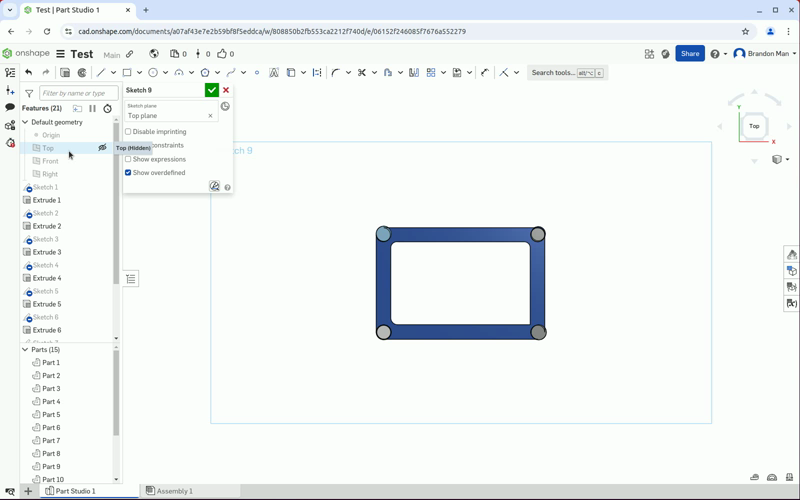
mouse_move(69, 352)
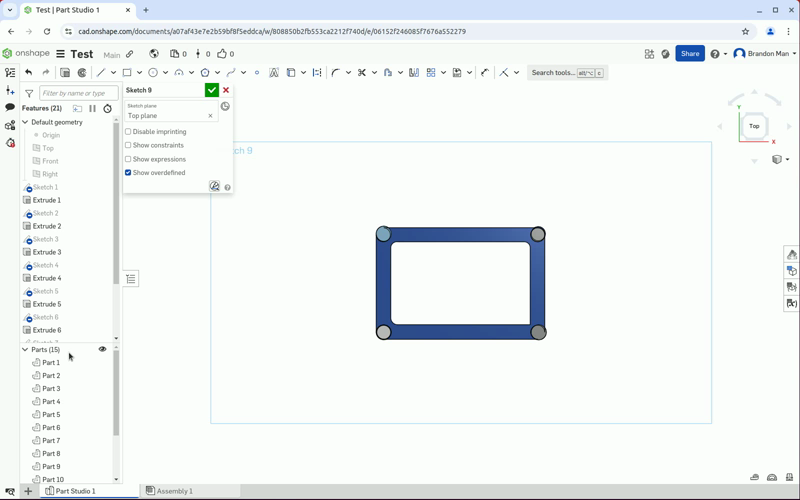
key(y)
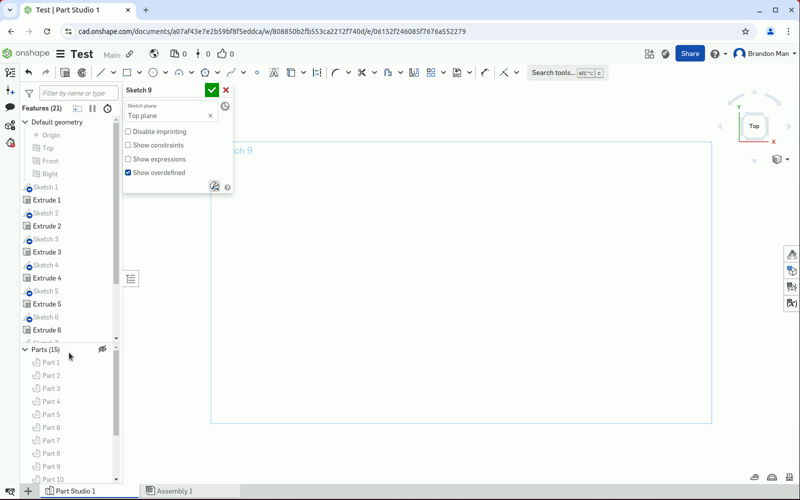
key(c)
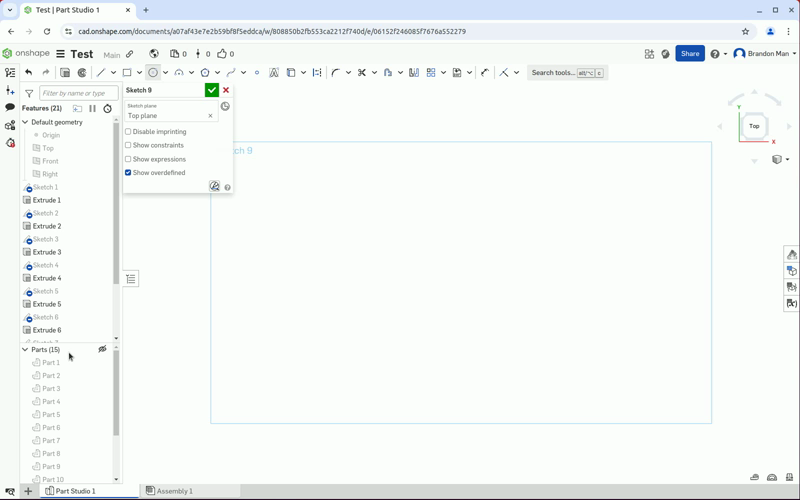
key_down(shift)
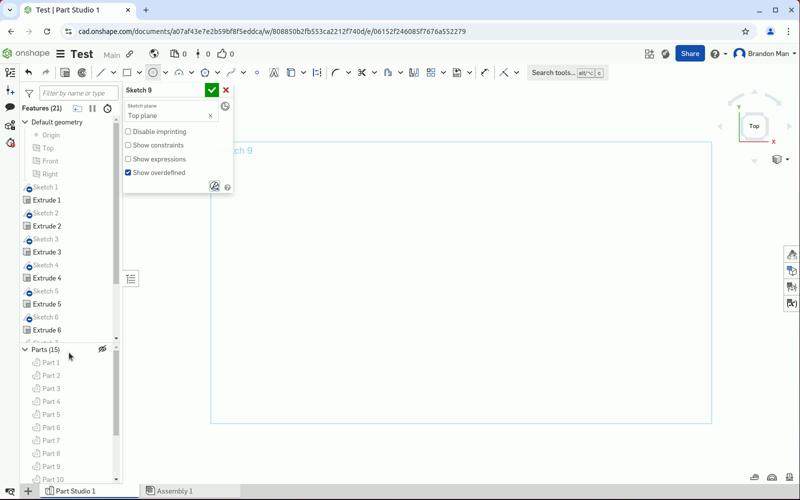
mouse_move(383, 332)
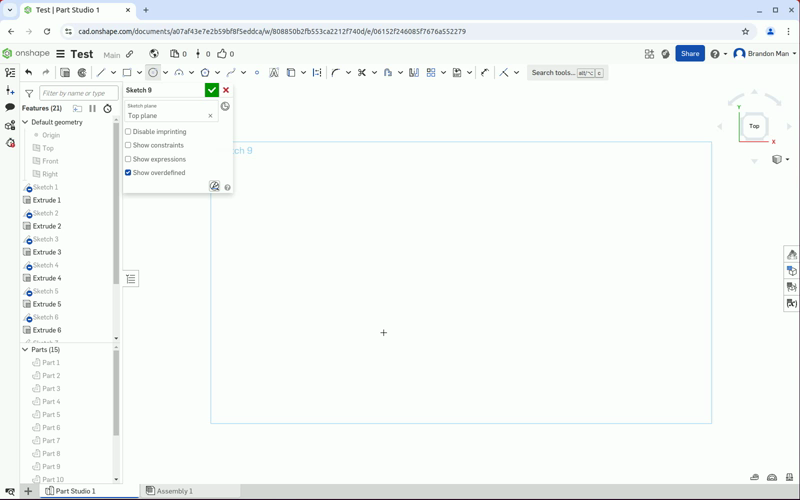
click(383, 332)
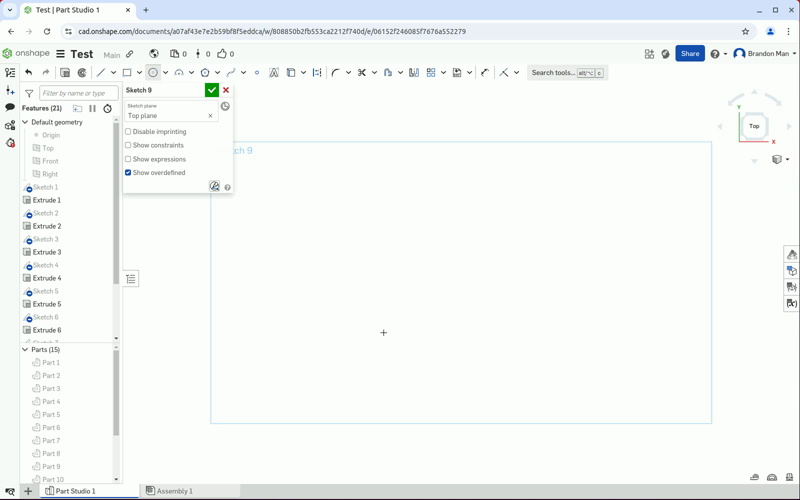
key_up(shift)
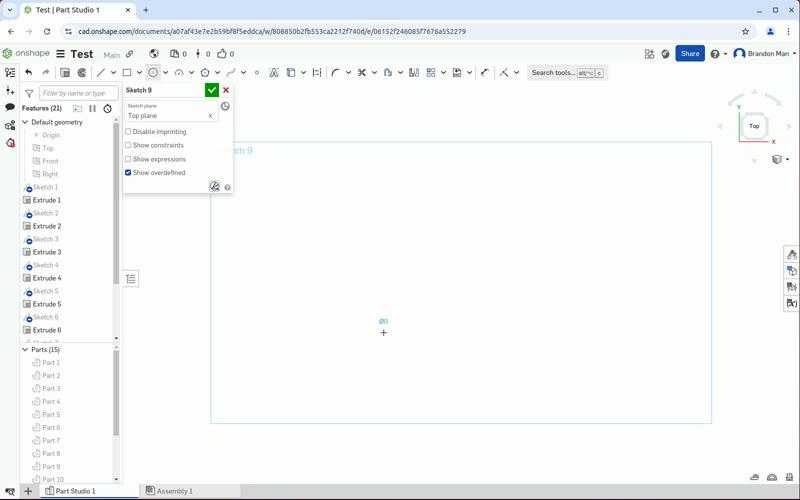
mouse_move(391, 332)
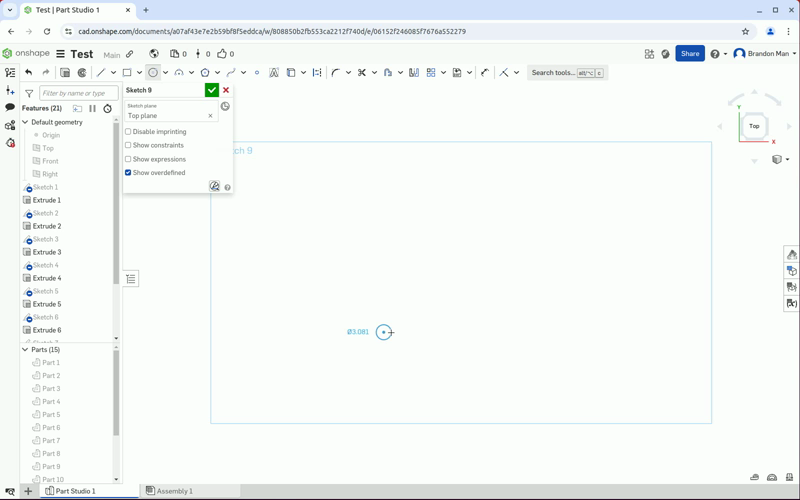
click(391, 332)
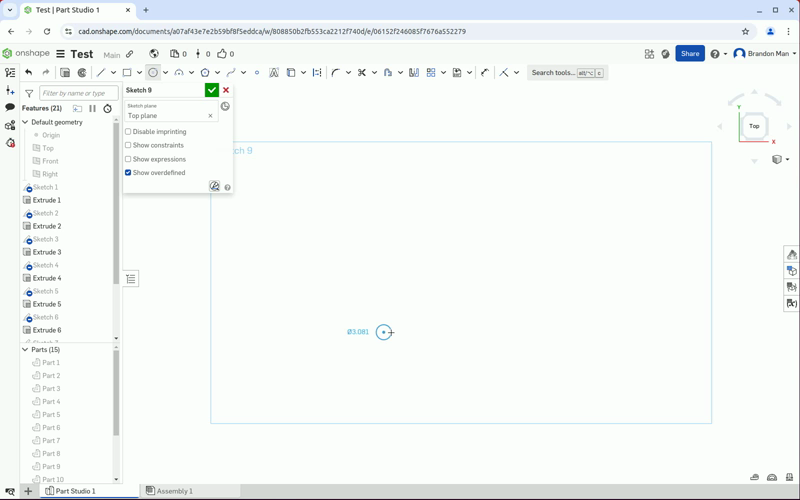
key(esc)
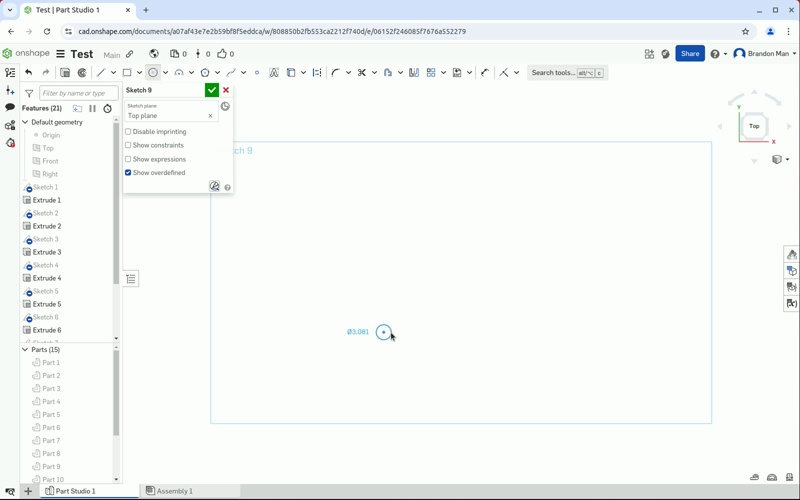
mouse_move(379, 333)
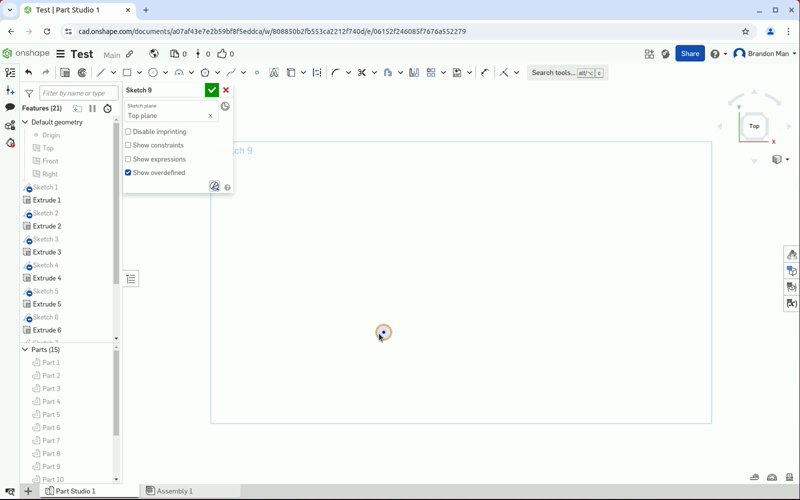
scroll(6)
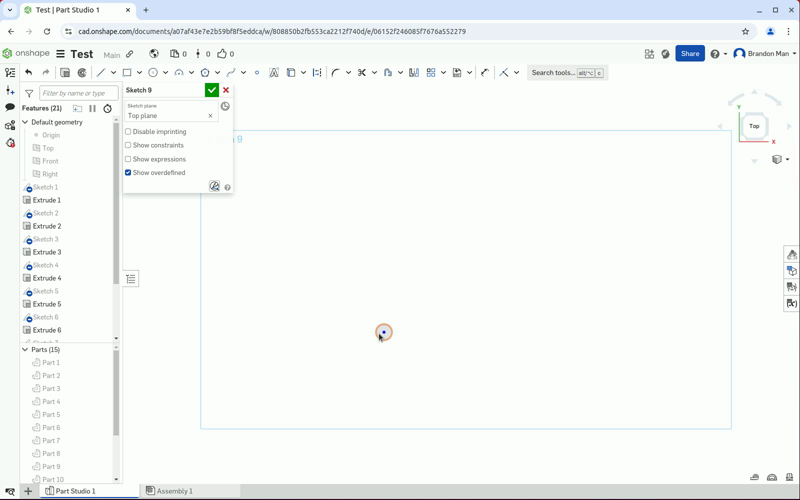
scroll(6)
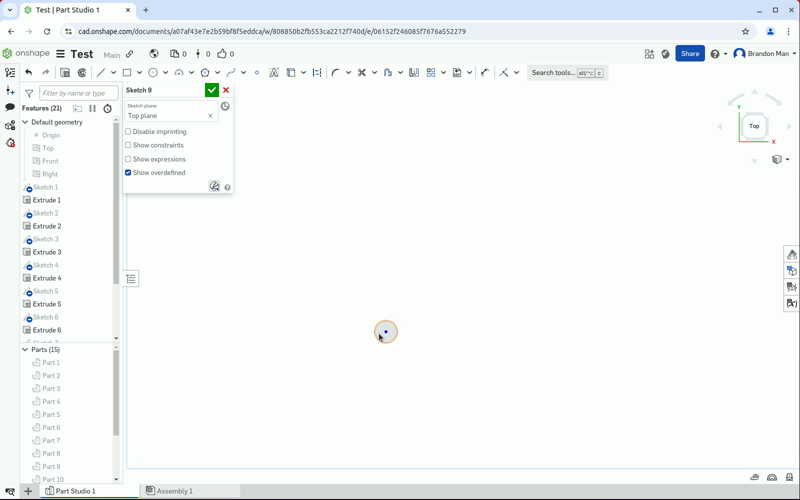
scroll(6)
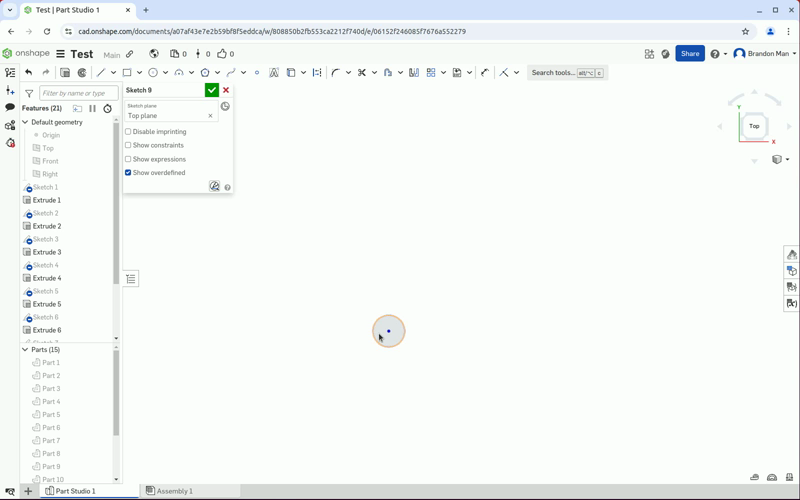
scroll(6)
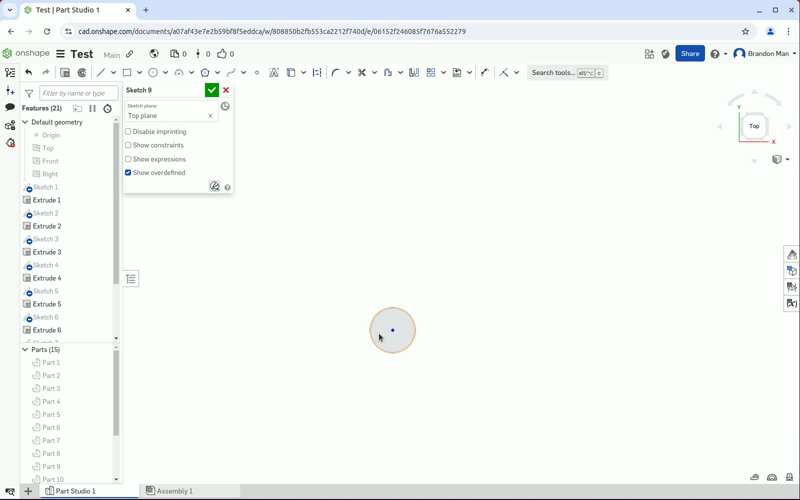
scroll(6)
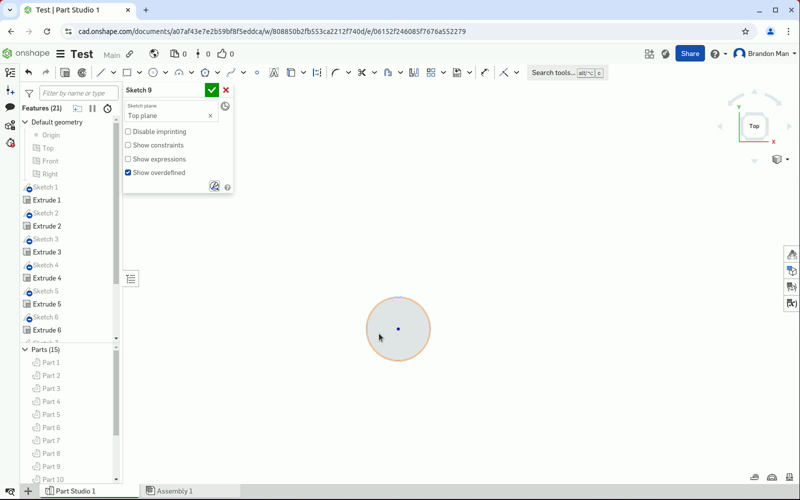
scroll(6)
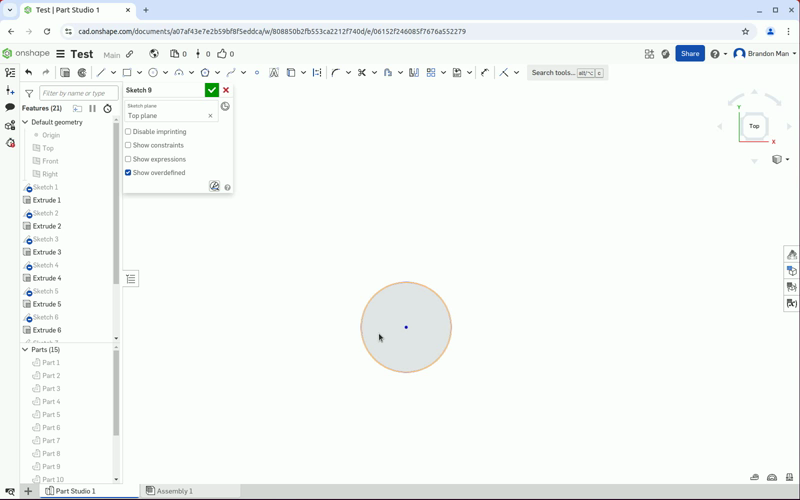
scroll(6)
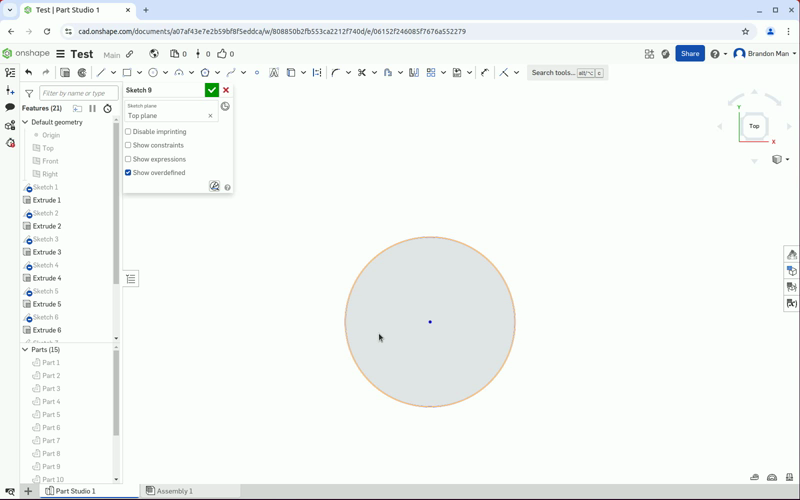
click(379, 333)
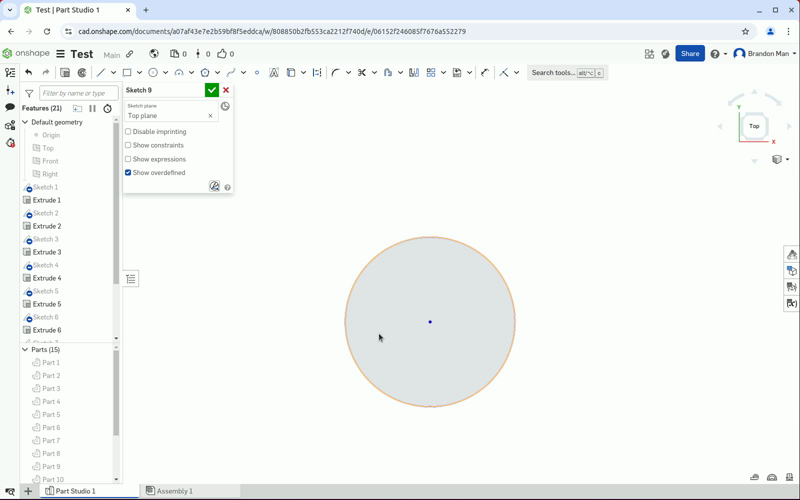
scroll(-6)
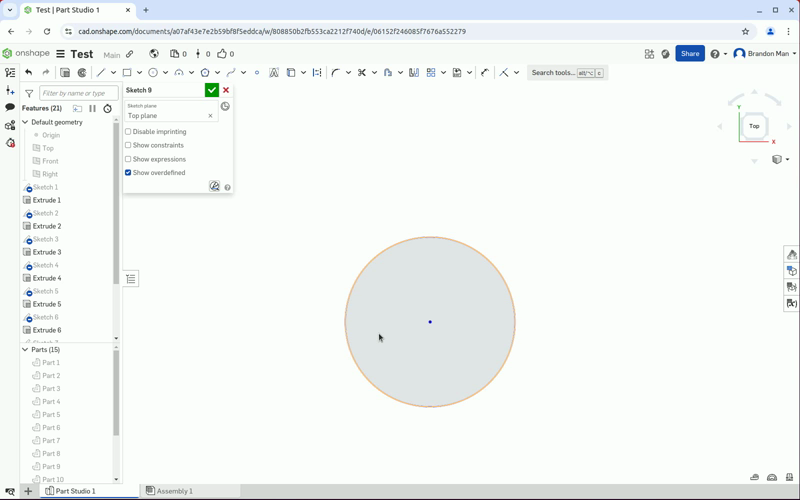
scroll(-6)
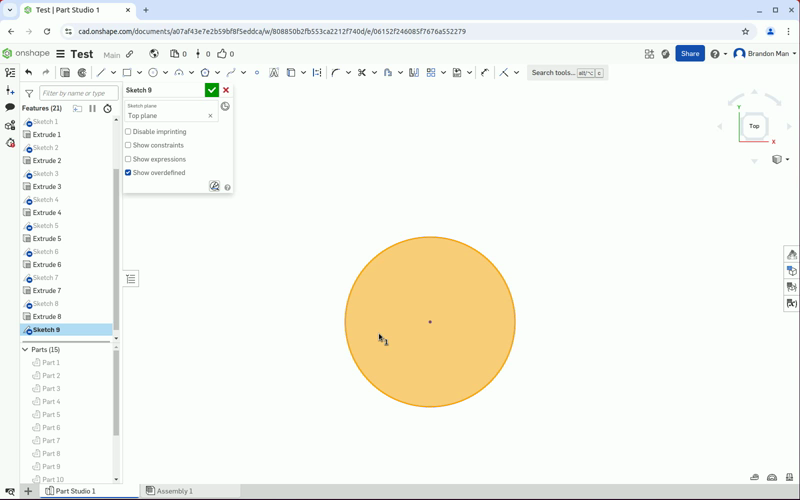
scroll(-6)
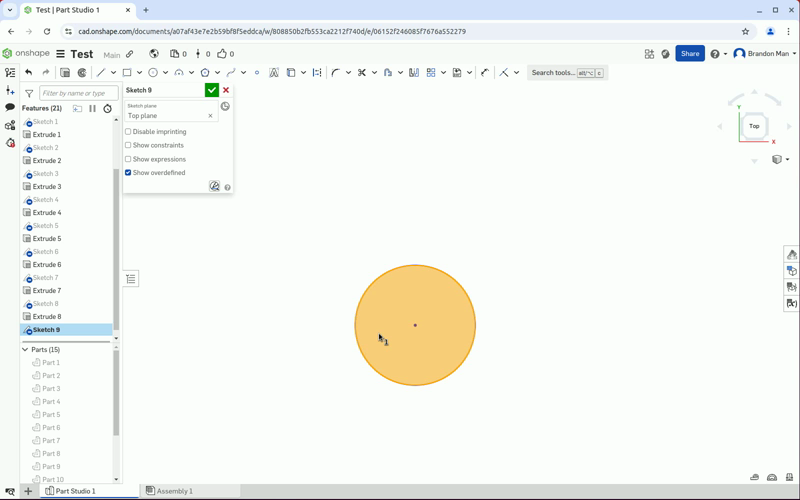
scroll(-6)
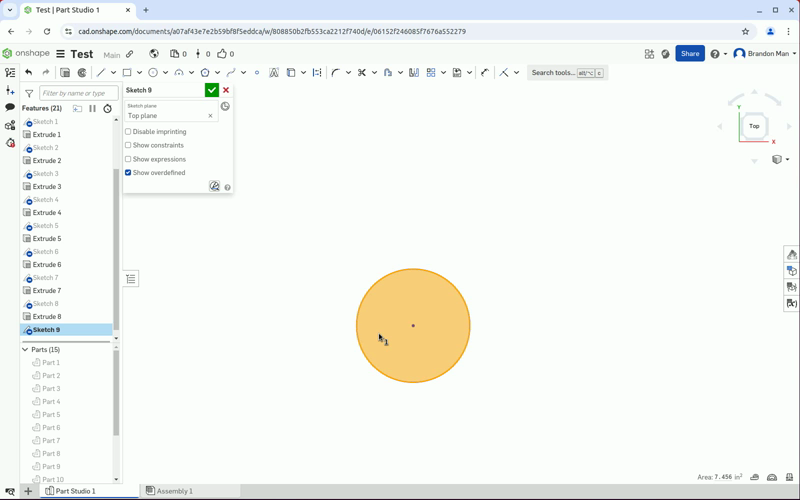
scroll(-6)
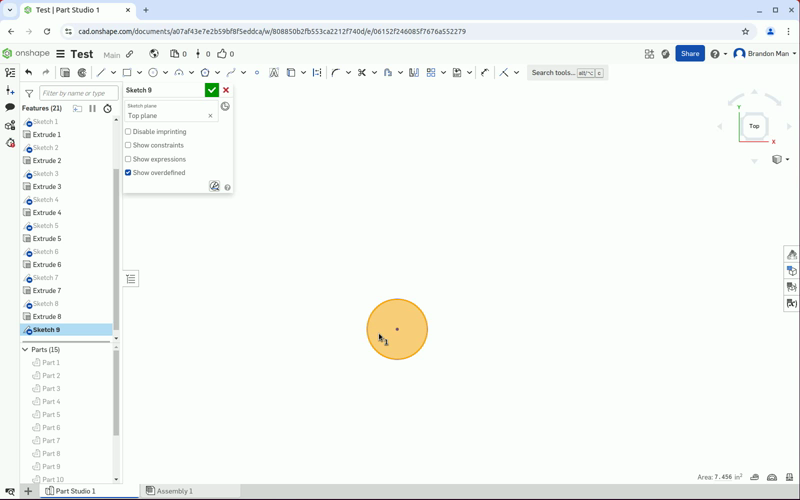
scroll(-6)
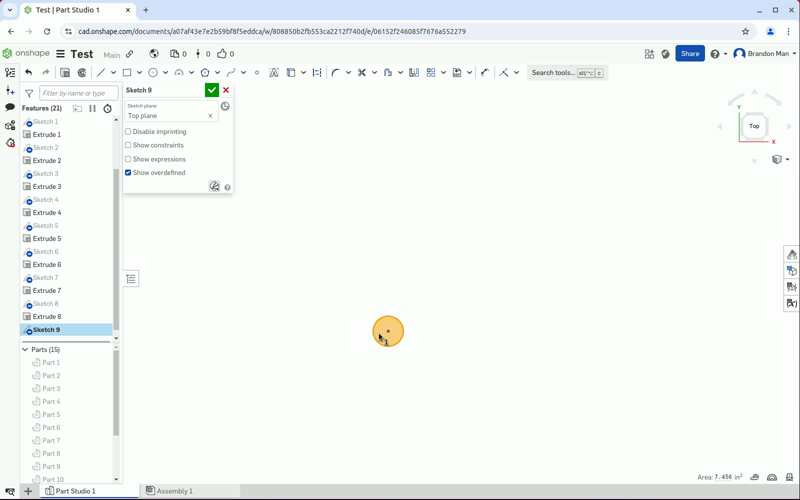
scroll(-6)
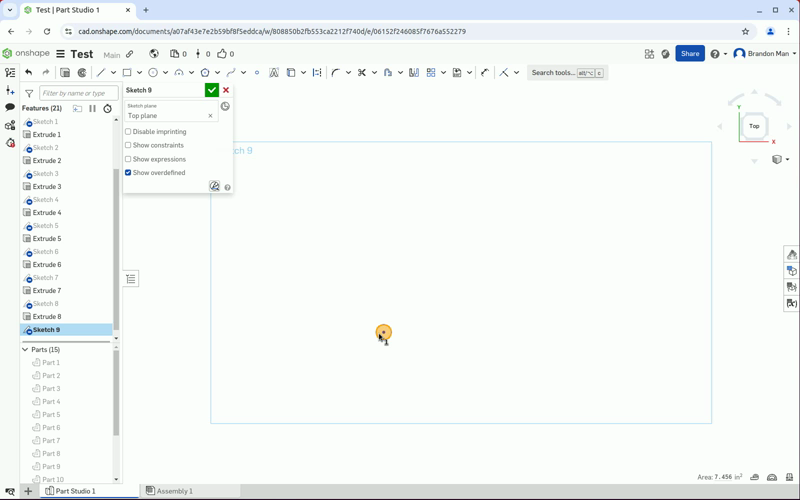
mouse_move(69, 352)
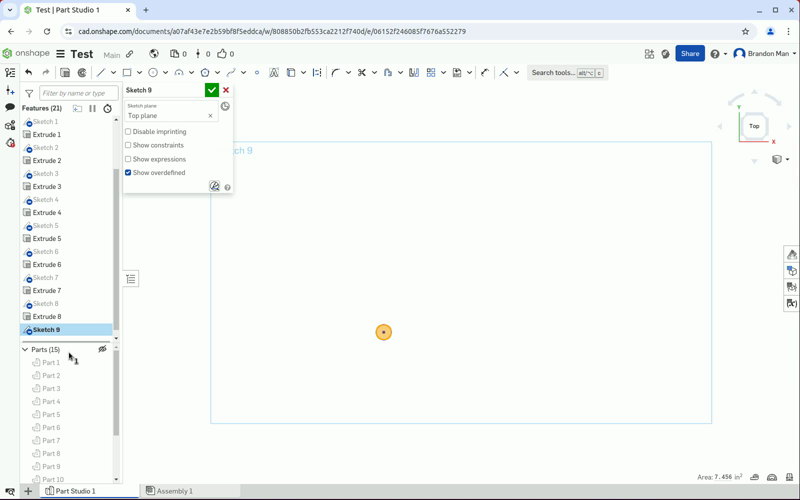
key(shift+y)
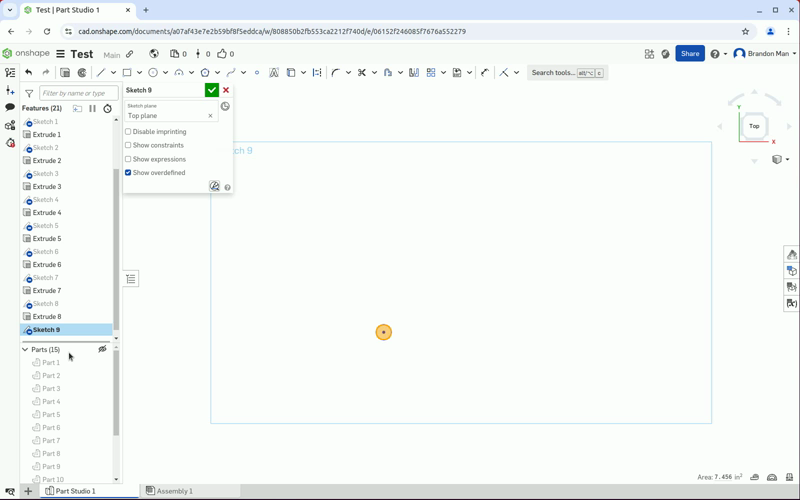
key(shift+e)
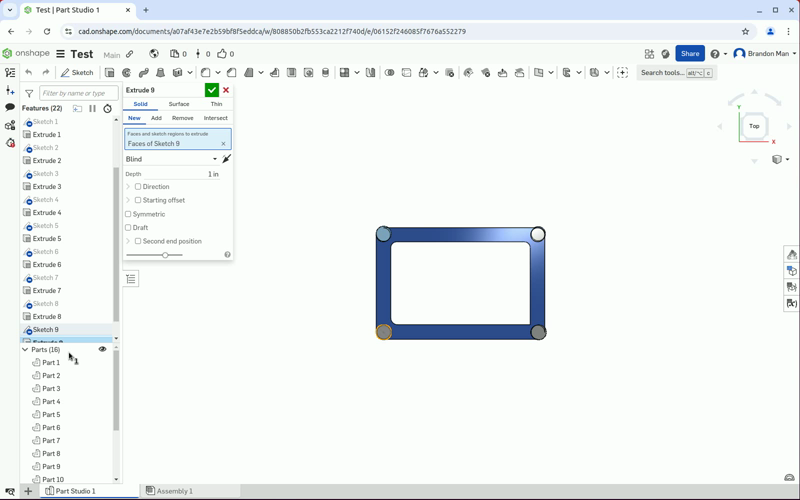
mouse_move(143, 106)
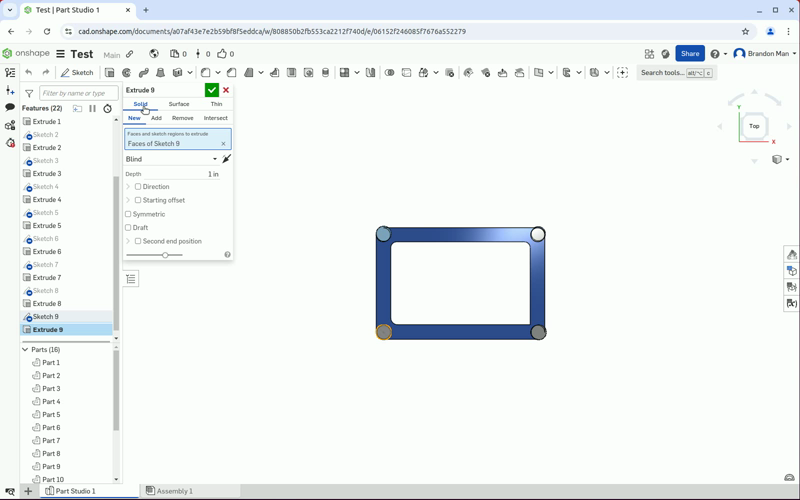
click(143, 106)
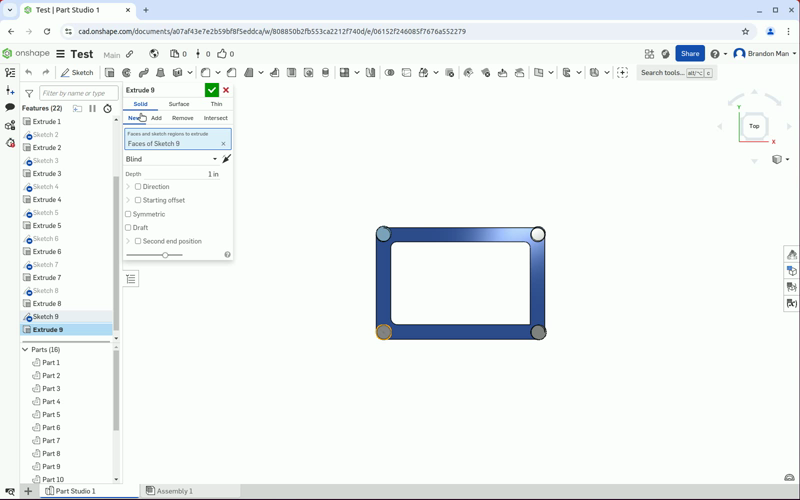
mouse_move(137, 120)
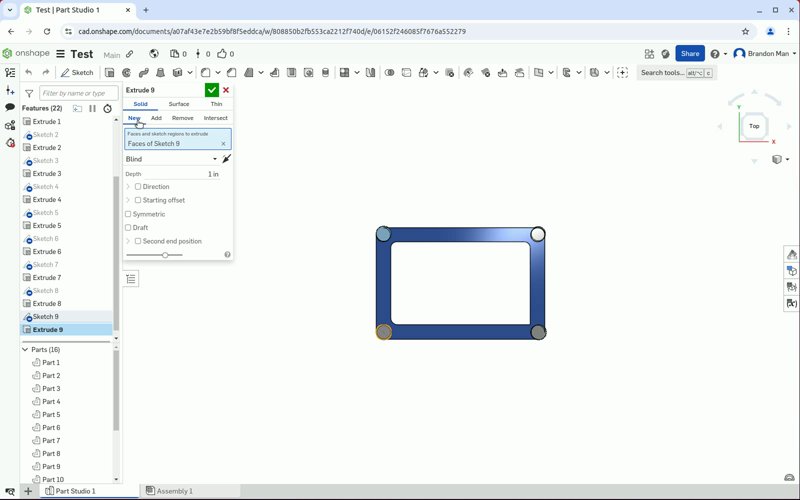
click(137, 120)
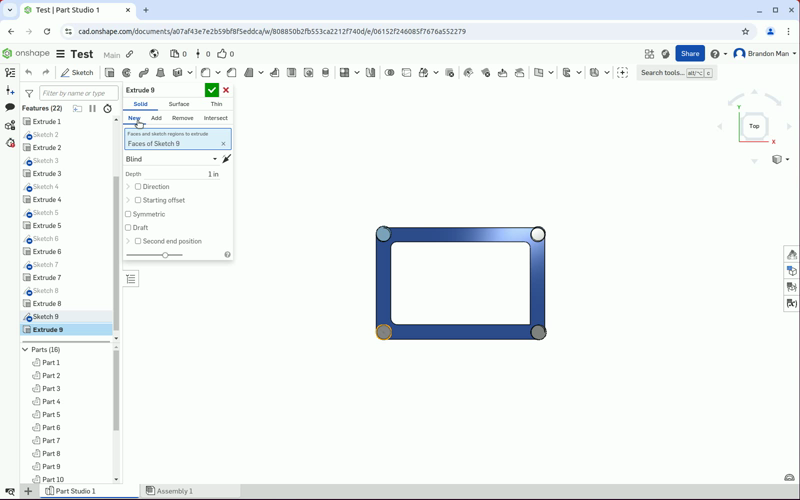
key(tab, 4)
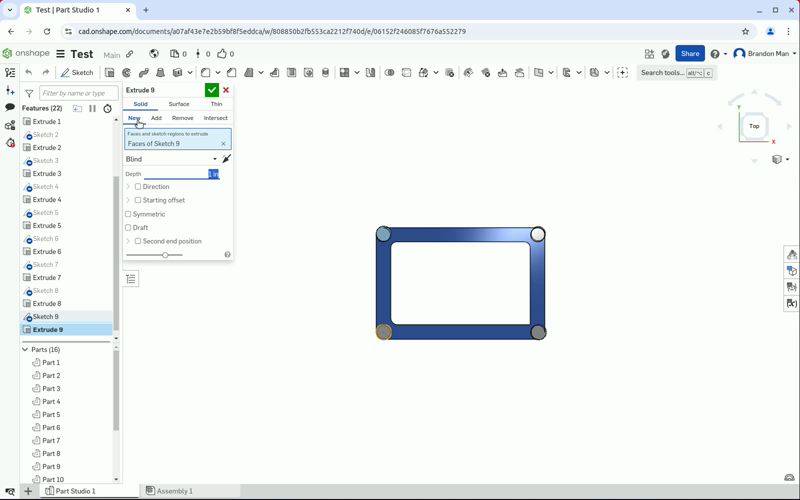
text(-23.108)
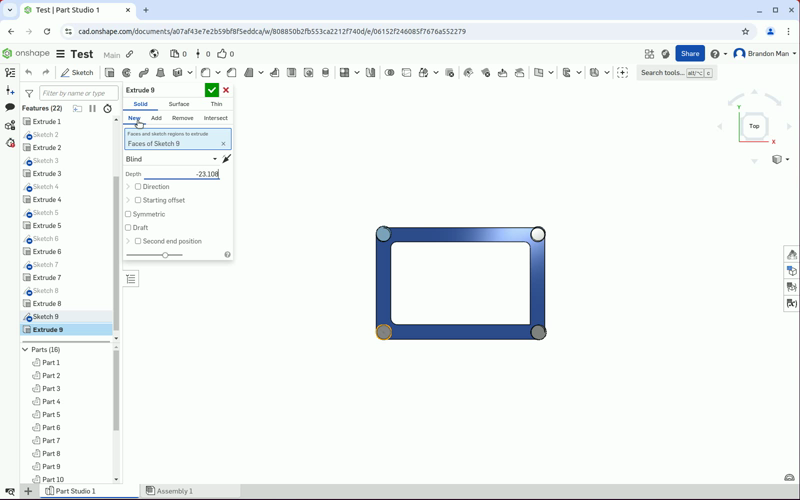
key(enter)
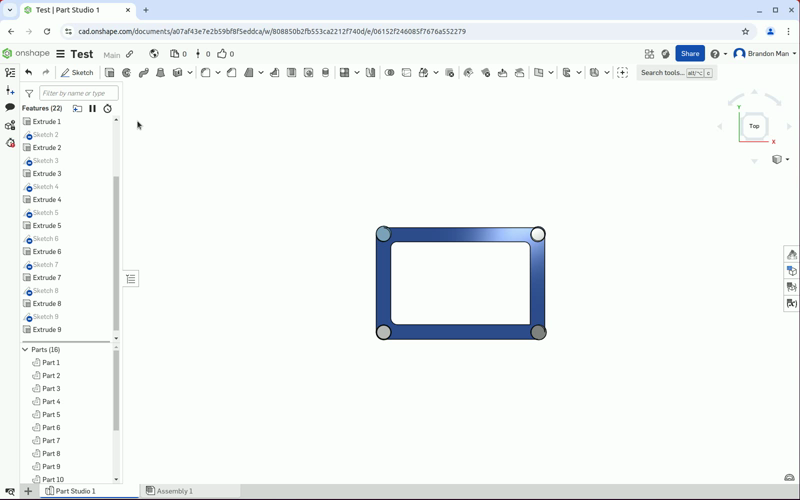
key(shift+h)
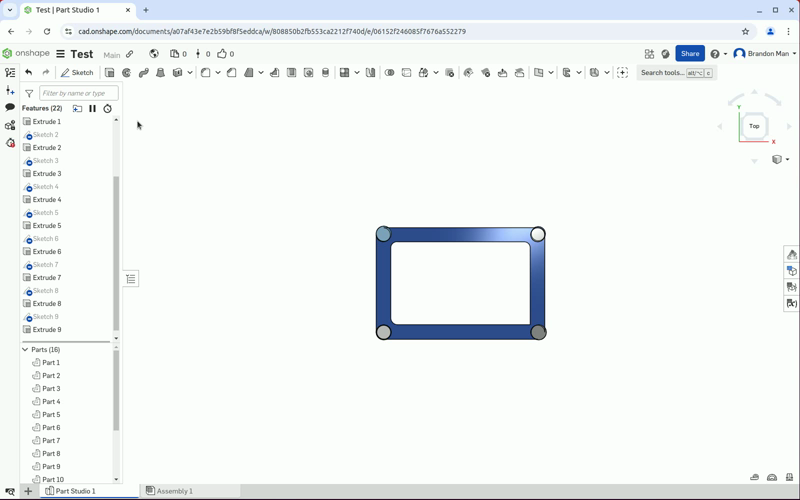
key(shift+h)
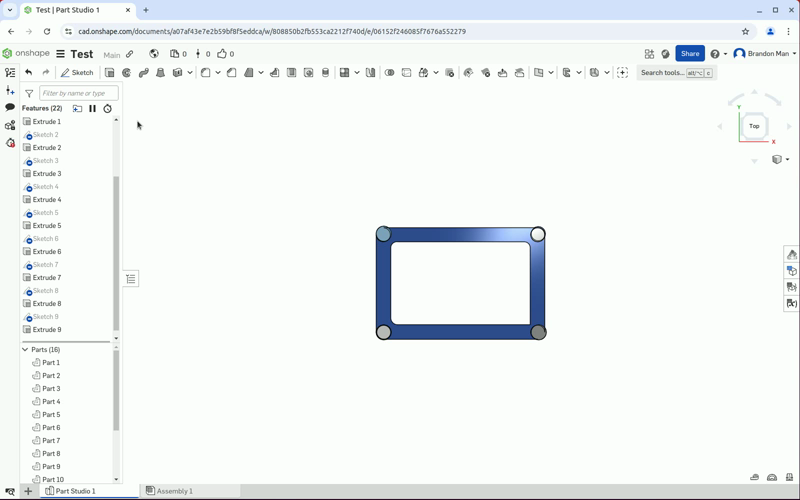
mouse_move(69, 111)
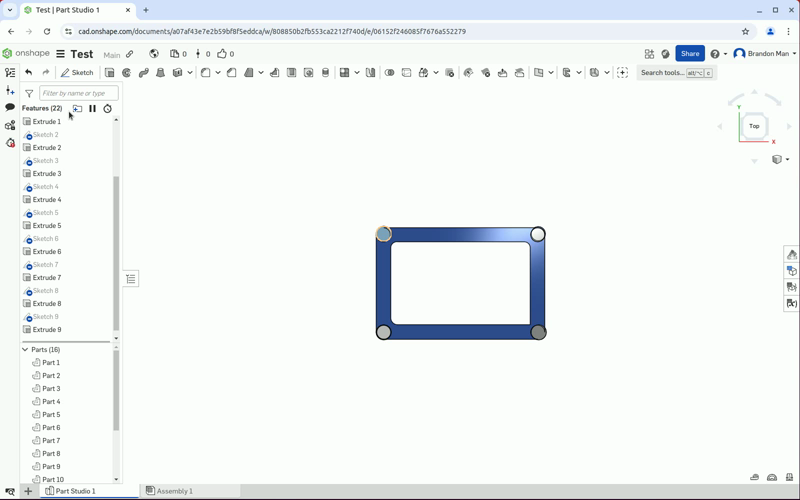
click(69, 111)
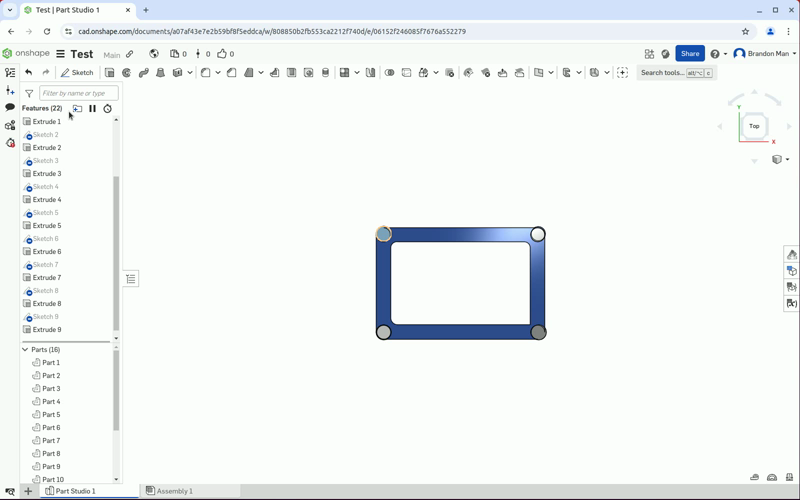
key(shift+s)
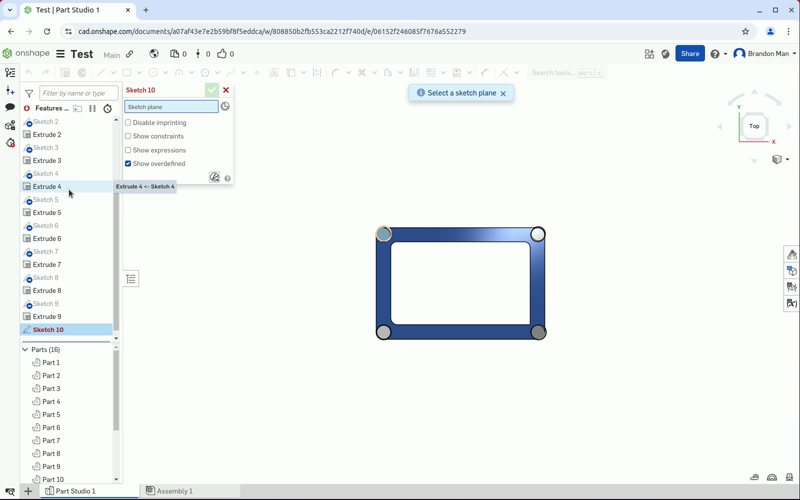
scroll(3)
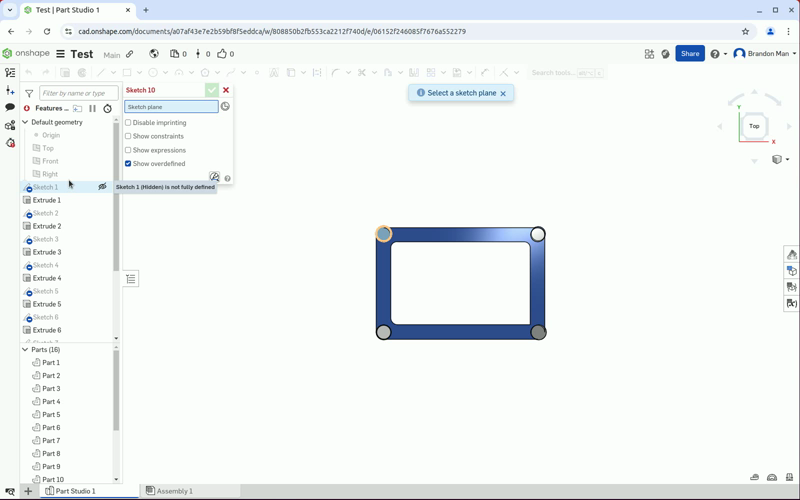
mouse_move(69, 150)
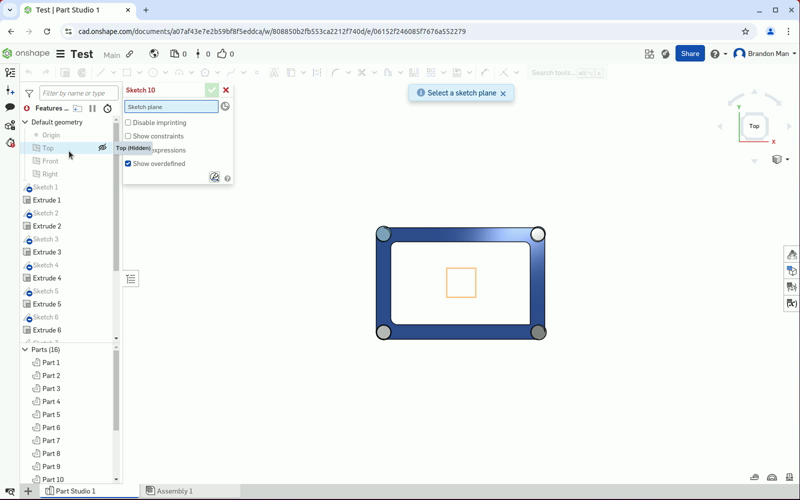
click(69, 150)
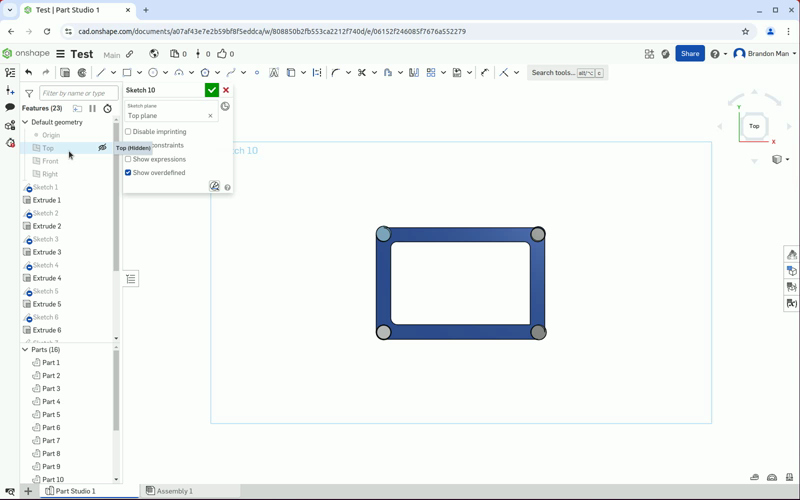
mouse_move(69, 352)
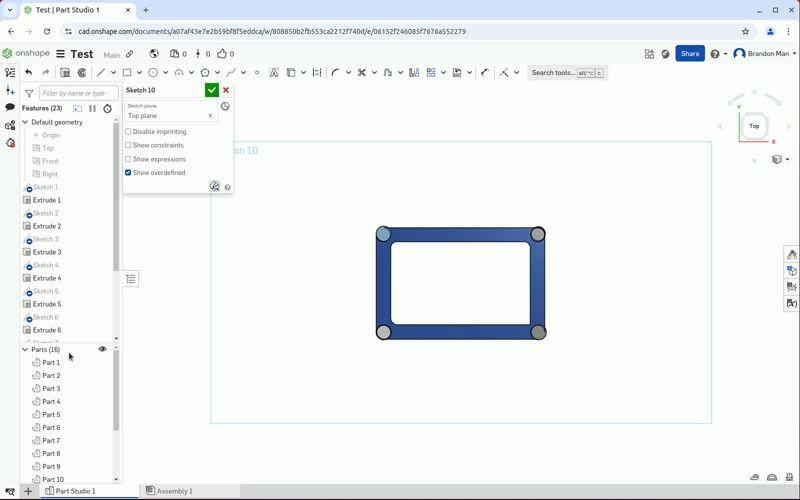
key(y)
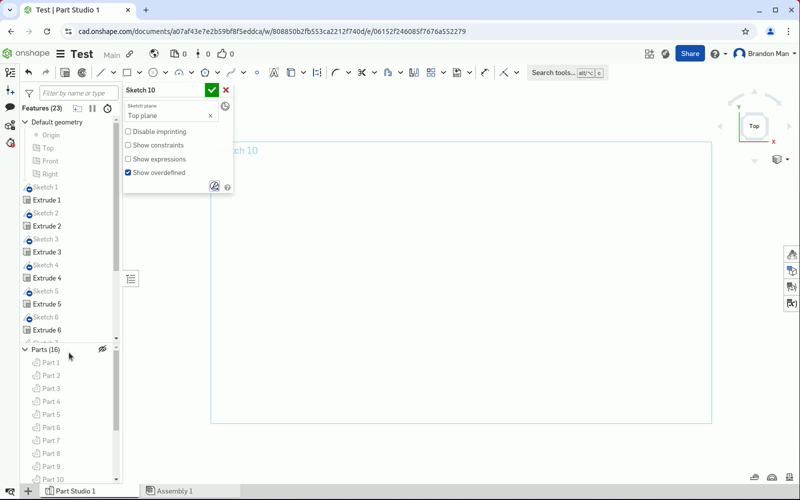
key(a)
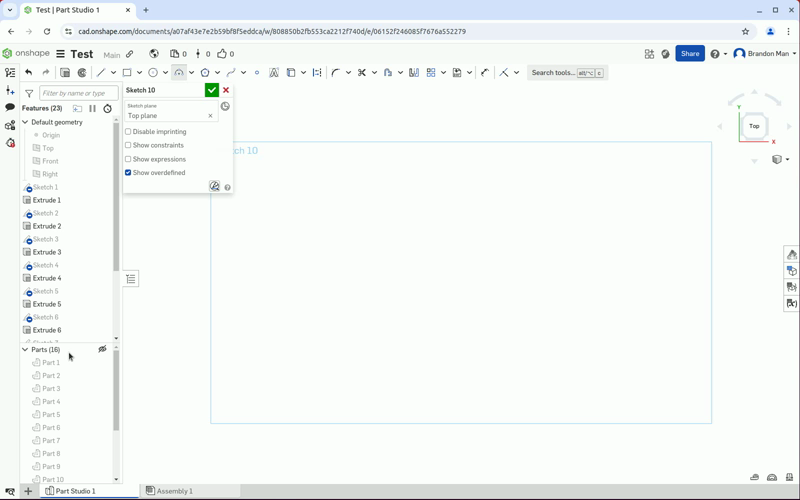
key_down(shift)
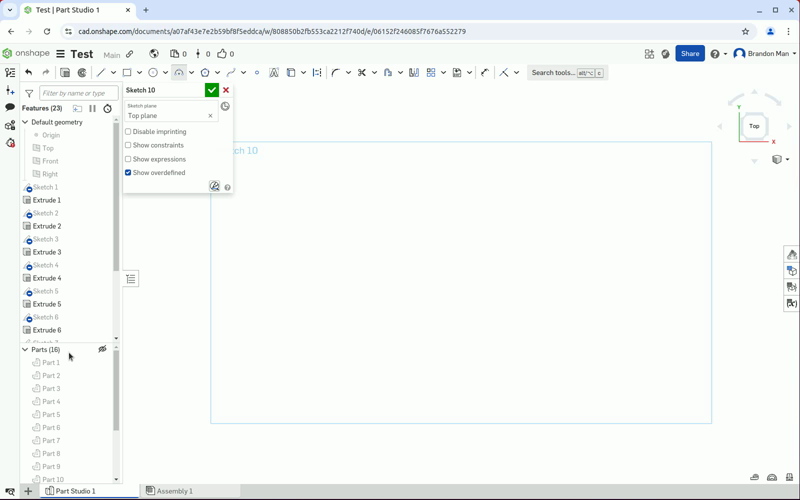
mouse_move(390, 318)
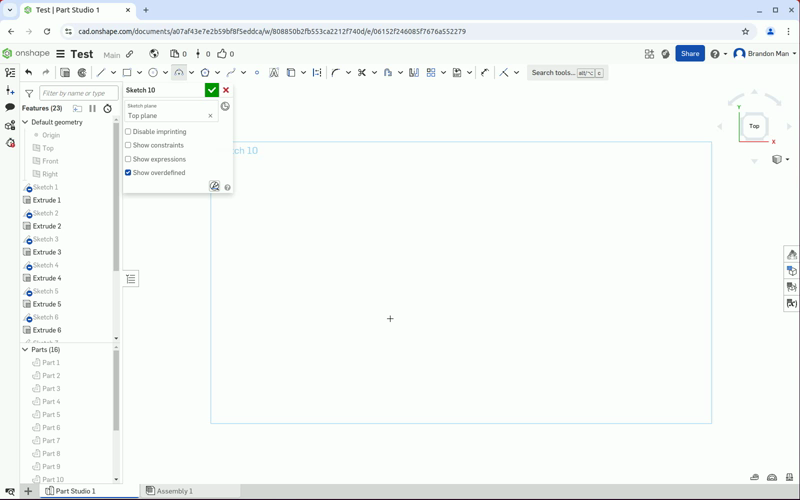
click(390, 318)
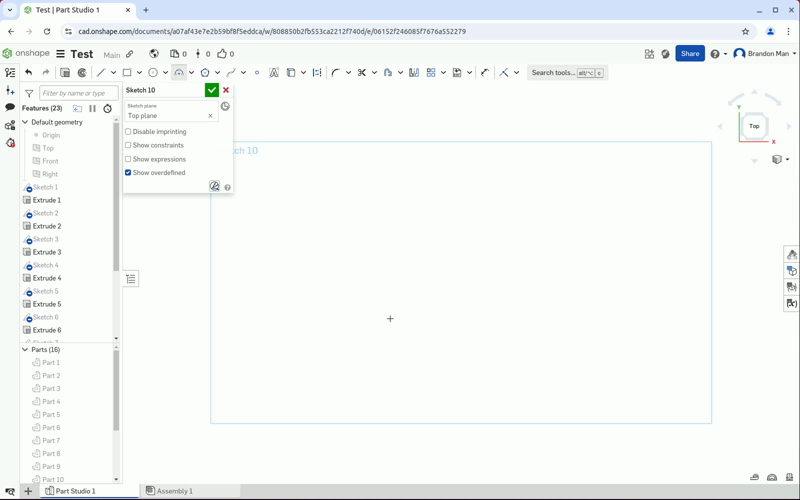
key_up(shift)
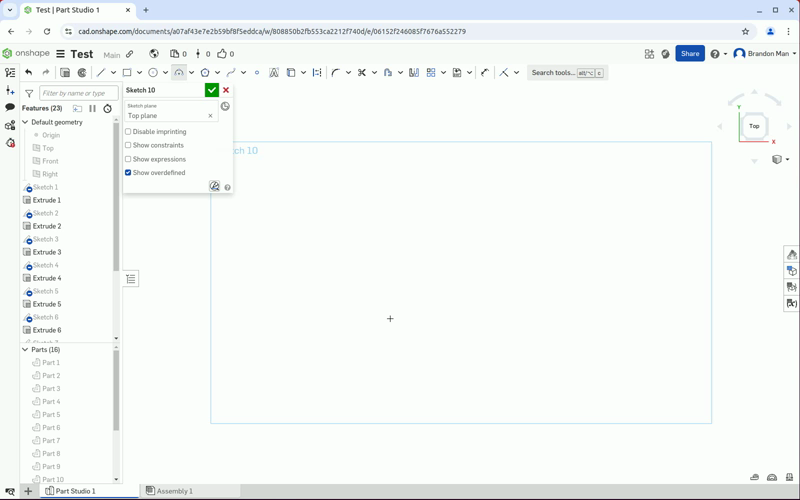
key_down(shift)
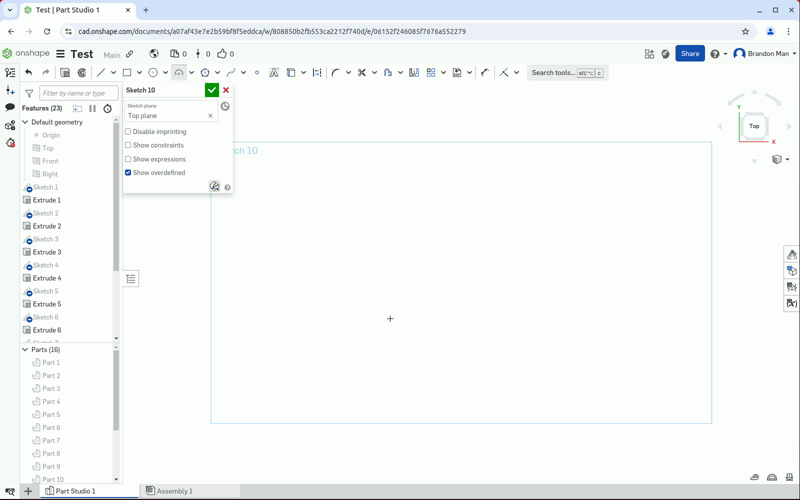
mouse_move(397, 325)
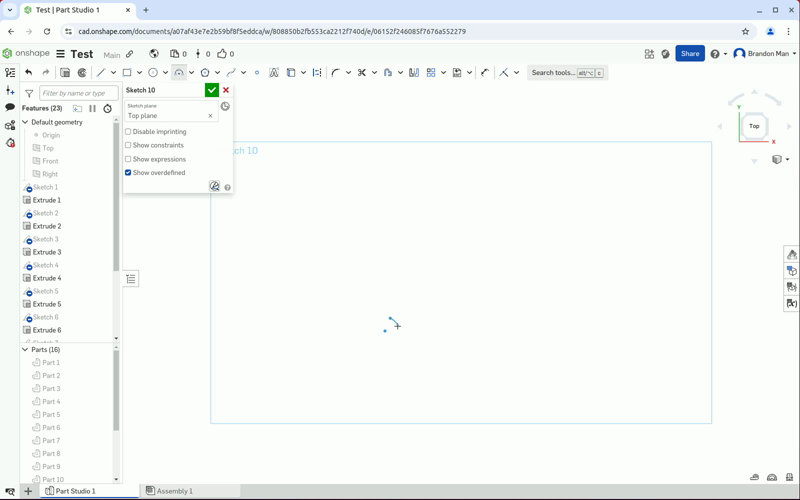
click(397, 325)
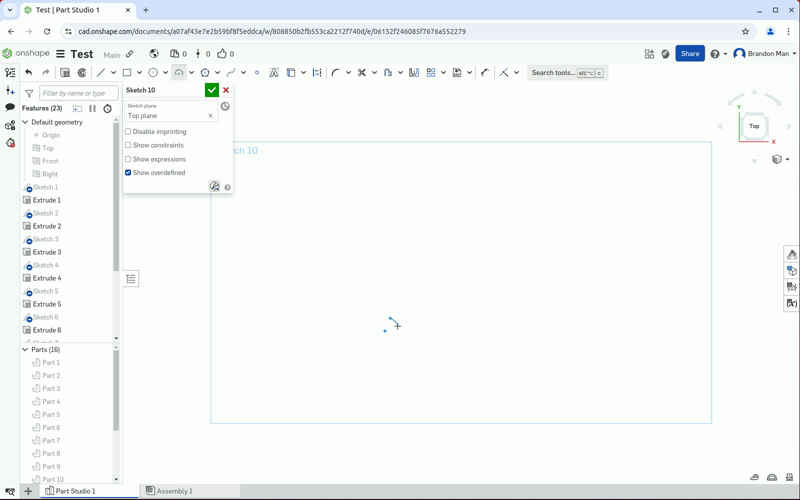
mouse_move(392, 323)
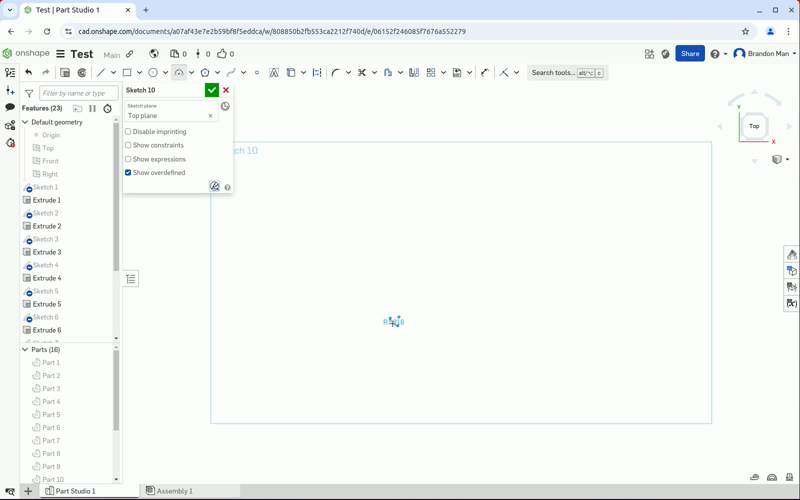
click(392, 323)
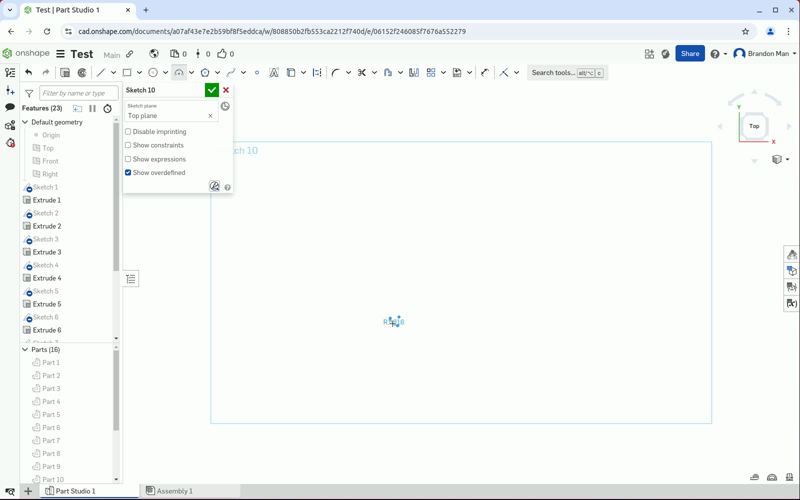
key_up(shift)
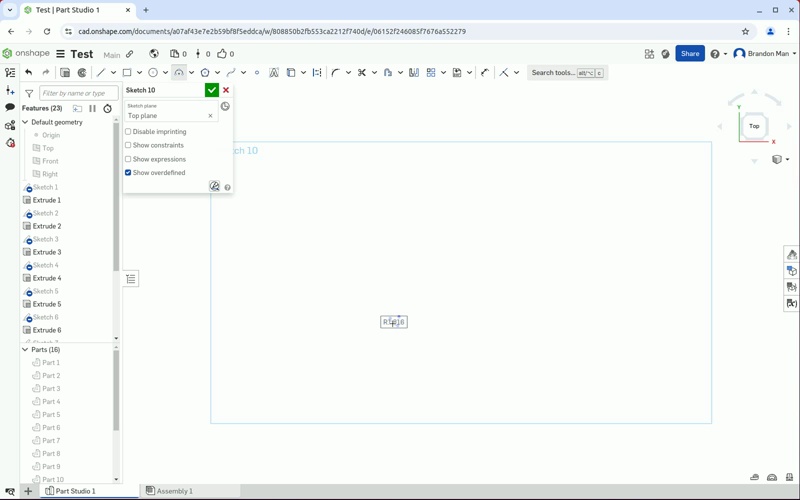
key(esc)
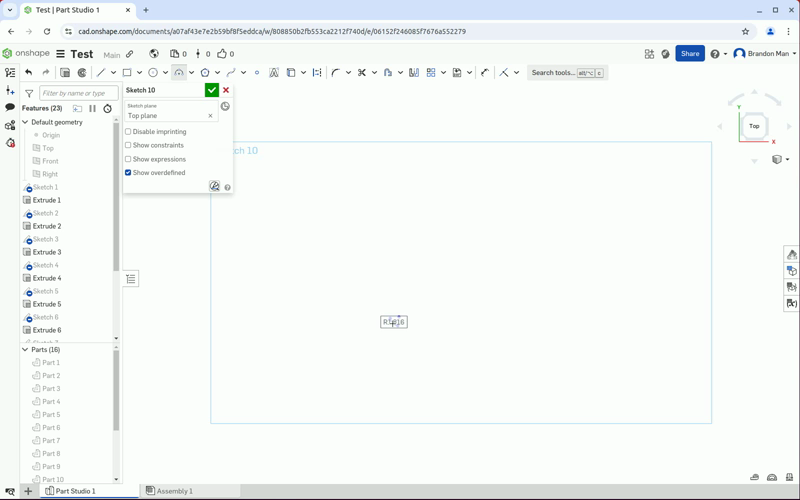
key(l)
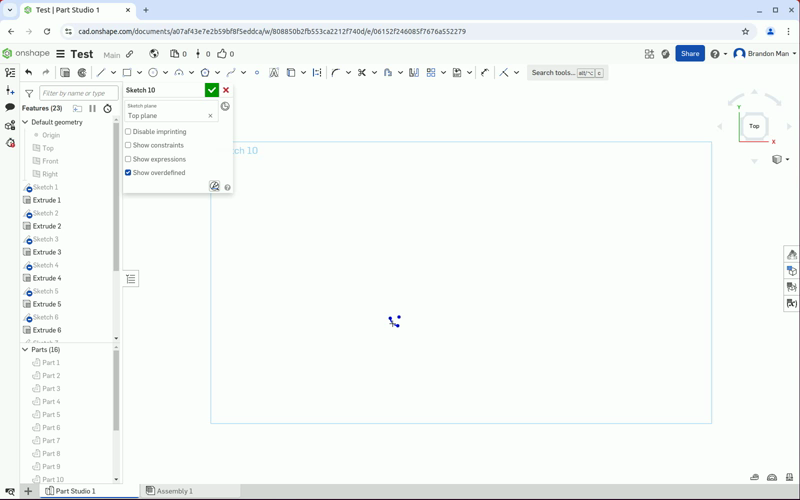
mouse_move(397, 325)
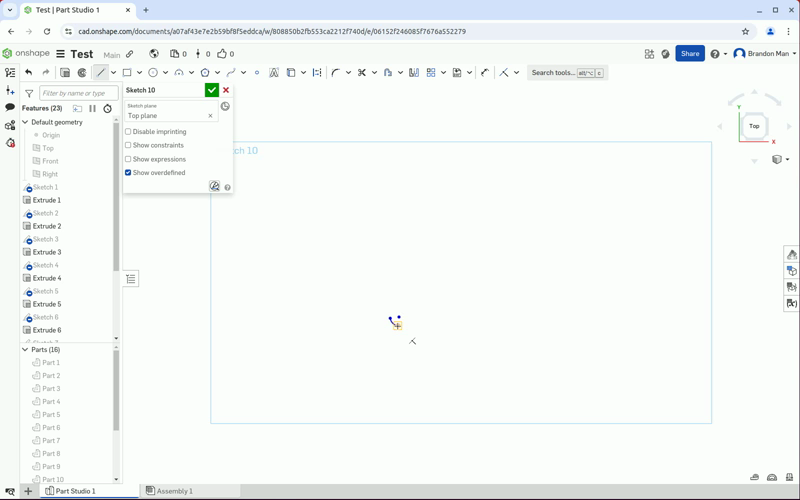
click(397, 325)
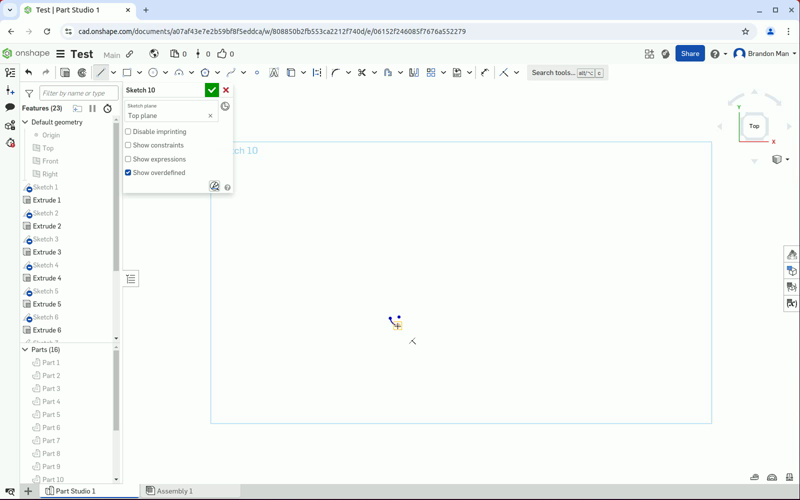
key_down(shift)
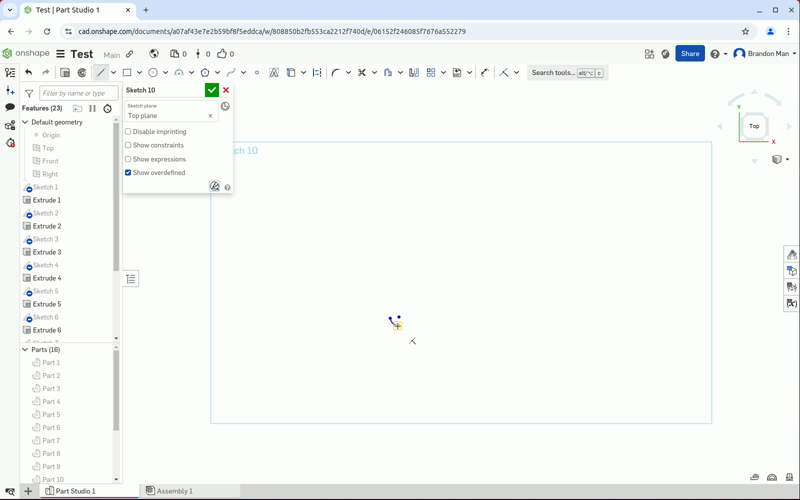
mouse_move(530, 325)
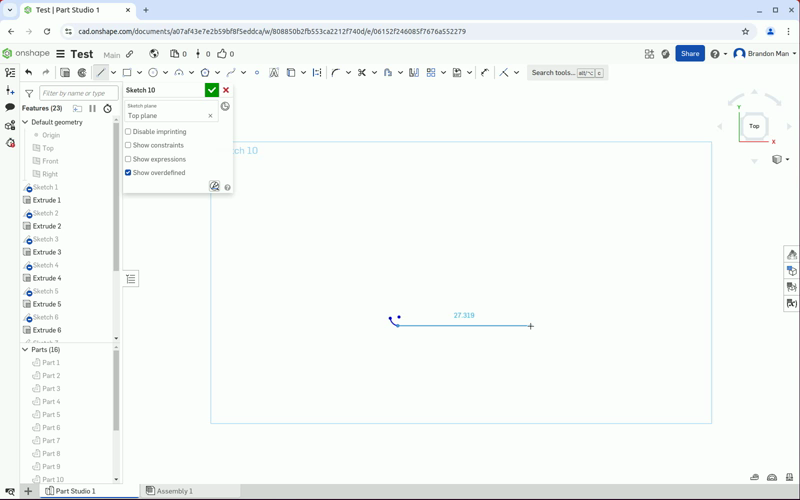
click(530, 325)
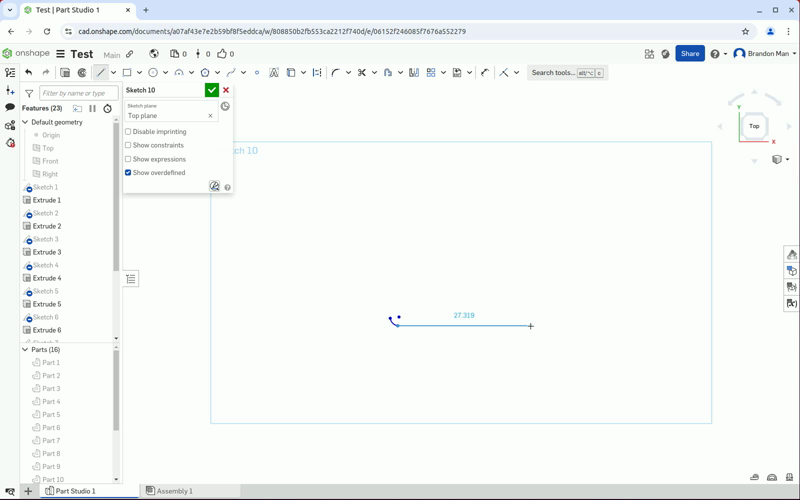
key_up(shift)
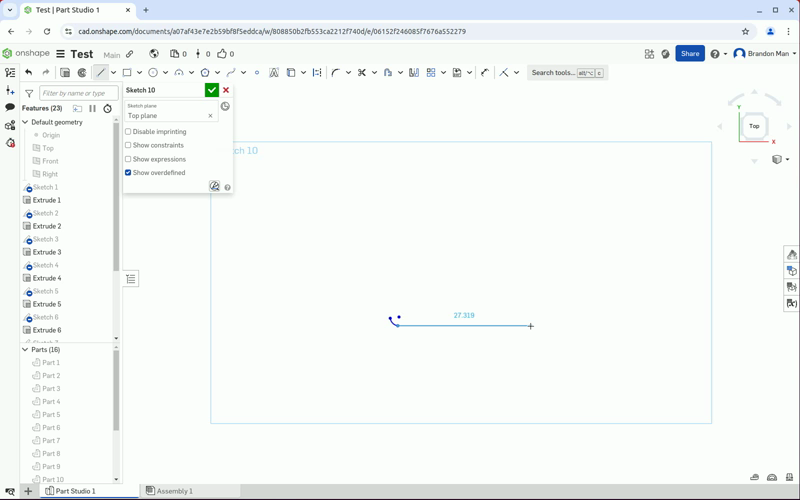
key_down(shift)
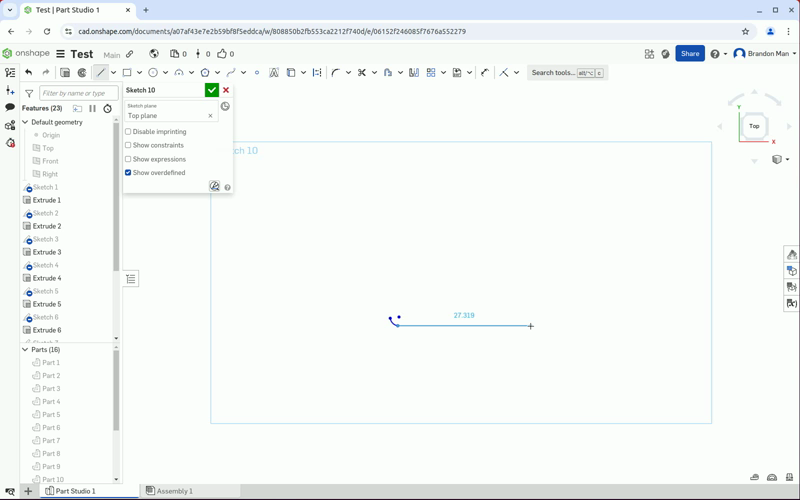
mouse_move(530, 247)
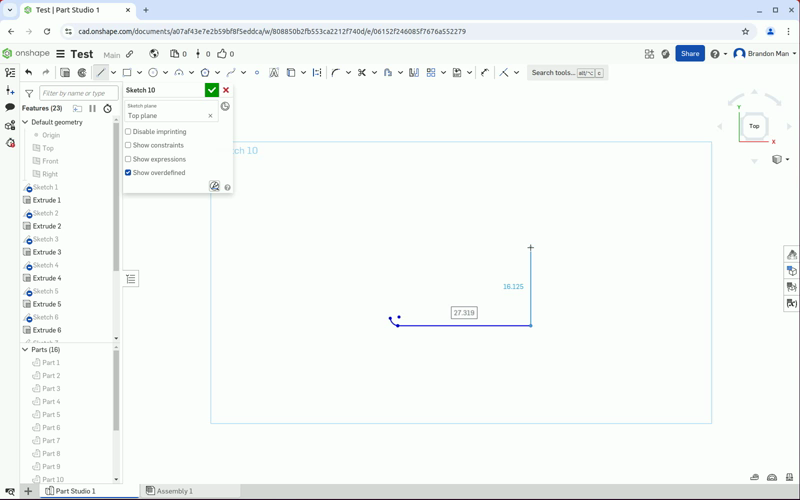
click(530, 247)
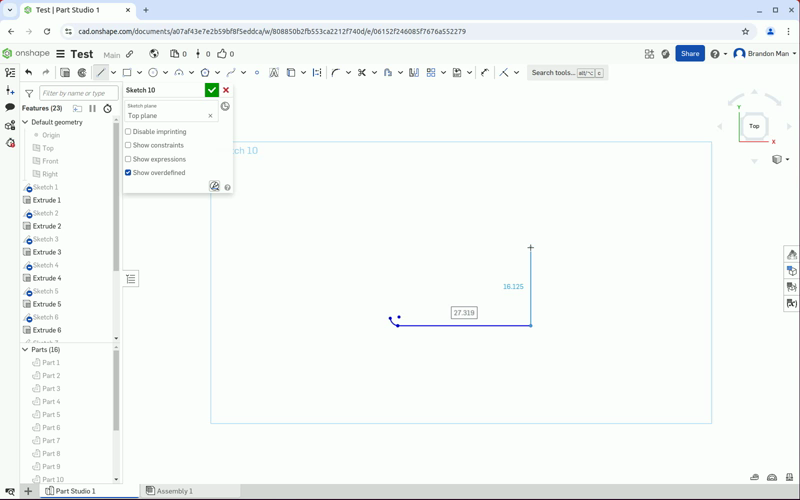
key_up(shift)
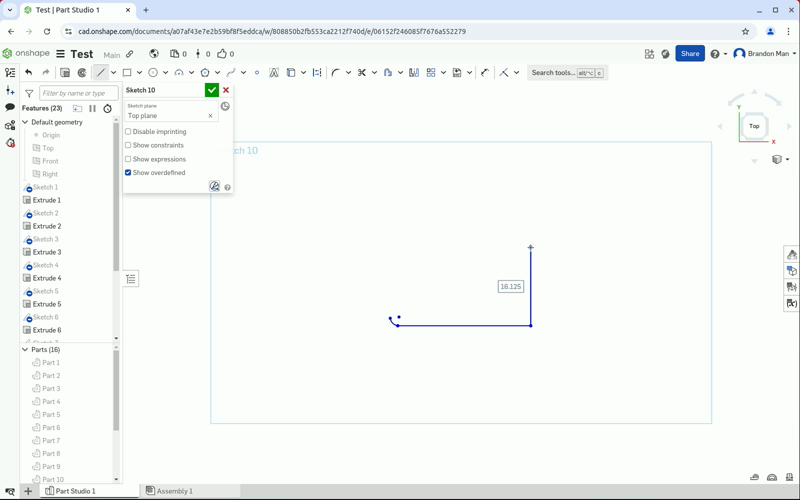
key(esc)
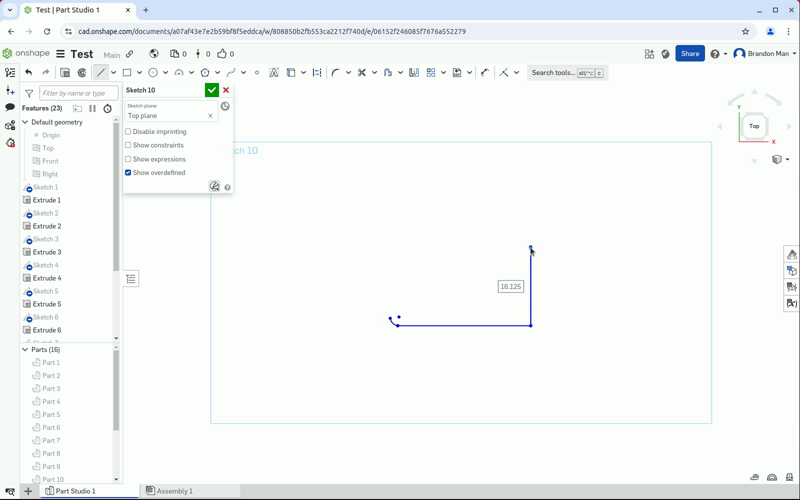
key(a)
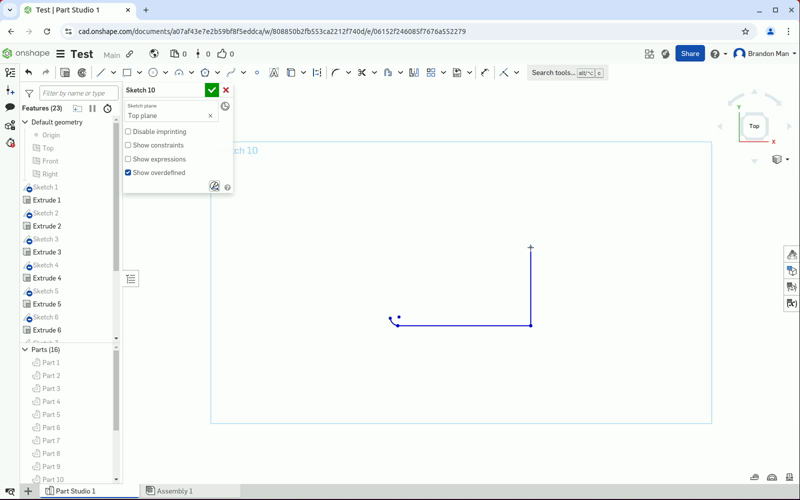
mouse_move(530, 247)
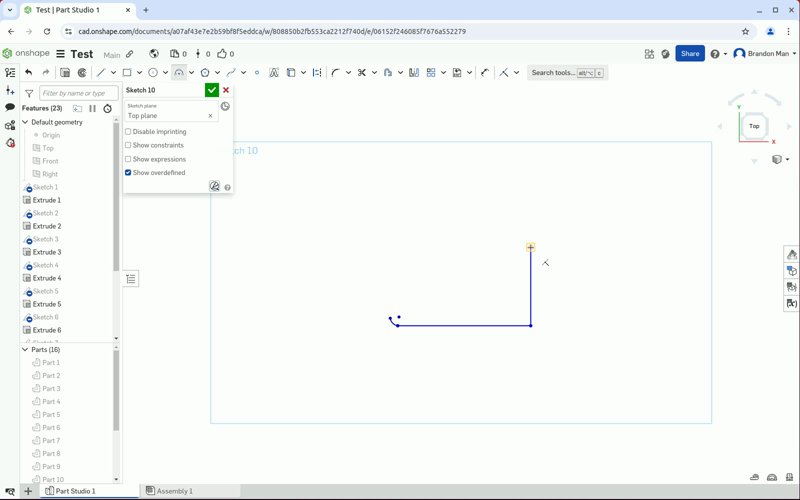
click(530, 247)
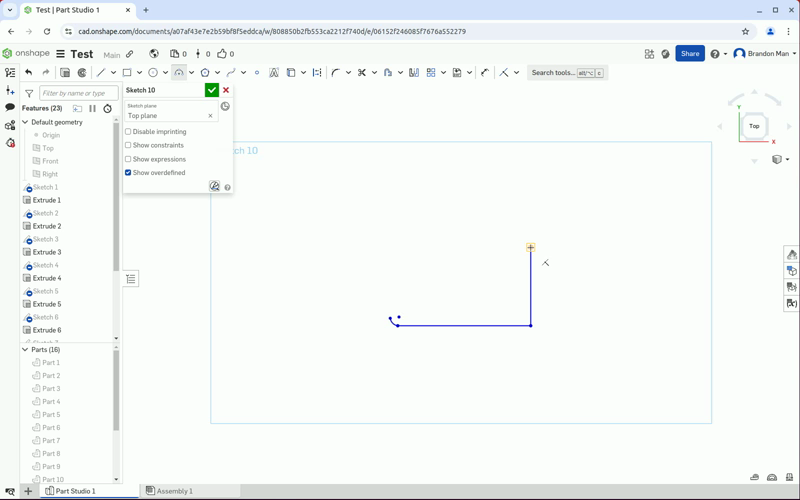
key_down(shift)
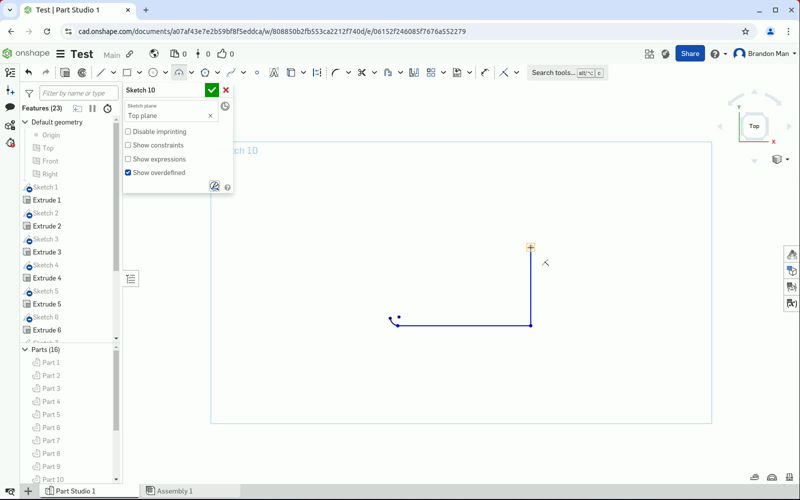
mouse_move(523, 241)
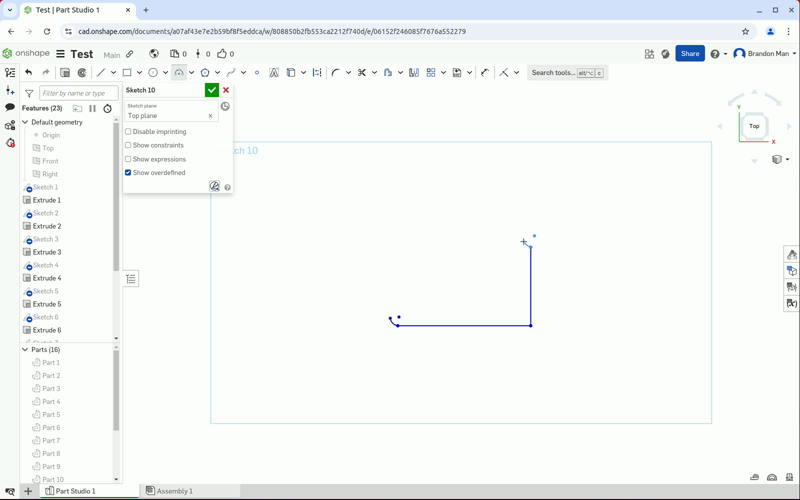
click(523, 241)
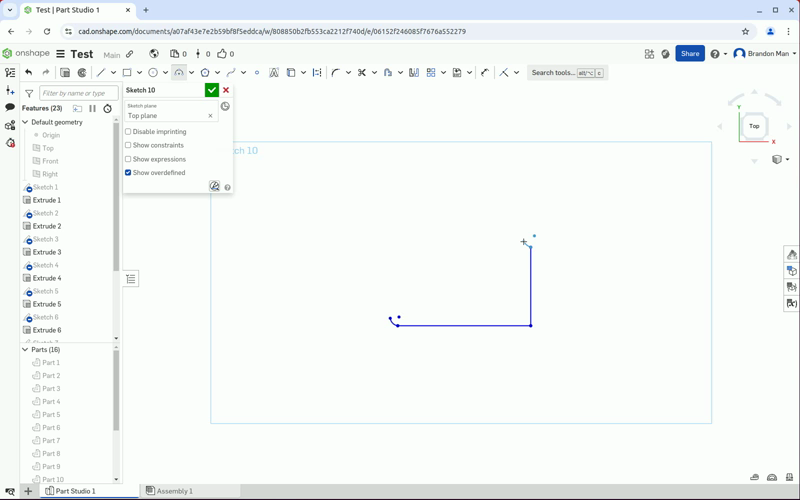
mouse_move(528, 242)
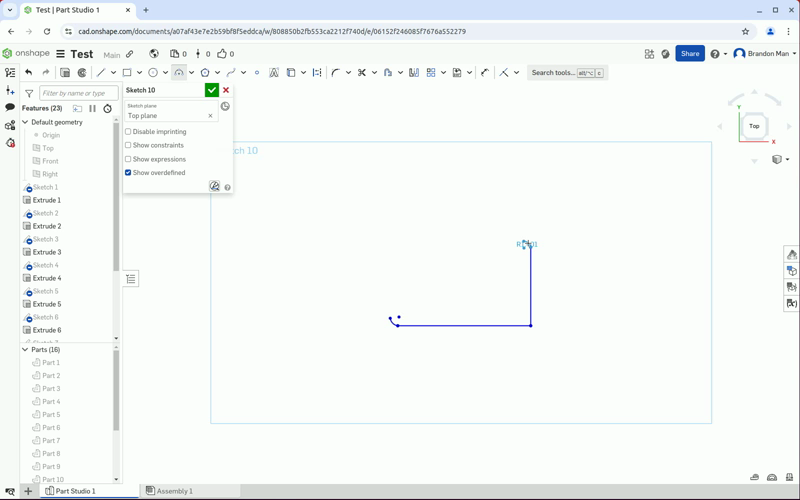
click(528, 242)
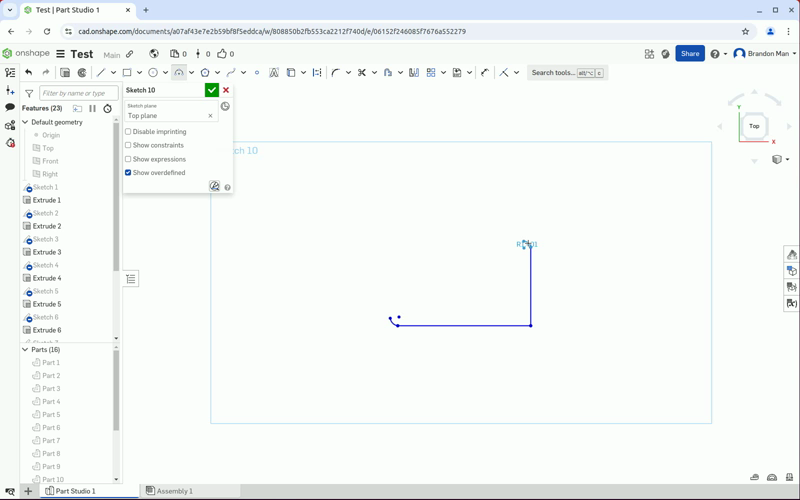
key_up(shift)
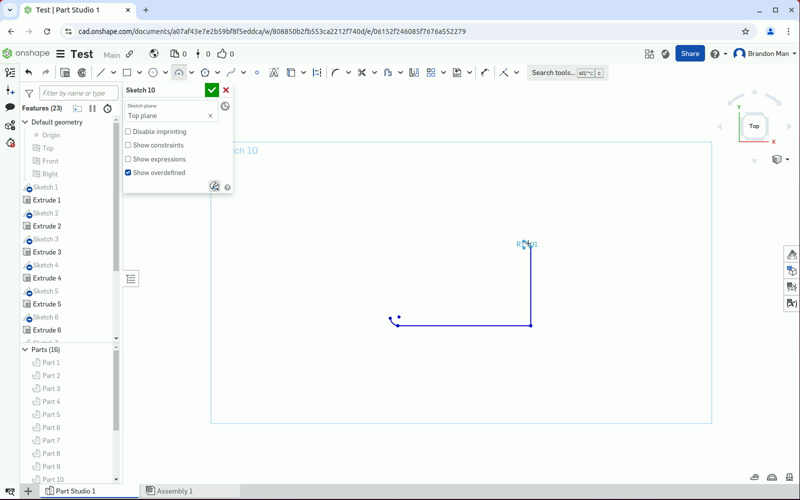
key(esc)
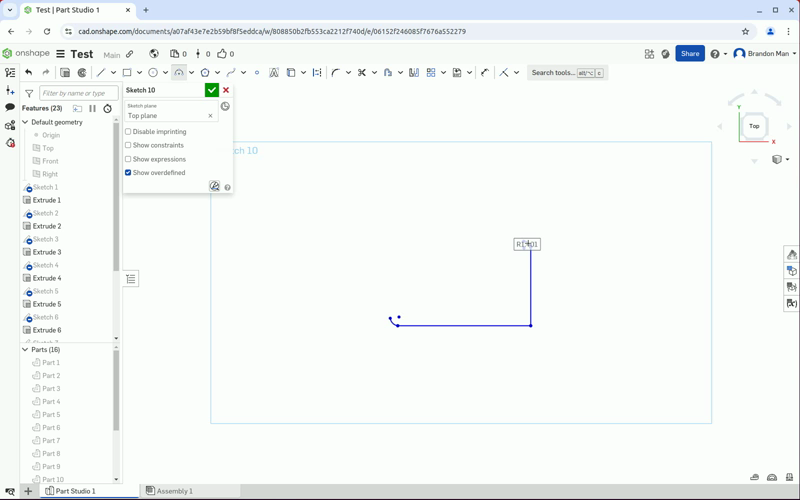
key(l)
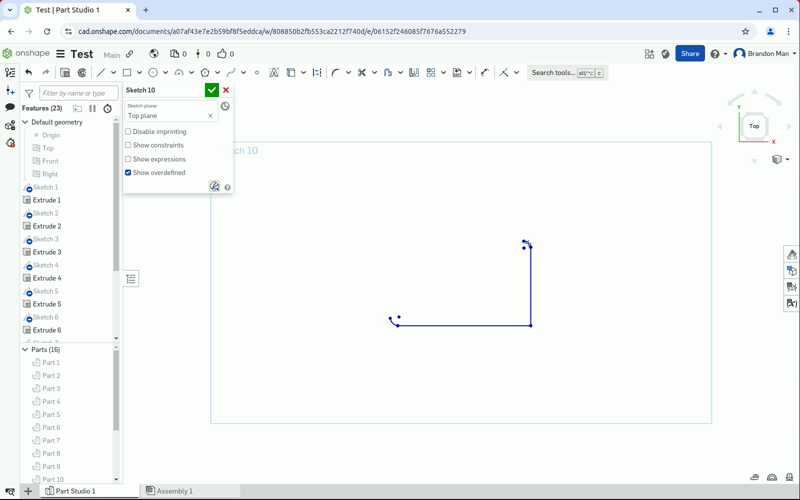
mouse_move(523, 241)
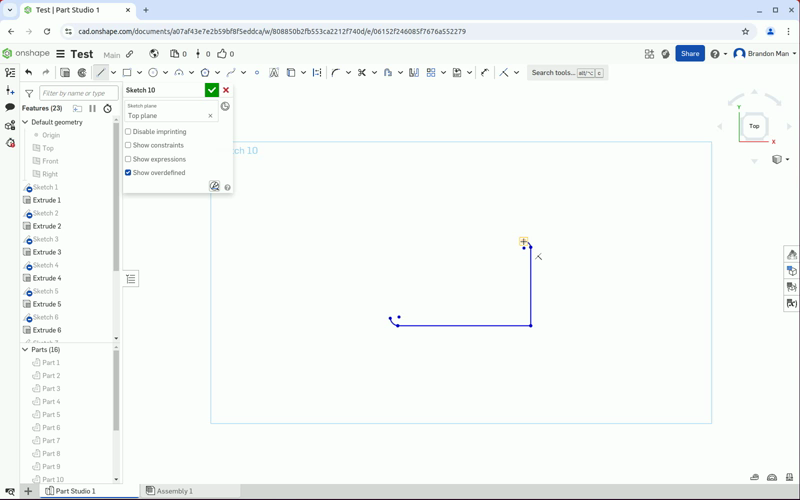
click(523, 241)
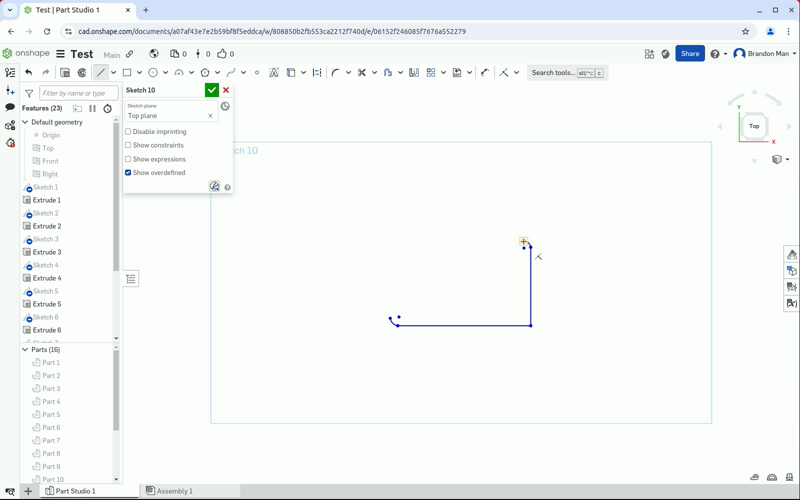
key_down(shift)
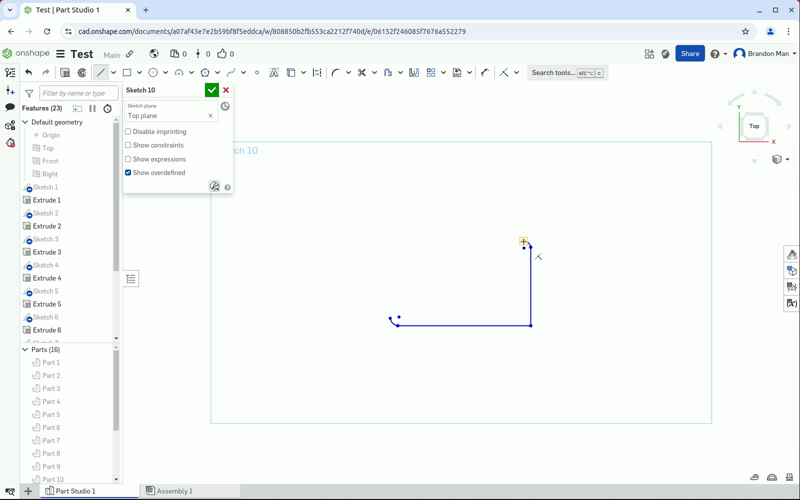
mouse_move(397, 241)
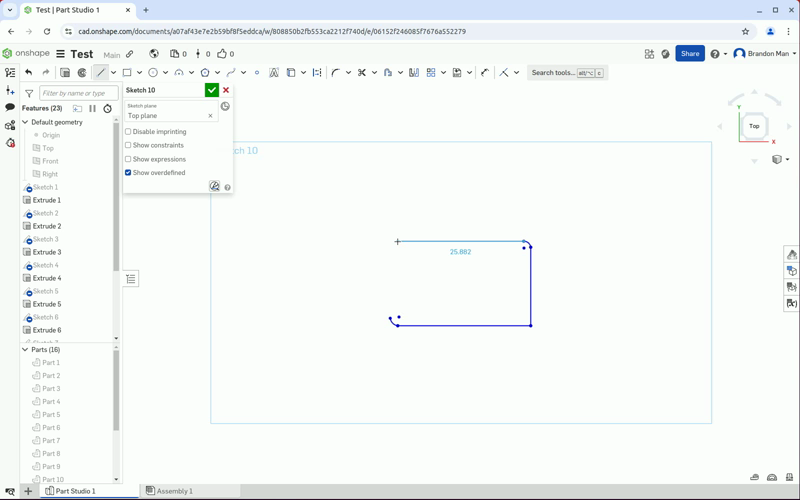
click(397, 241)
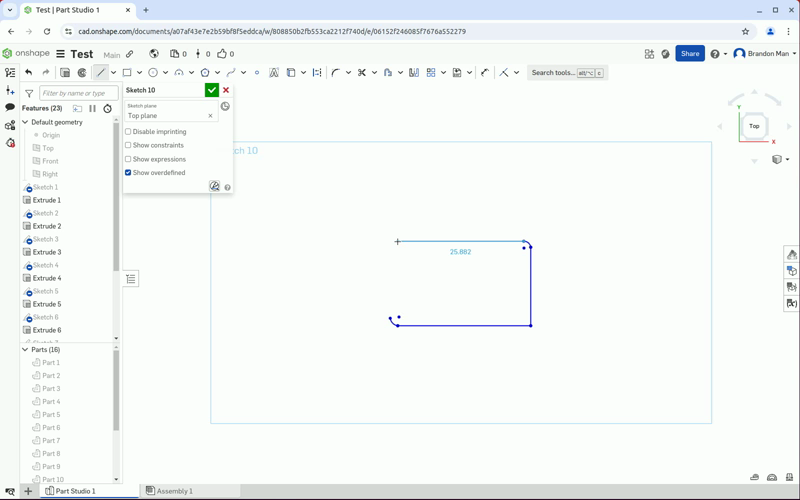
key_up(shift)
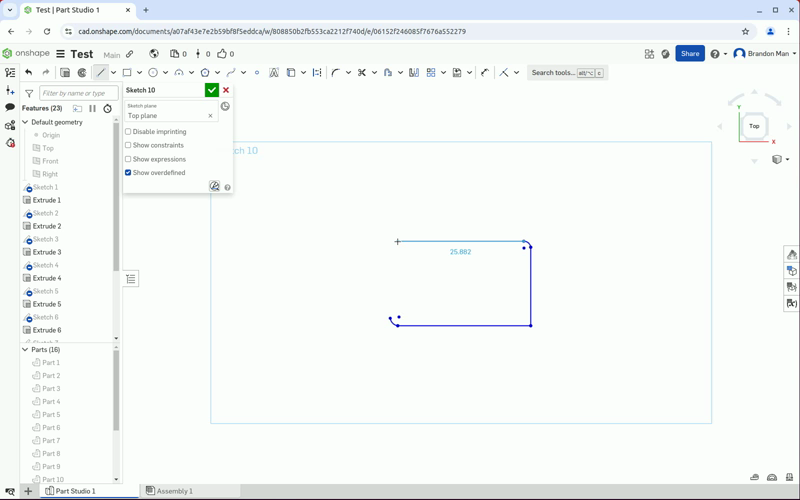
key(esc)
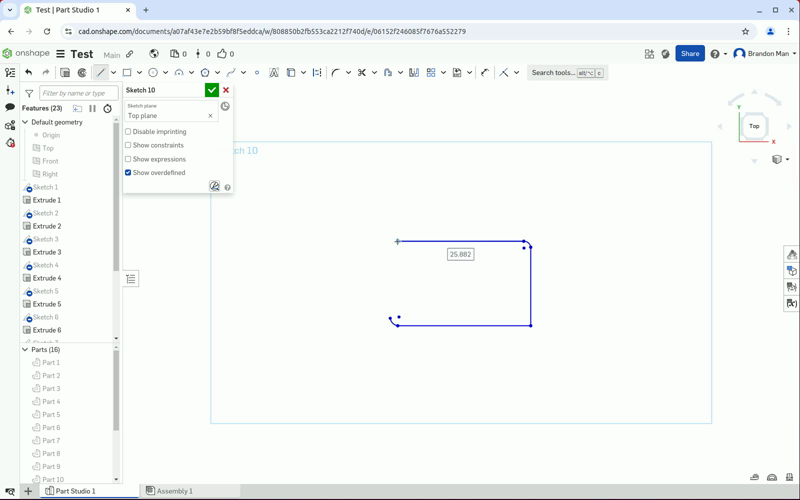
key(a)
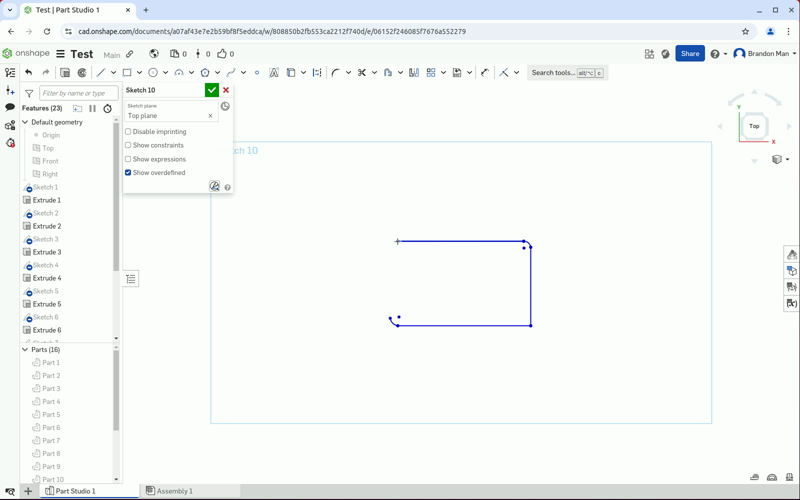
mouse_move(397, 241)
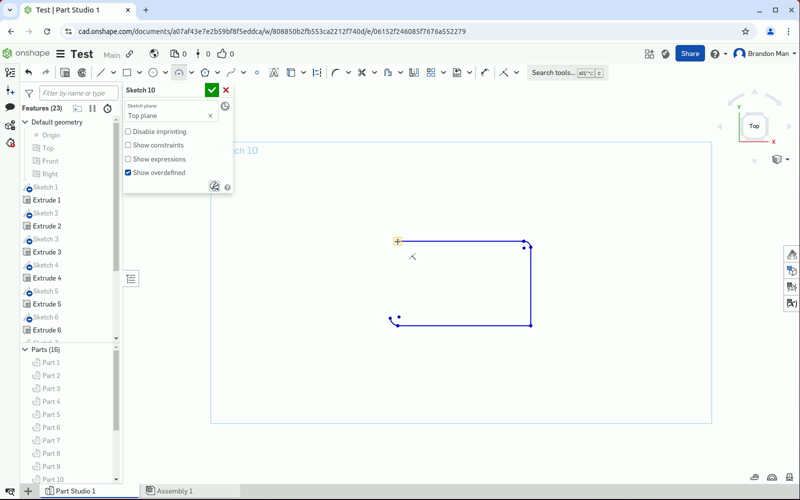
click(397, 241)
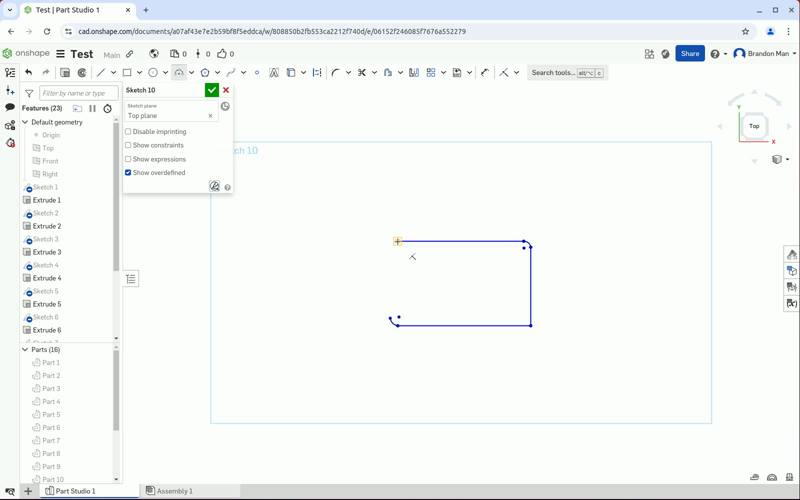
key_down(shift)
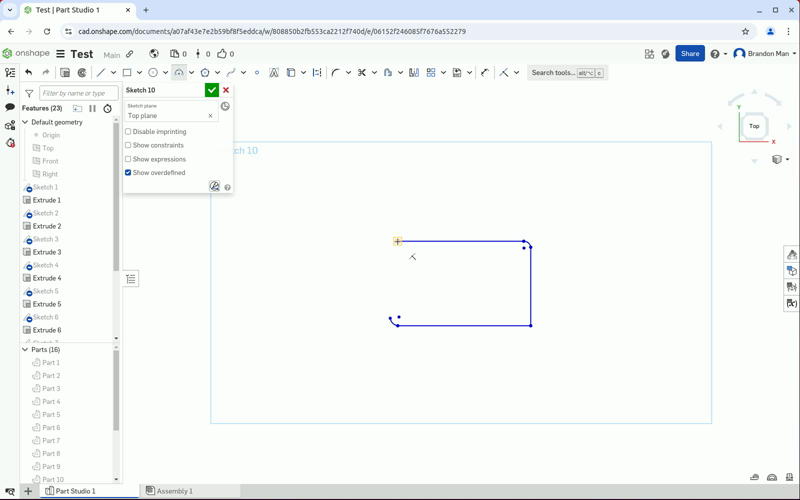
mouse_move(390, 247)
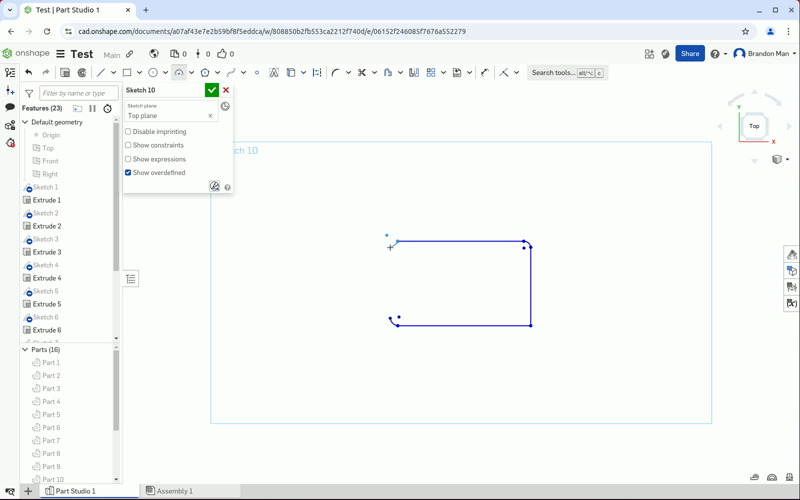
click(390, 247)
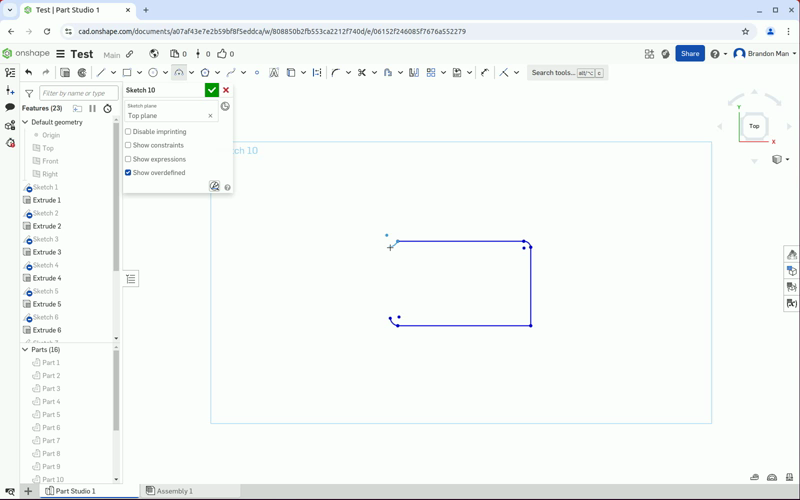
mouse_move(392, 242)
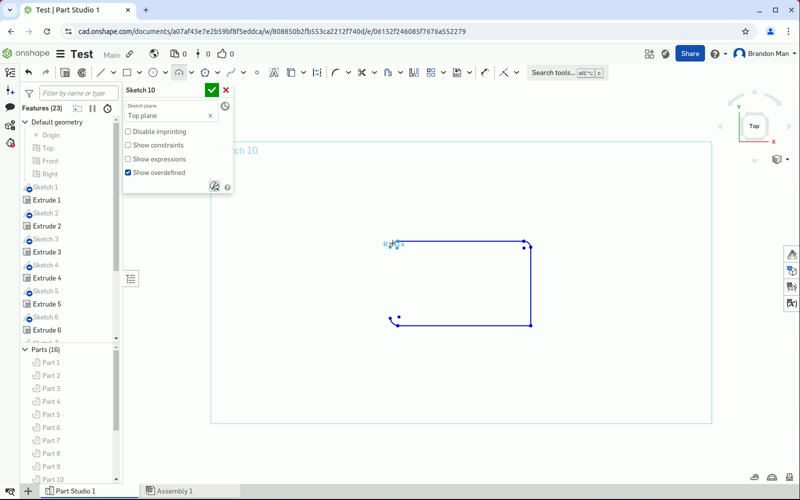
click(392, 242)
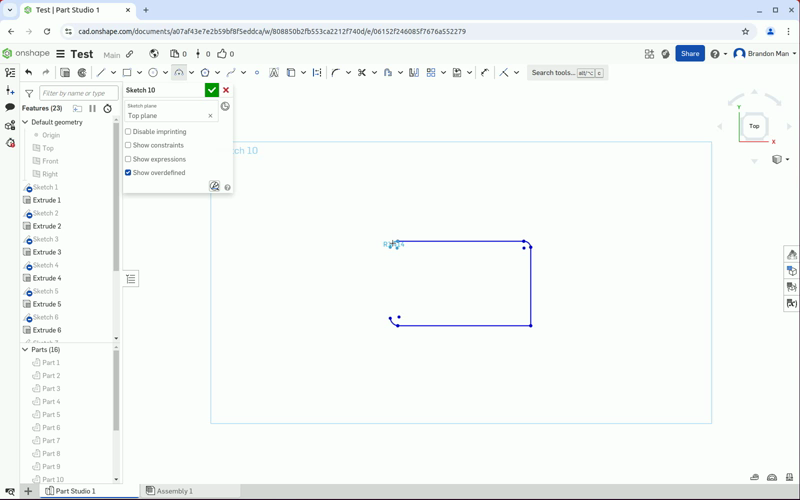
key_up(shift)
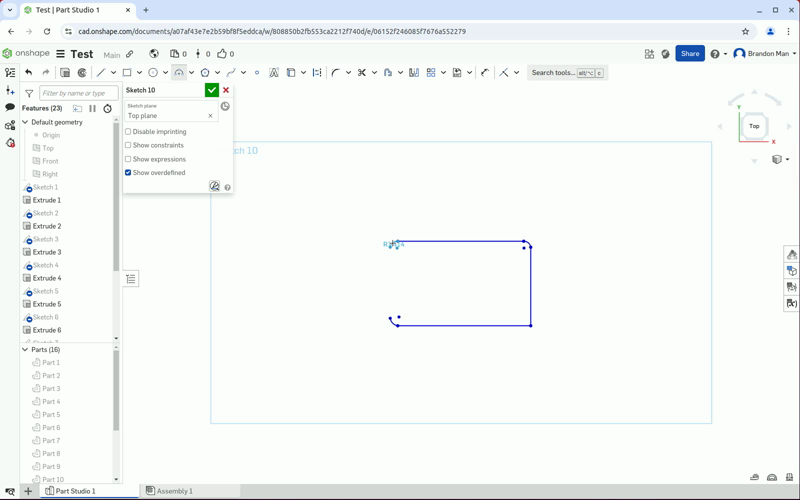
key(esc)
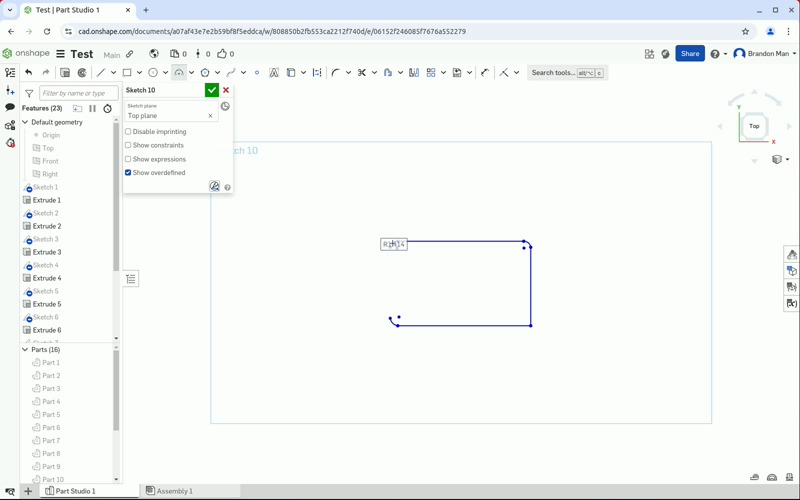
key(l)
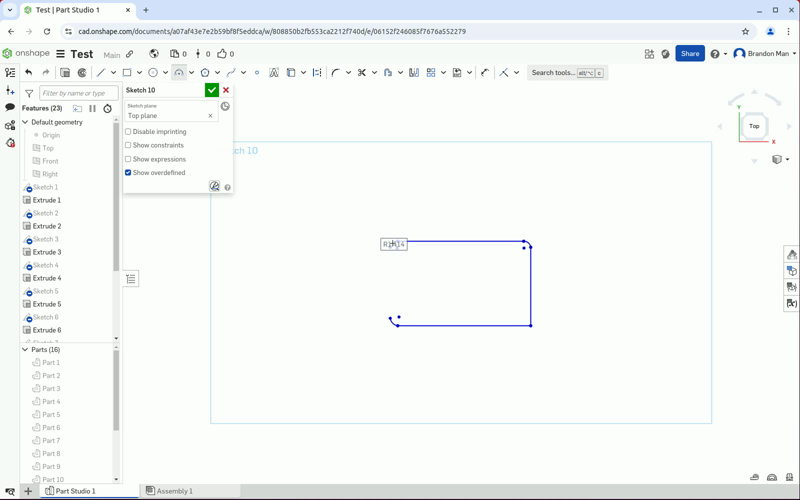
mouse_move(390, 247)
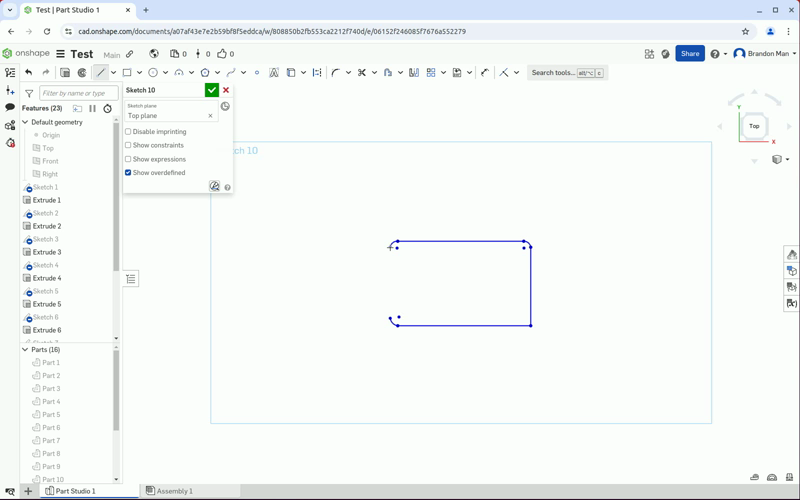
click(390, 247)
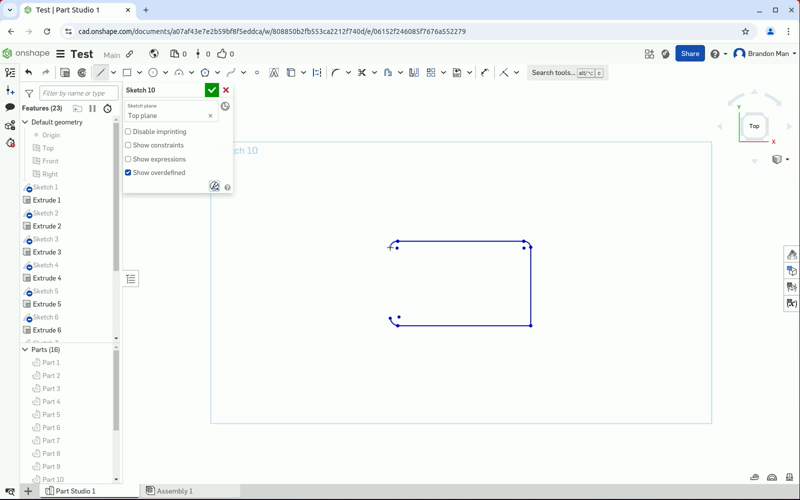
key_down(shift)
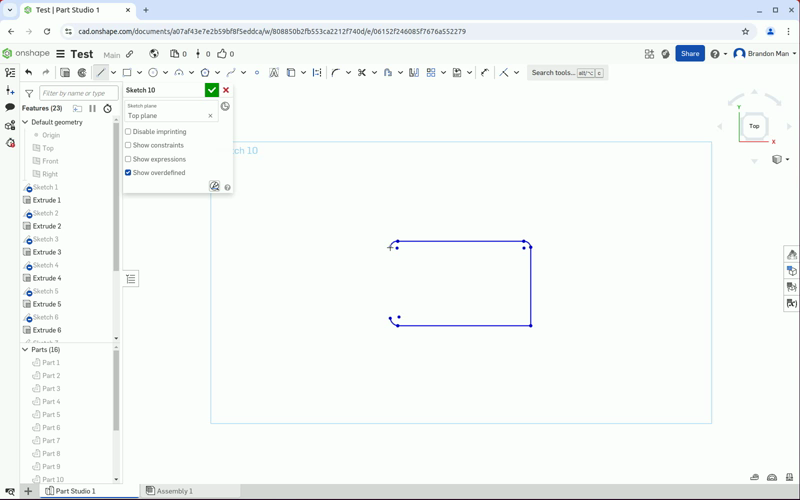
mouse_move(390, 318)
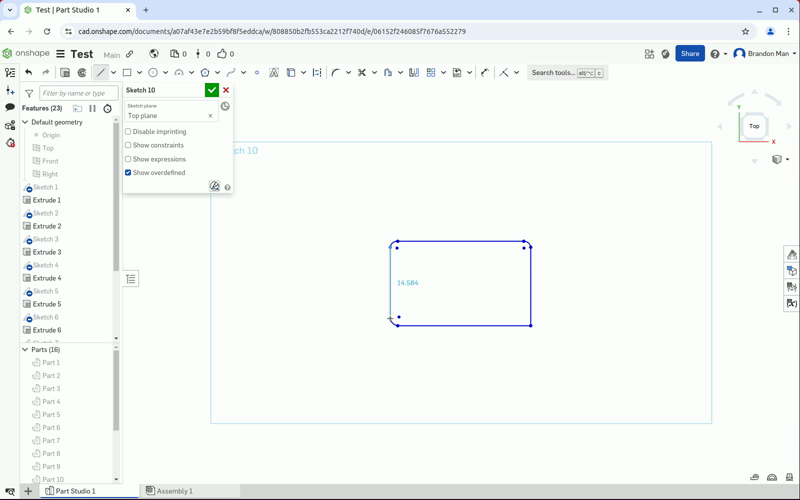
key_up(shift)
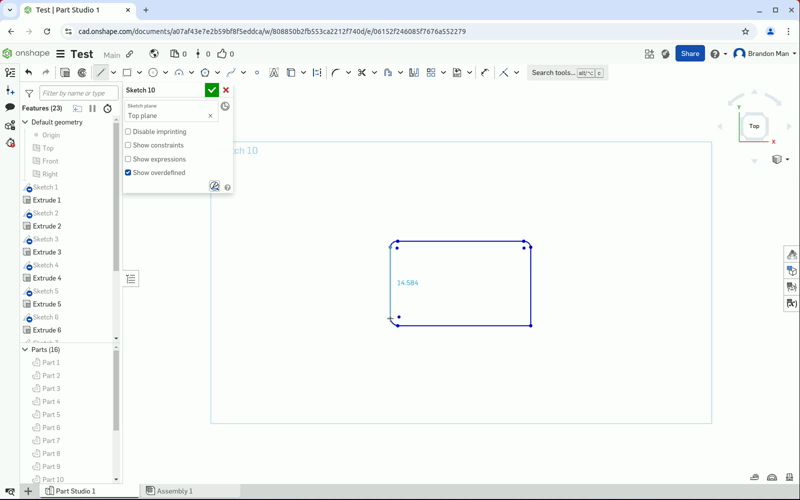
click(390, 318)
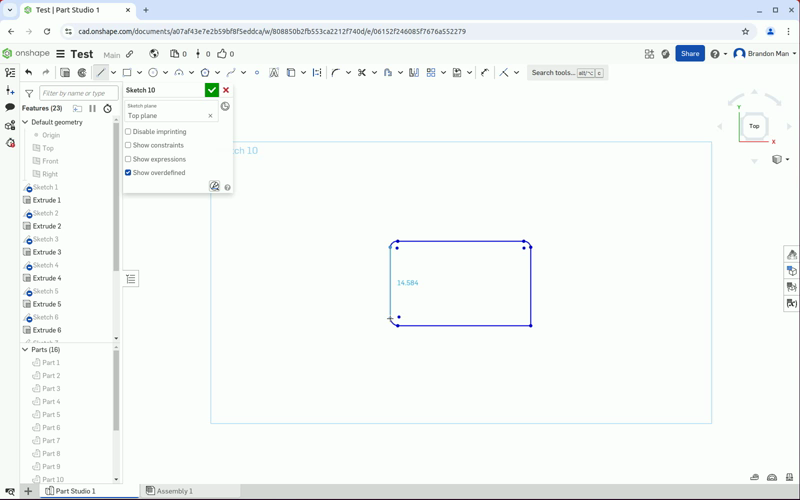
key(esc)
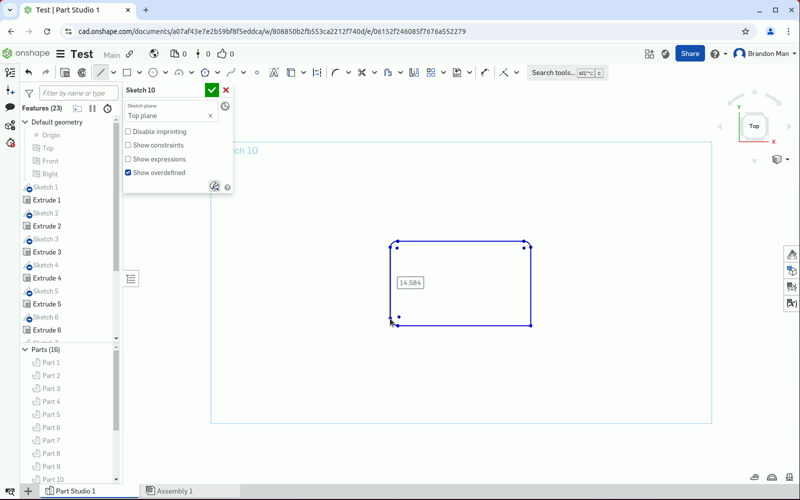
mouse_move(401, 308)
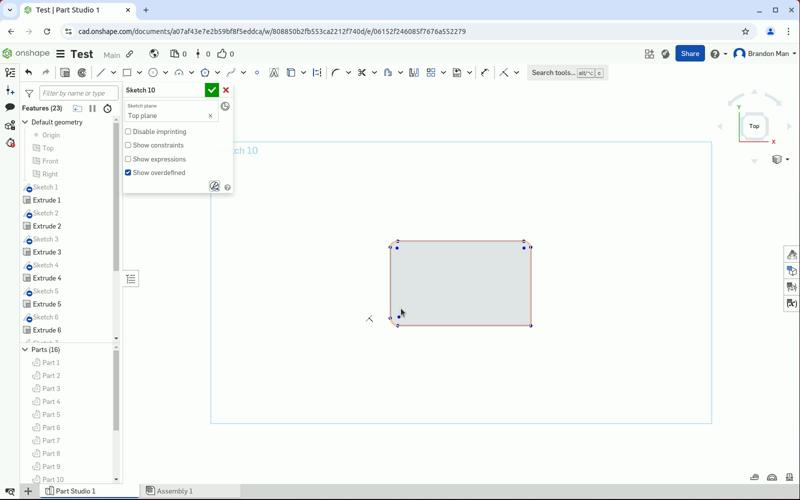
click(401, 308)
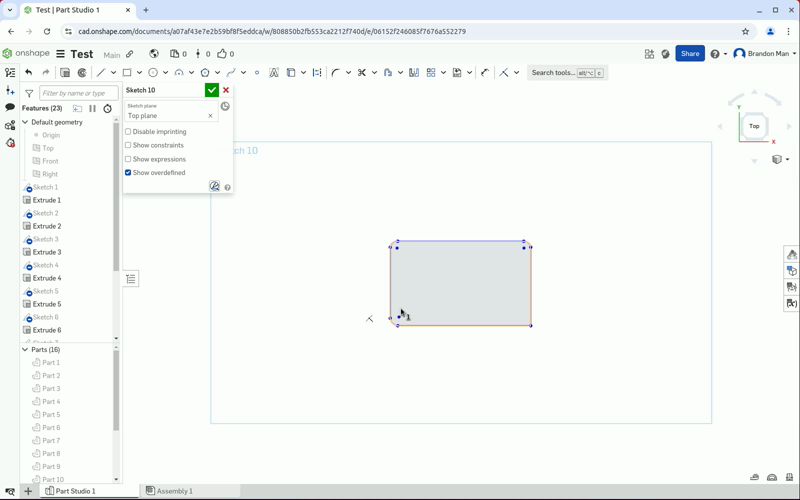
mouse_move(69, 352)
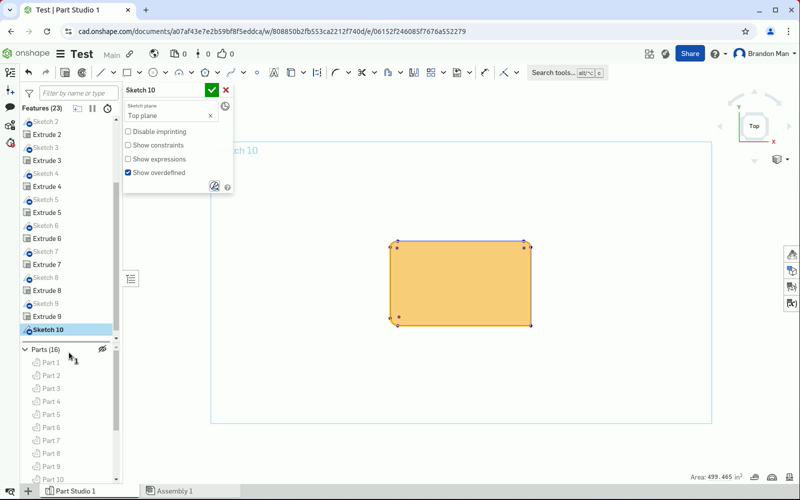
key(shift+y)
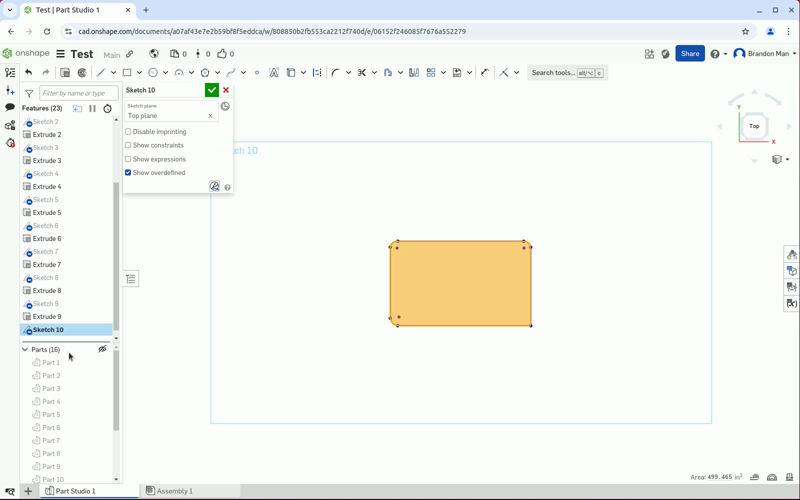
key(shift+e)
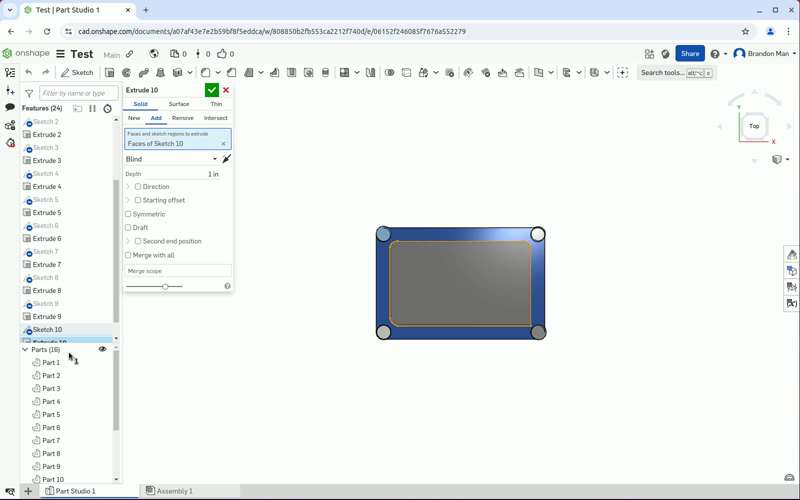
mouse_move(143, 106)
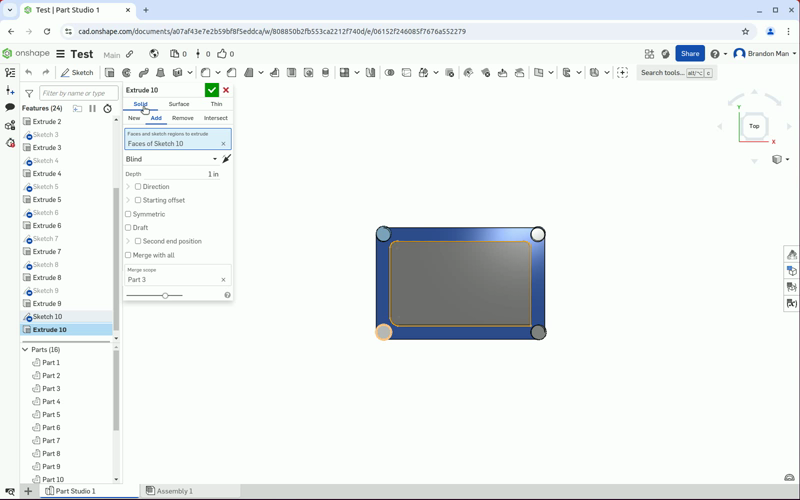
click(143, 106)
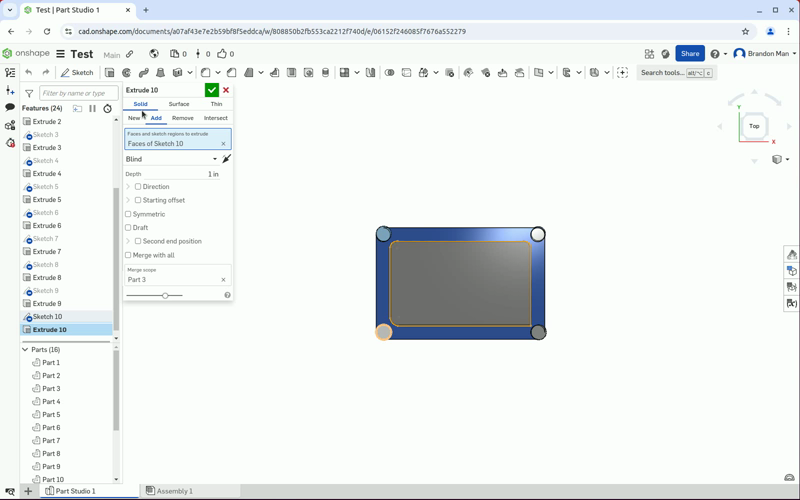
mouse_move(137, 120)
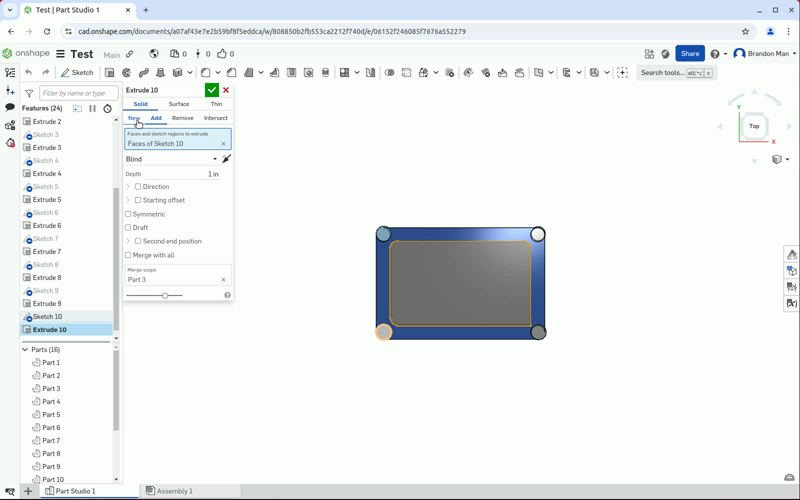
click(137, 120)
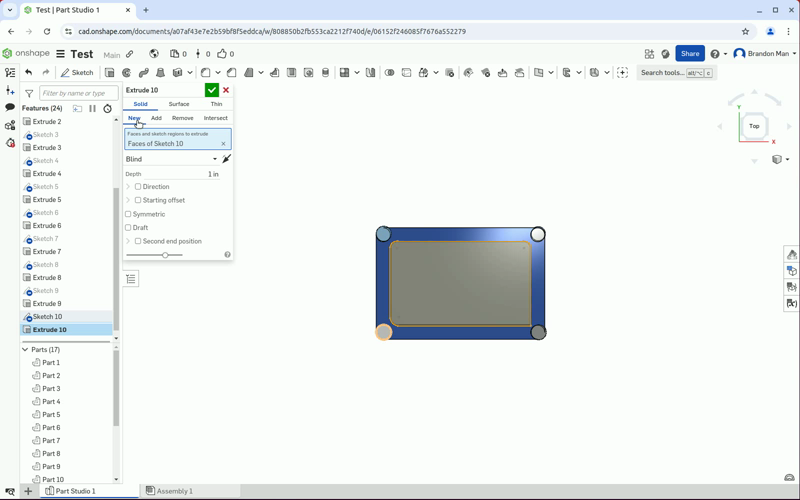
key(tab, 4)
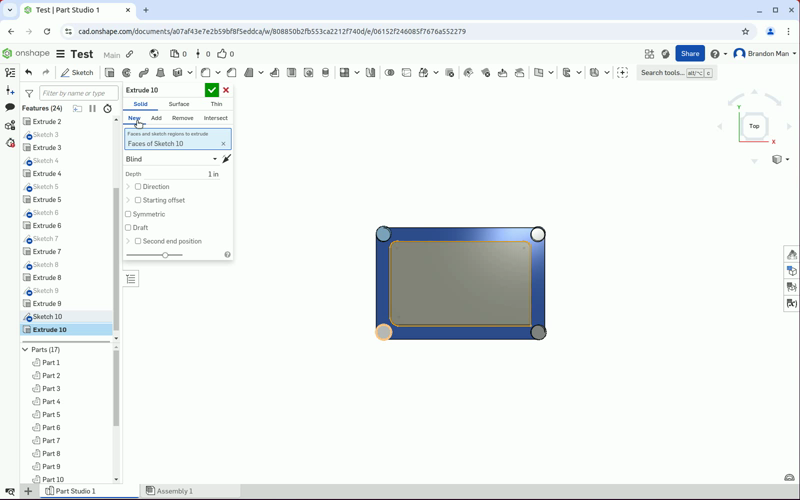
text(2.889)
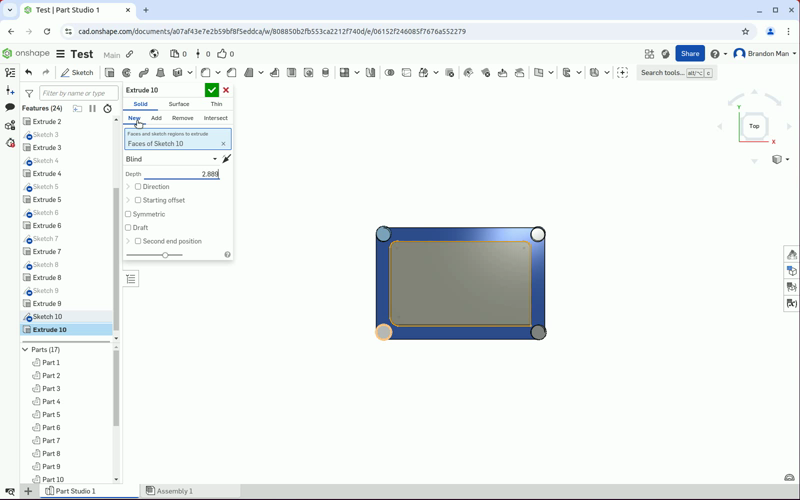
key(enter)
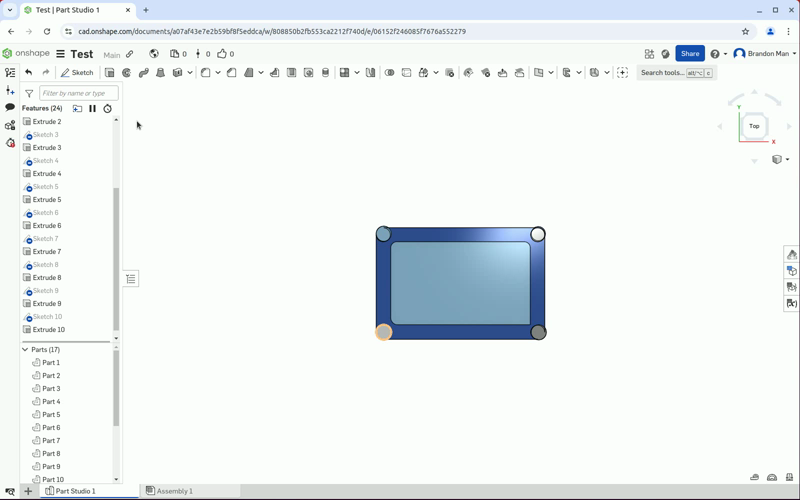
key(shift+h)
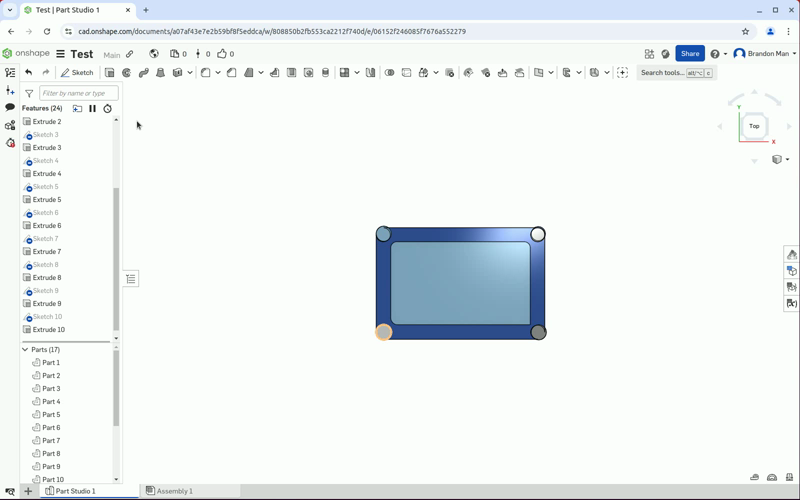
key(shift+h)
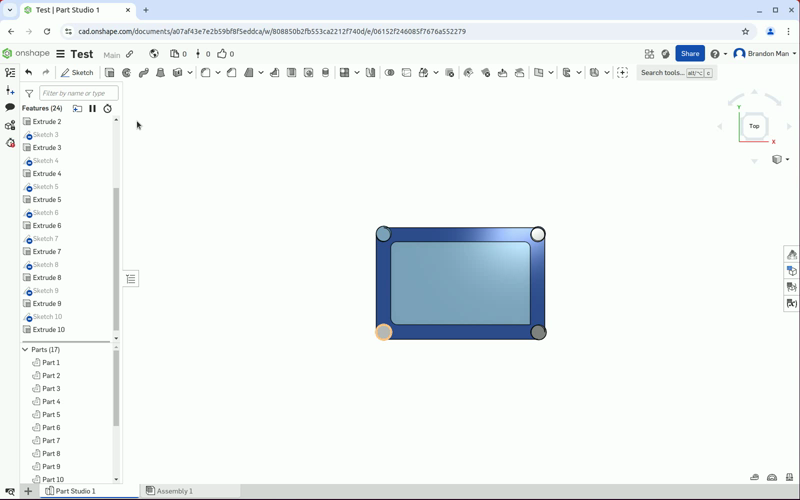
key(shift+7)
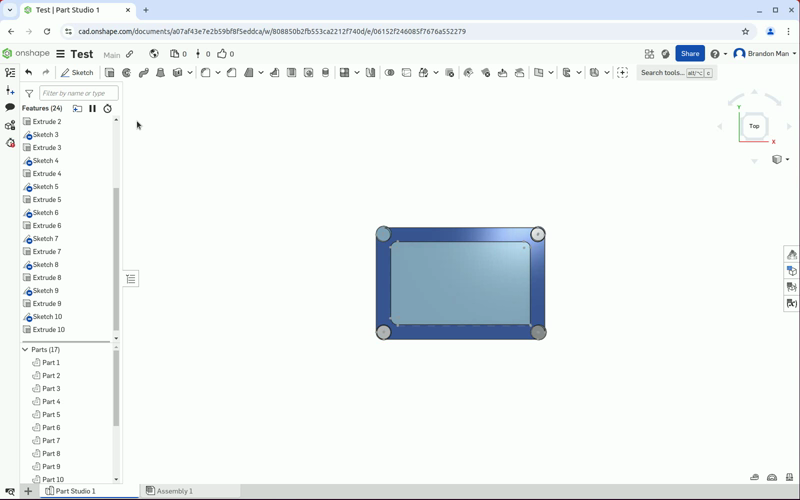
key(up, 3)
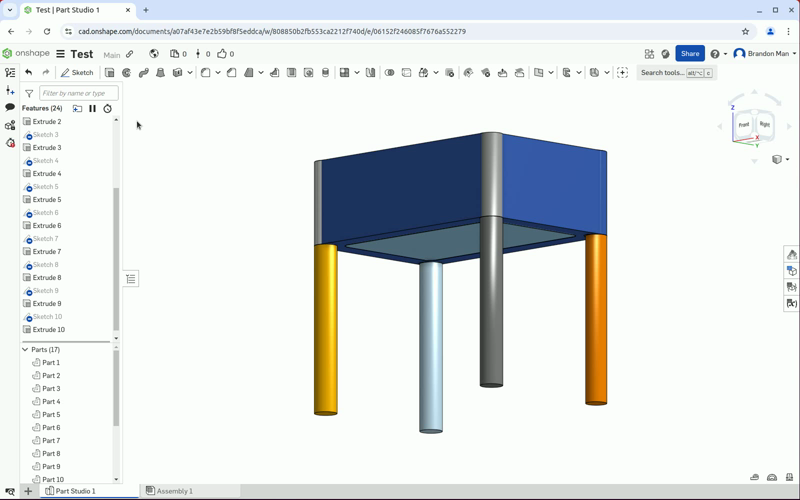
key(left, 3)
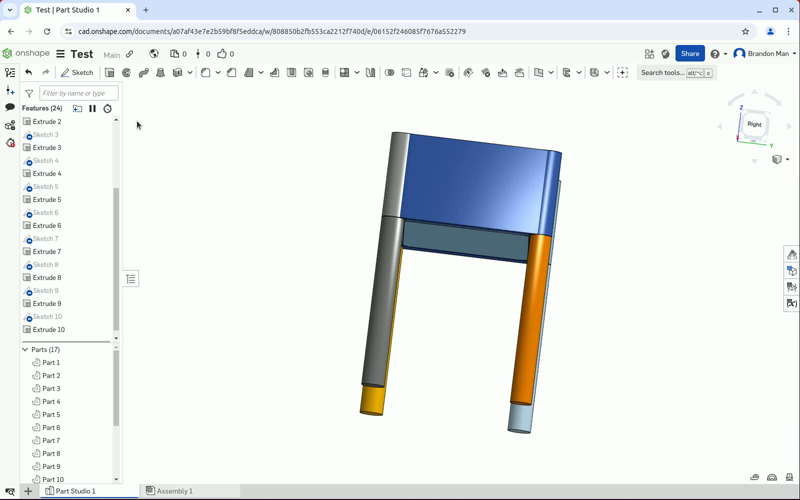
key(right, 3)
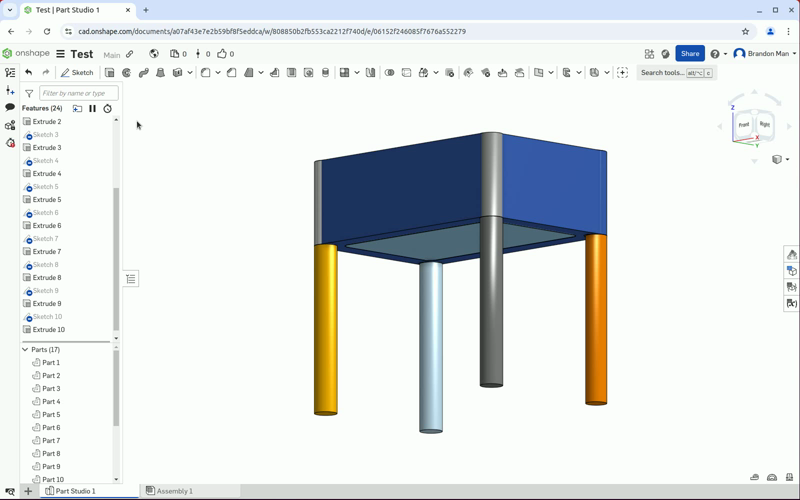
key(down, 3)
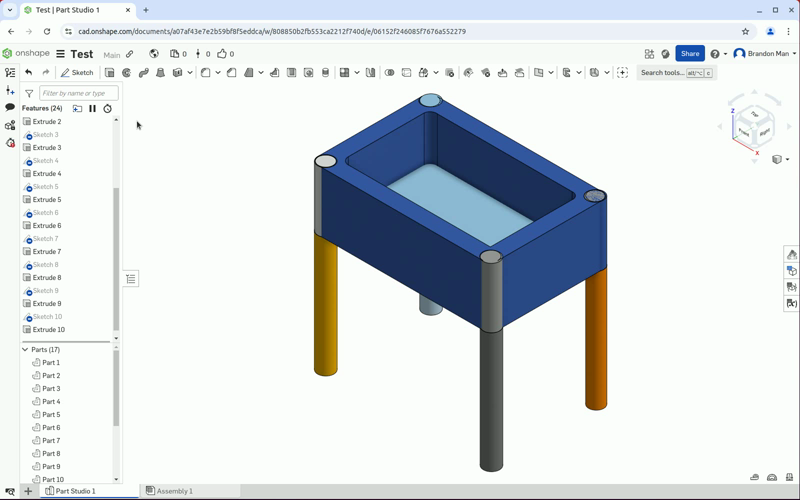
mouse_move(69, 85)
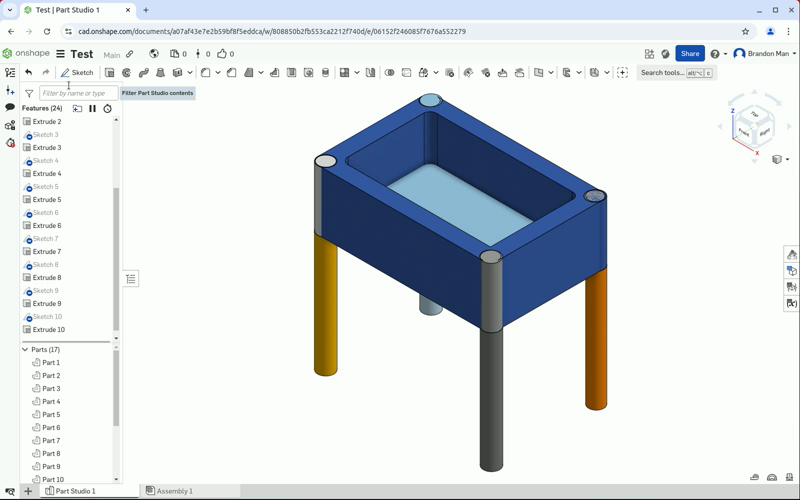
click(69, 85)